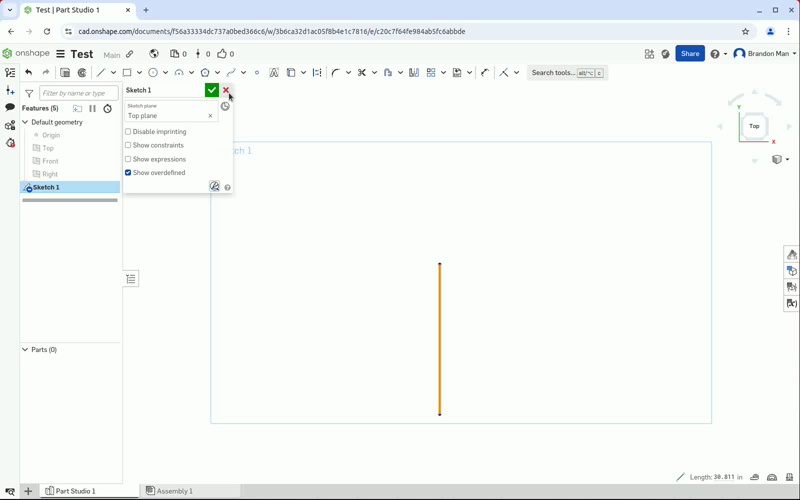
key(shift+h)
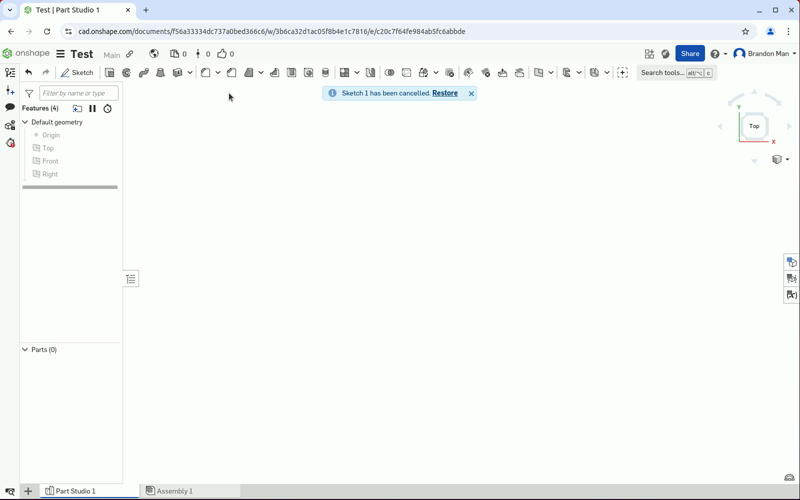
mouse_move(73, 352)
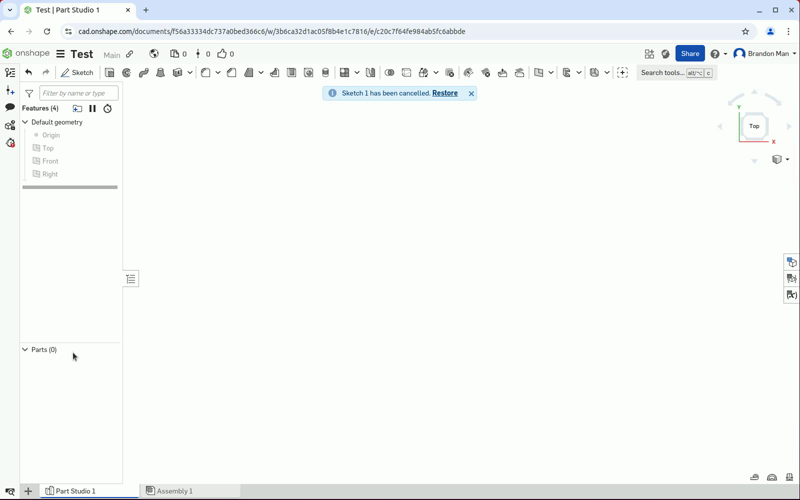
key(y)
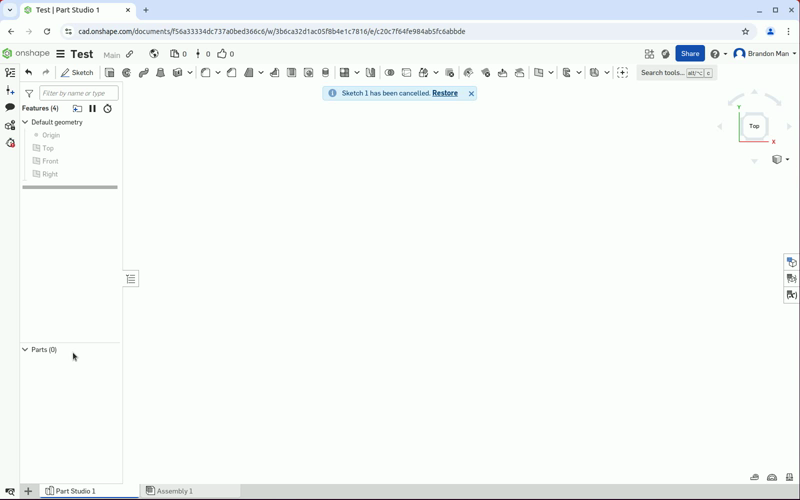
key(shift+p)
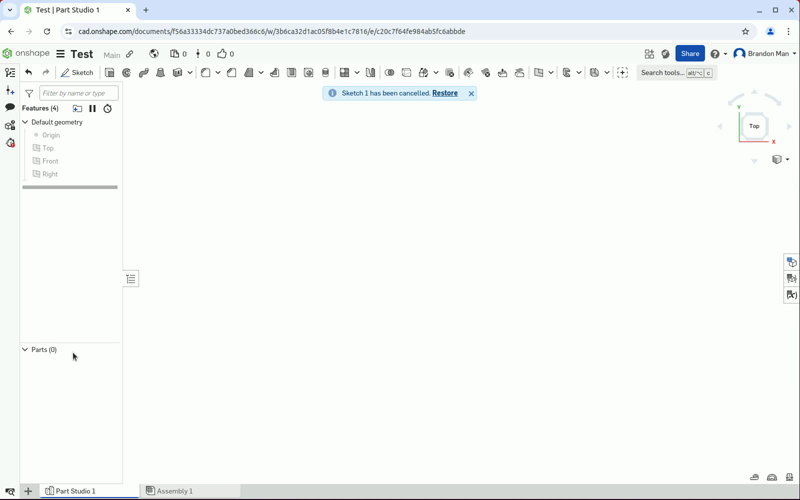
key(space)
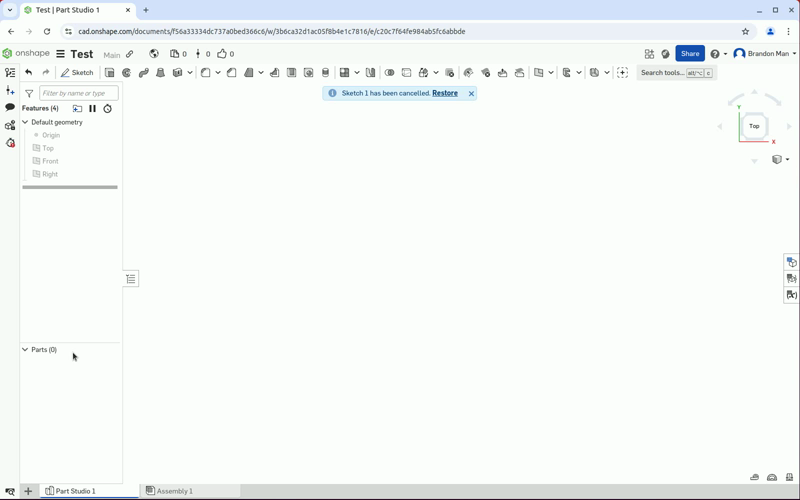
key_down(shift)
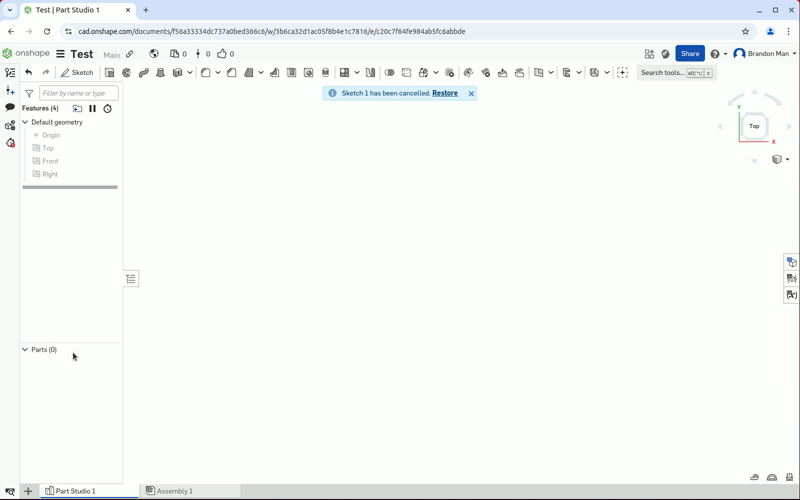
key(up)
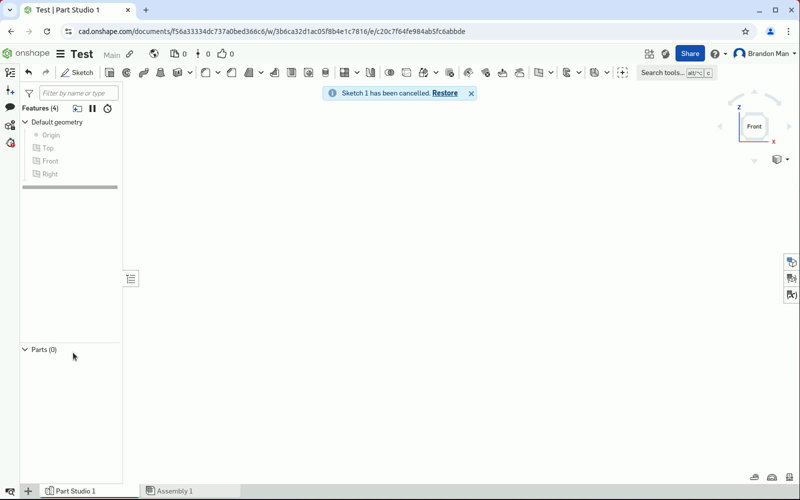
key_up(shift)
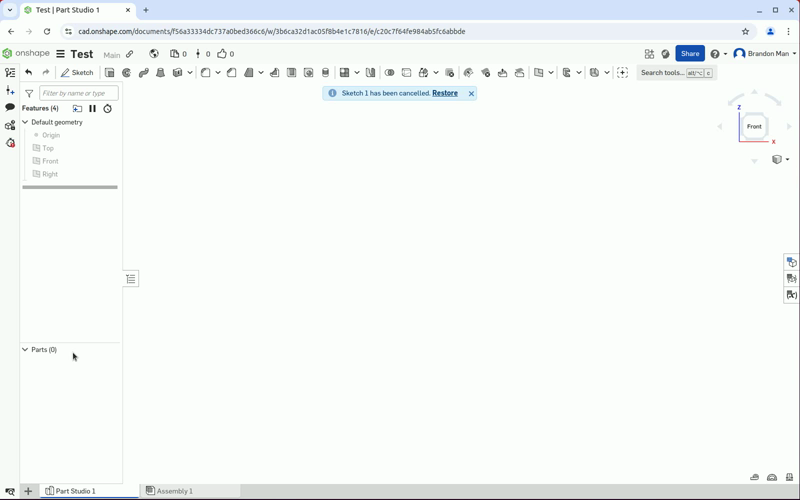
mouse_move(73, 352)
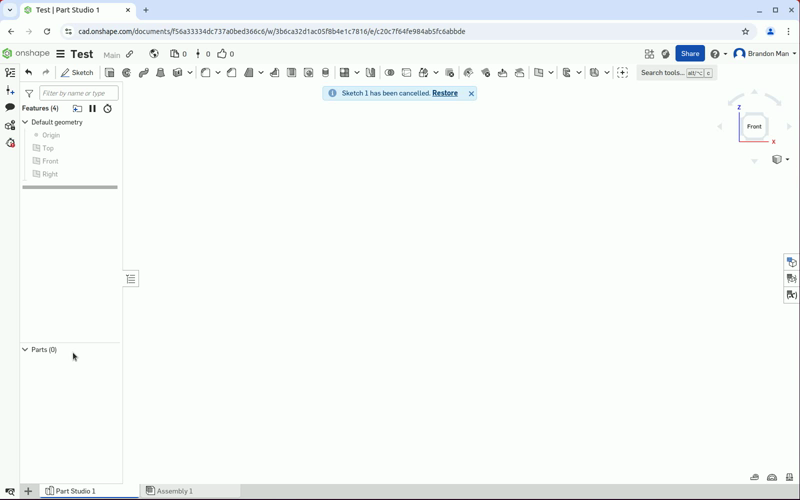
key(shift+y)
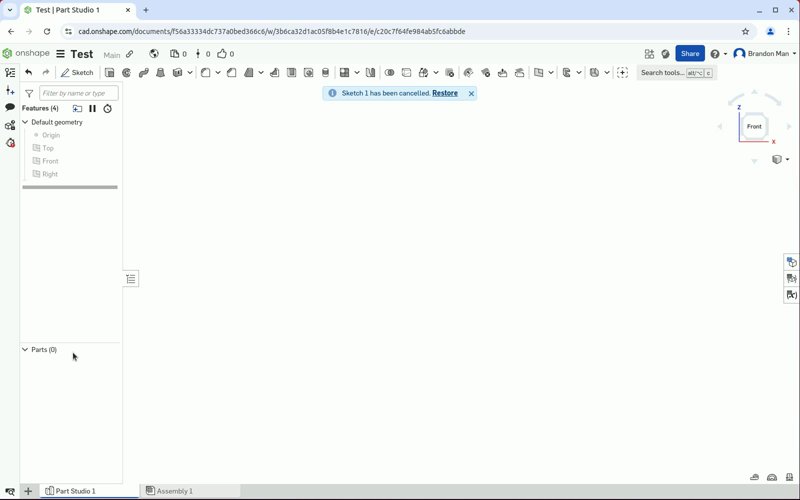
key(shift+s)
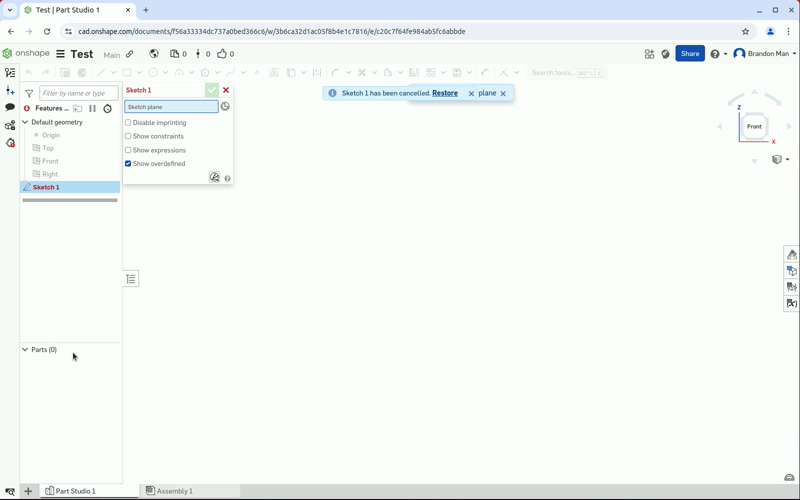
mouse_move(73, 163)
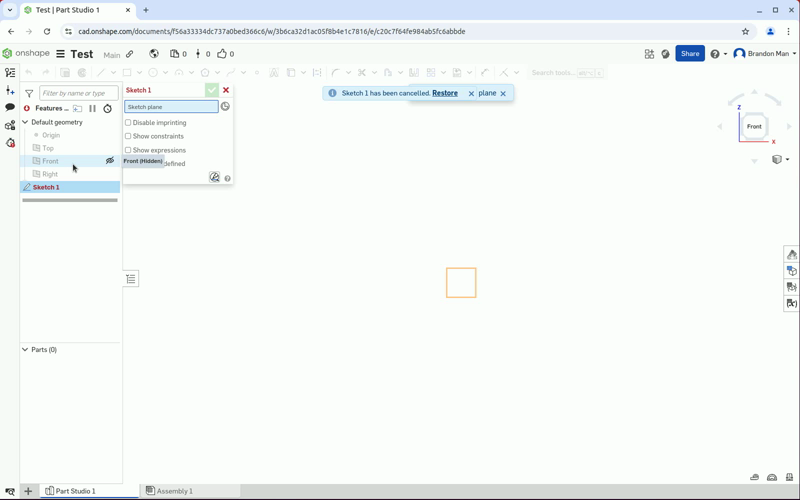
click(73, 163)
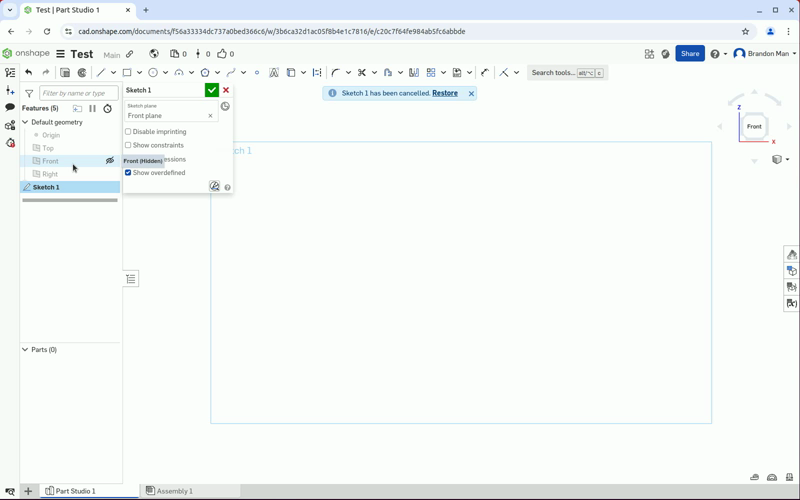
mouse_move(73, 352)
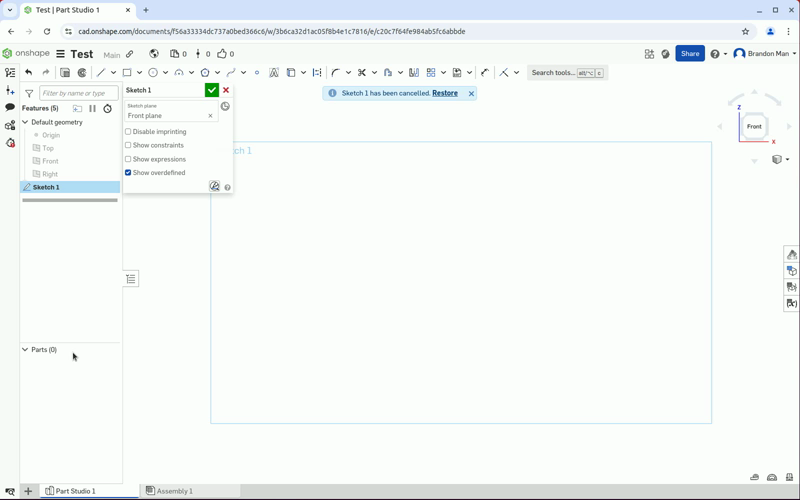
key(y)
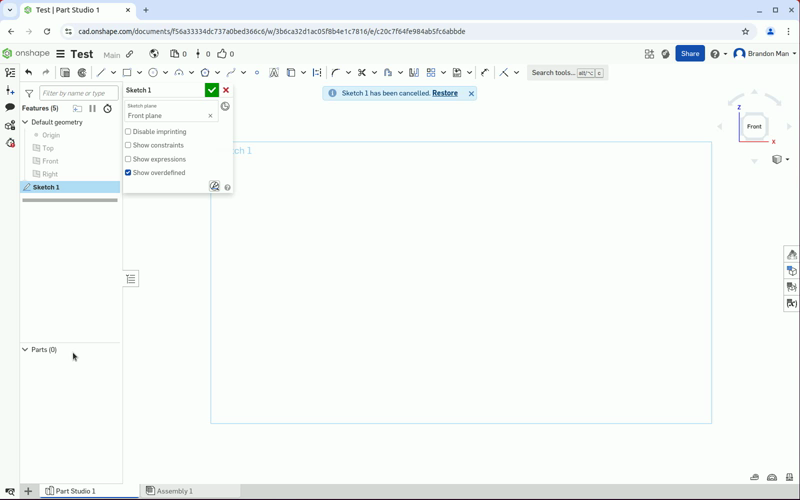
key(l)
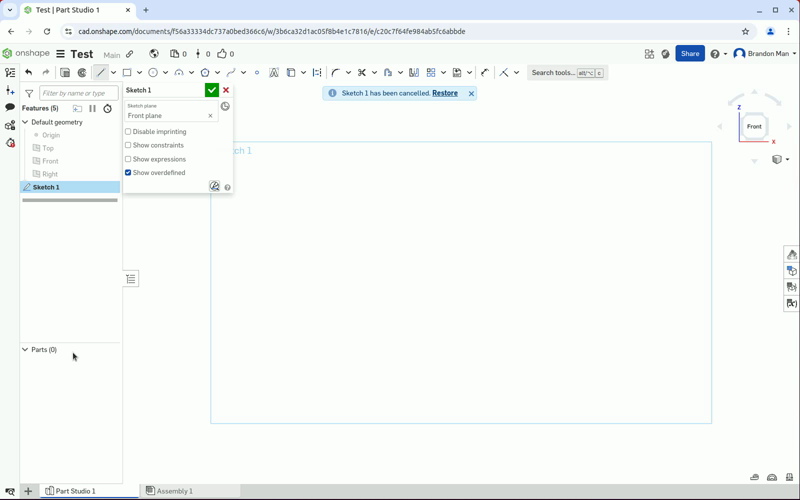
key_down(shift)
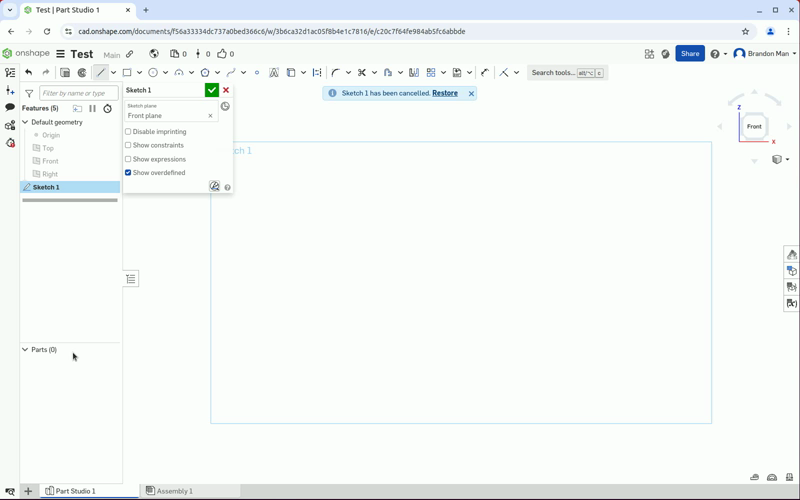
mouse_move(407, 295)
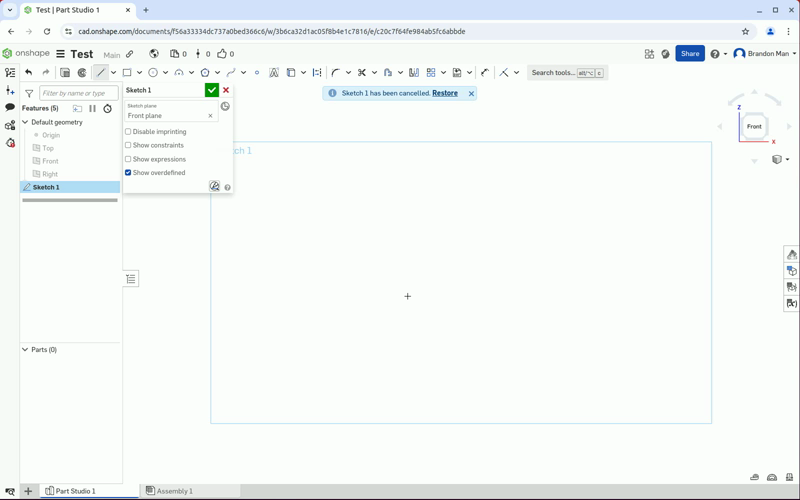
click(407, 295)
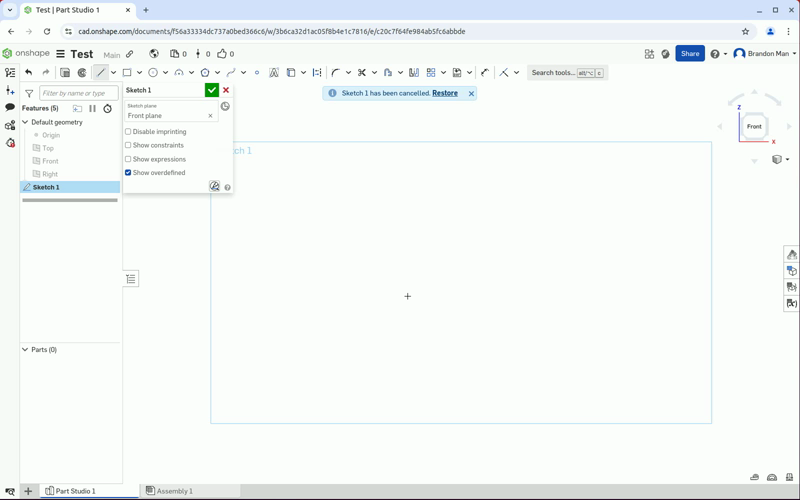
key_up(shift)
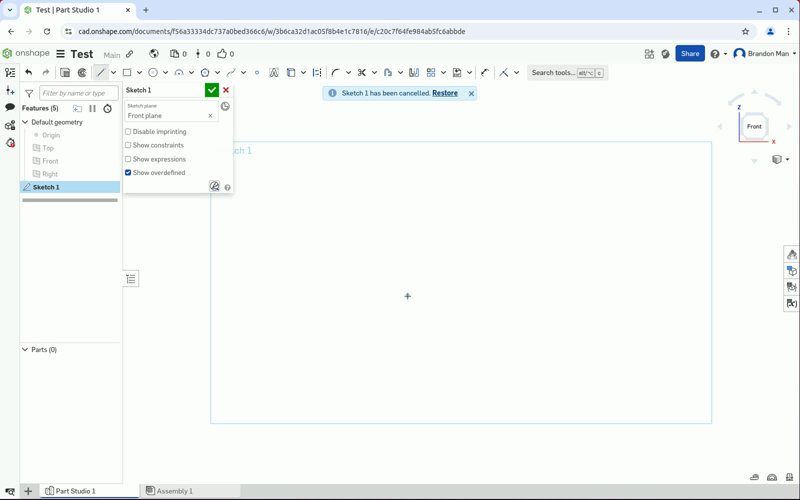
key_down(shift)
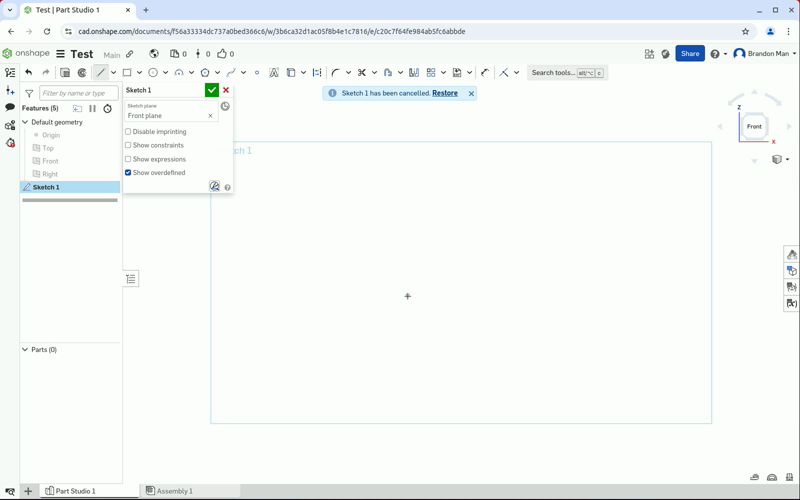
mouse_move(539, 295)
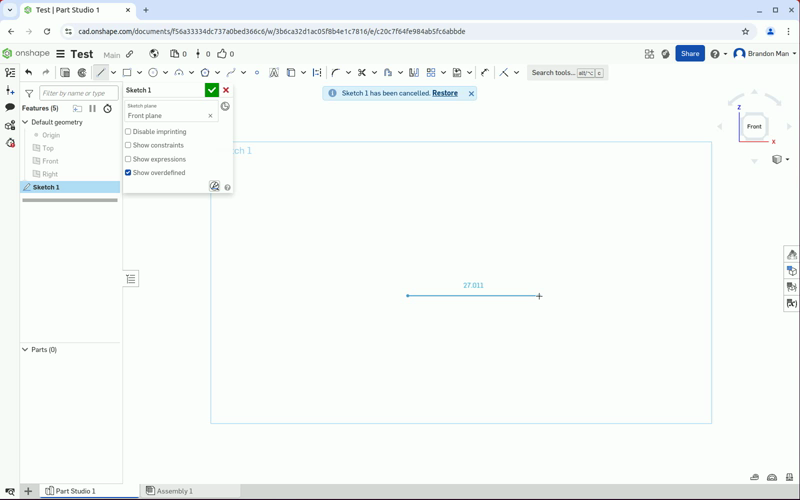
click(539, 295)
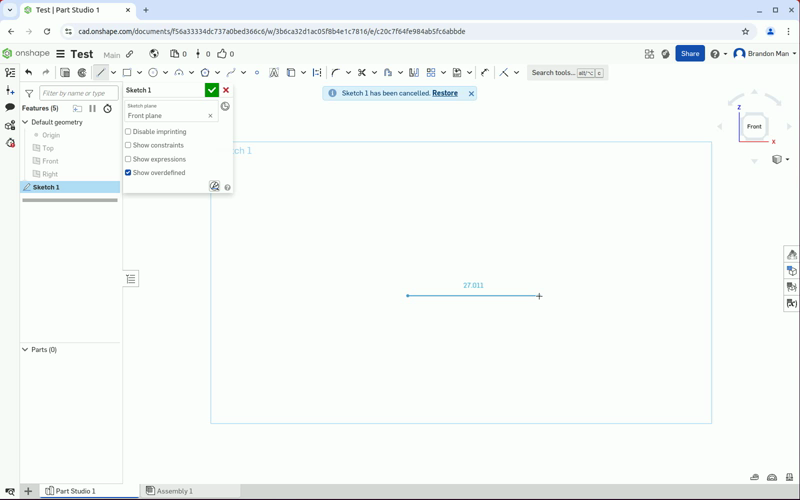
key_up(shift)
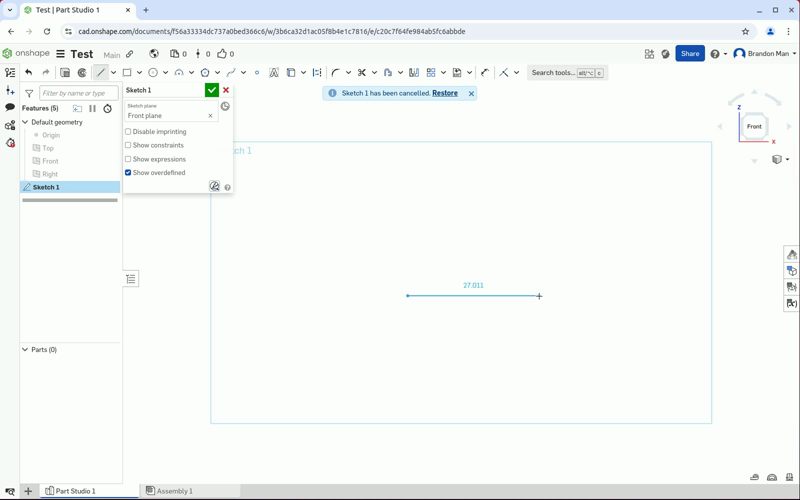
key(esc)
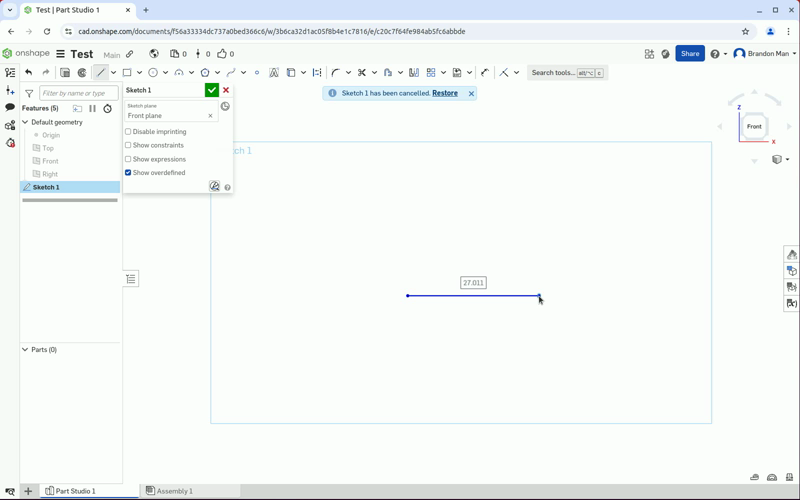
key(a)
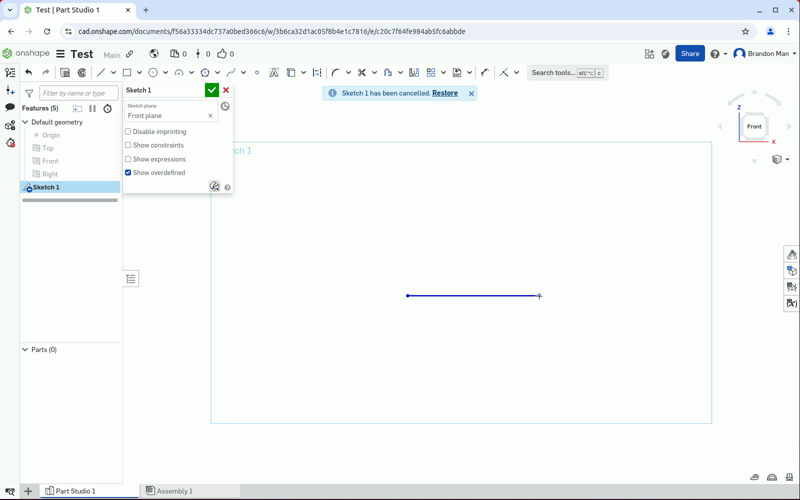
mouse_move(539, 295)
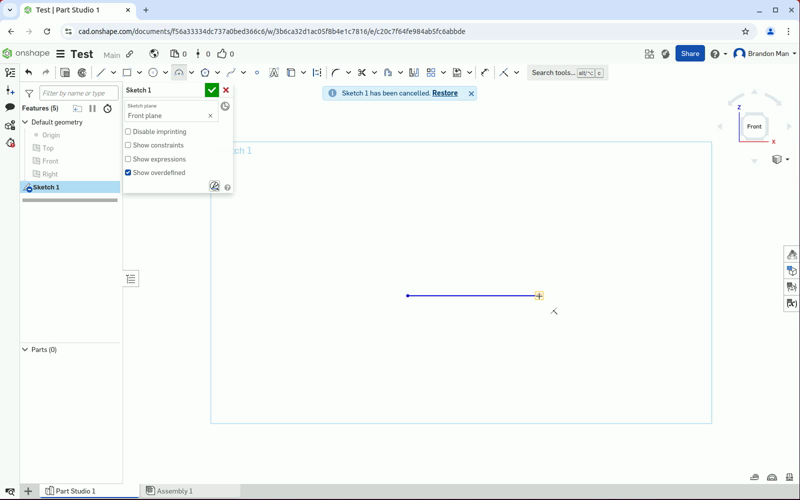
click(539, 295)
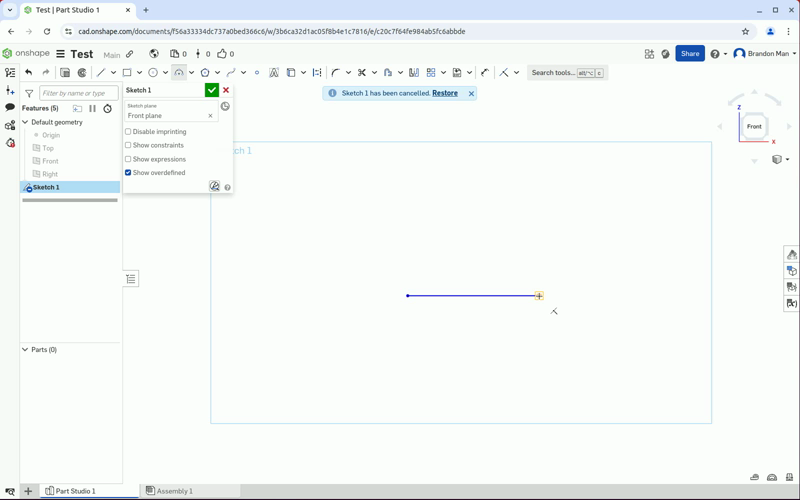
key_down(shift)
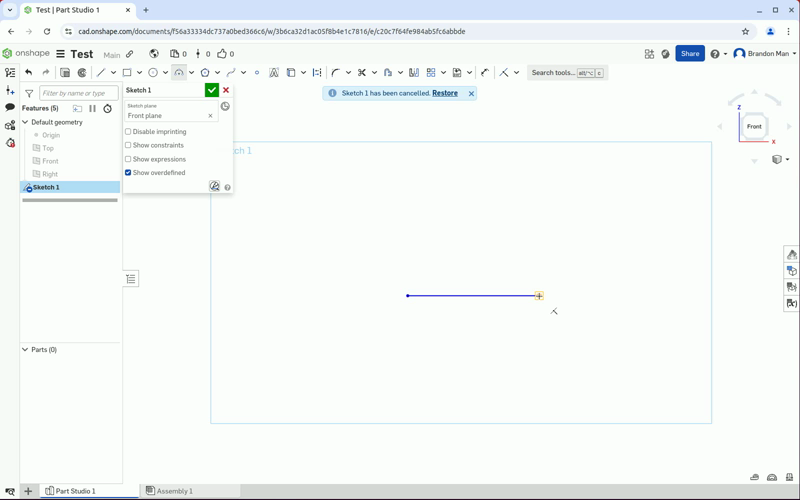
mouse_move(539, 269)
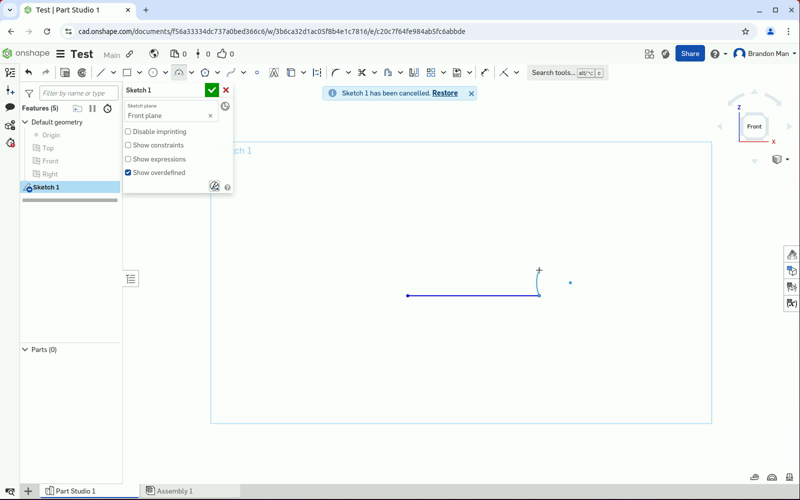
click(539, 269)
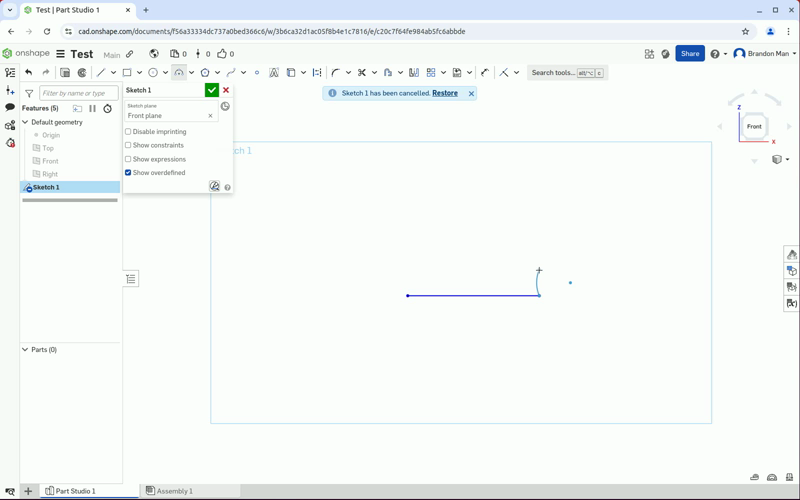
mouse_move(534, 282)
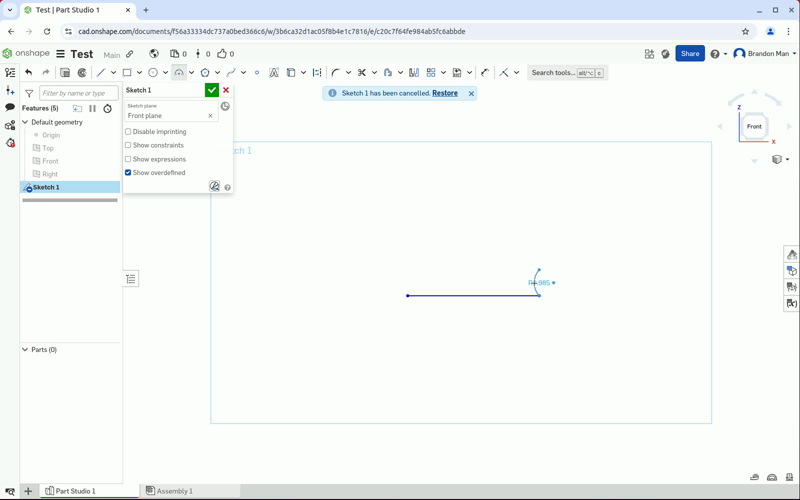
click(534, 282)
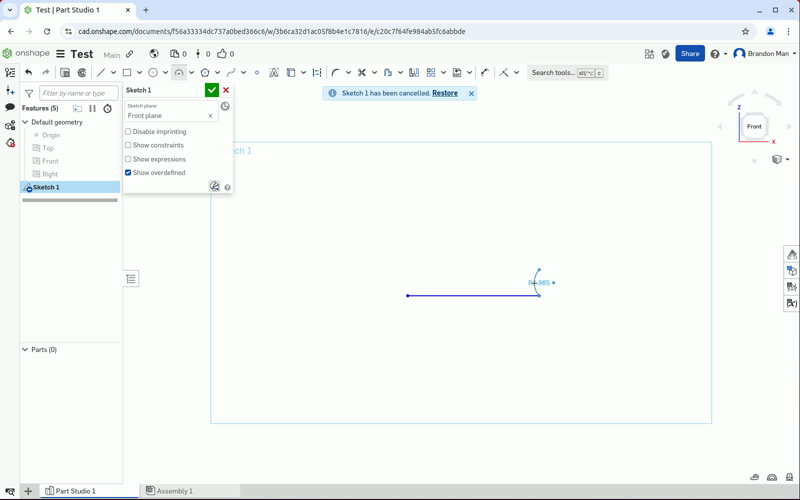
key_up(shift)
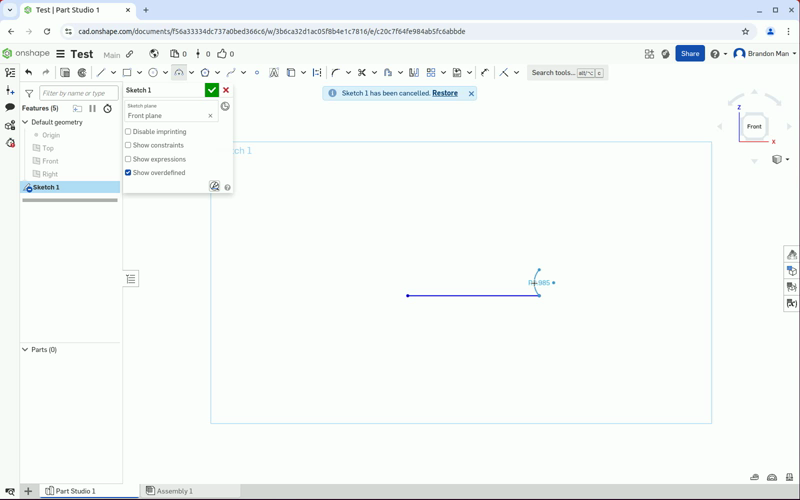
key(esc)
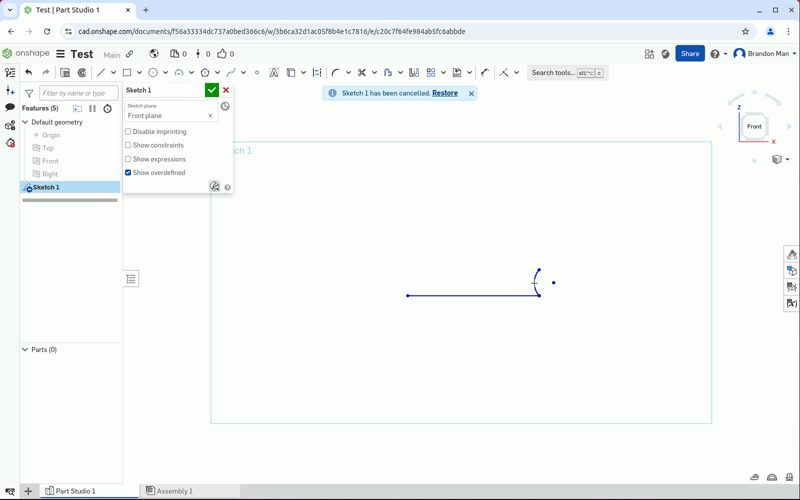
key(l)
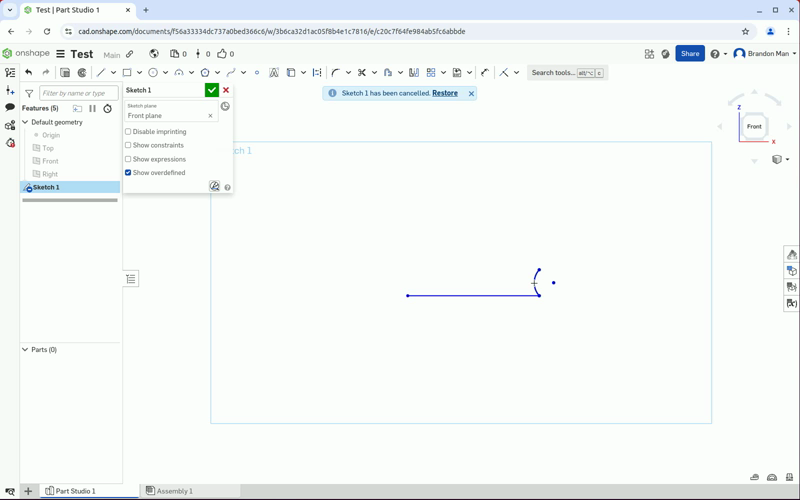
mouse_move(539, 269)
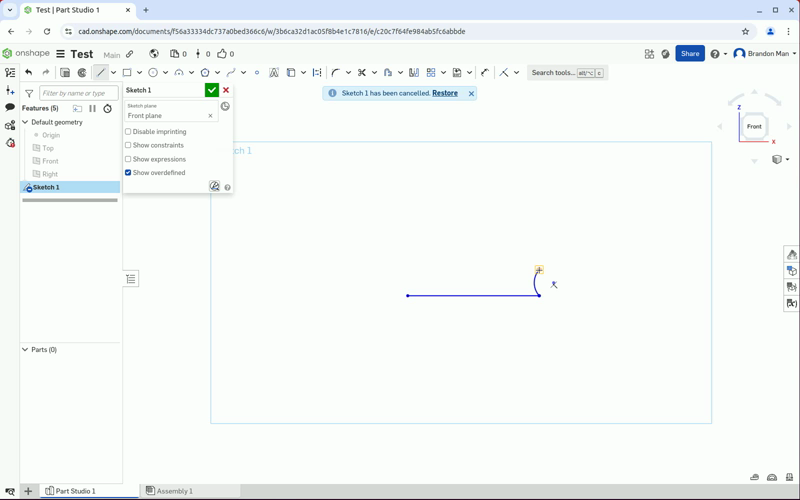
click(539, 269)
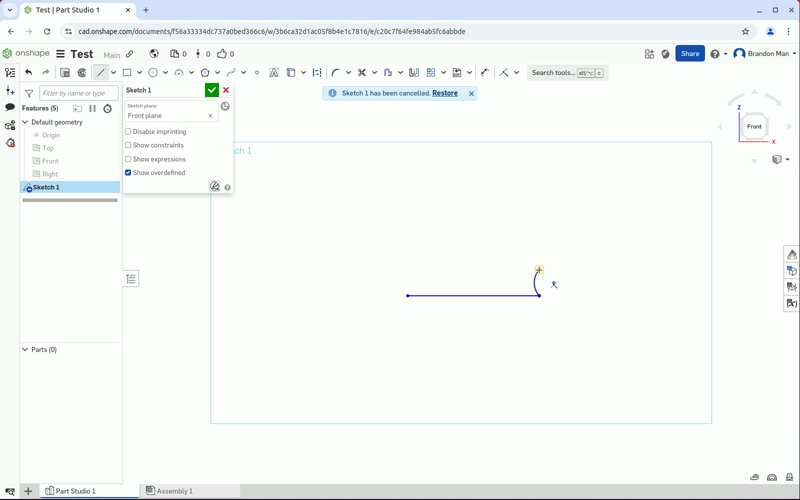
key_down(shift)
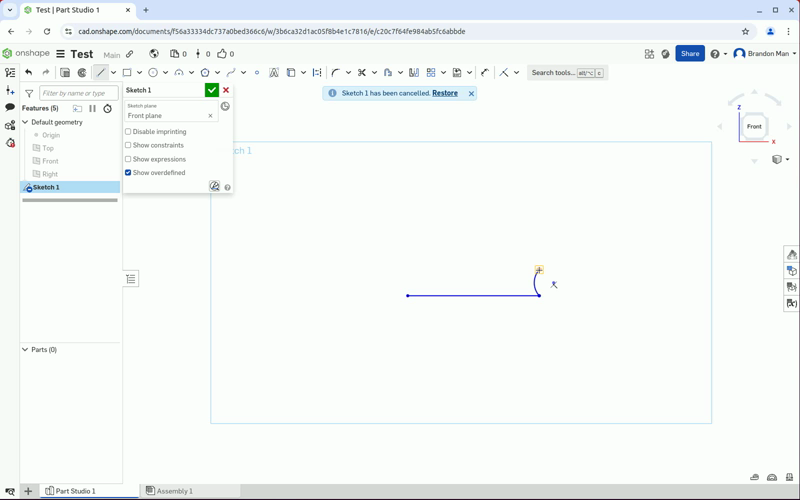
mouse_move(407, 269)
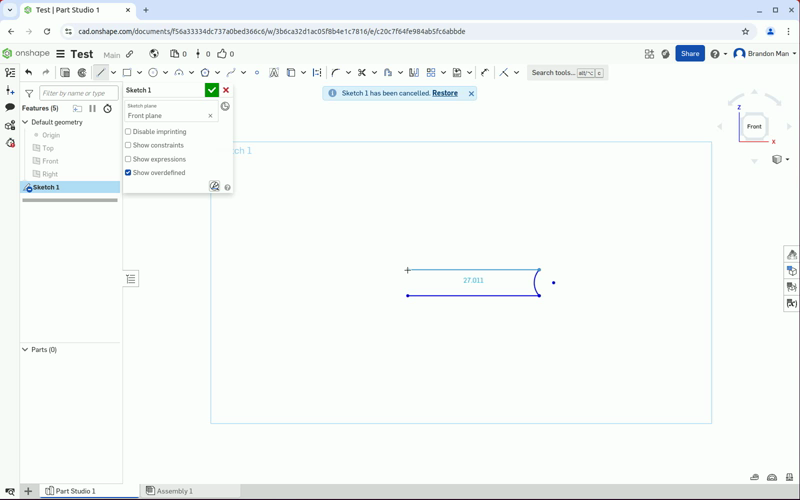
click(407, 269)
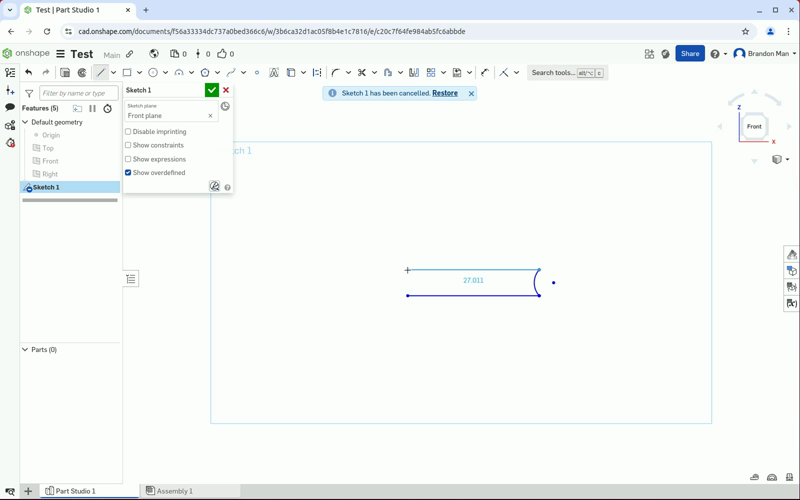
key_up(shift)
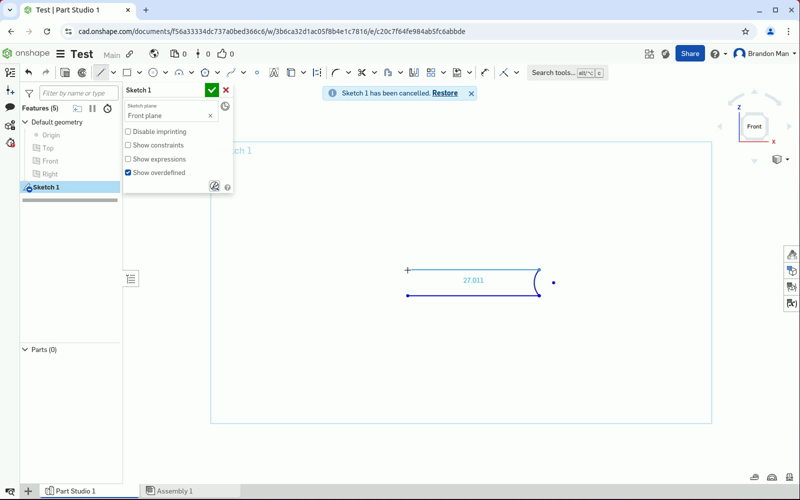
key(esc)
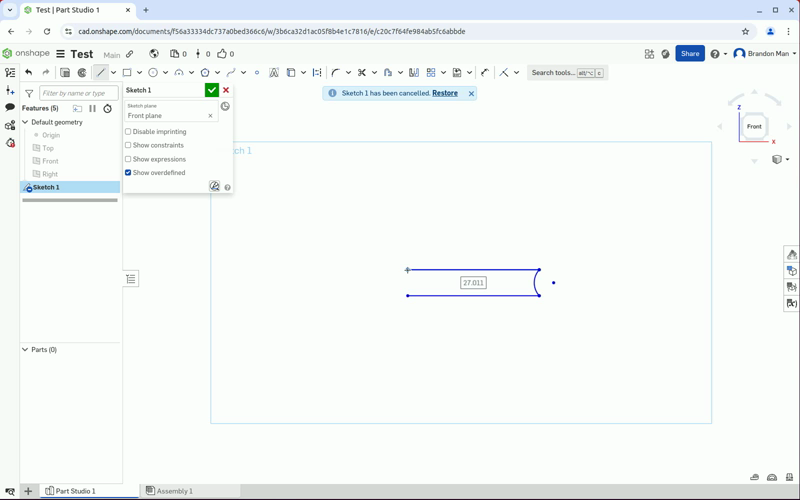
key(a)
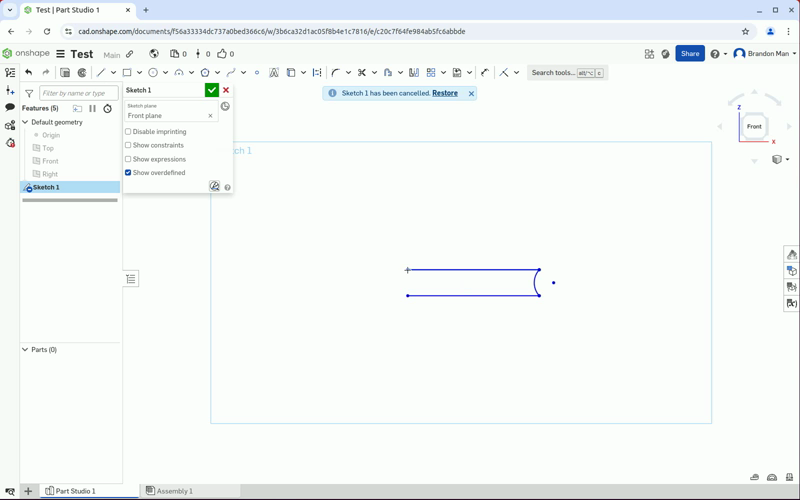
mouse_move(407, 269)
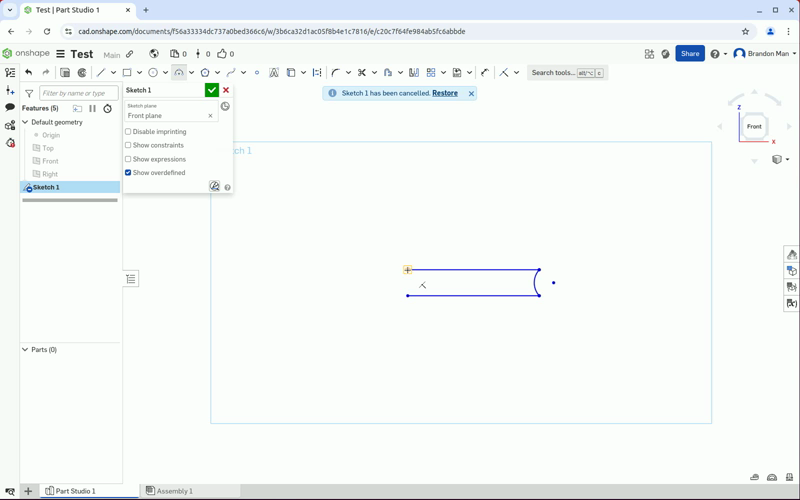
click(407, 269)
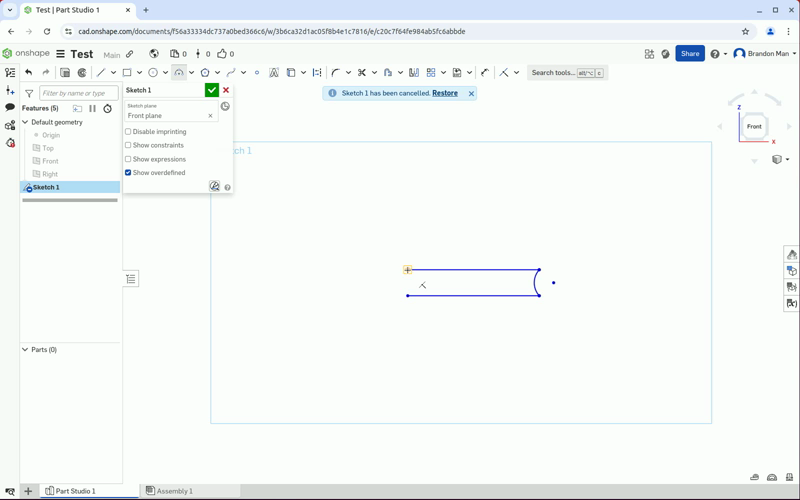
mouse_move(407, 295)
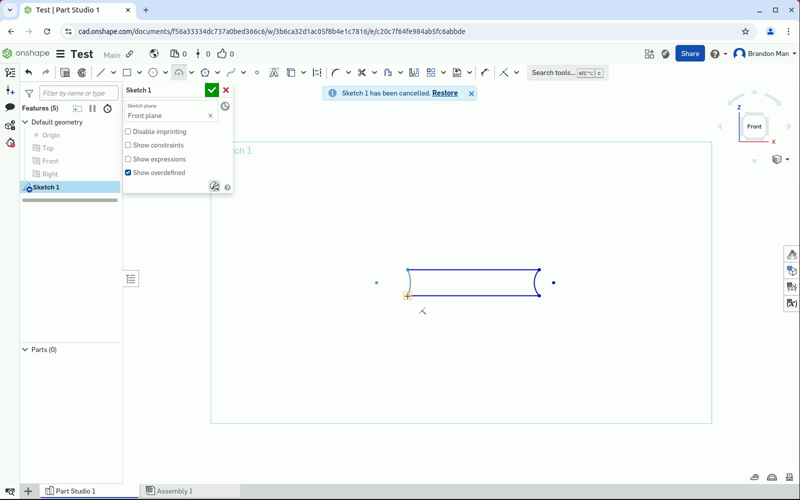
click(407, 295)
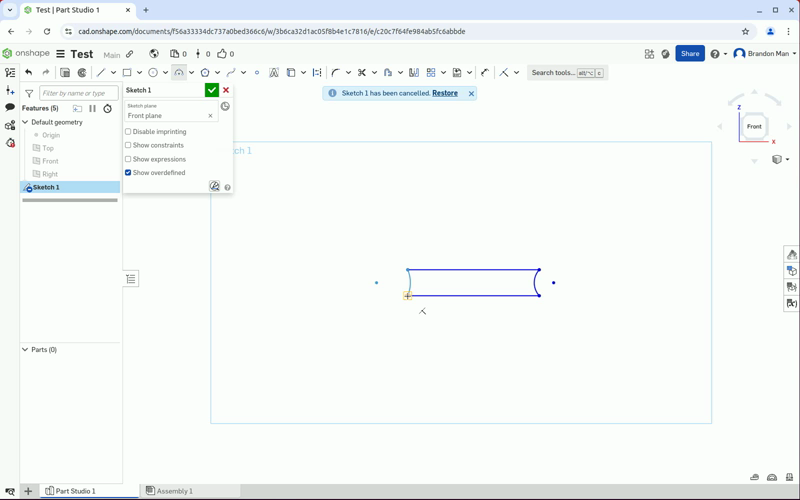
key_down(shift)
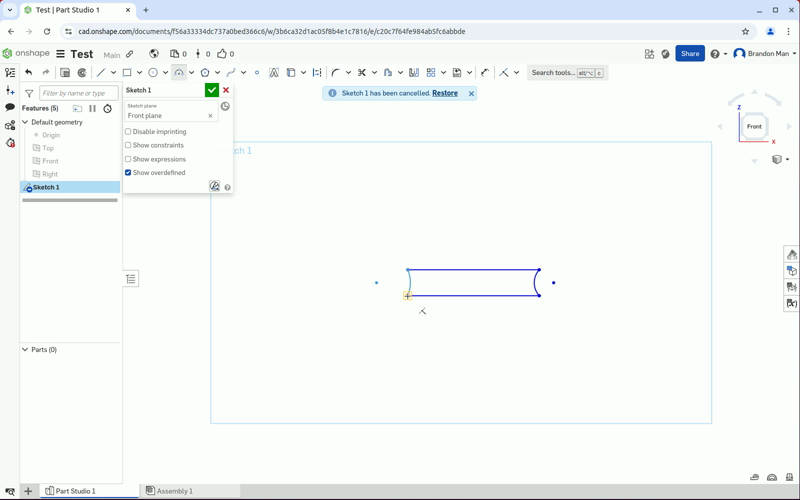
mouse_move(413, 282)
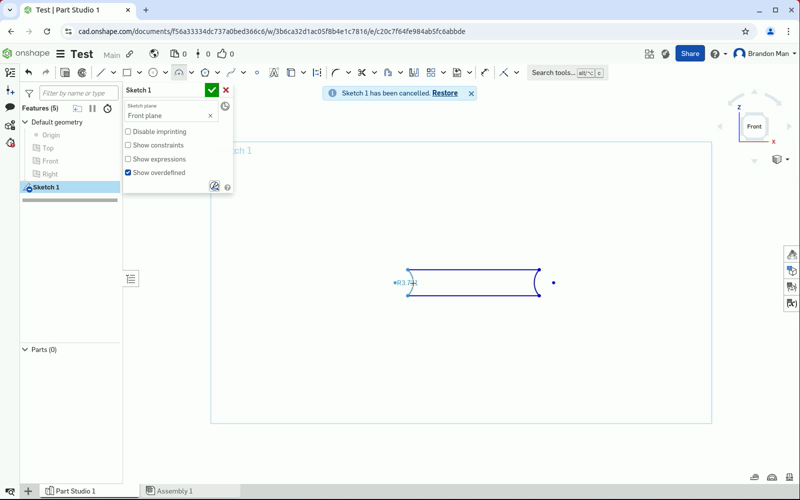
click(413, 282)
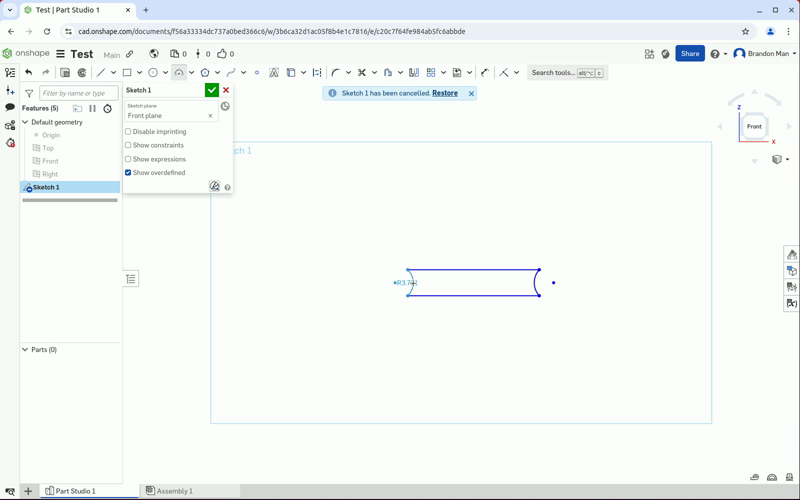
key_up(shift)
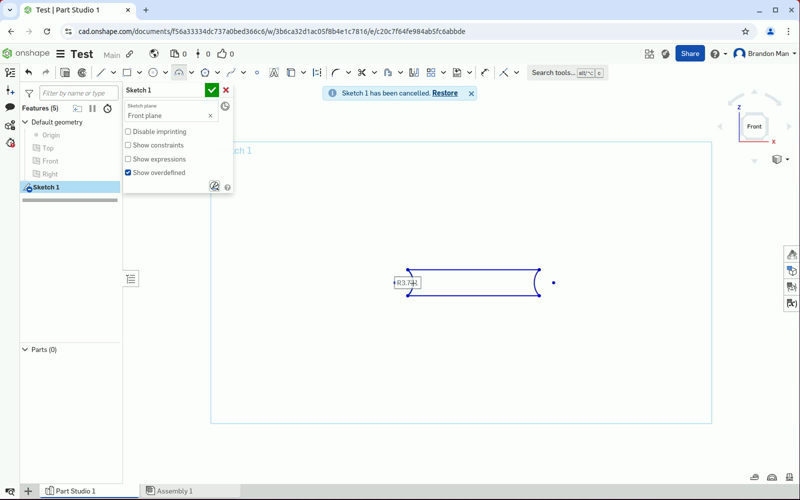
key(esc)
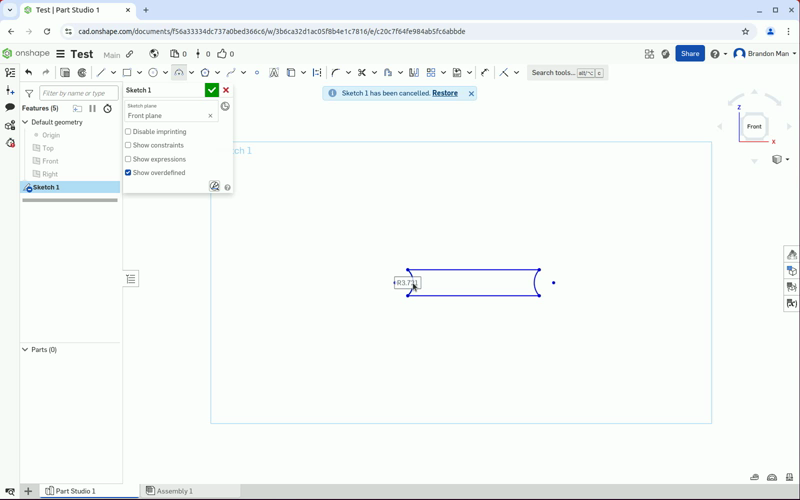
key(c)
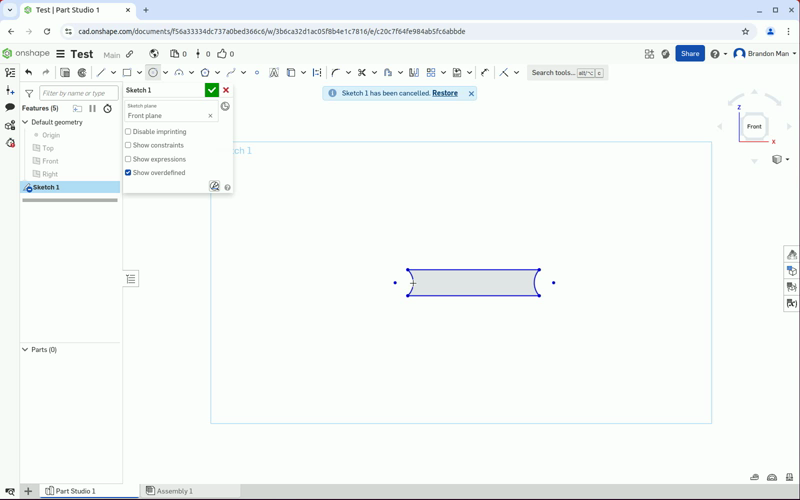
key_down(shift)
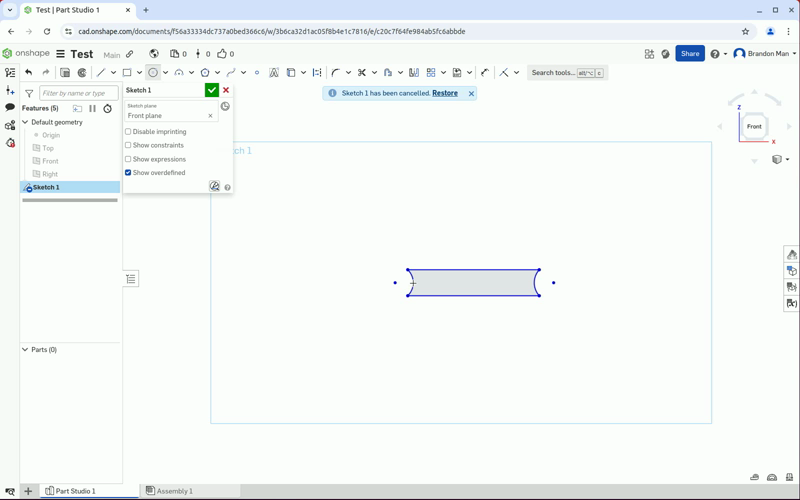
mouse_move(495, 282)
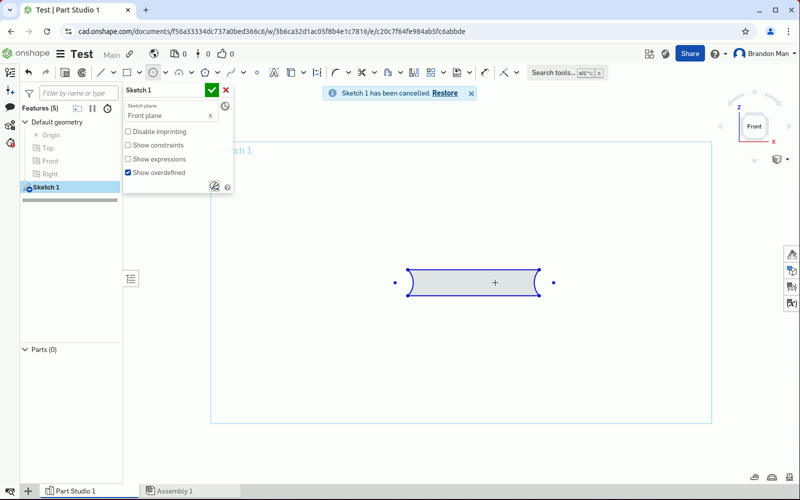
click(495, 282)
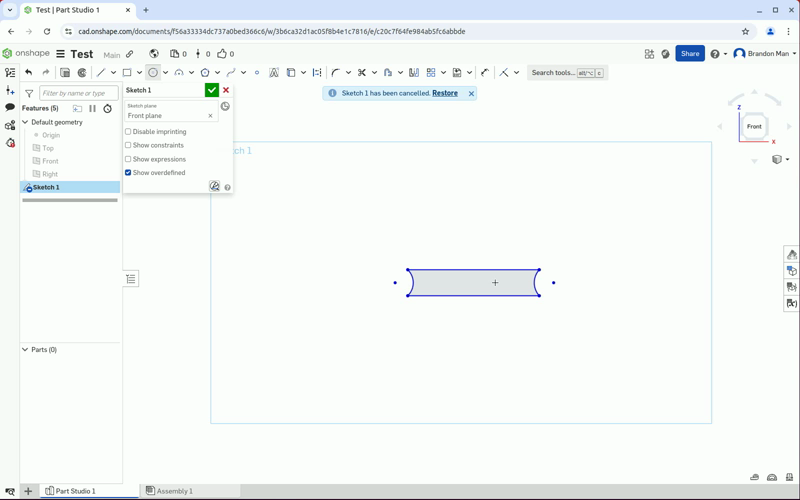
key_up(shift)
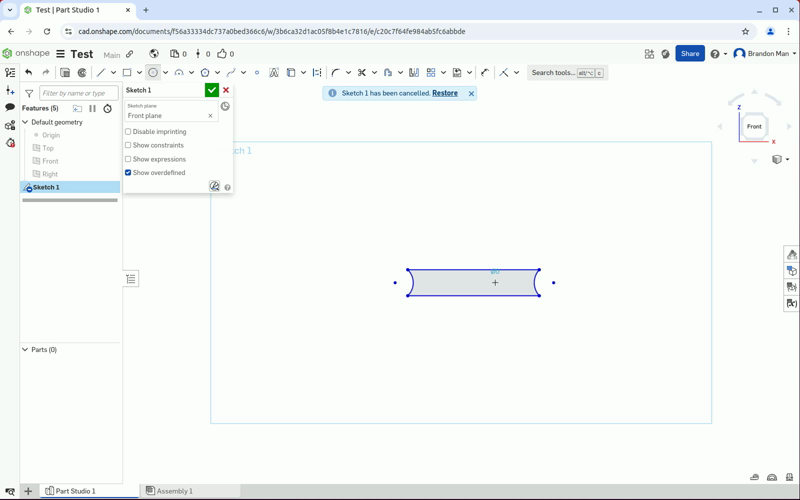
mouse_move(497, 282)
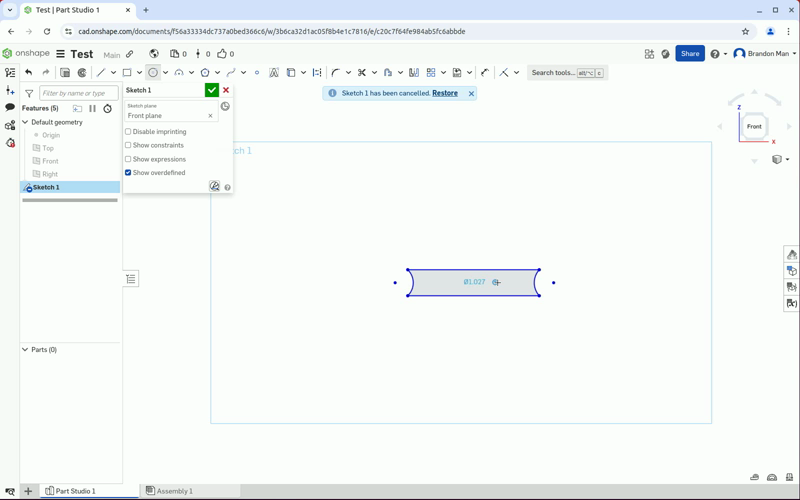
scroll(6)
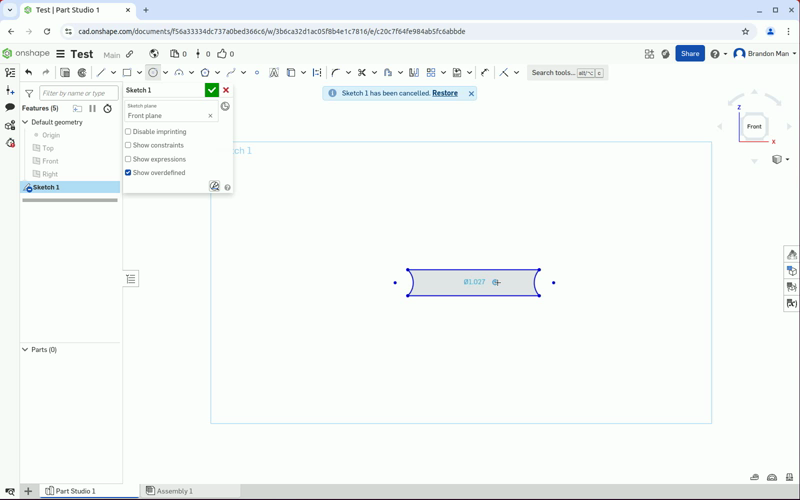
scroll(6)
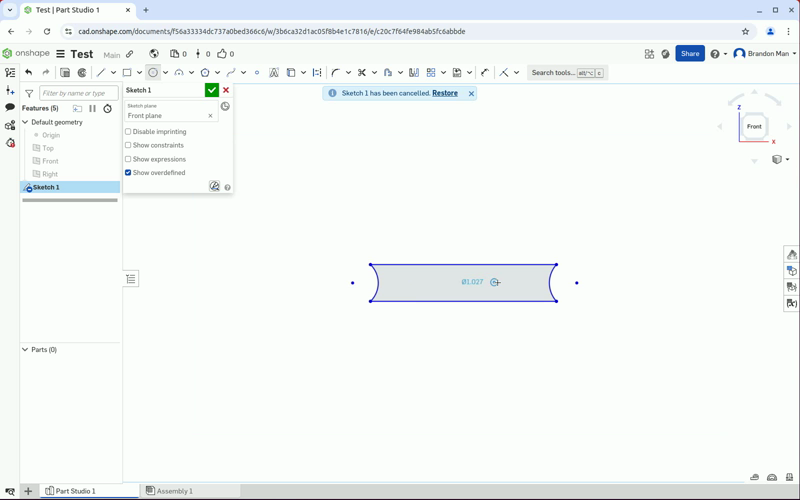
scroll(6)
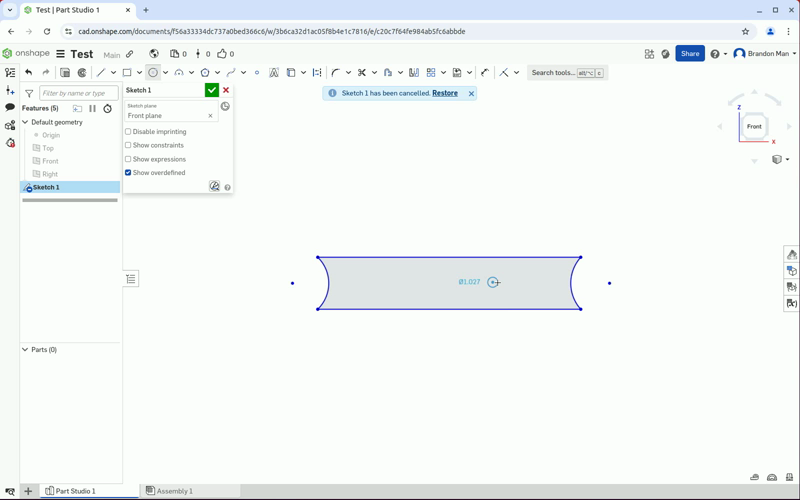
scroll(6)
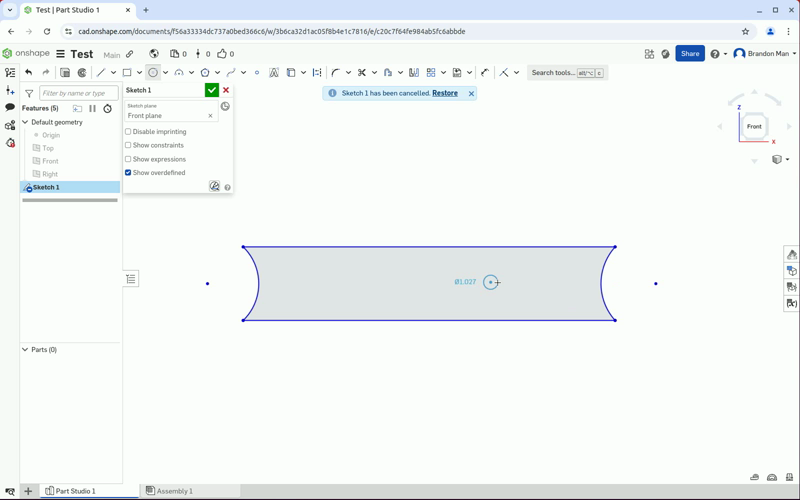
scroll(6)
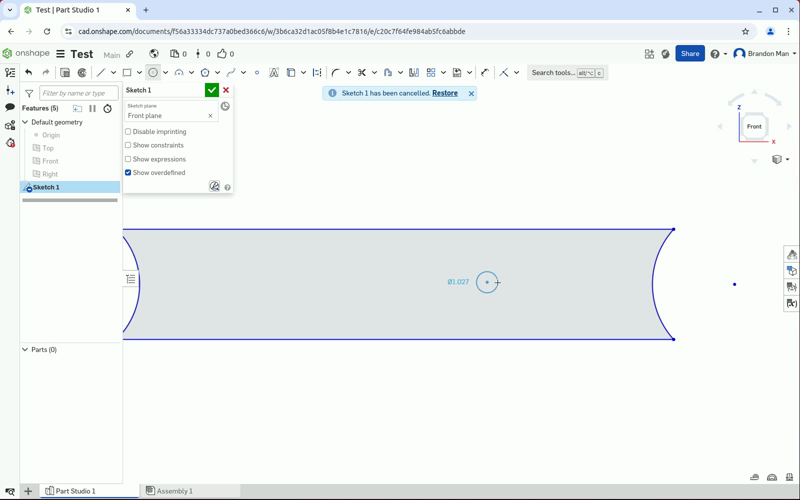
scroll(6)
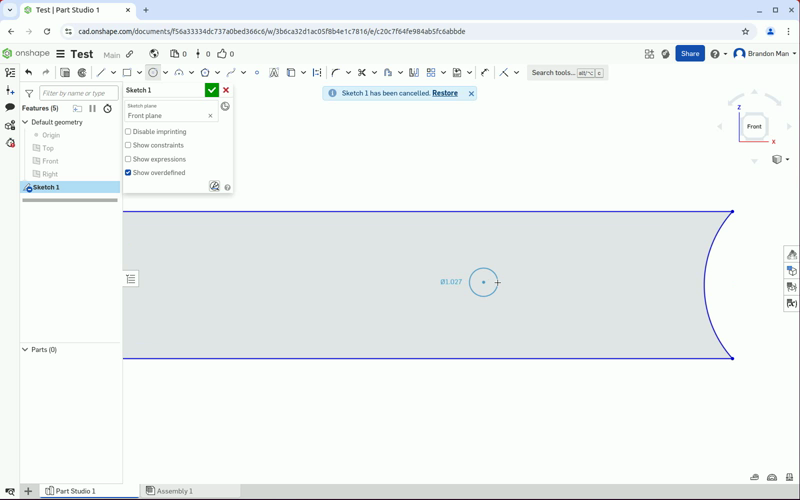
scroll(6)
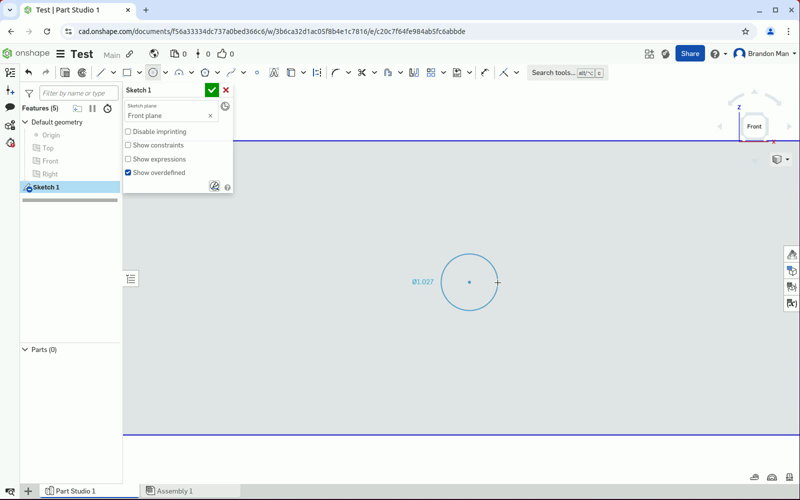
click(497, 282)
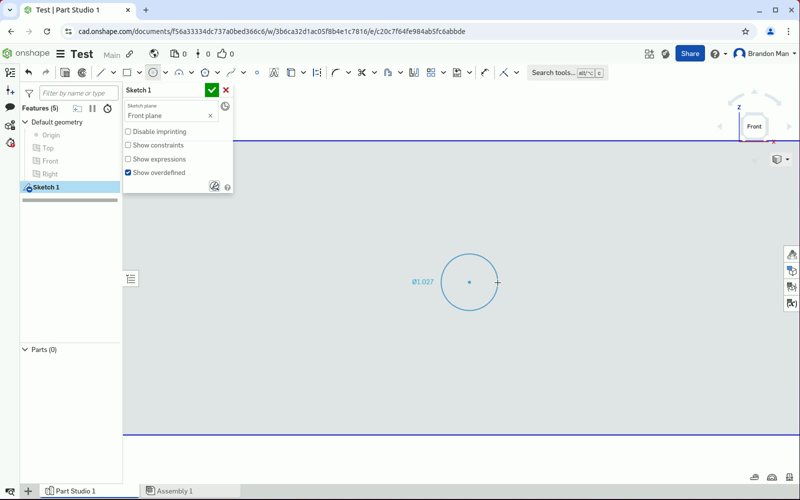
scroll(-6)
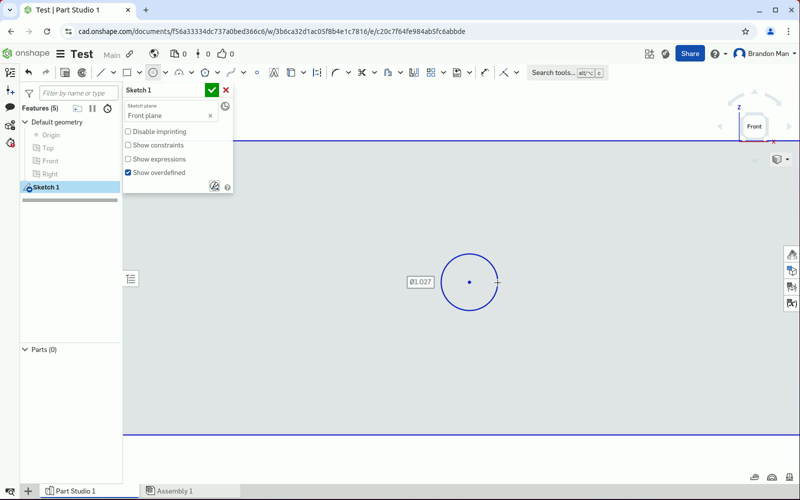
scroll(-6)
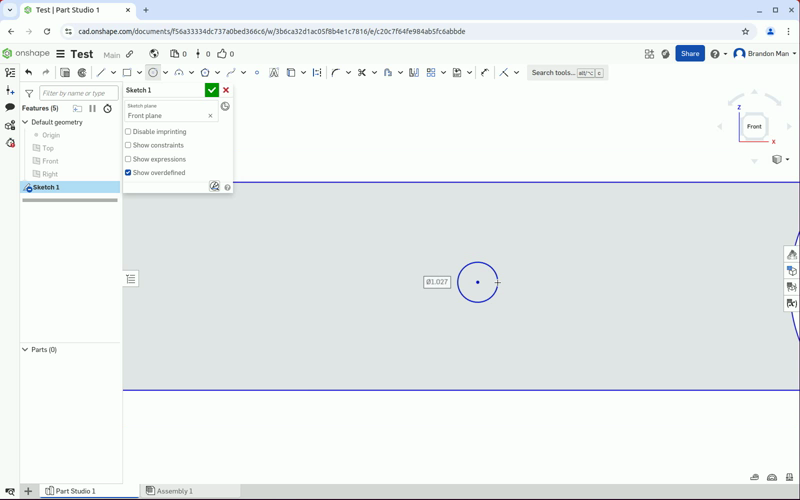
scroll(-6)
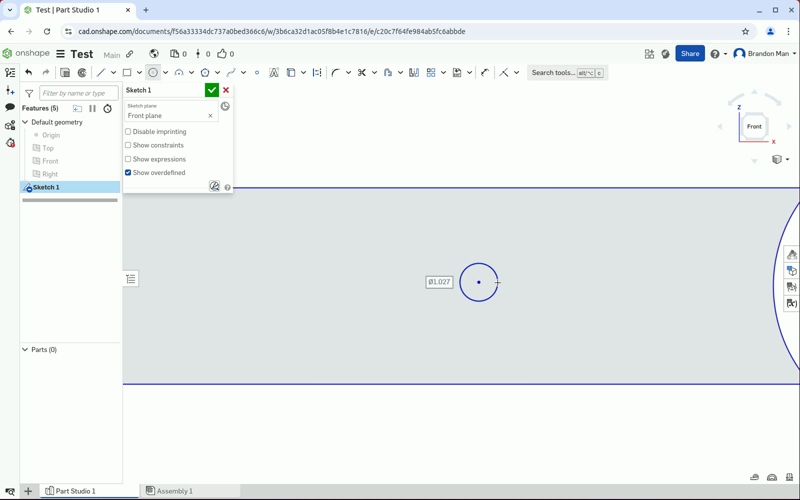
scroll(-6)
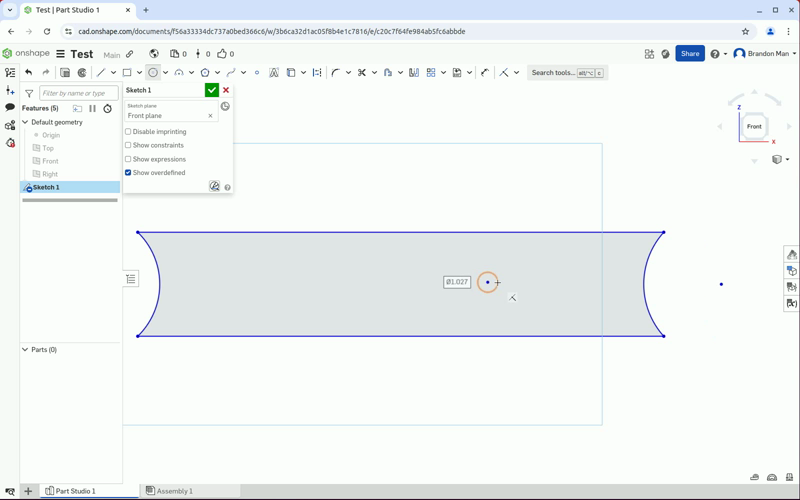
scroll(-6)
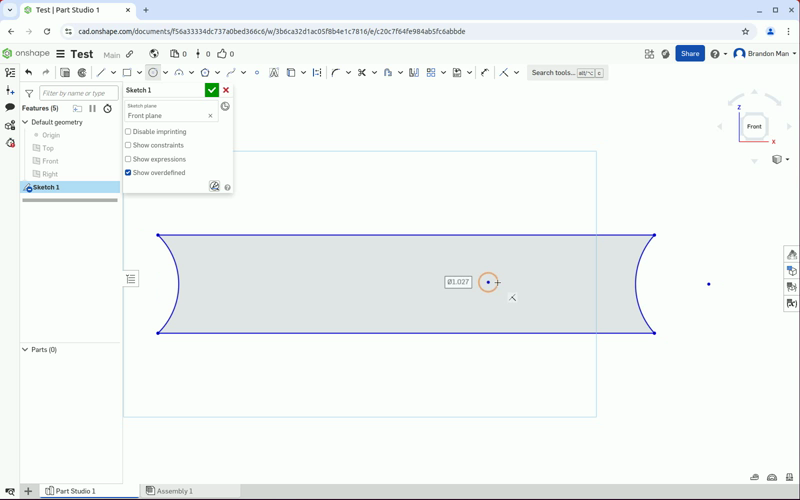
scroll(-6)
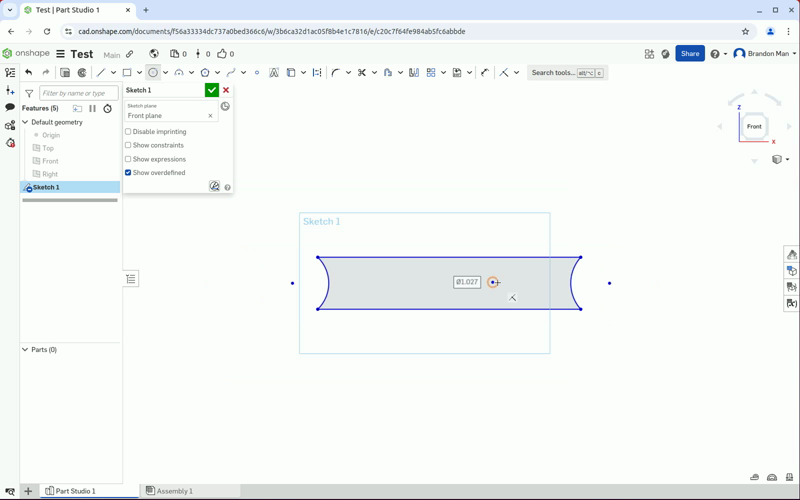
scroll(-6)
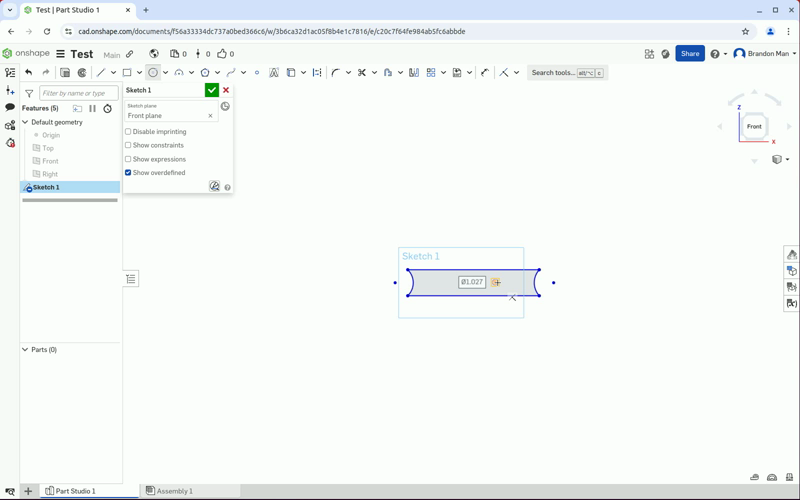
key(esc)
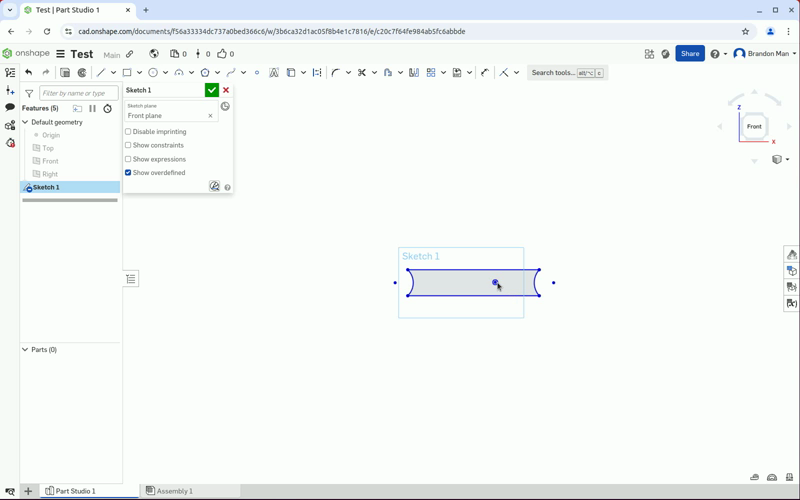
mouse_move(526, 274)
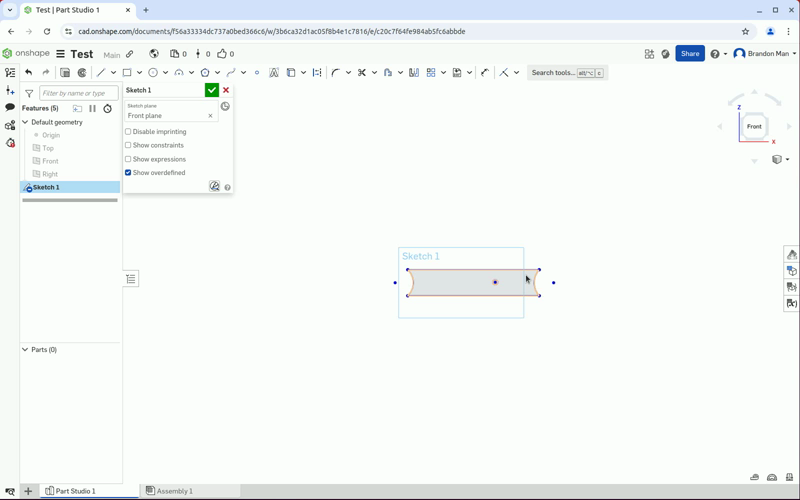
click(526, 274)
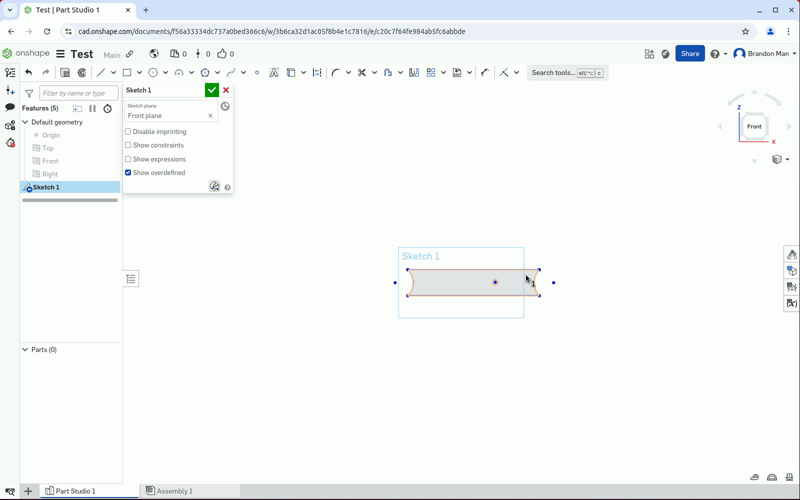
mouse_move(73, 352)
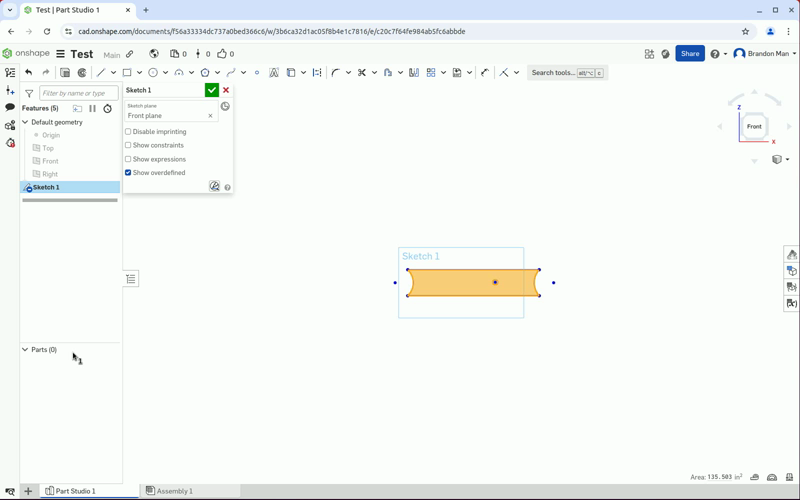
key(shift+y)
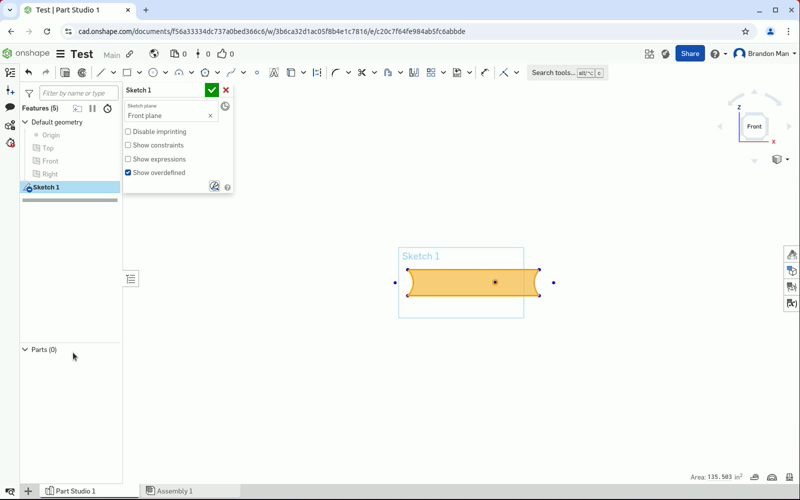
key(shift+e)
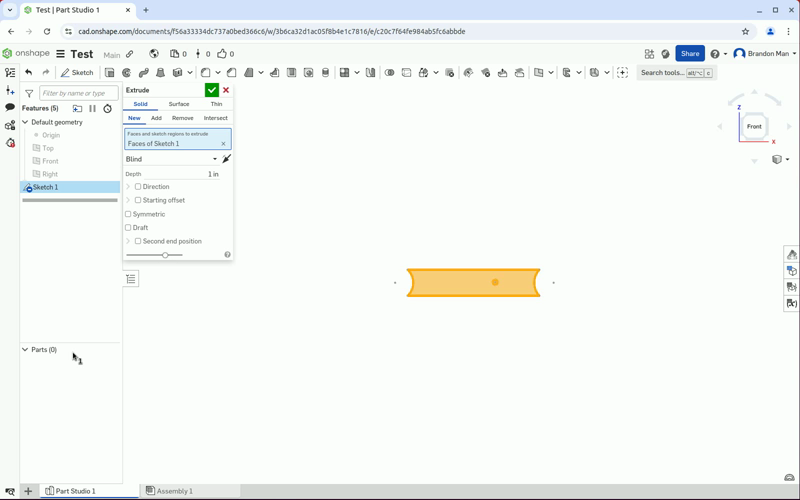
mouse_move(143, 106)
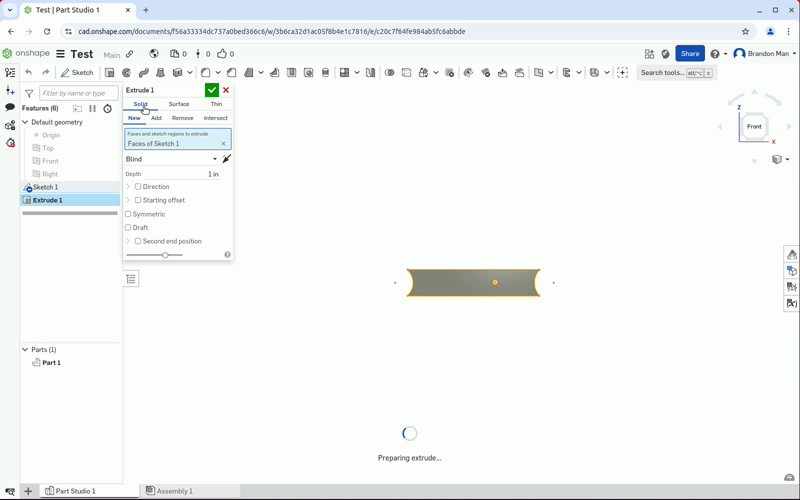
click(143, 106)
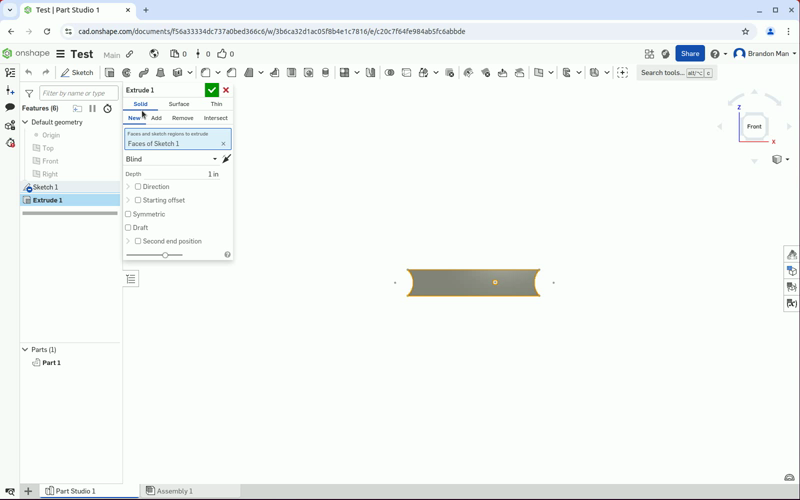
mouse_move(137, 120)
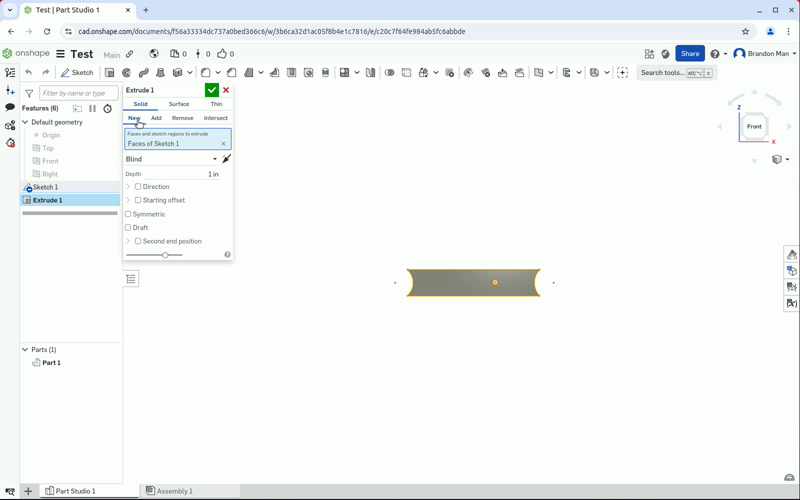
click(137, 120)
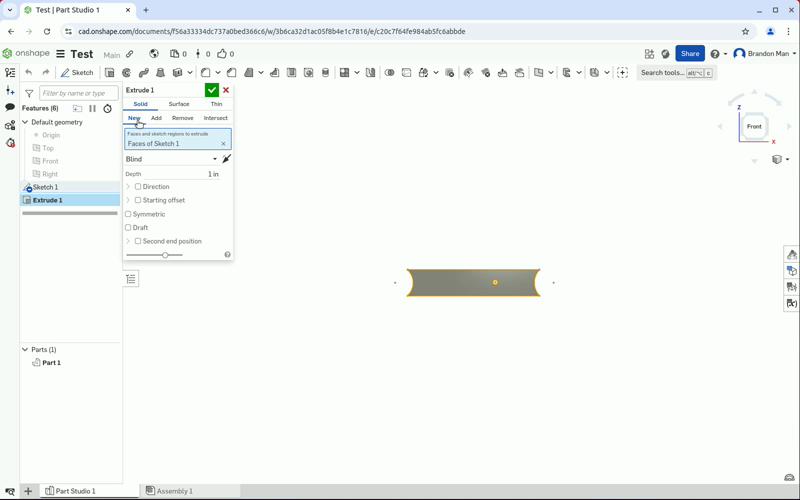
key(tab, 4)
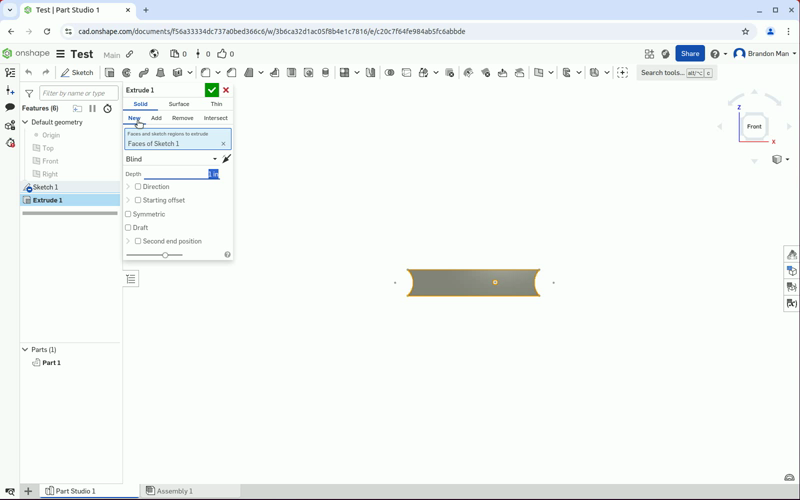
text(0.962)
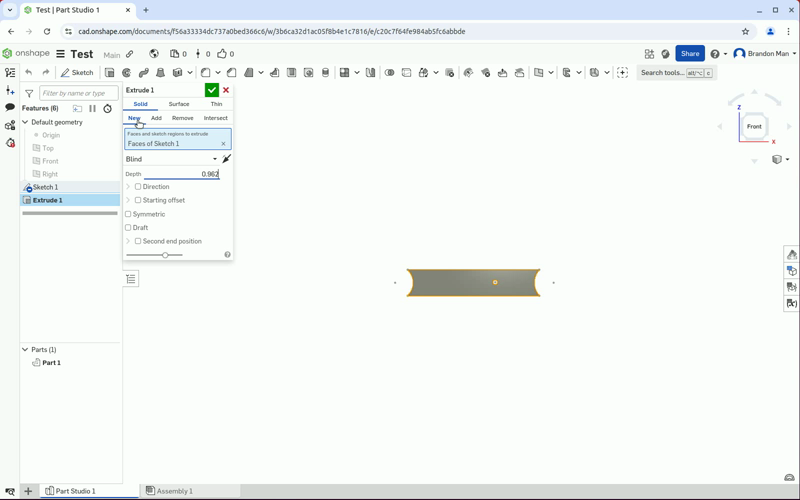
key(tab, 3)
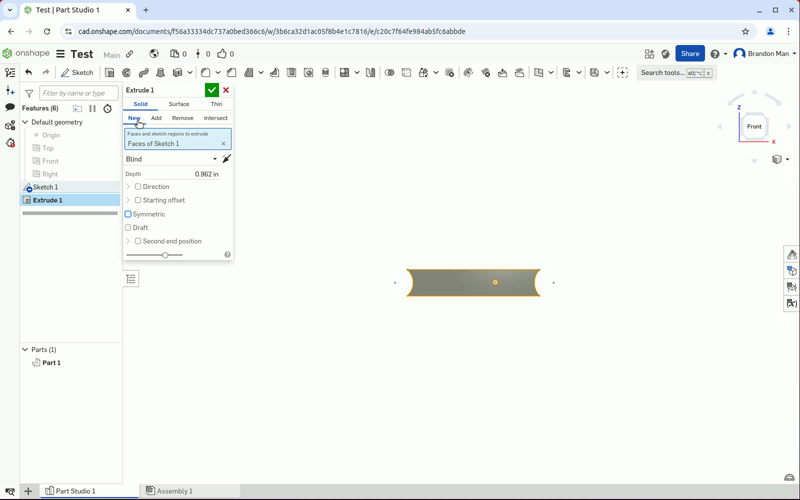
key(space)
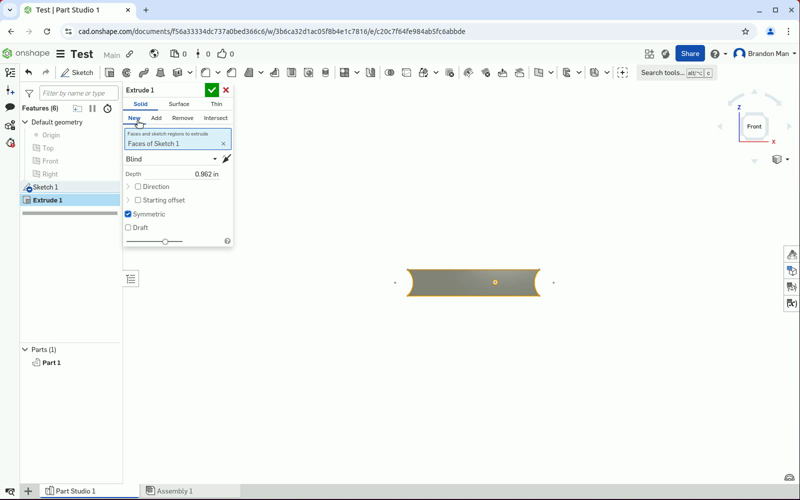
key(enter)
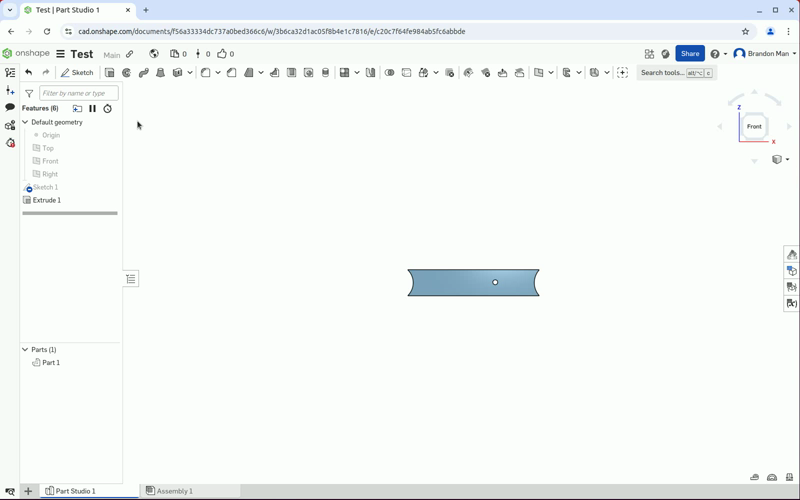
key(shift+h)
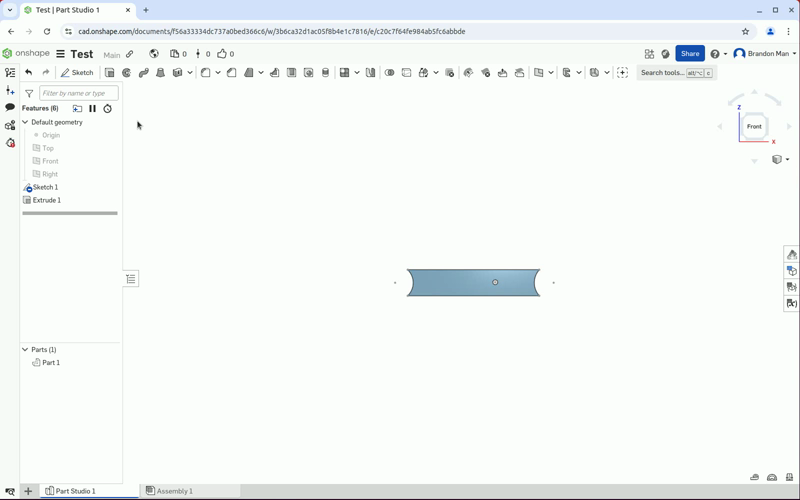
key(shift+h)
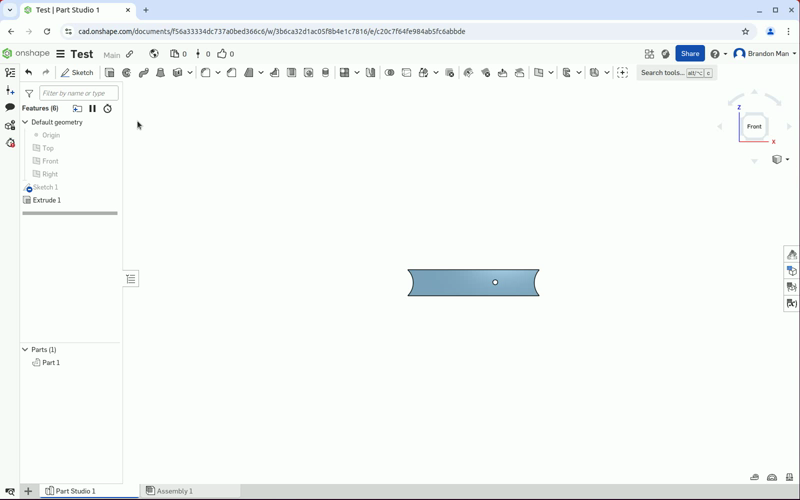
mouse_move(73, 189)
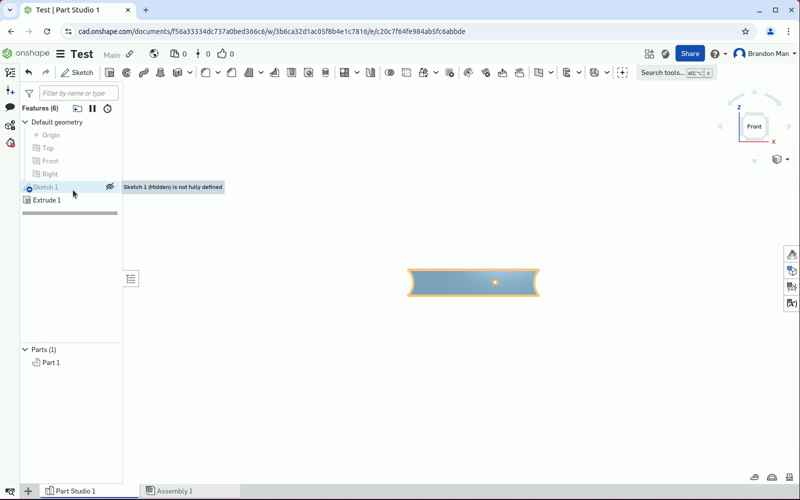
click(73, 189)
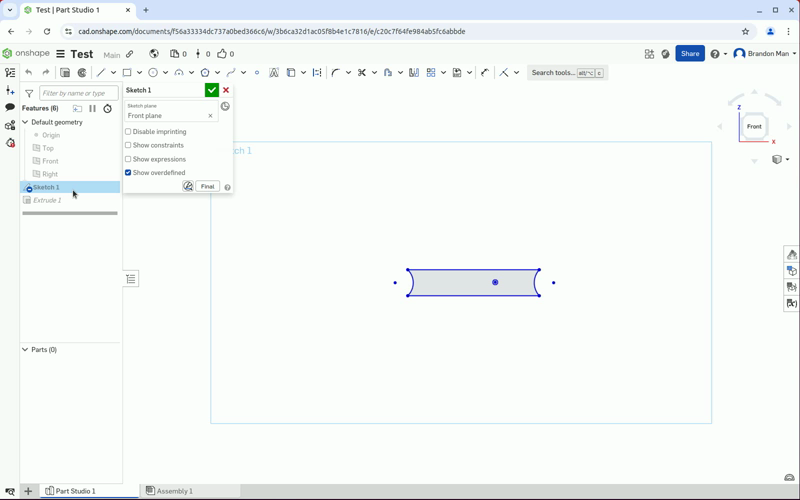
mouse_move(229, 92)
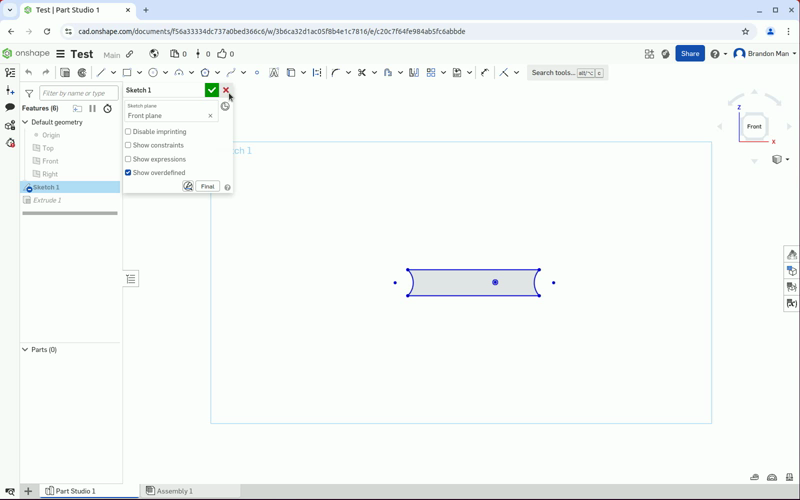
click(229, 92)
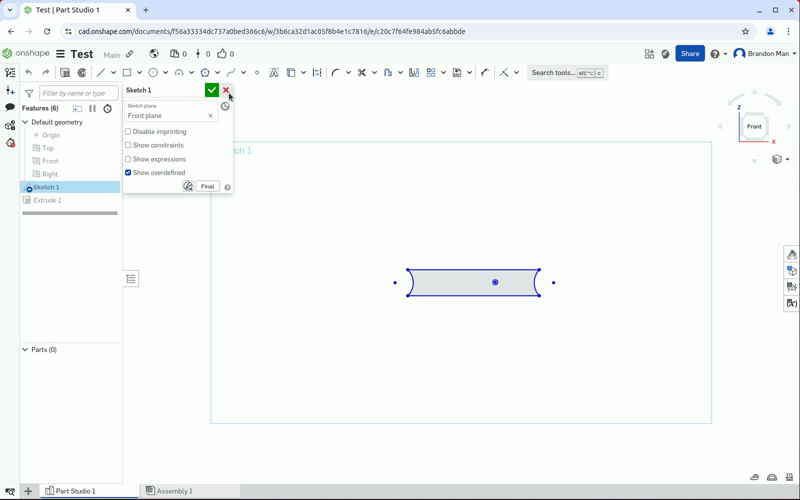
key(shift+s)
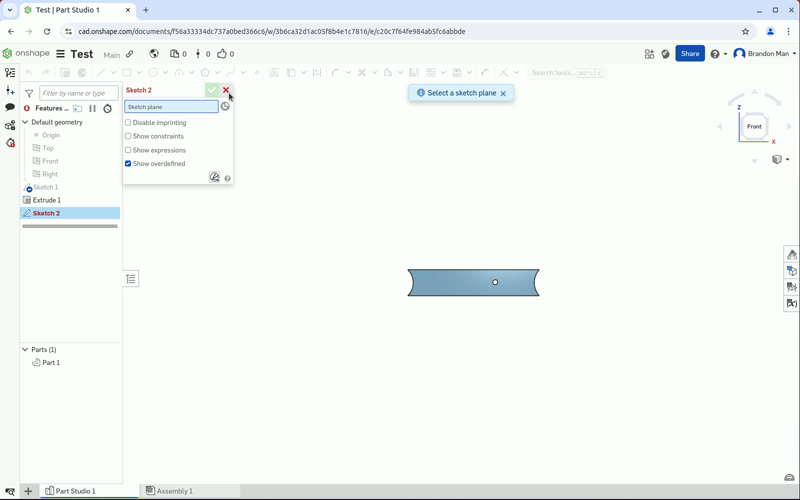
mouse_move(73, 163)
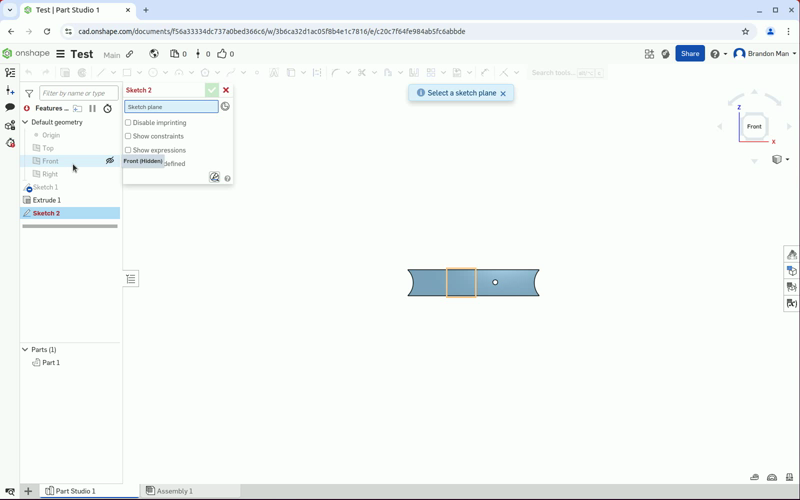
click(73, 163)
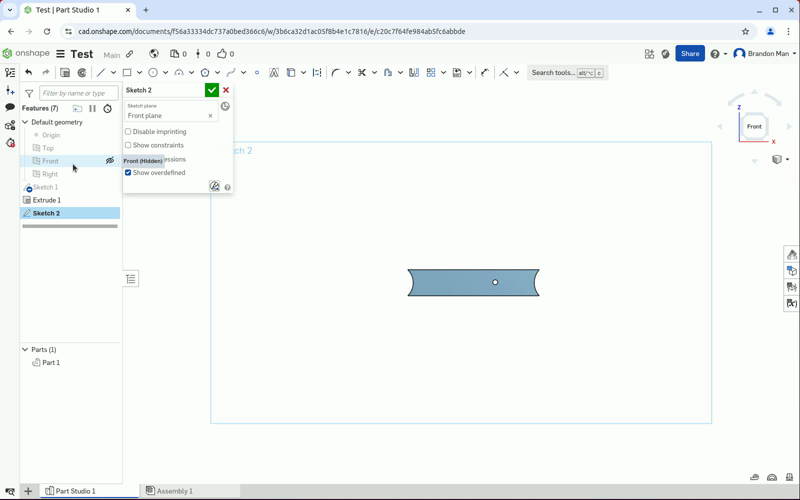
mouse_move(73, 352)
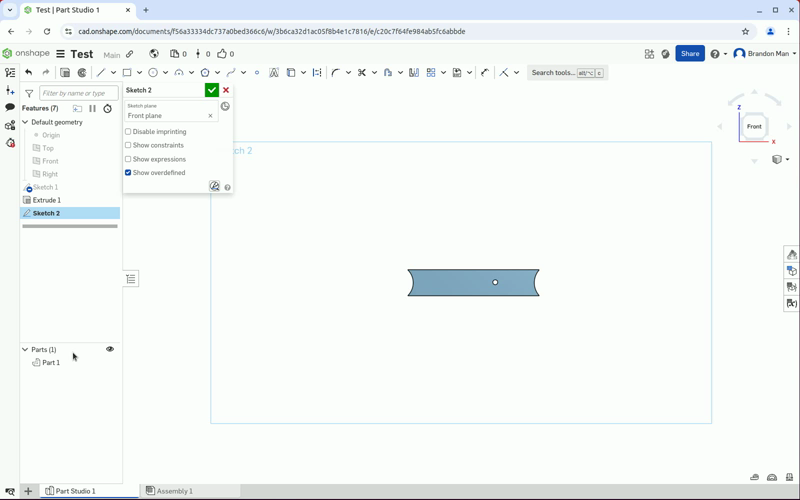
key(y)
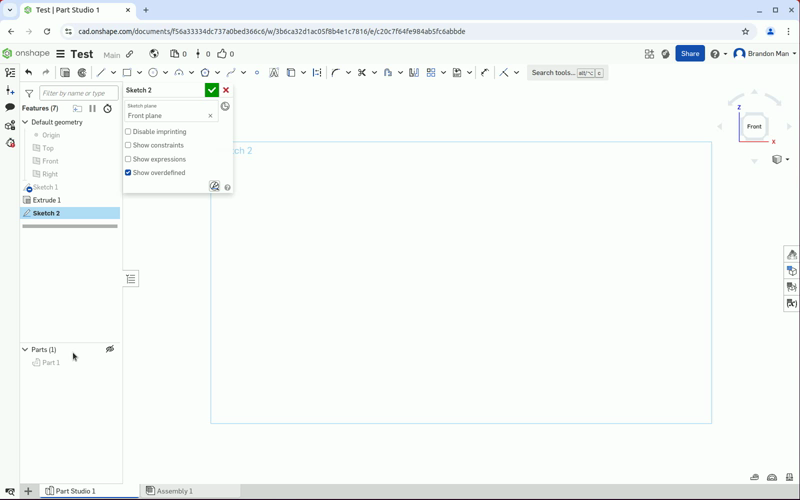
key(l)
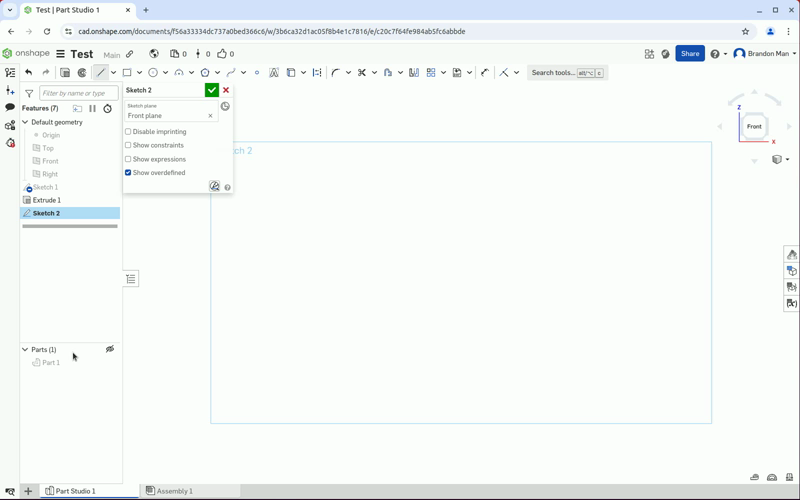
key_down(shift)
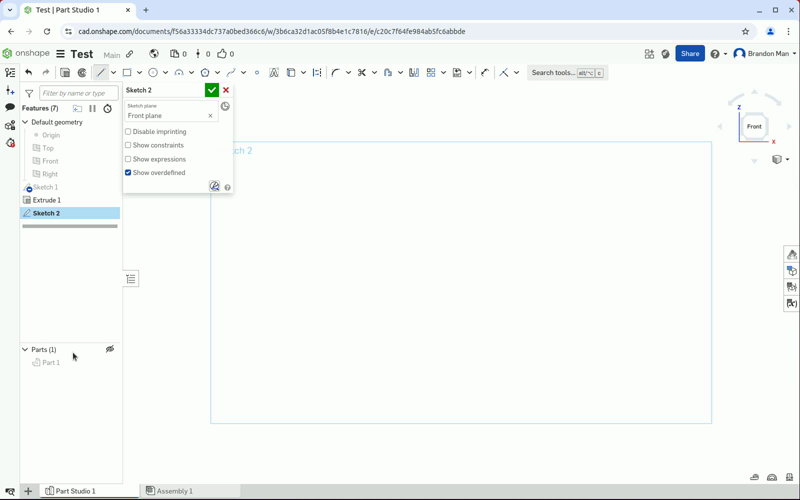
mouse_move(392, 295)
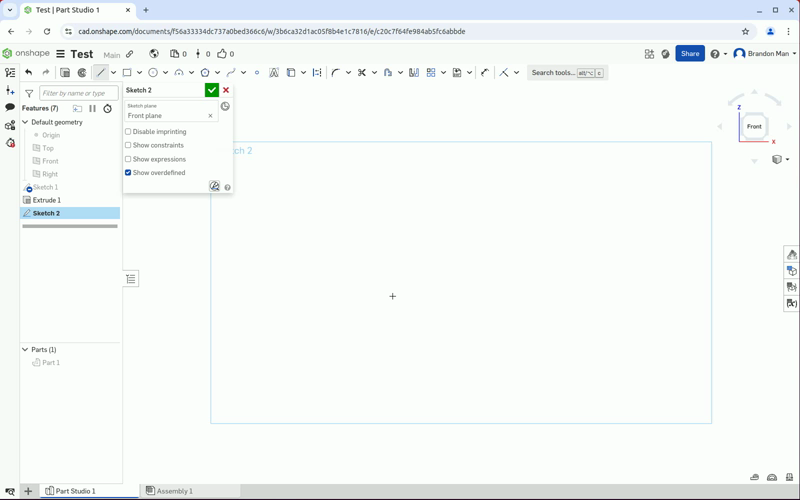
click(392, 295)
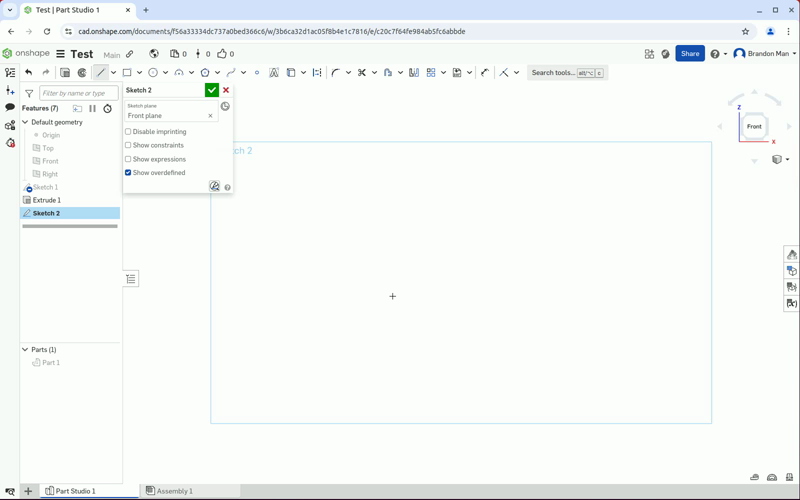
key_up(shift)
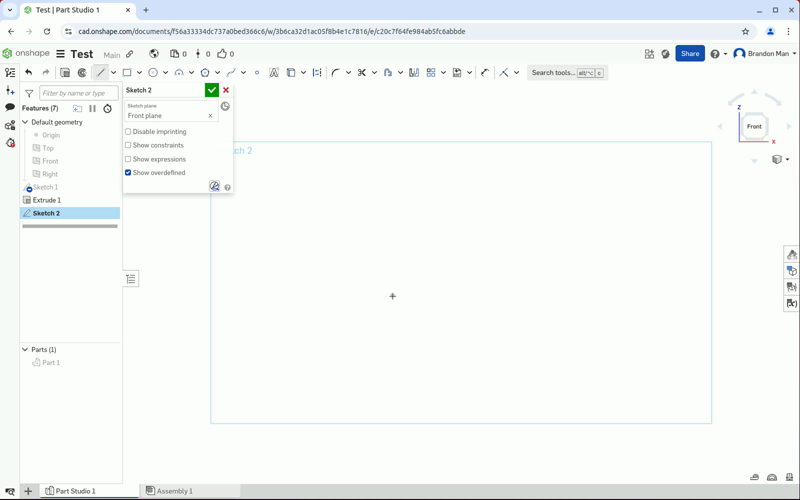
key_down(shift)
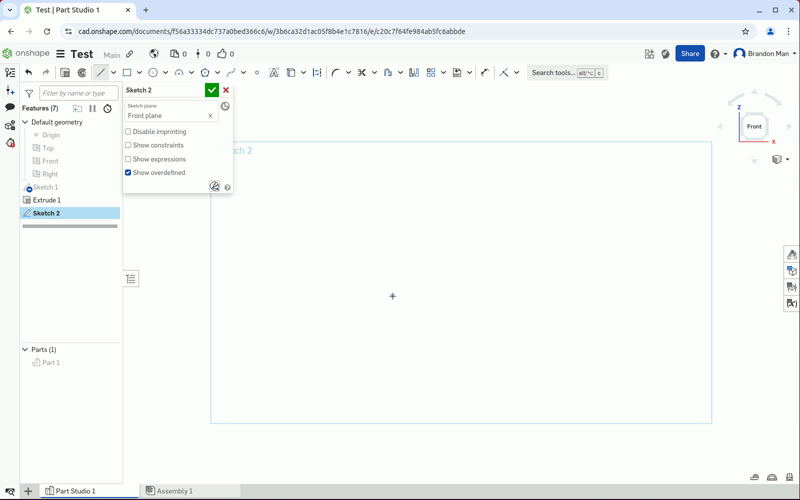
mouse_move(422, 295)
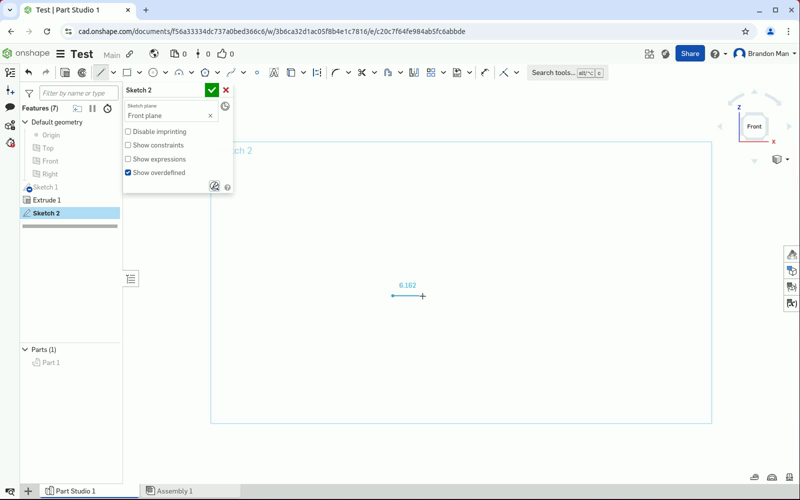
mouse_move(408, 295)
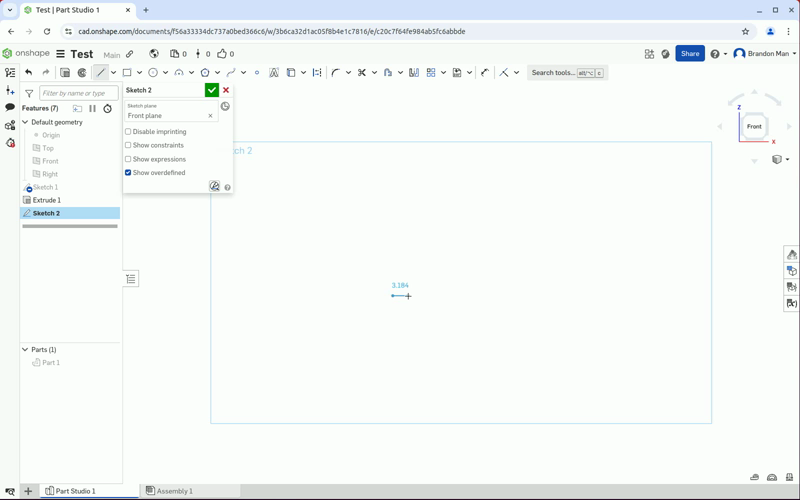
click(408, 295)
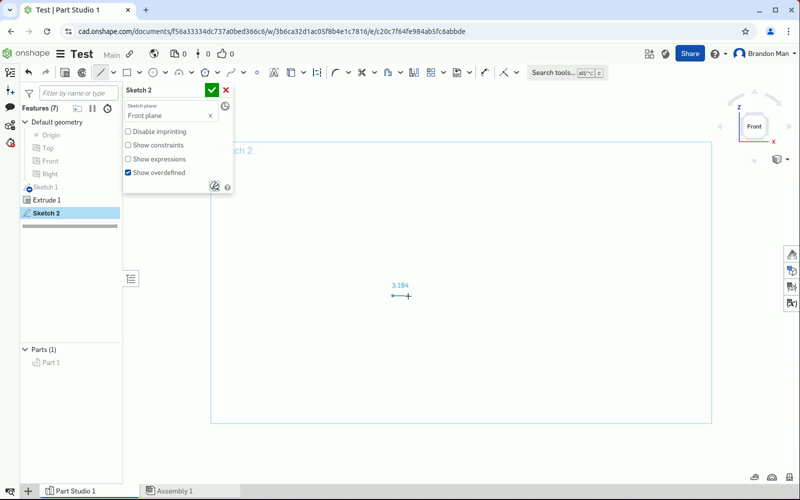
key_up(shift)
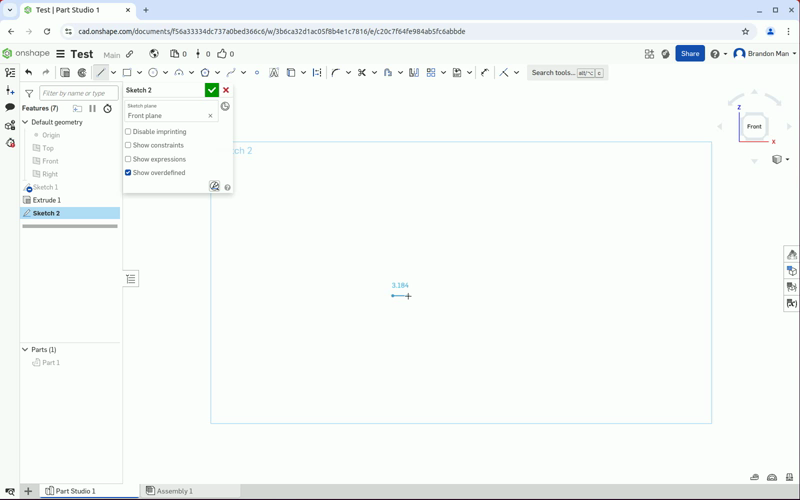
key(esc)
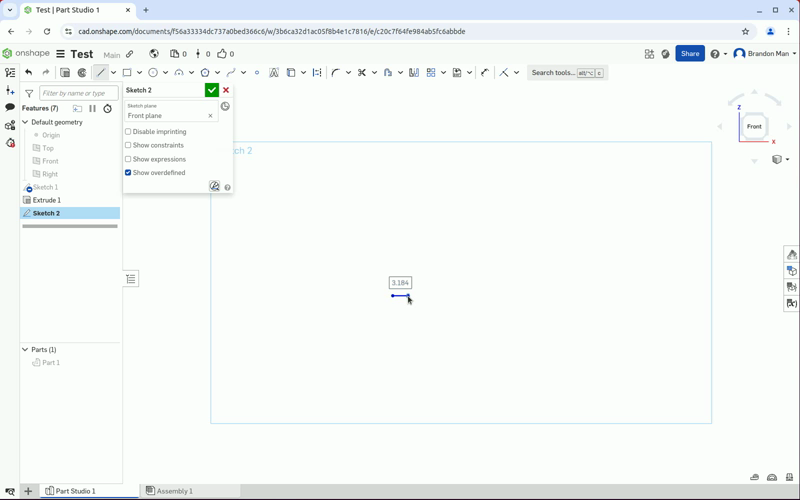
key(a)
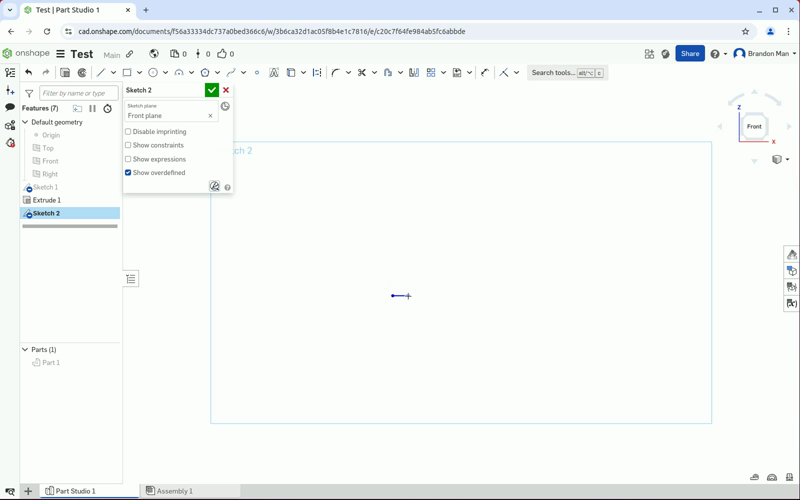
mouse_move(408, 295)
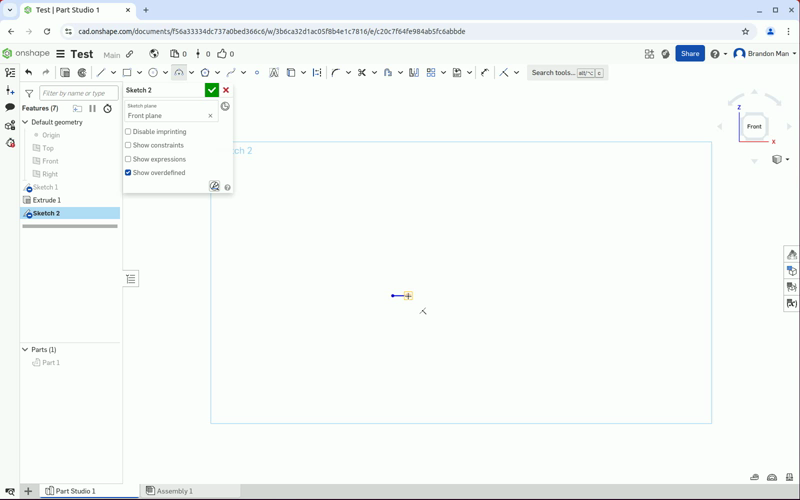
click(408, 295)
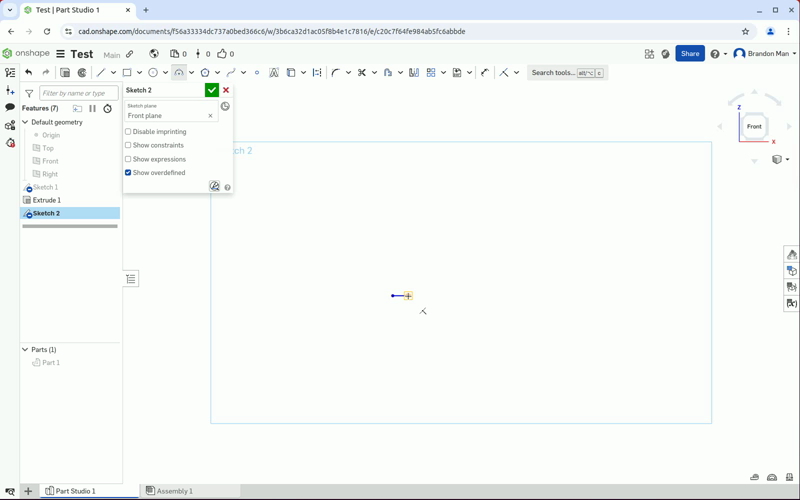
key_down(shift)
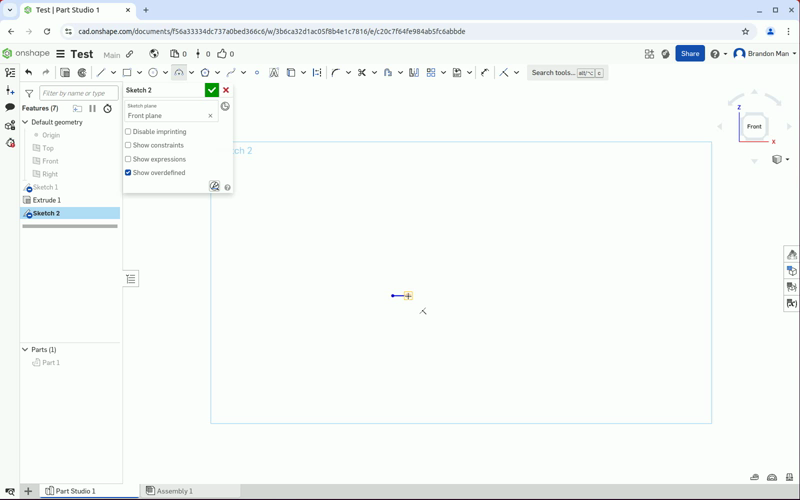
mouse_move(408, 267)
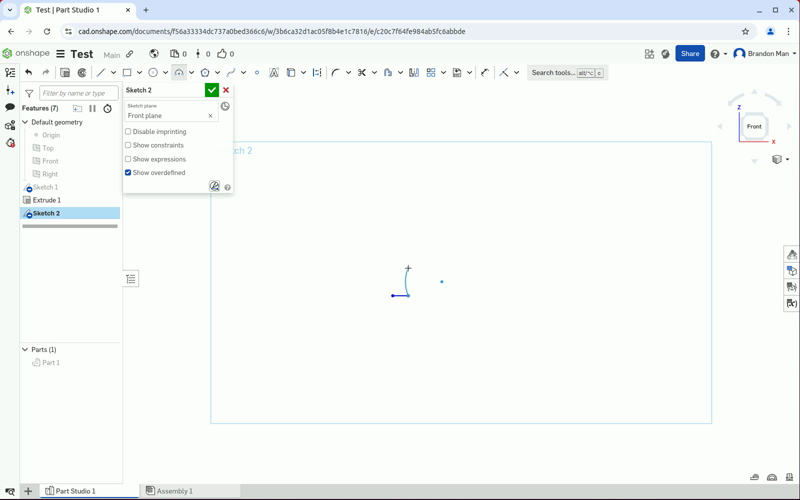
click(408, 267)
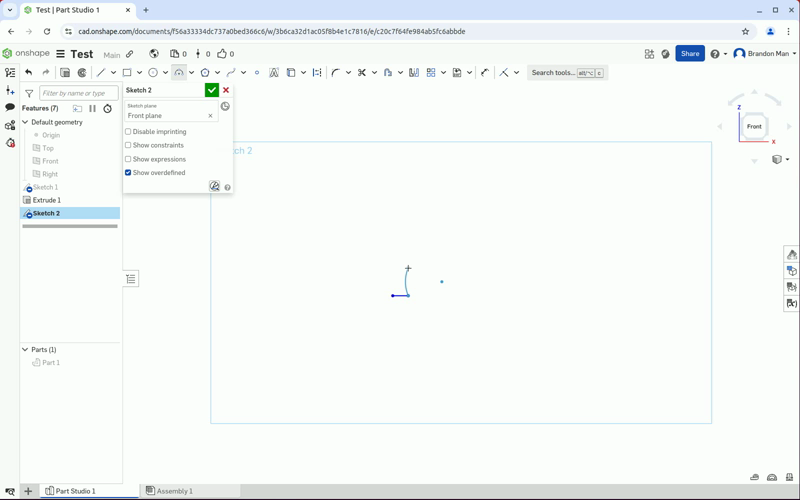
mouse_move(413, 282)
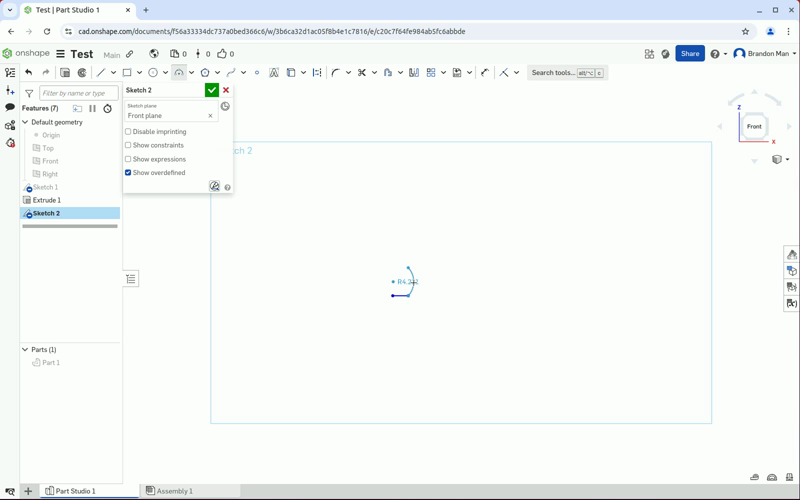
click(413, 282)
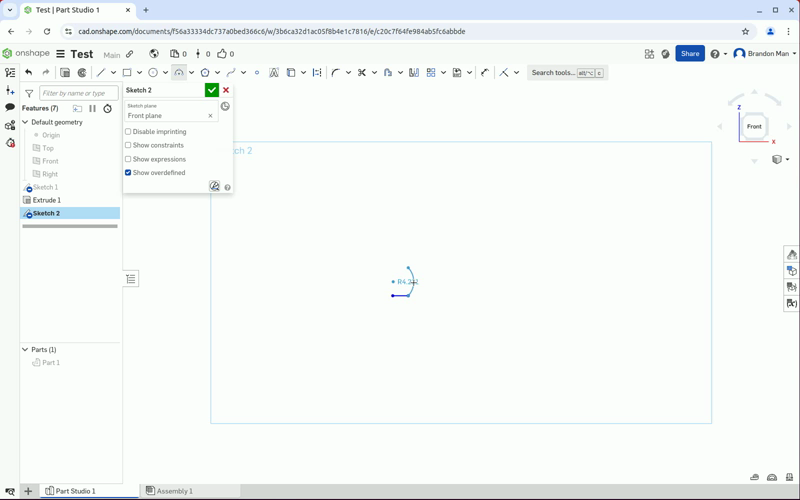
key_up(shift)
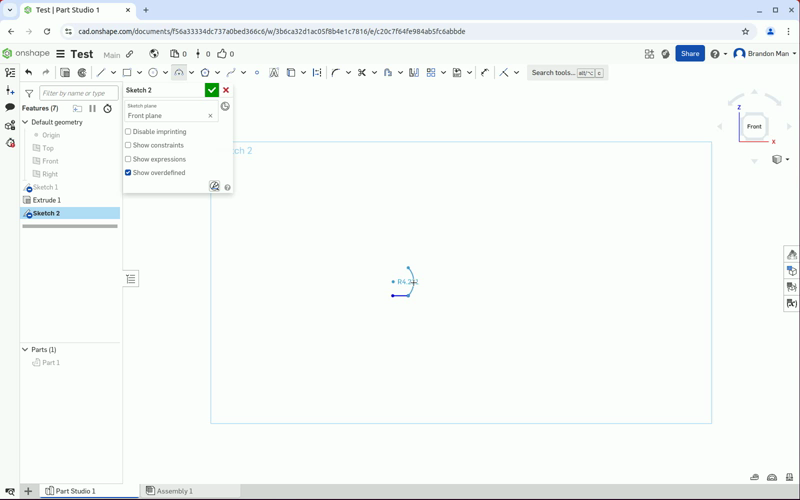
key(esc)
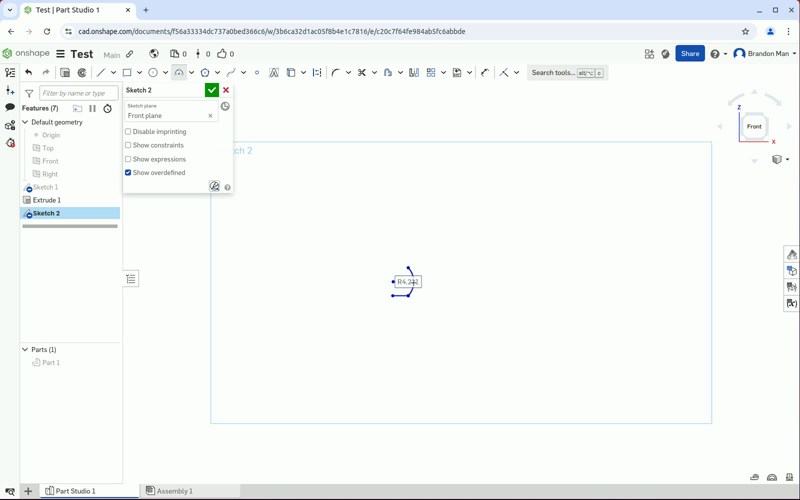
key(l)
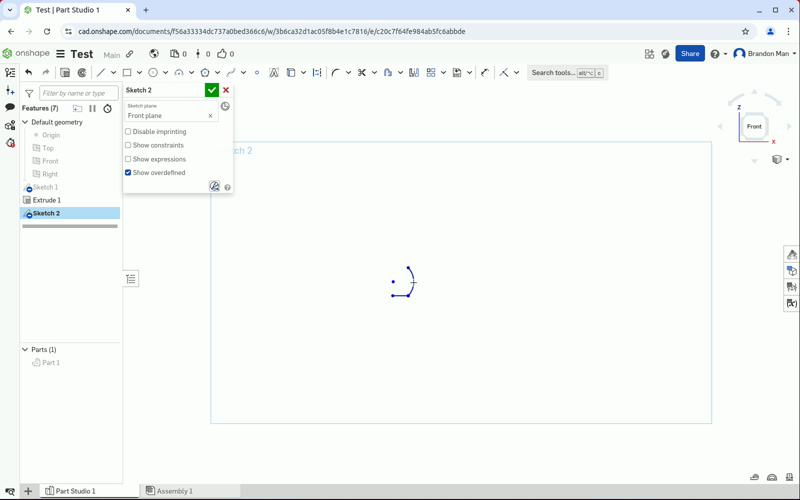
mouse_move(408, 267)
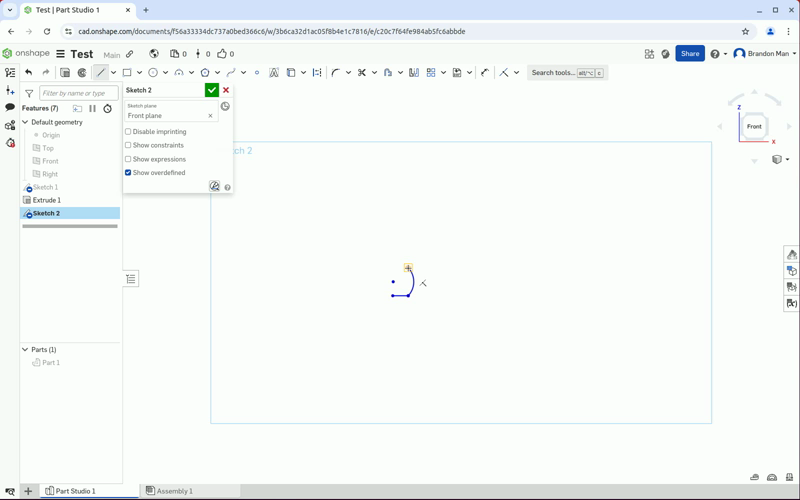
click(408, 267)
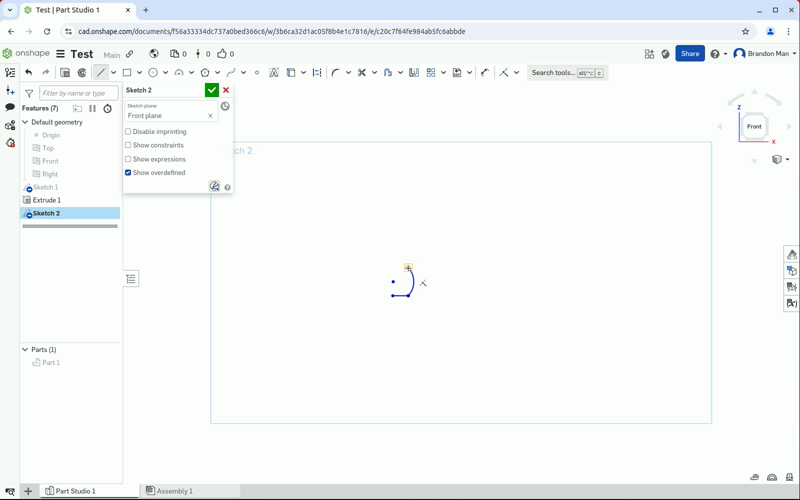
key_down(shift)
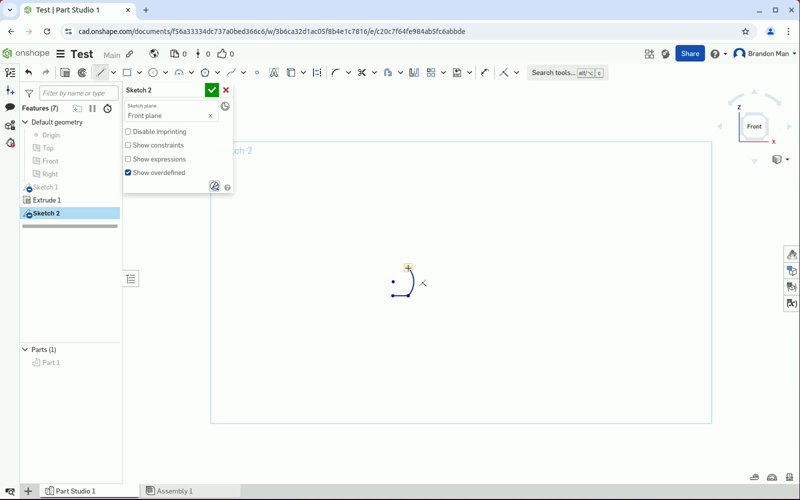
mouse_move(438, 267)
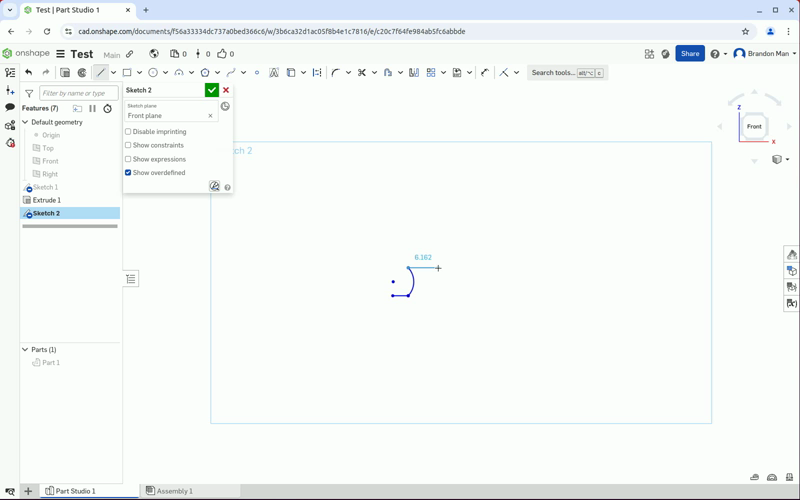
mouse_move(392, 267)
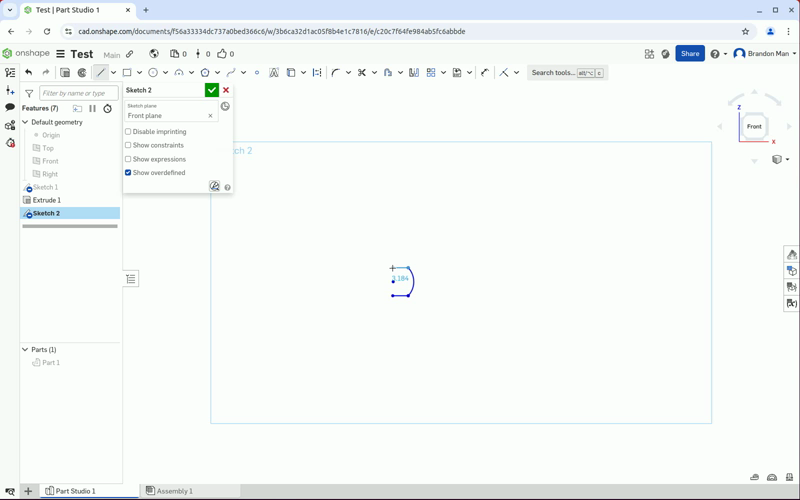
click(392, 267)
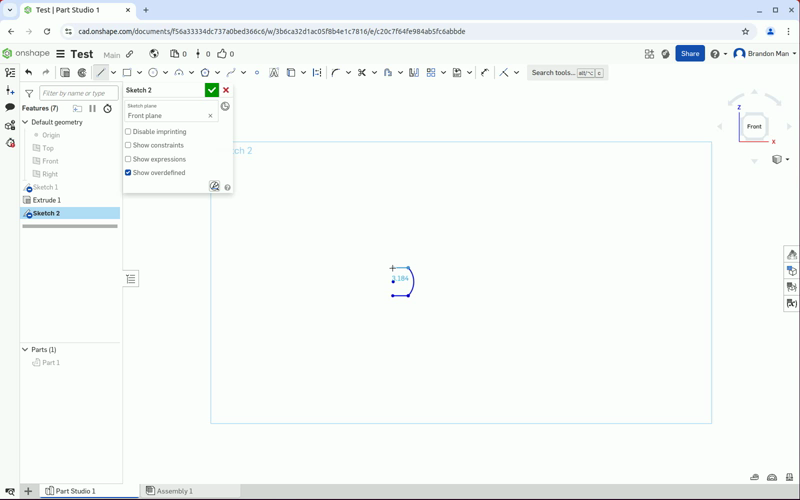
key_up(shift)
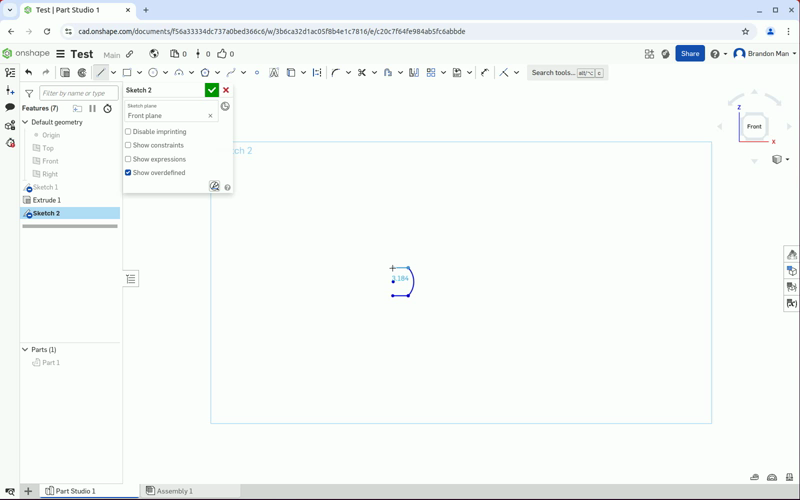
key(esc)
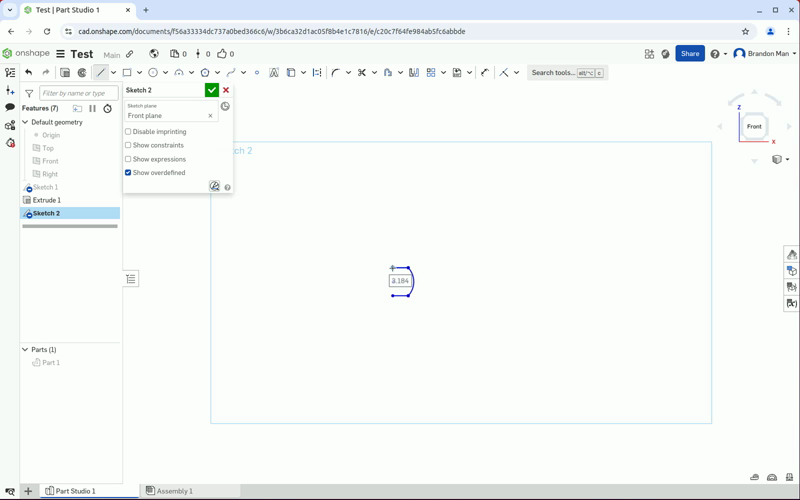
key(a)
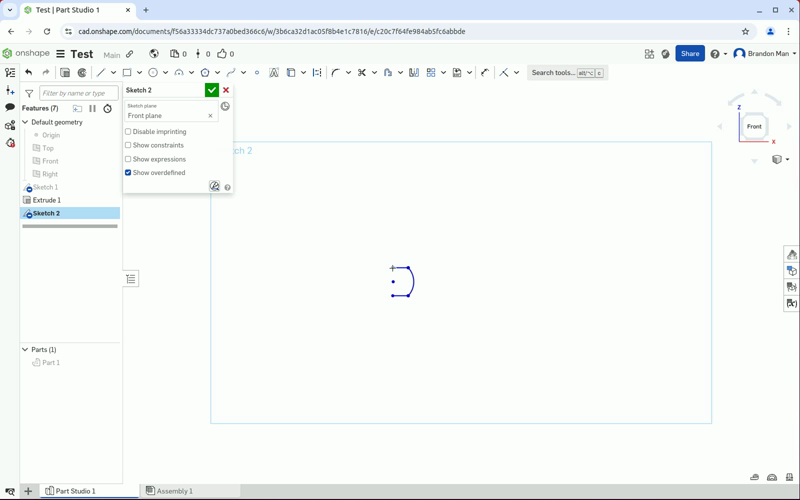
mouse_move(392, 267)
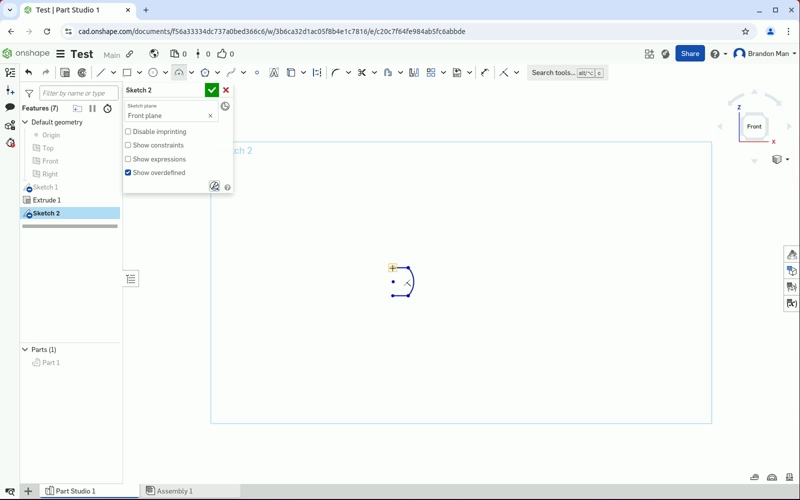
click(392, 267)
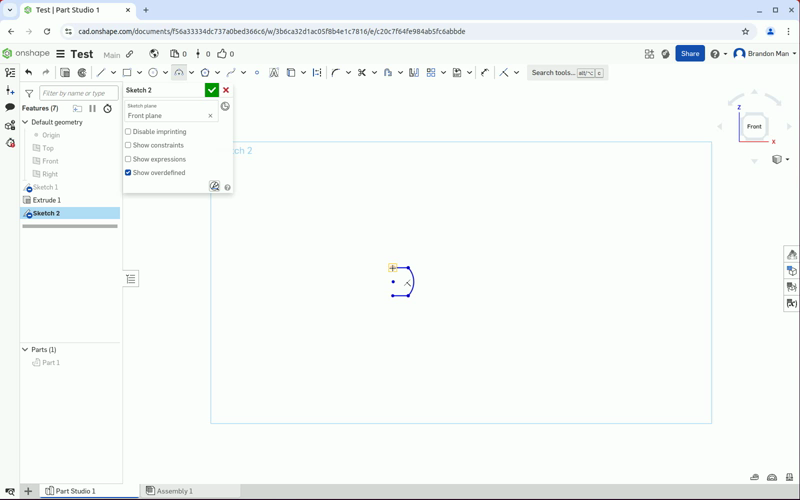
mouse_move(392, 295)
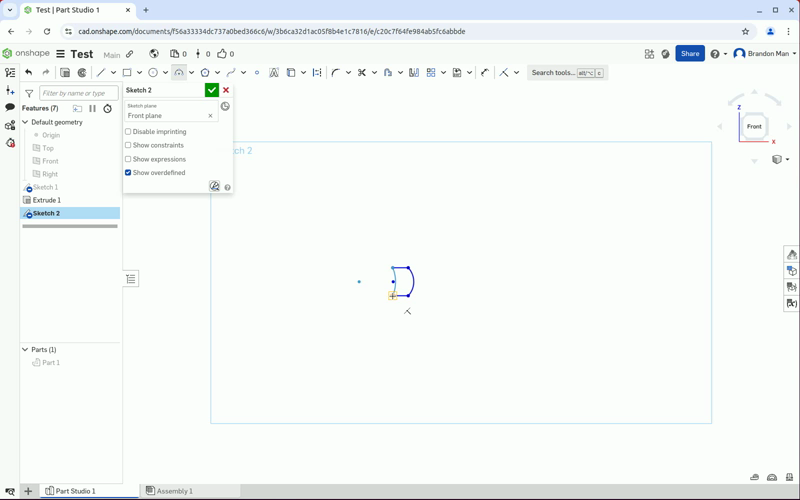
click(392, 295)
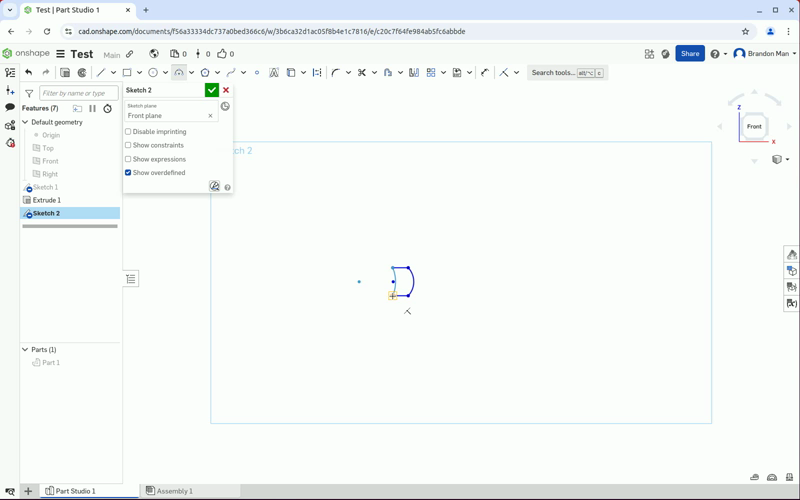
key_down(shift)
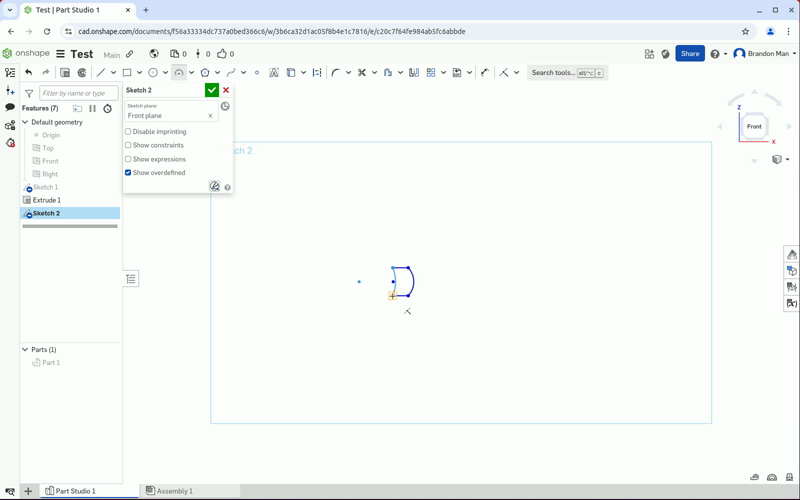
mouse_move(406, 282)
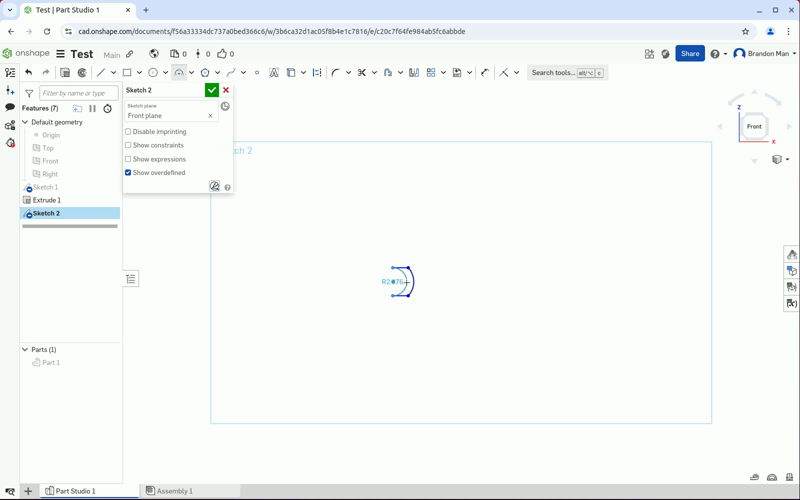
click(406, 282)
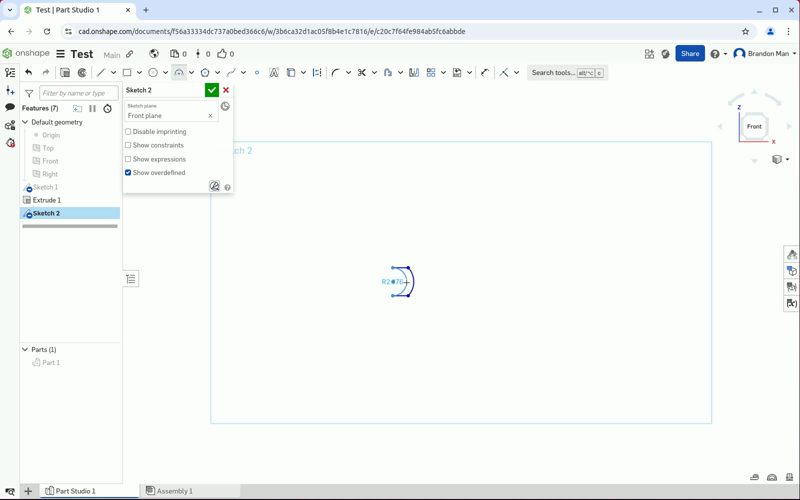
key_up(shift)
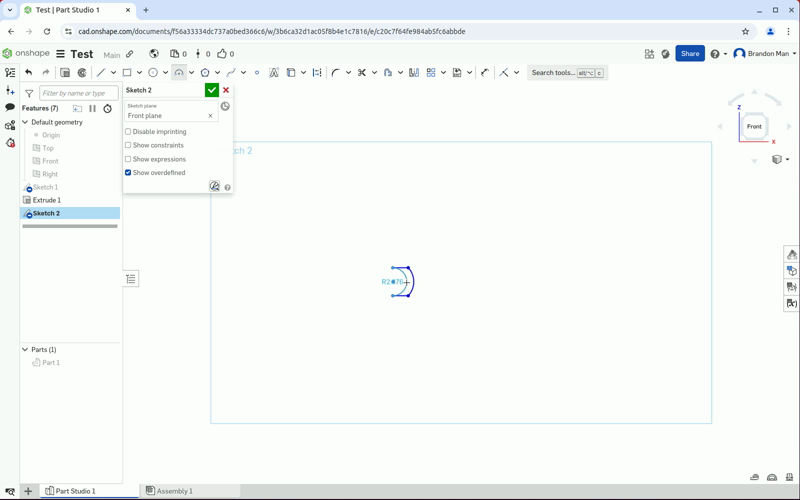
key(esc)
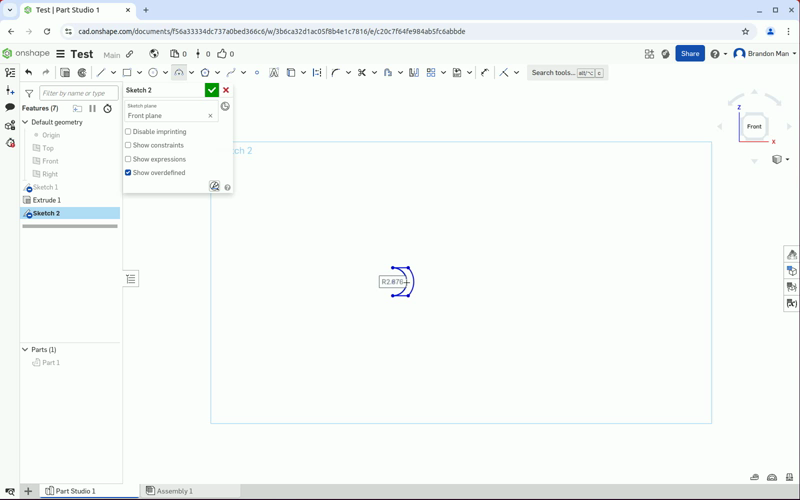
mouse_move(399, 282)
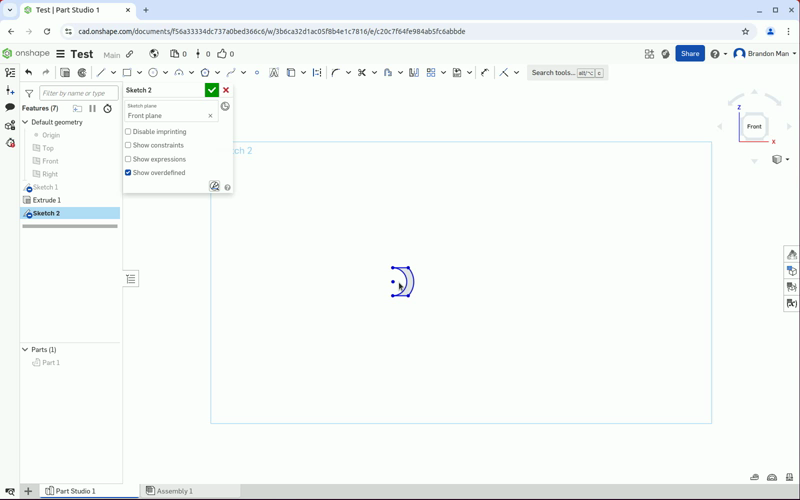
scroll(6)
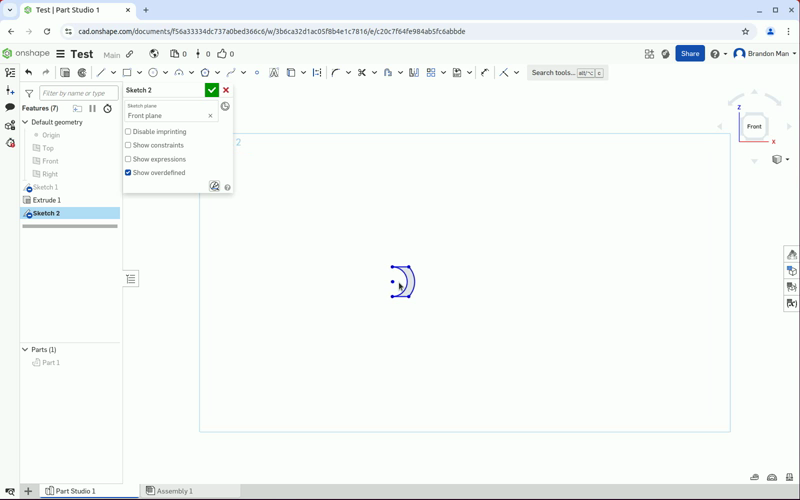
scroll(6)
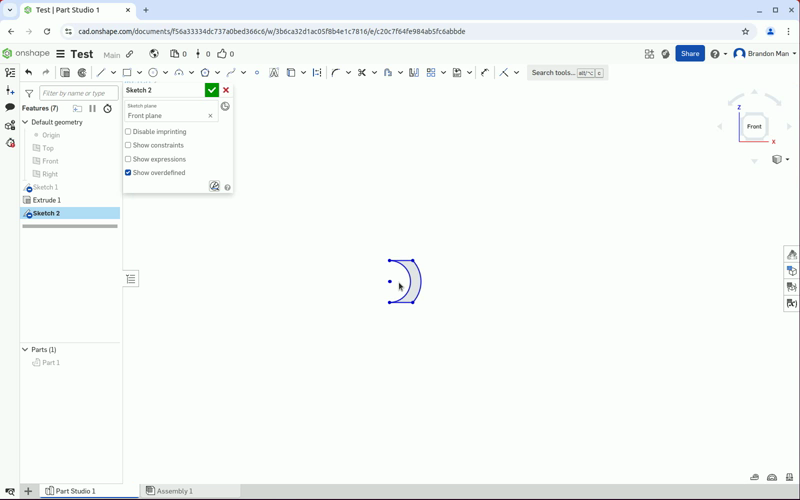
scroll(6)
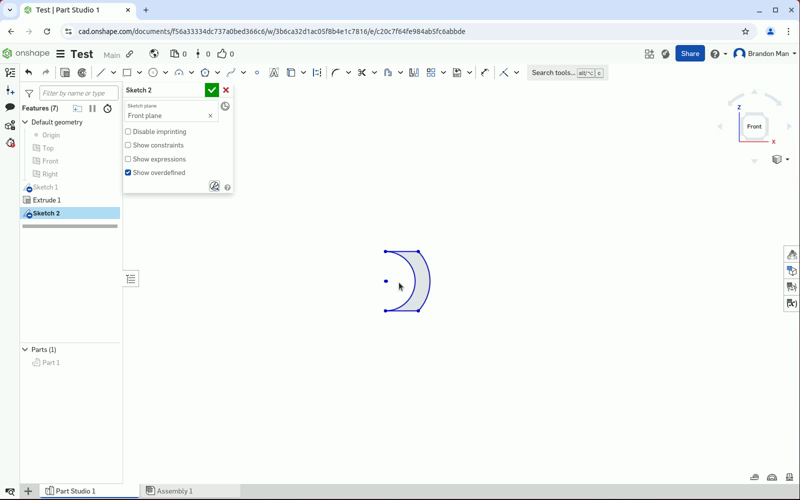
scroll(6)
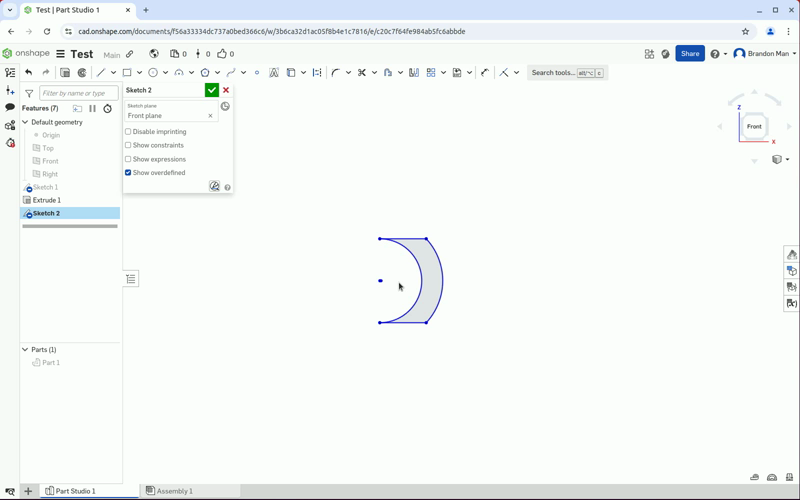
scroll(6)
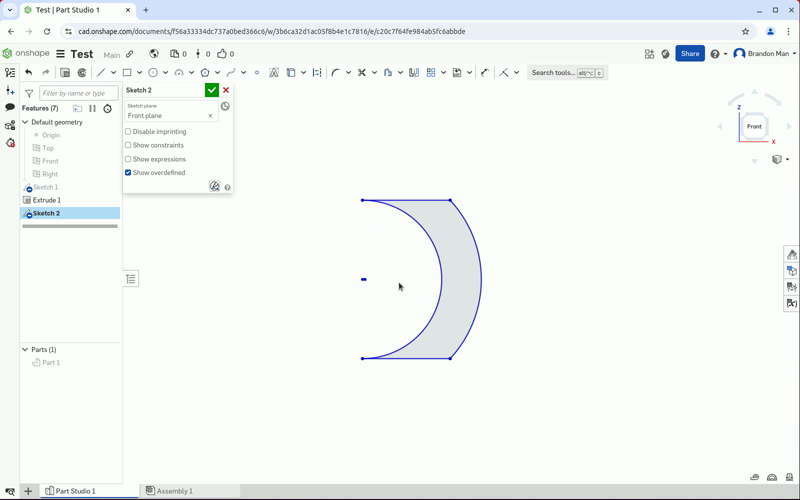
scroll(6)
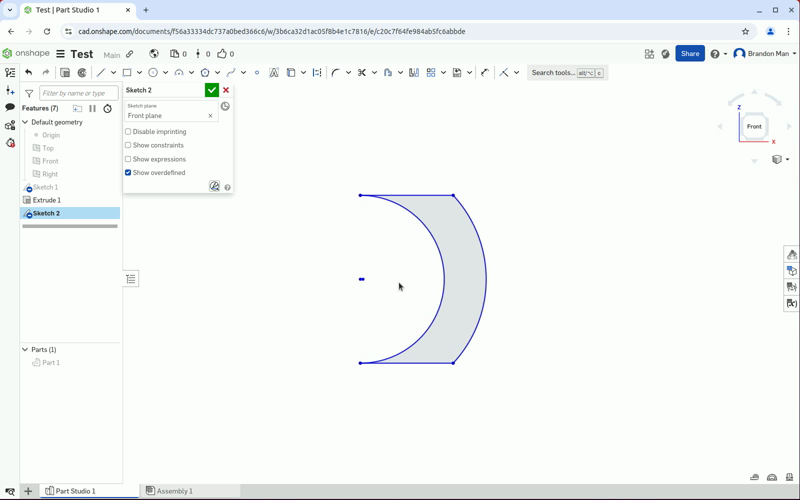
scroll(6)
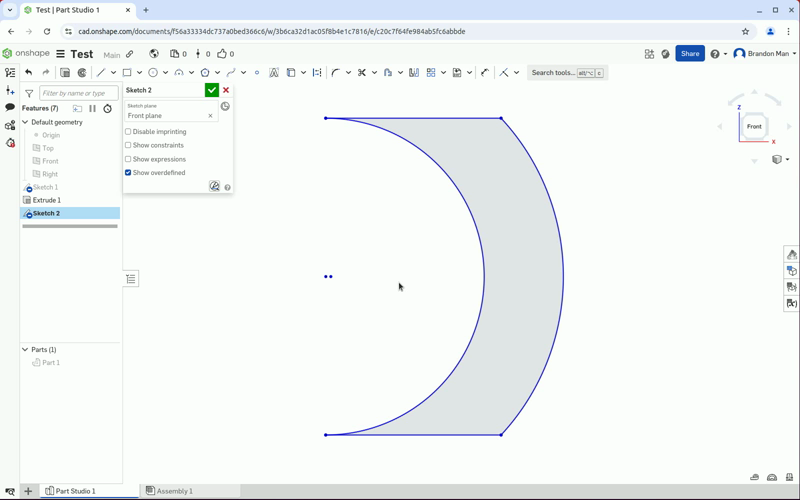
click(399, 282)
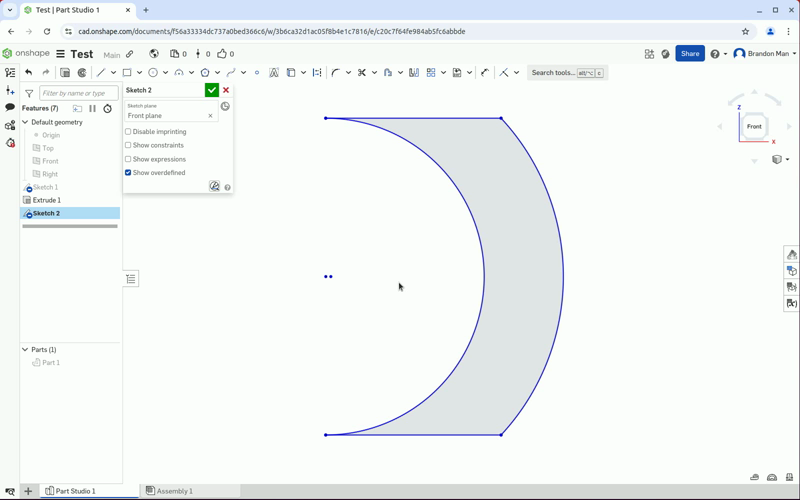
scroll(-6)
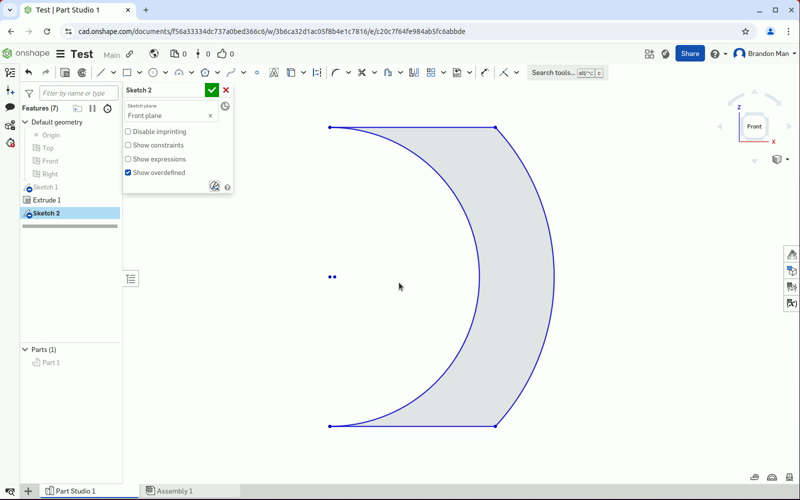
scroll(-6)
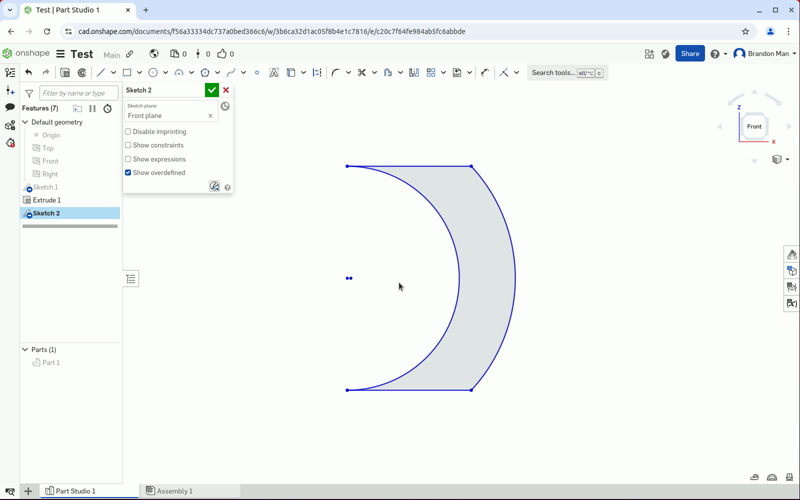
scroll(-6)
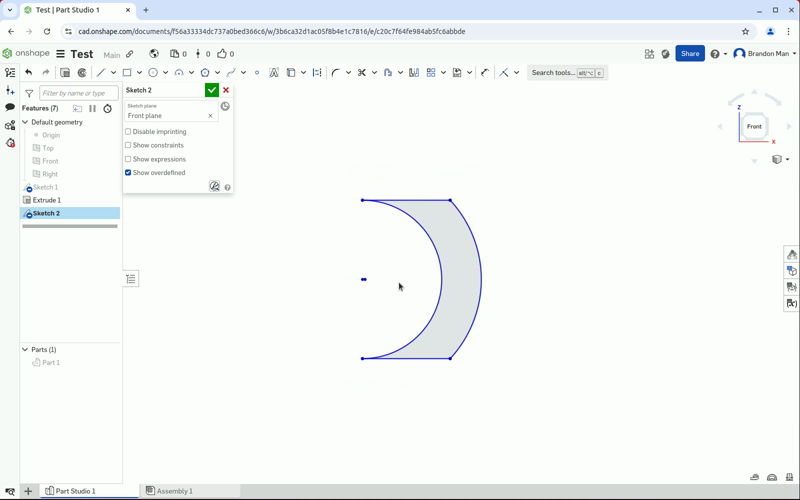
scroll(-6)
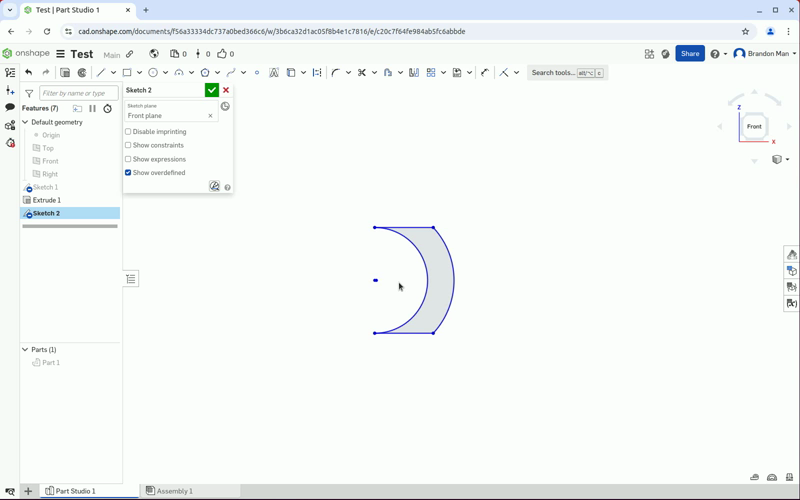
scroll(-6)
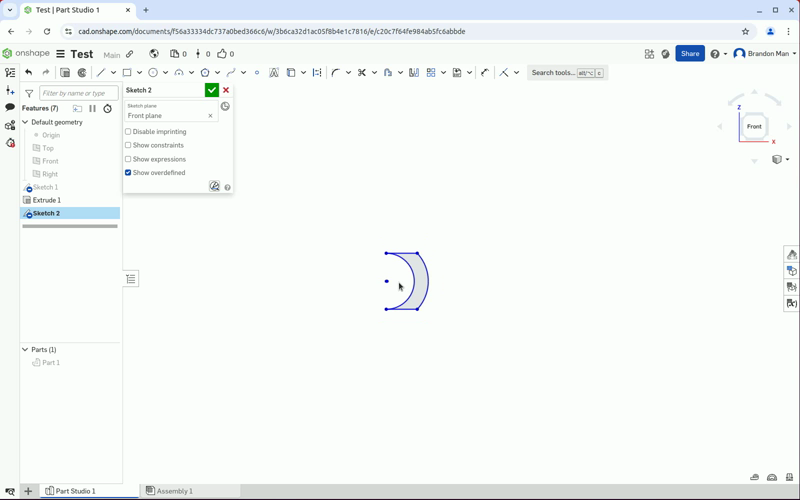
scroll(-6)
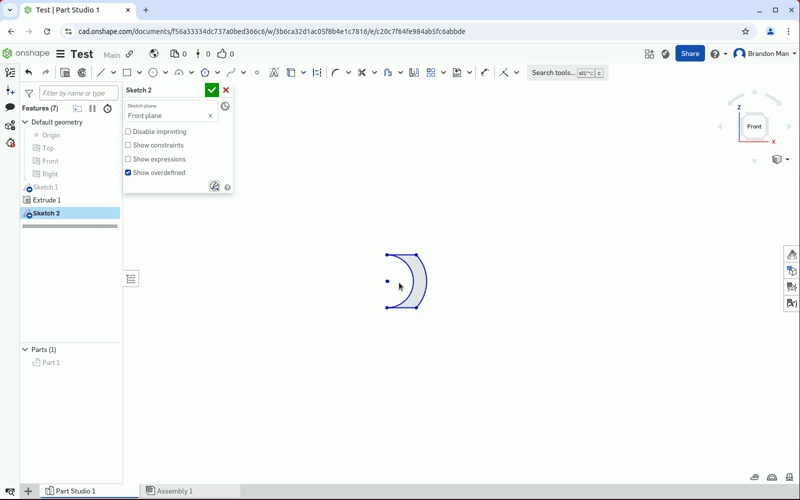
scroll(-6)
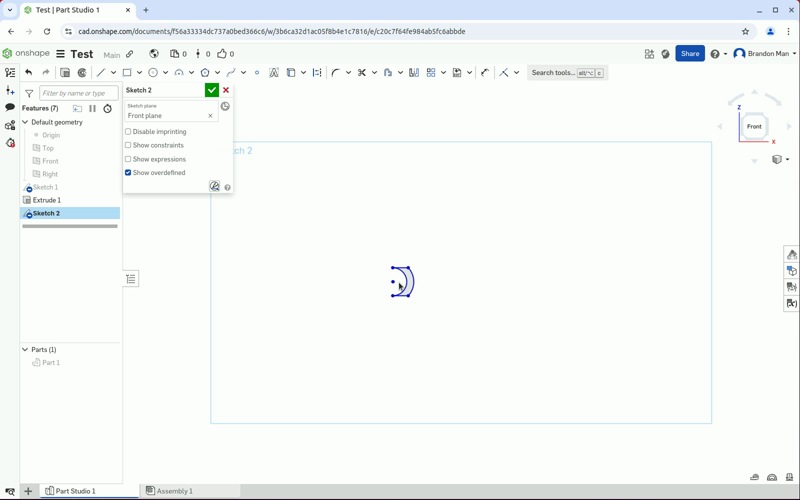
mouse_move(73, 352)
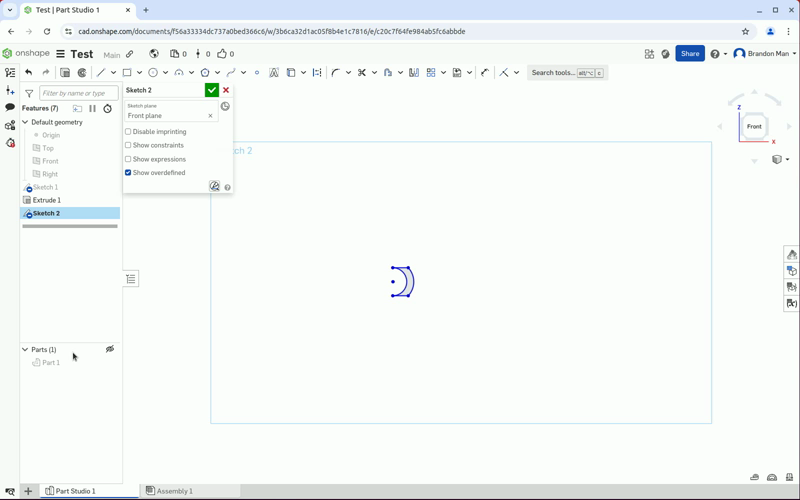
key(shift+y)
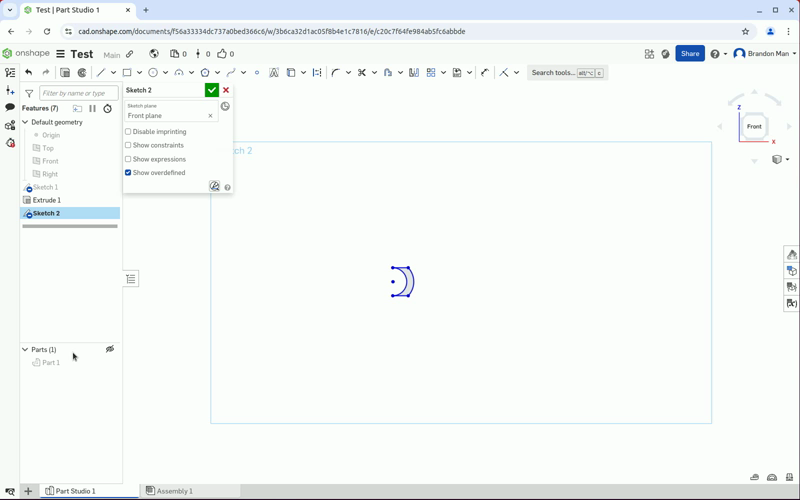
key(shift+e)
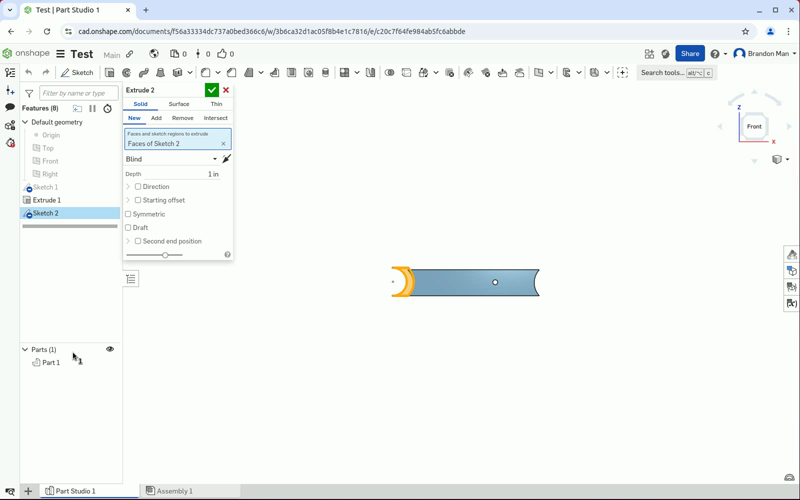
mouse_move(143, 106)
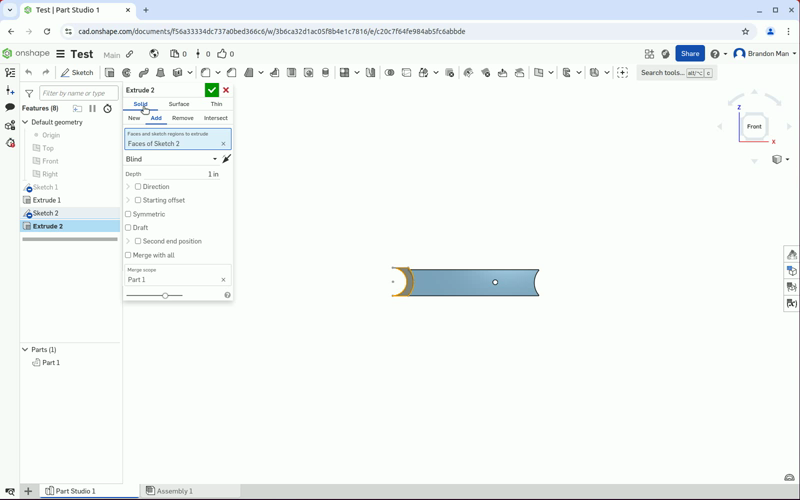
click(143, 106)
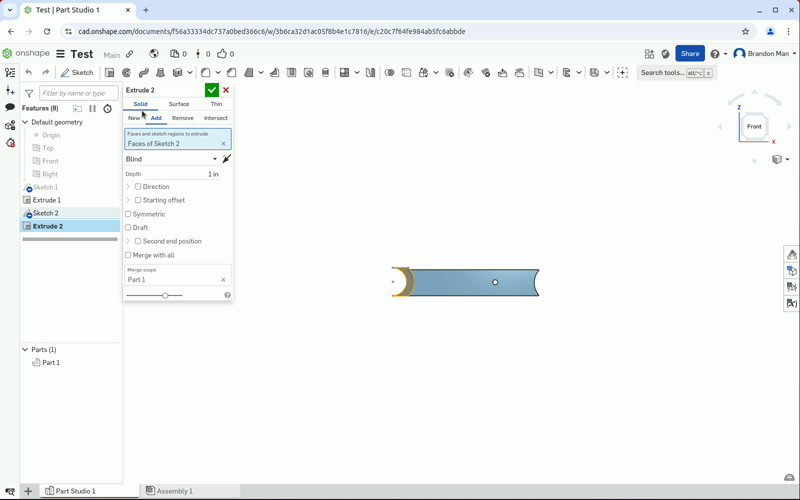
mouse_move(137, 120)
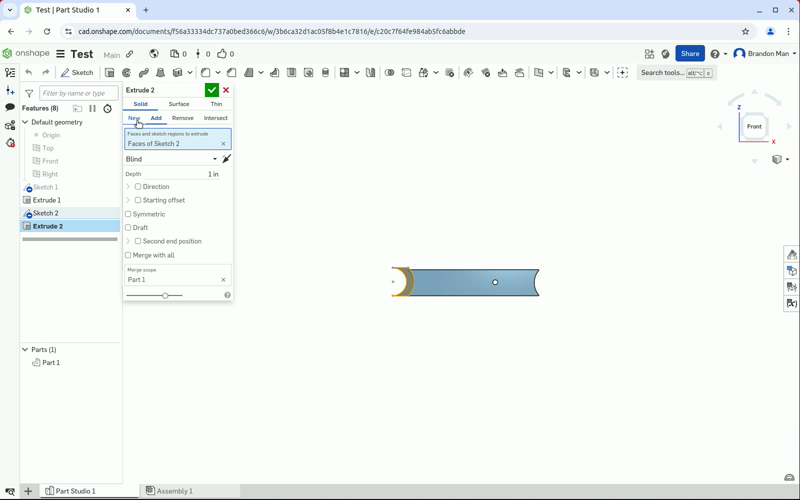
click(137, 120)
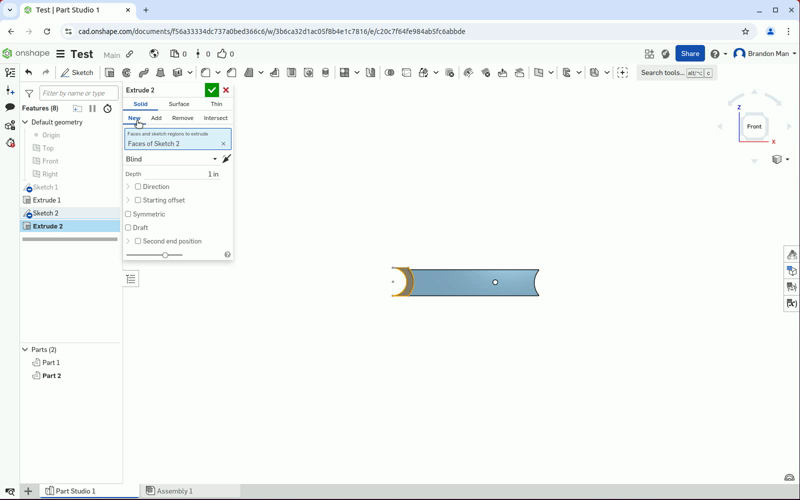
key(tab, 4)
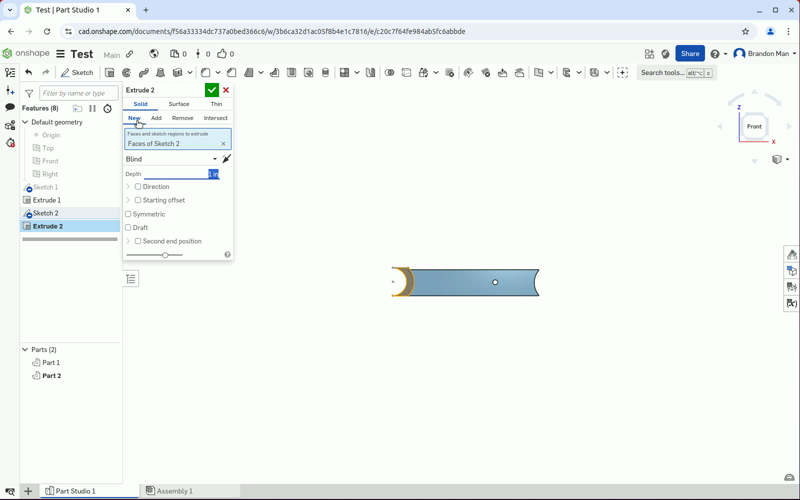
text(0.962)
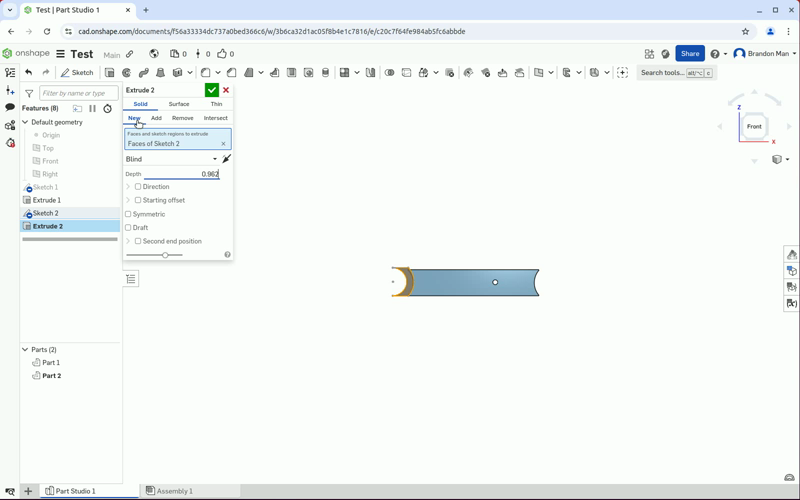
key(tab, 3)
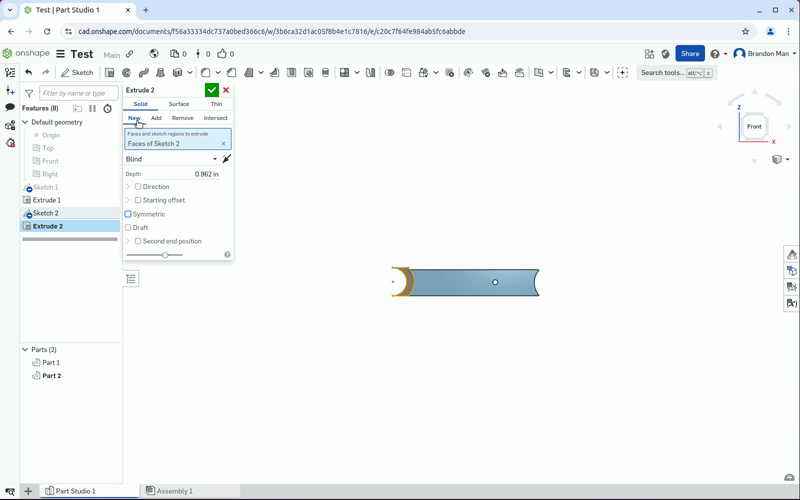
key(space)
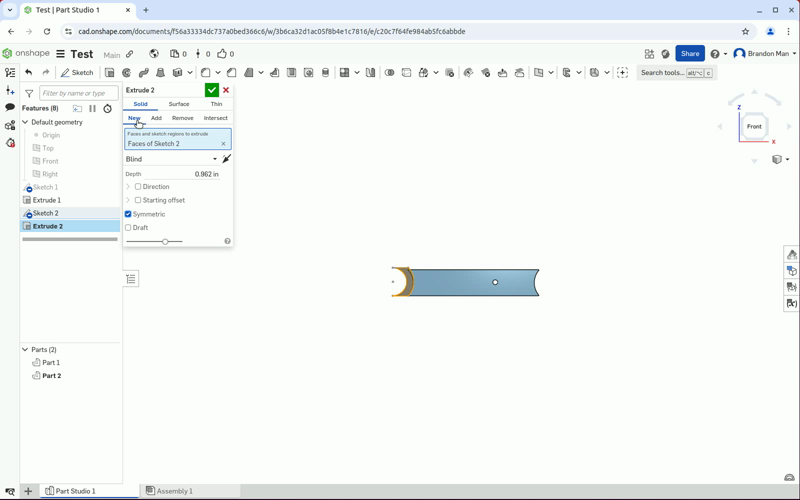
key(enter)
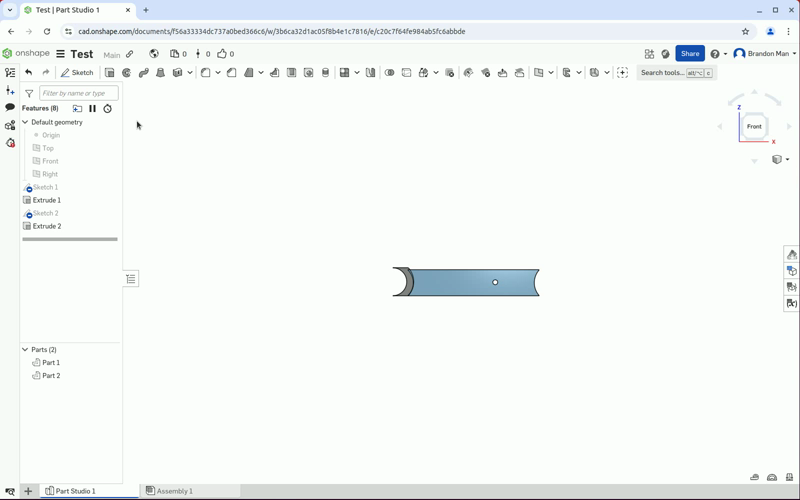
key(shift+h)
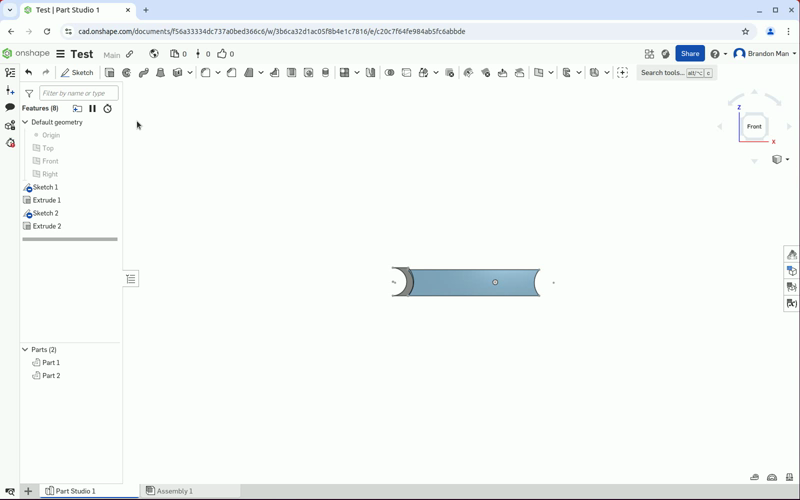
key(shift+h)
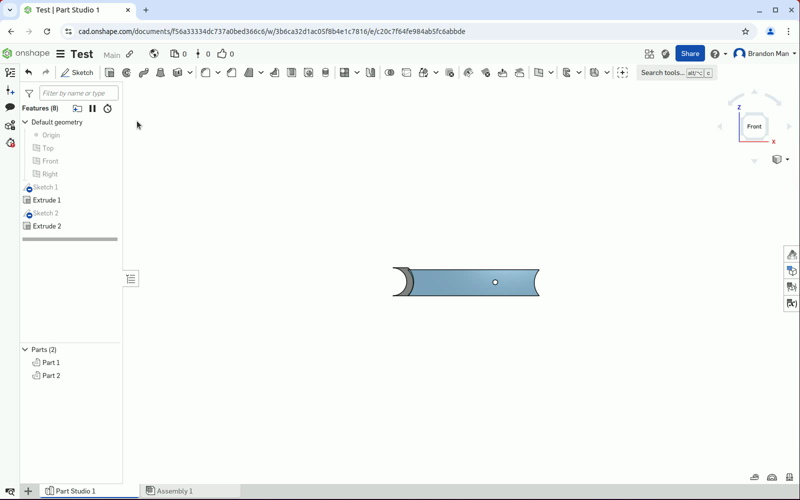
mouse_move(73, 189)
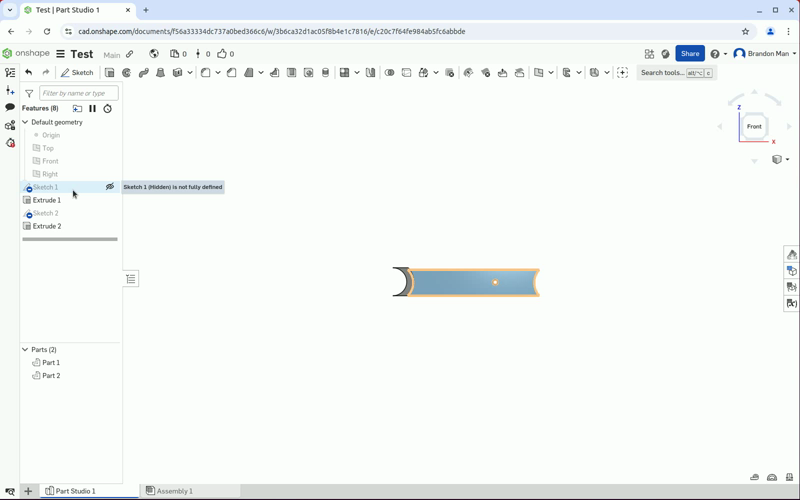
click(73, 189)
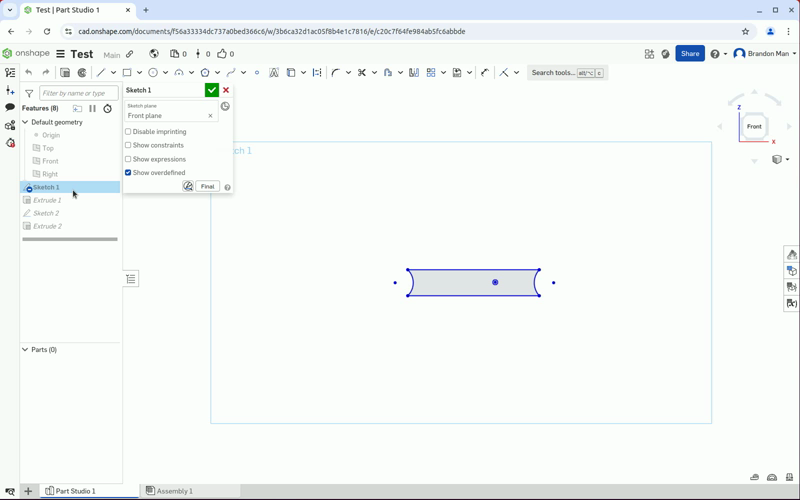
mouse_move(229, 92)
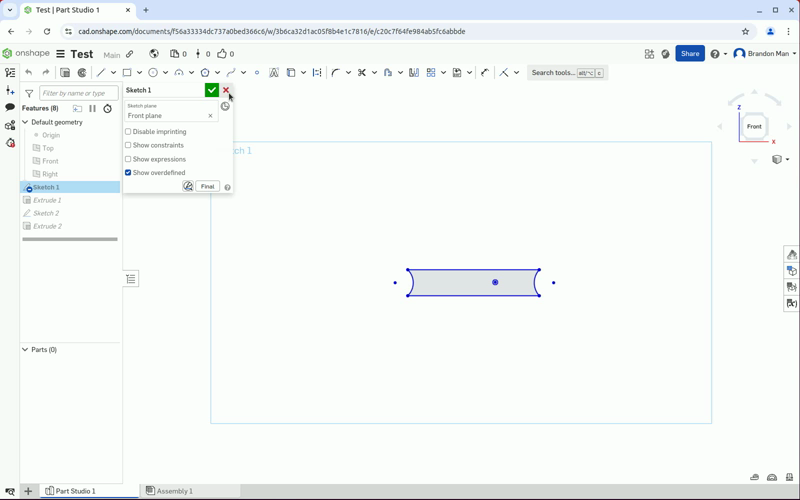
click(229, 92)
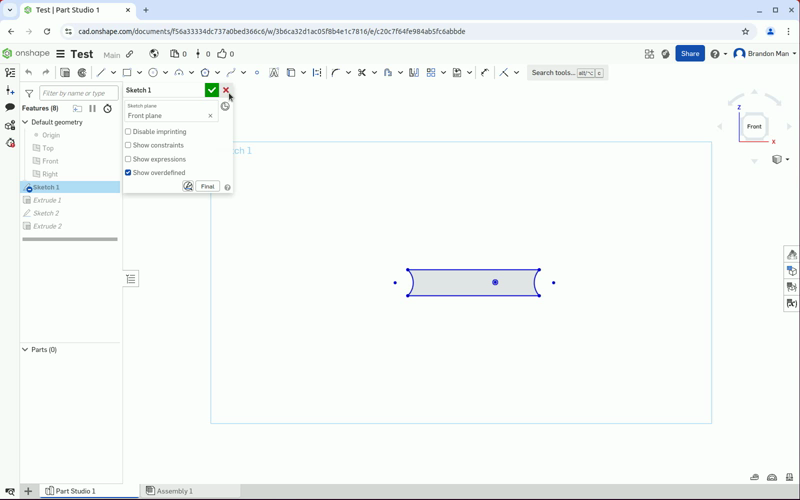
key(shift+s)
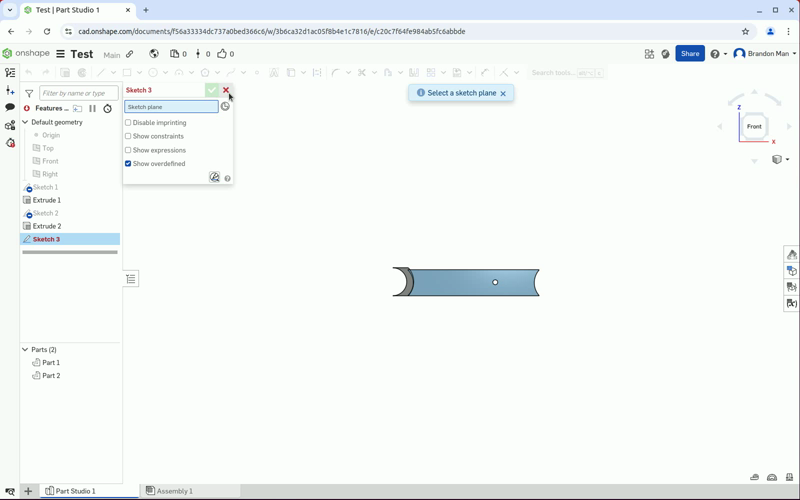
mouse_move(73, 163)
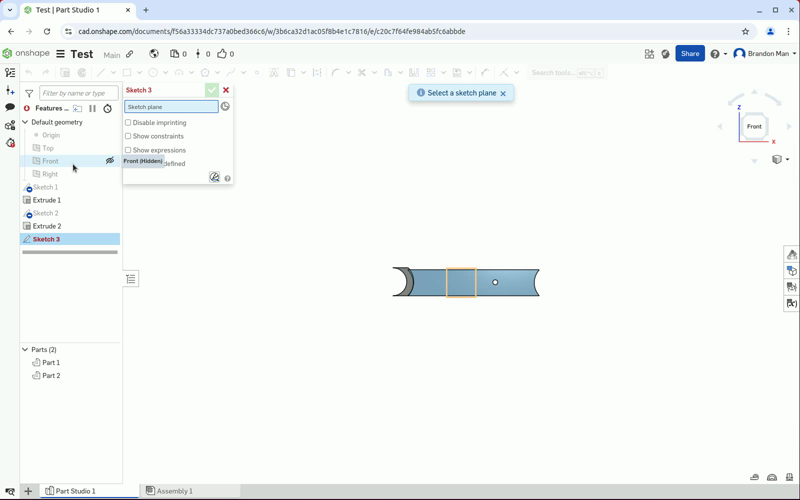
click(73, 163)
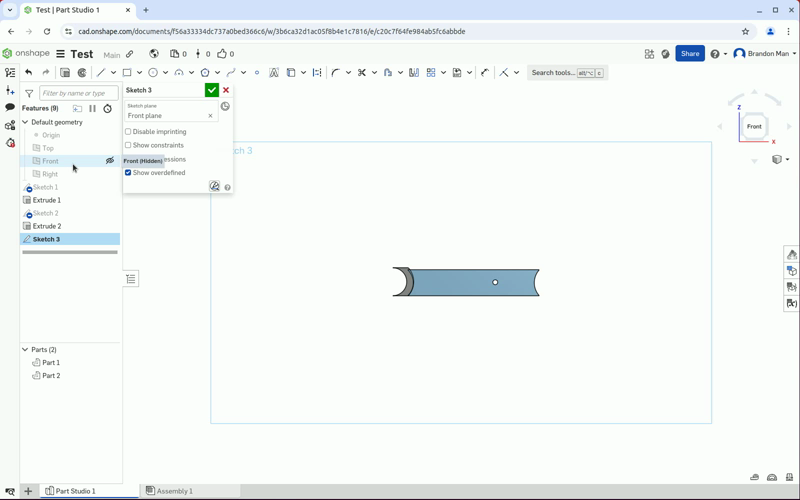
mouse_move(73, 352)
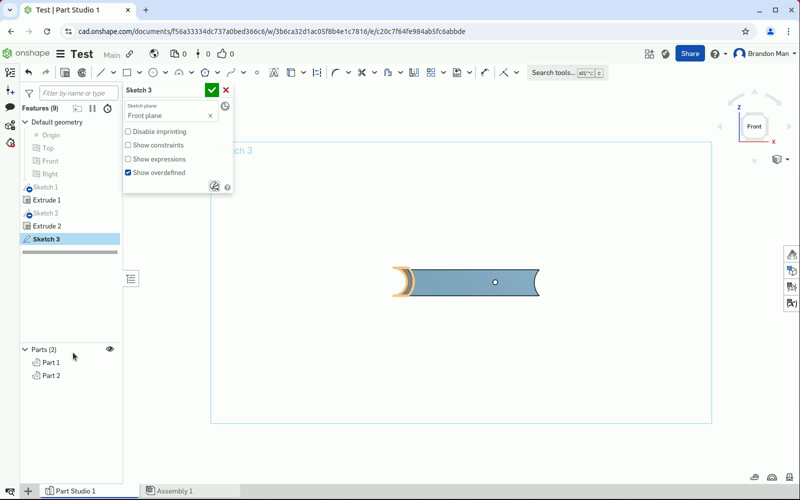
key(y)
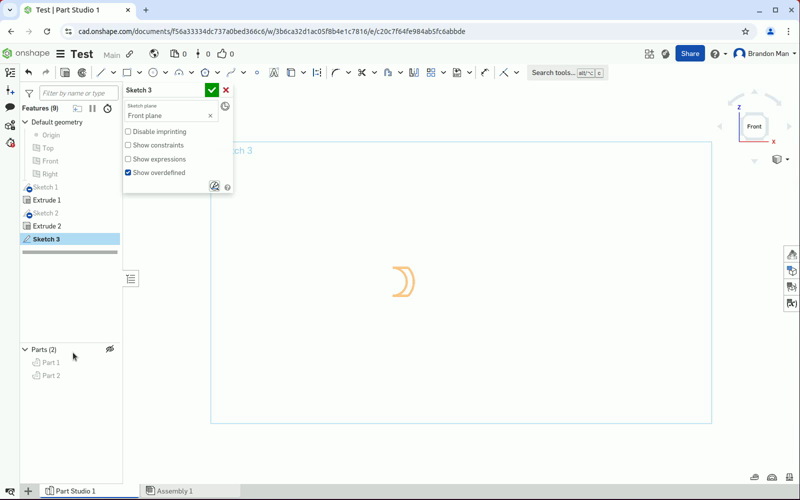
key(c)
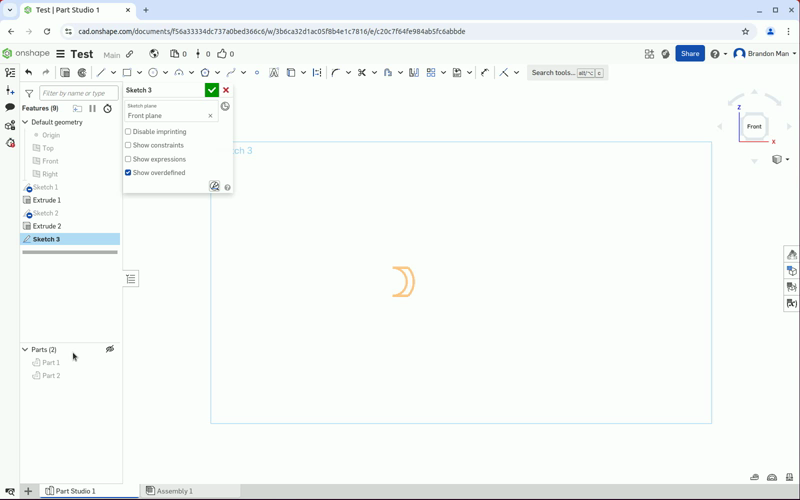
key_down(shift)
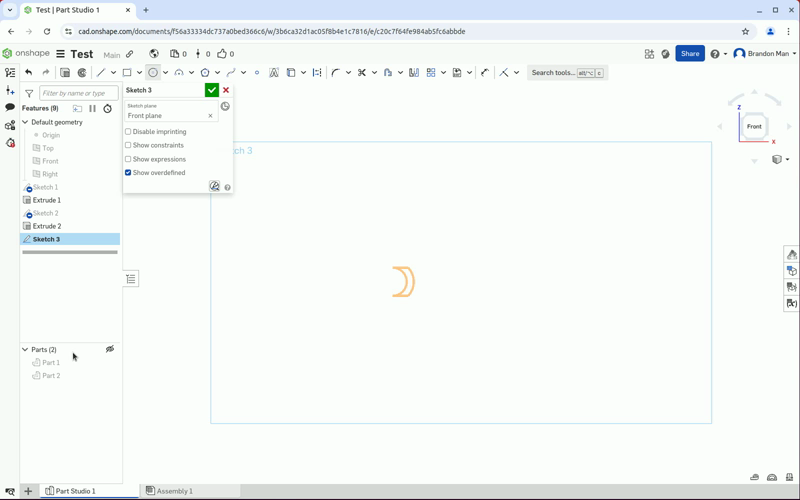
mouse_move(393, 282)
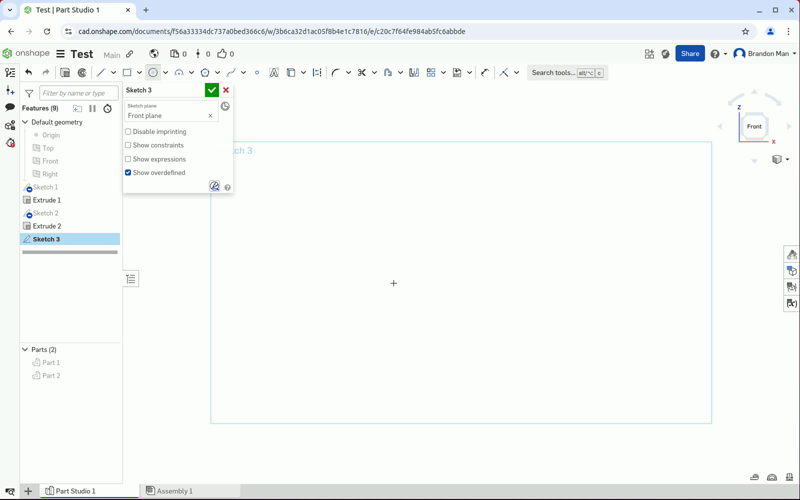
click(393, 282)
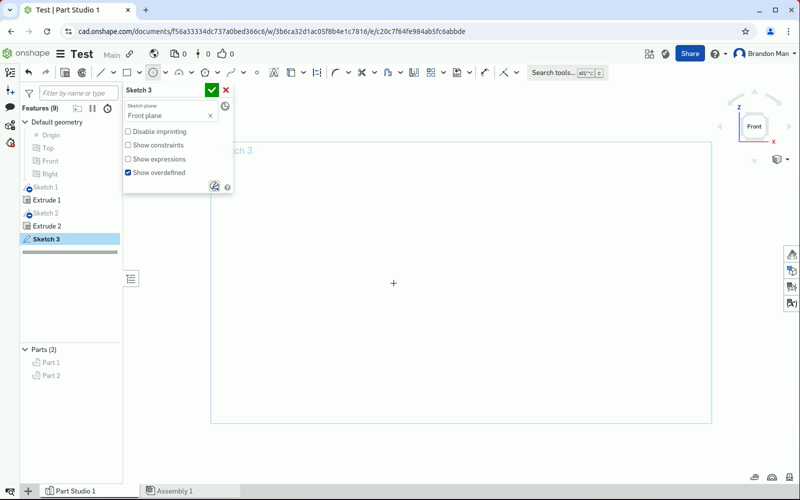
key_up(shift)
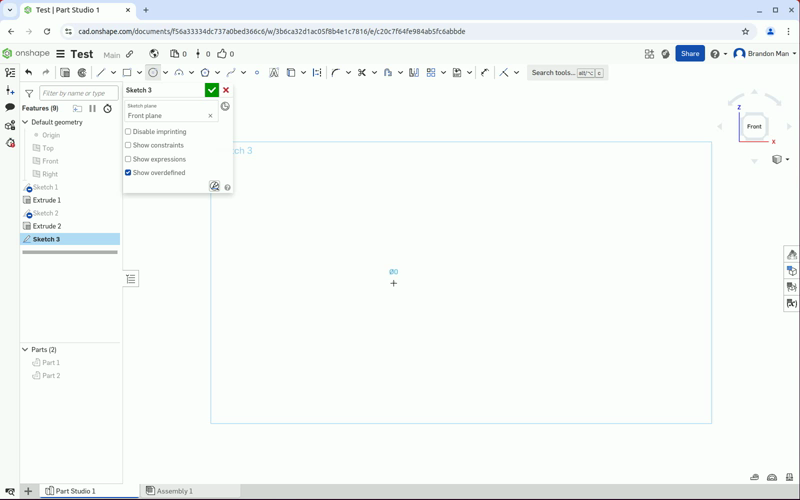
mouse_move(407, 282)
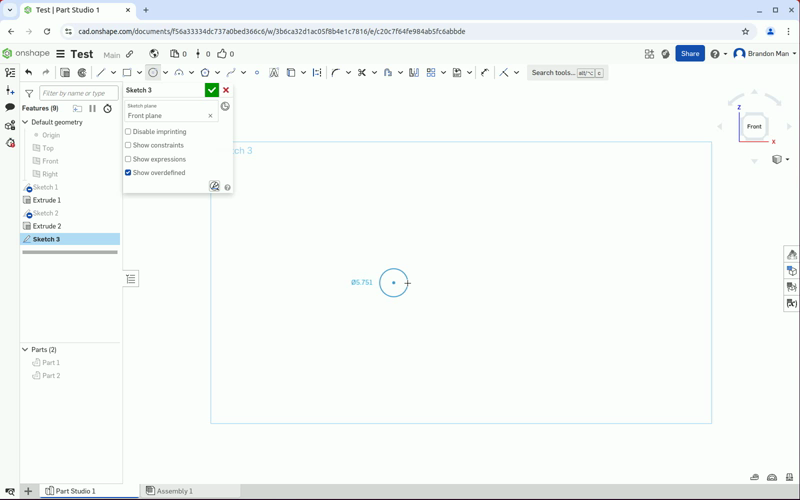
click(407, 282)
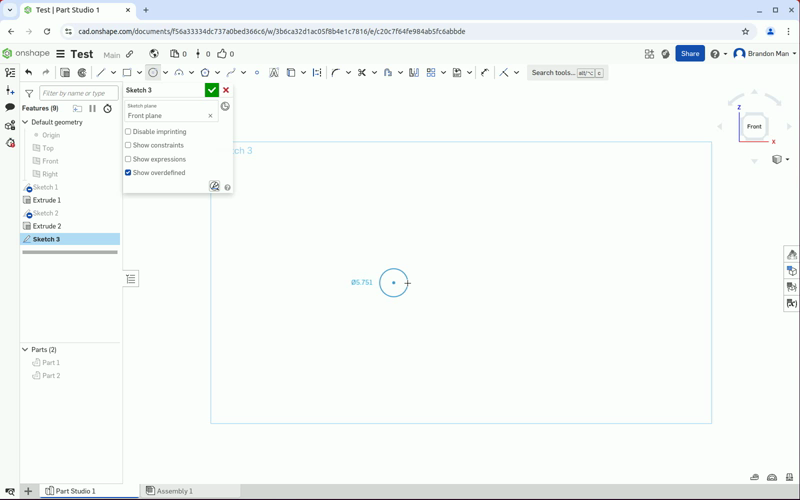
key(esc)
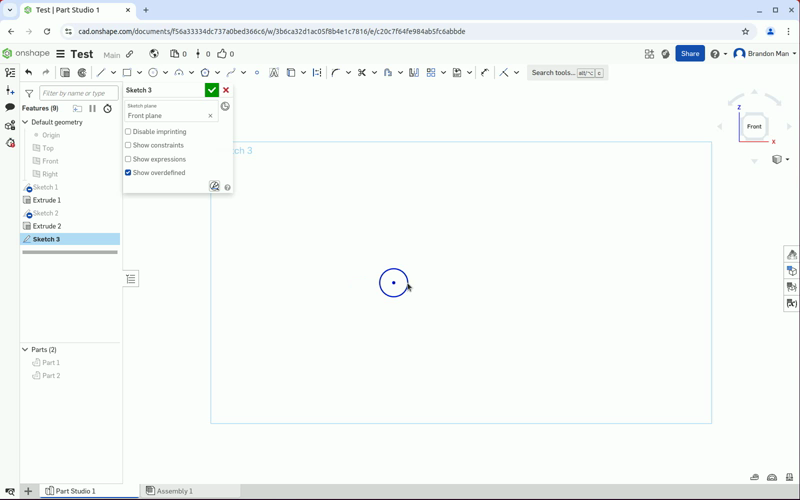
key(c)
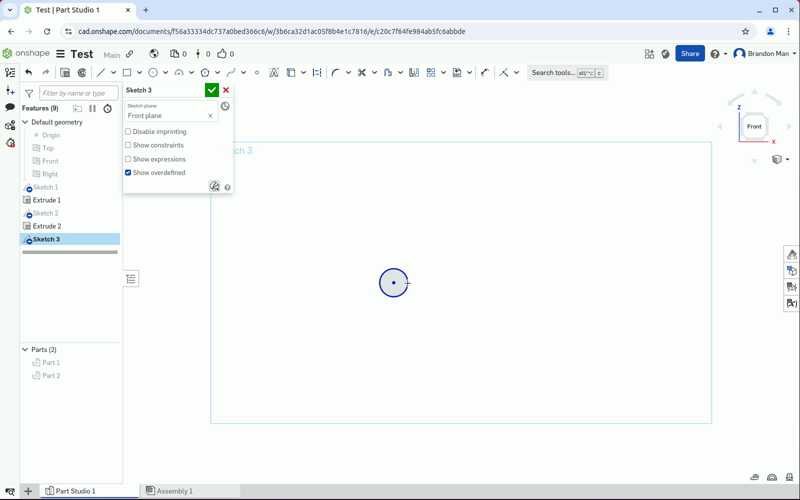
key_down(shift)
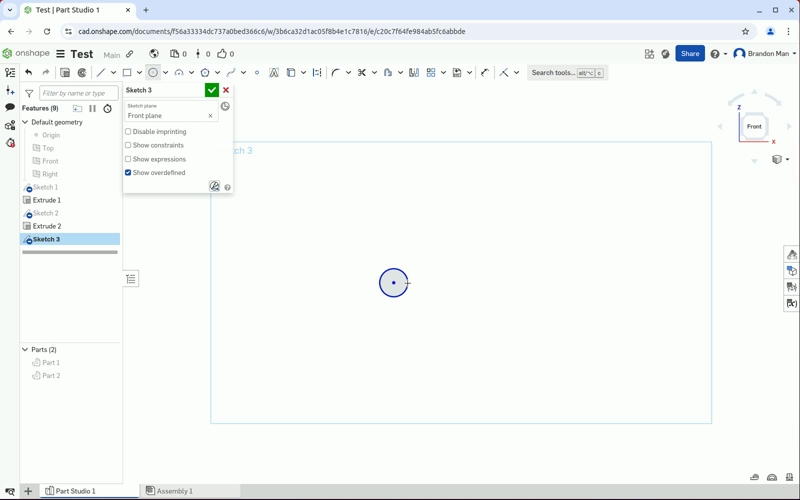
mouse_move(393, 282)
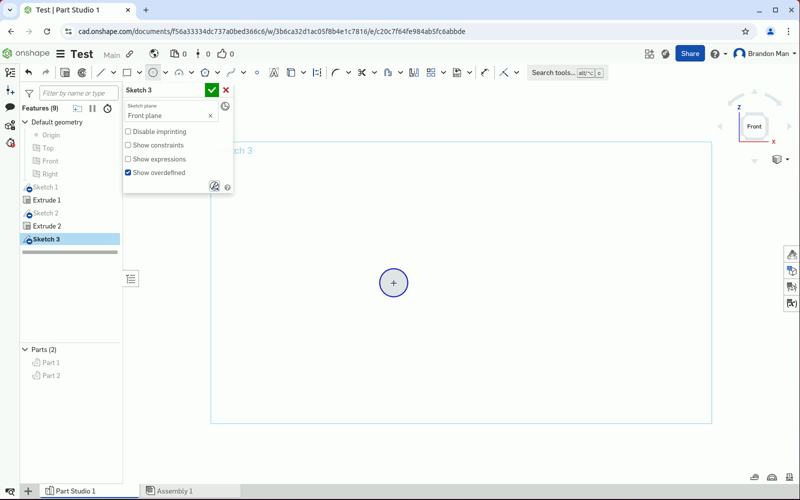
click(393, 282)
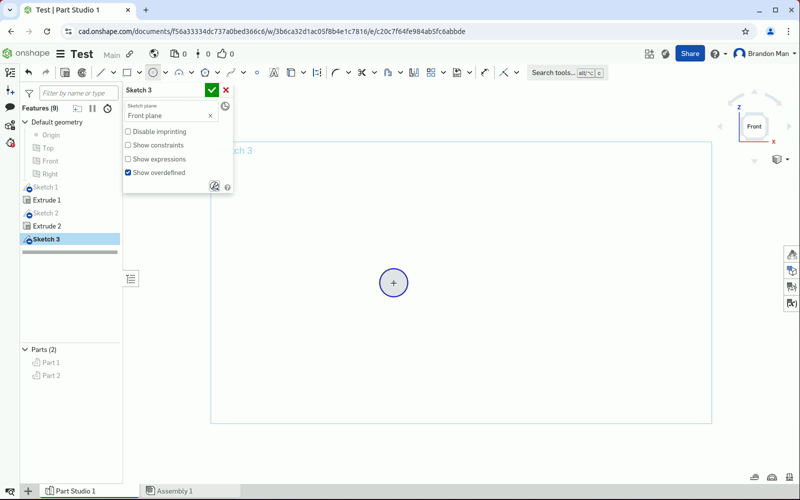
key_up(shift)
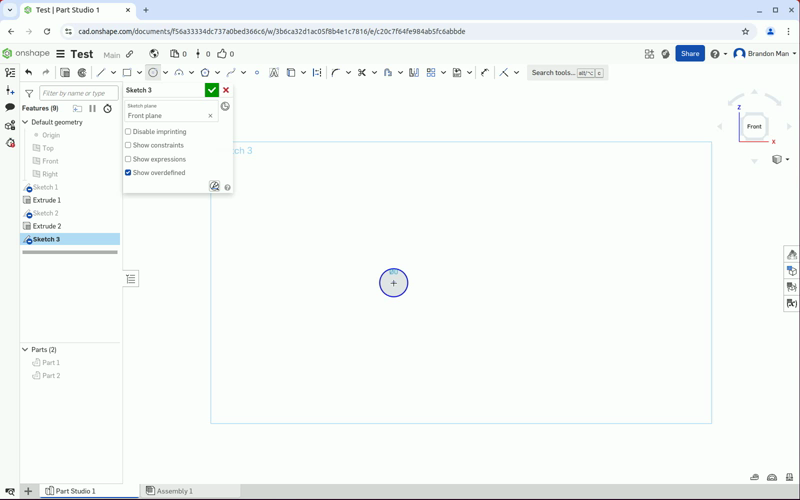
mouse_move(397, 282)
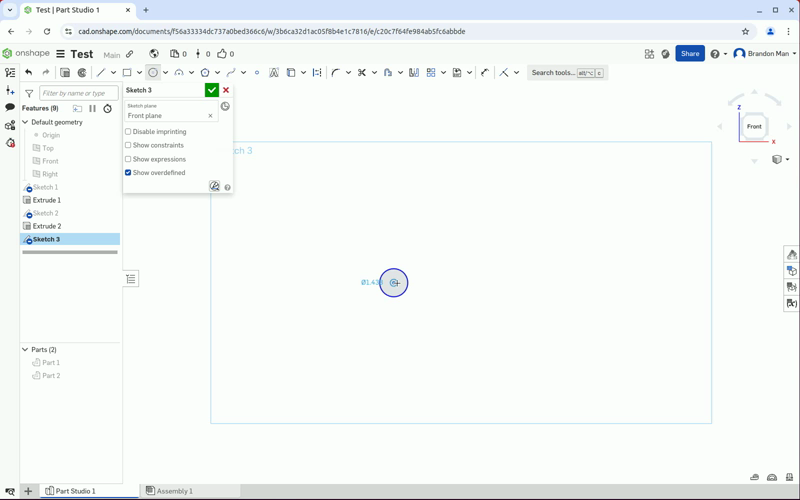
scroll(6)
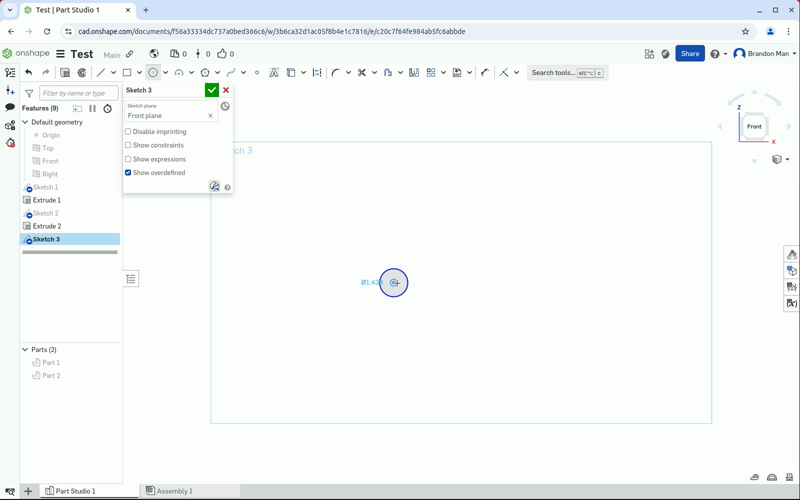
scroll(6)
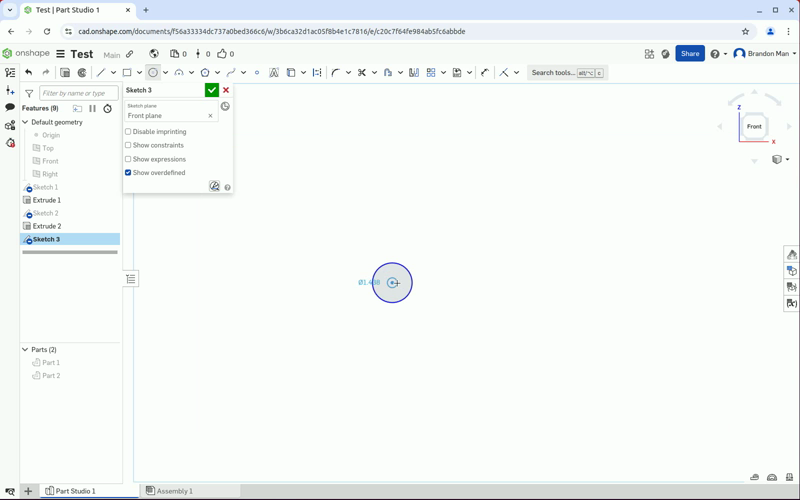
scroll(6)
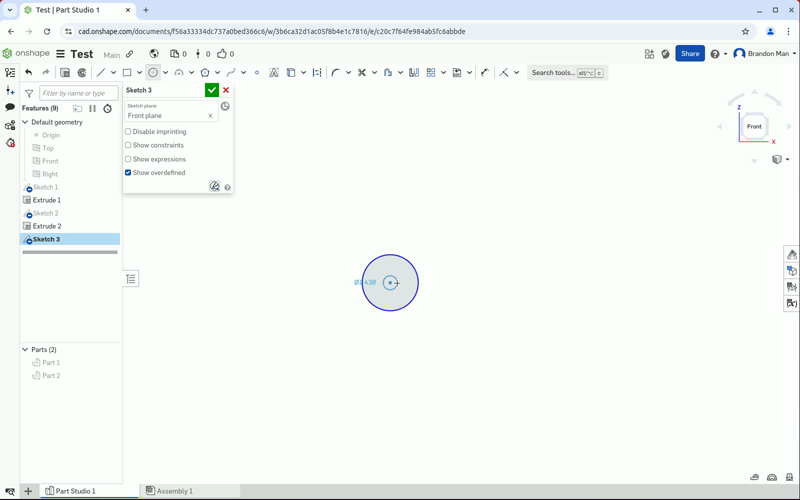
scroll(6)
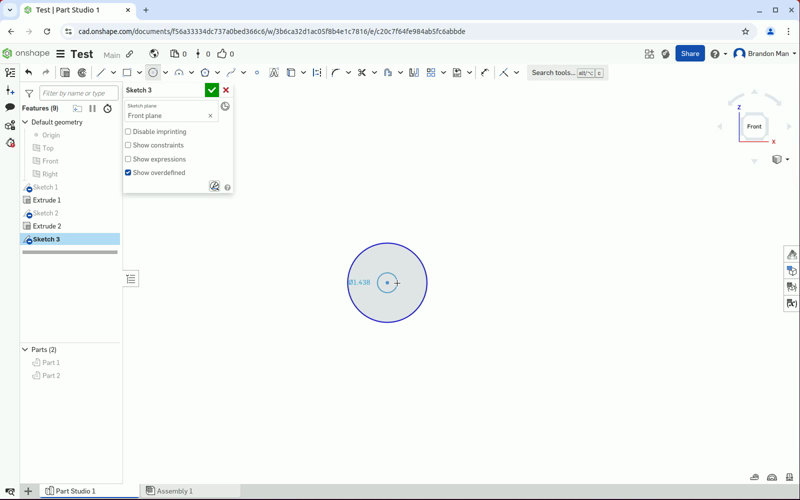
scroll(6)
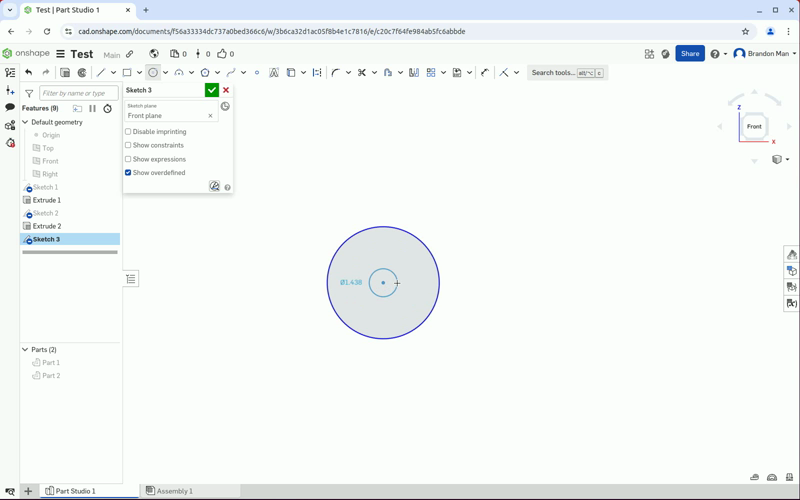
scroll(6)
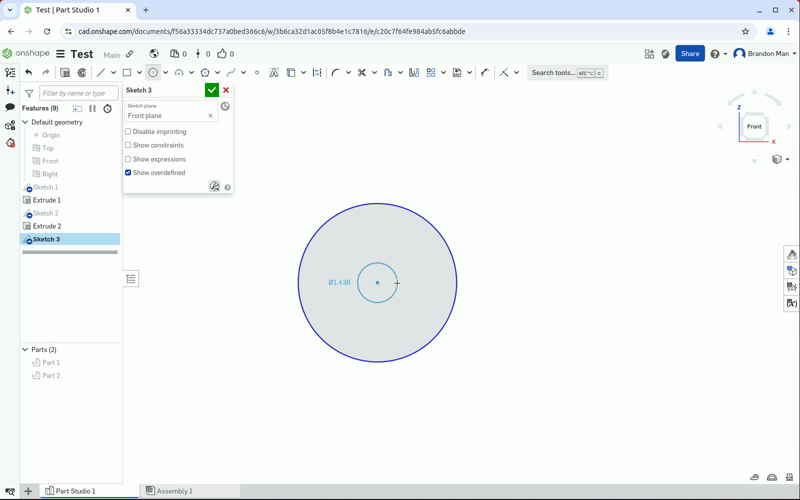
scroll(6)
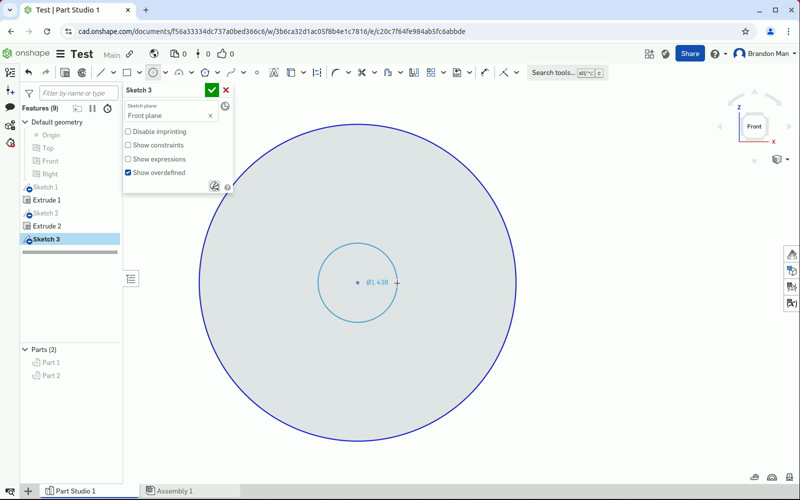
click(397, 282)
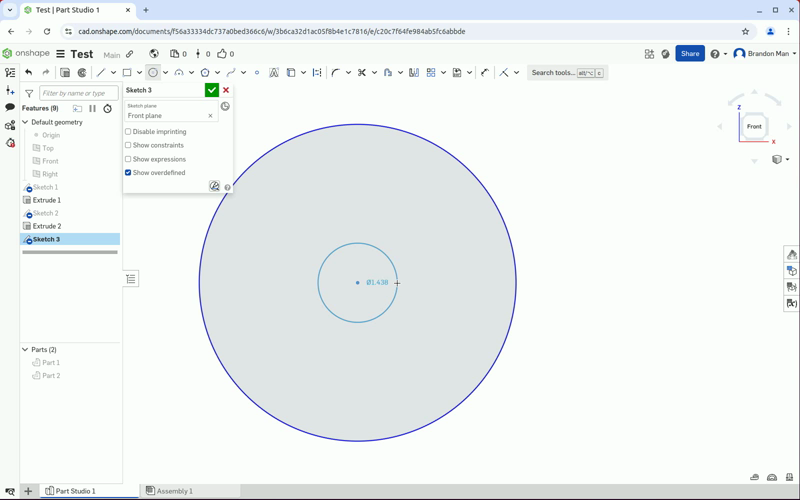
scroll(-6)
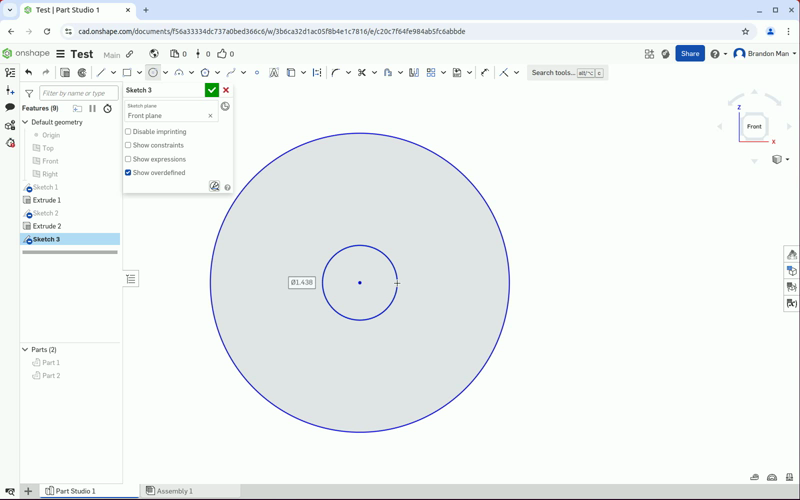
scroll(-6)
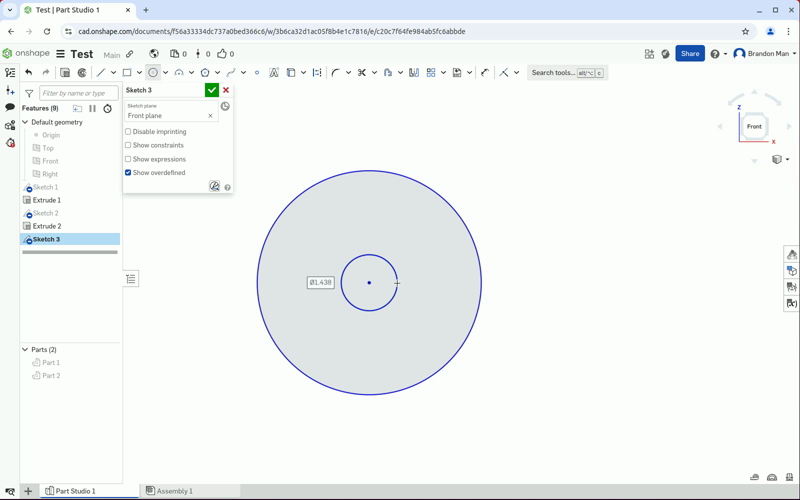
scroll(-6)
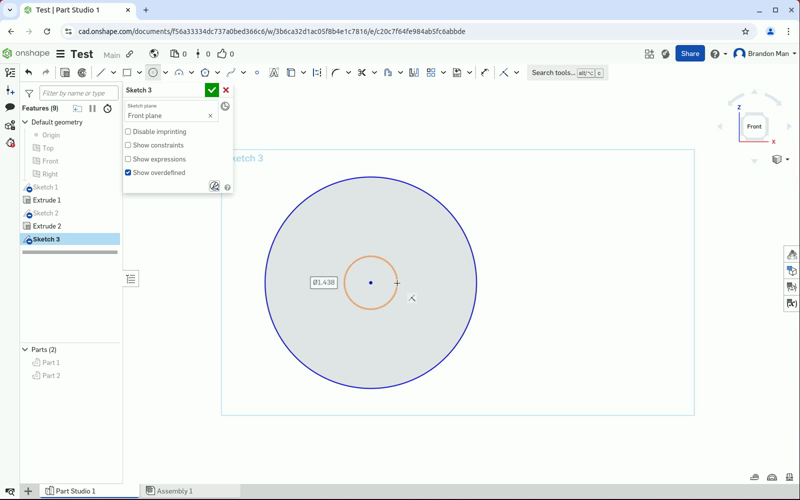
scroll(-6)
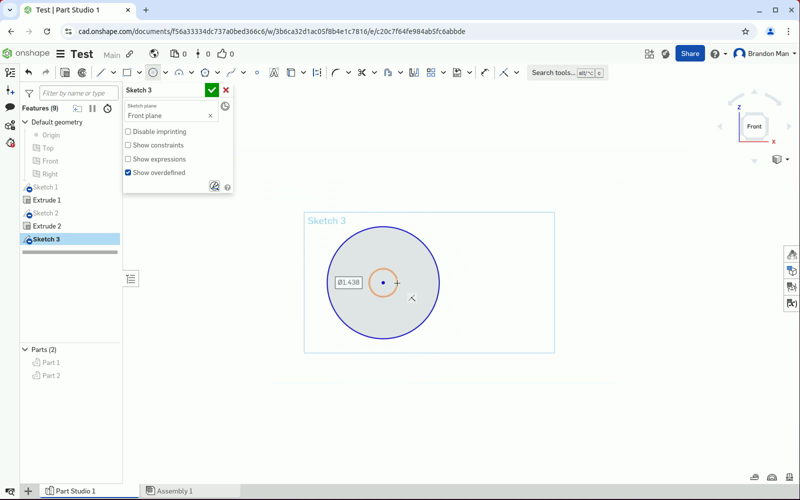
scroll(-6)
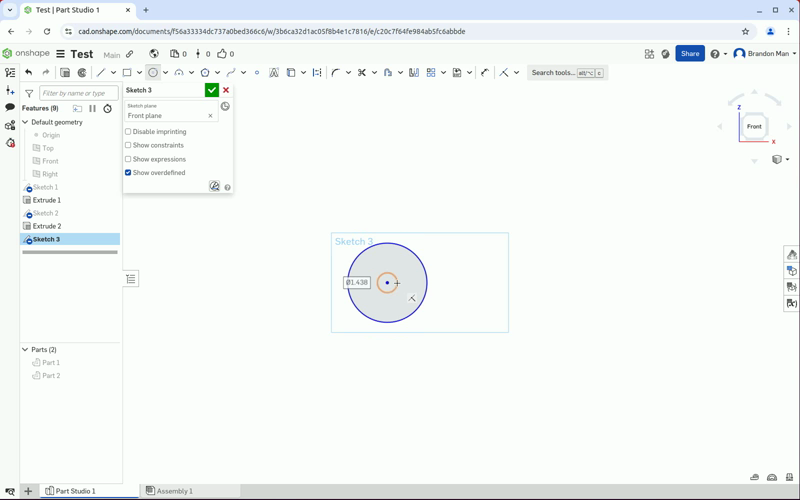
scroll(-6)
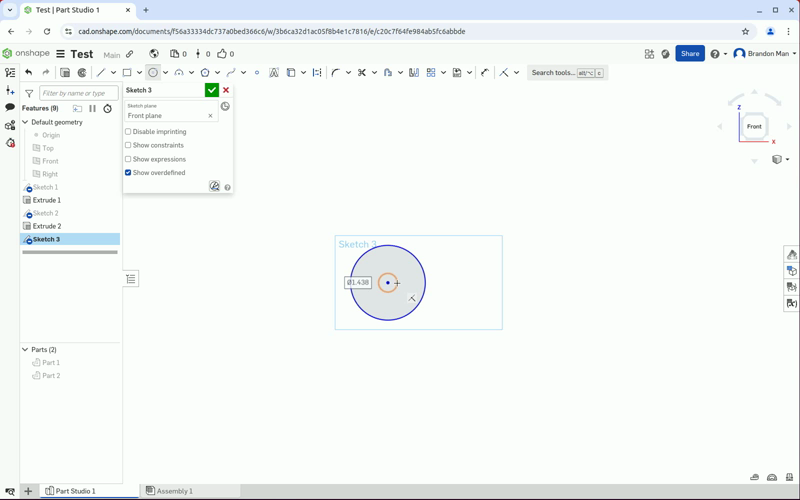
scroll(-6)
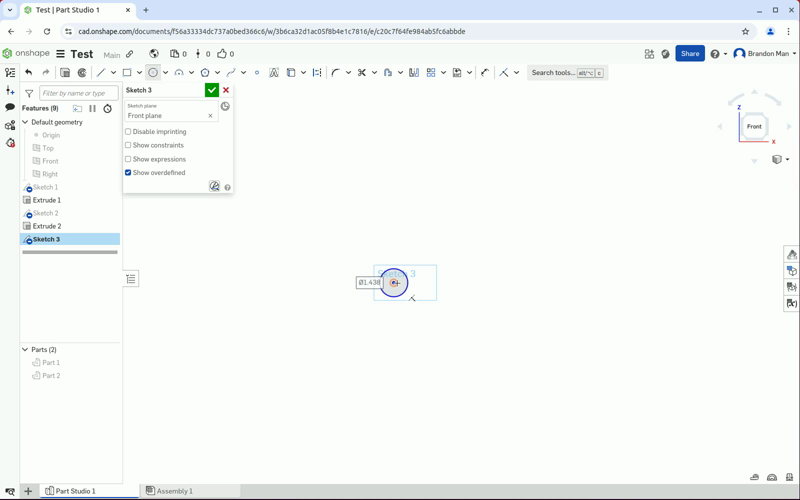
key(esc)
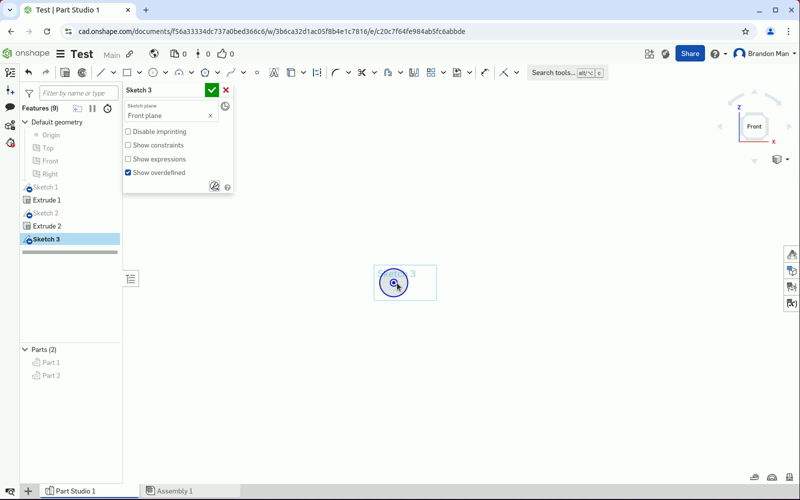
mouse_move(387, 289)
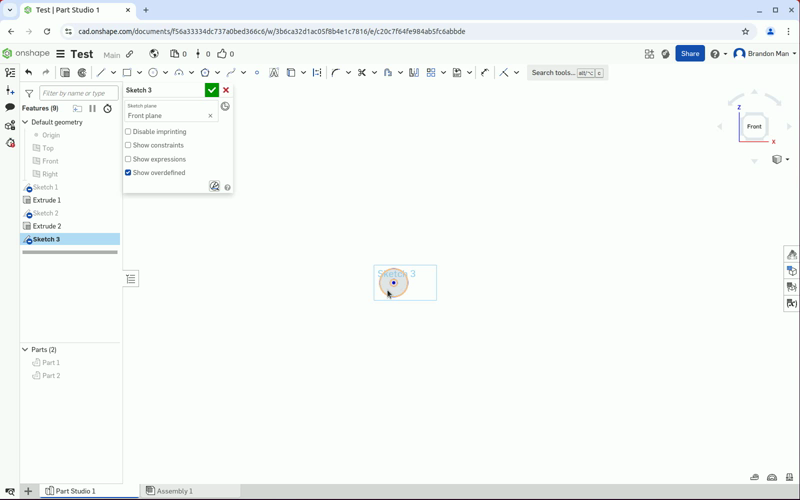
scroll(6)
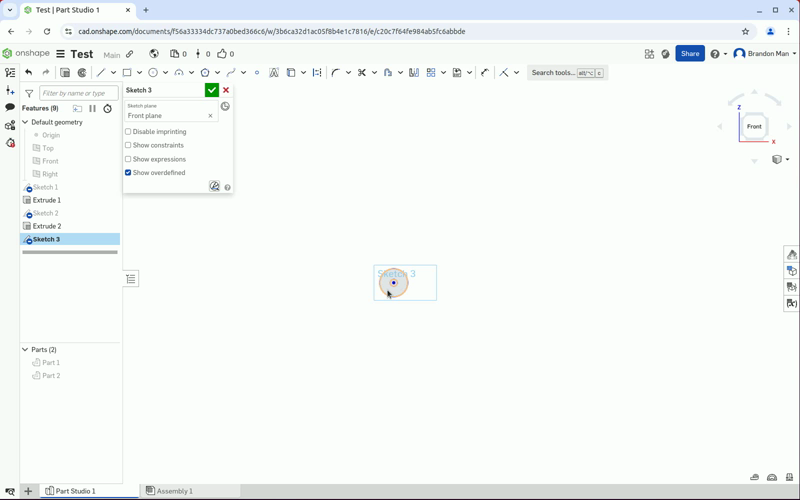
scroll(6)
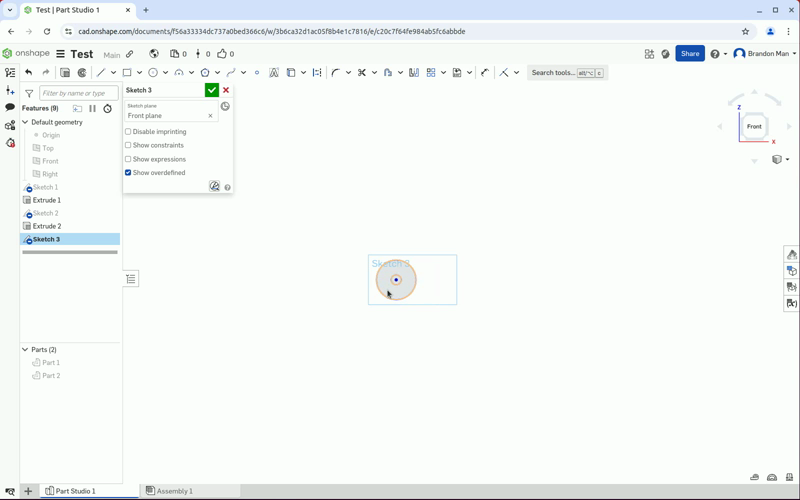
scroll(6)
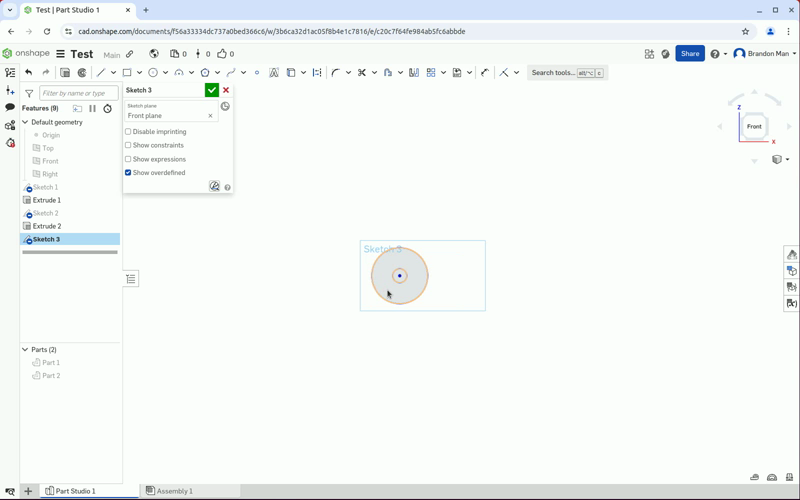
scroll(6)
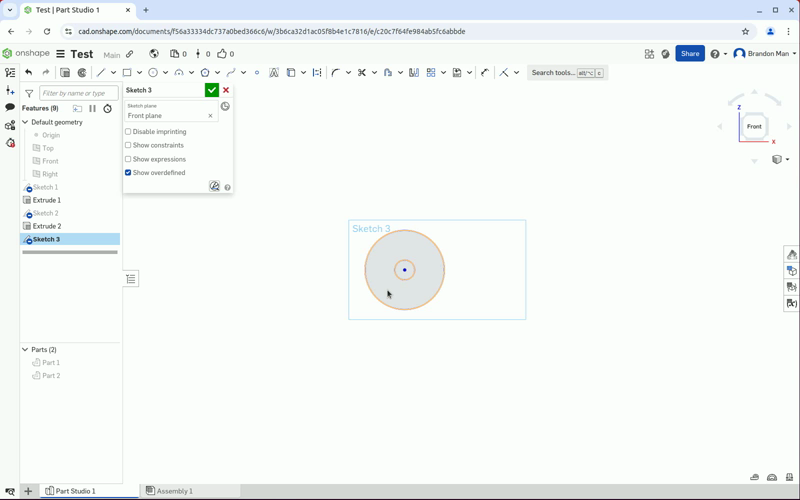
scroll(6)
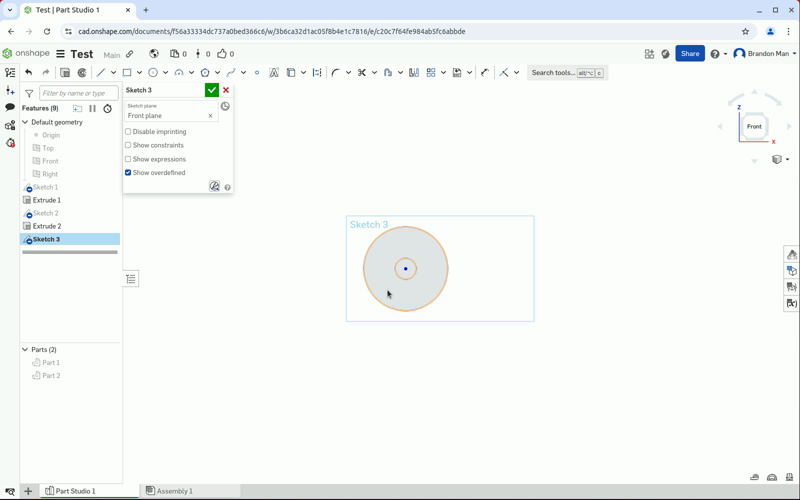
scroll(6)
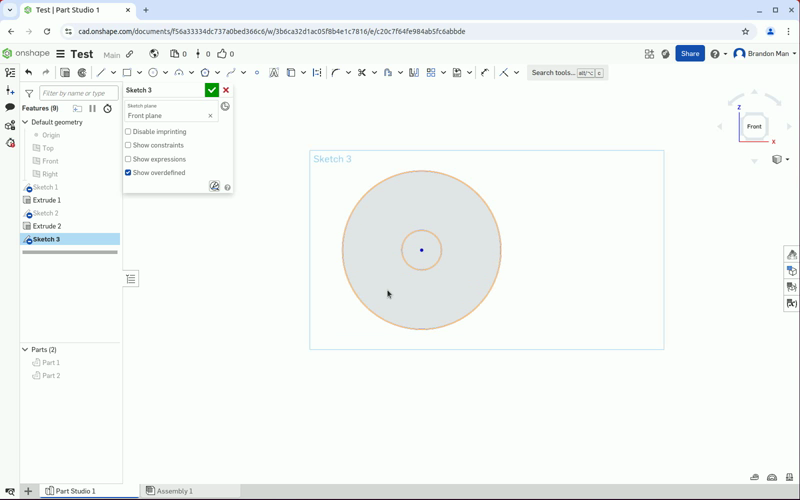
scroll(6)
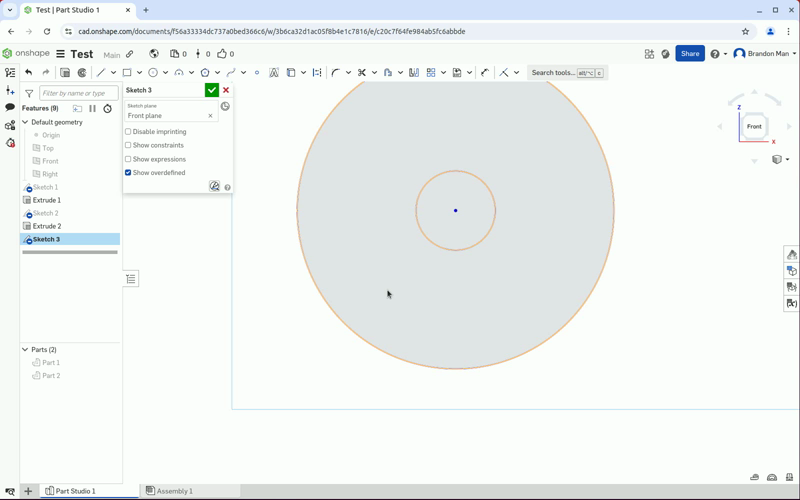
click(387, 289)
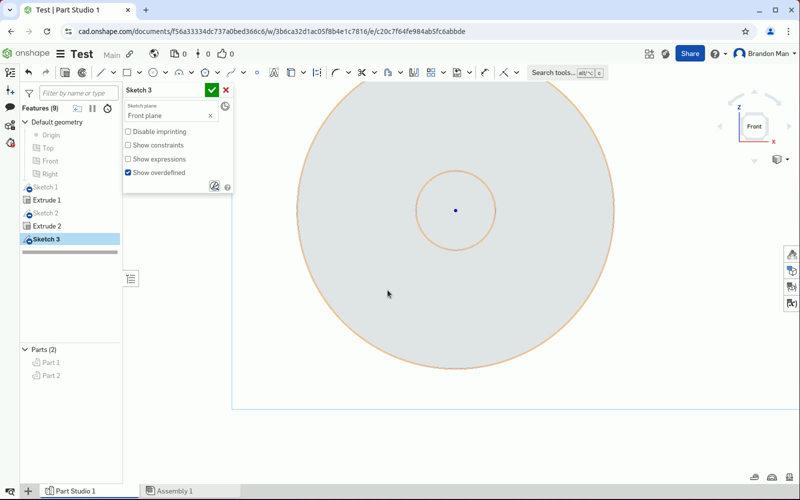
scroll(-6)
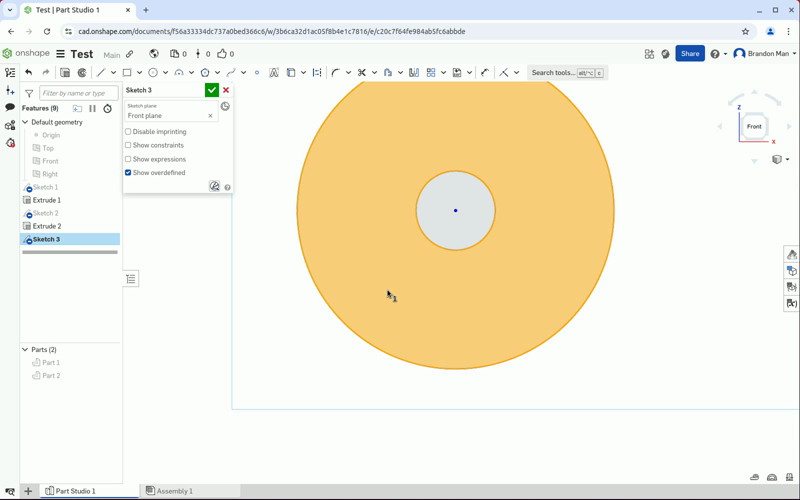
scroll(-6)
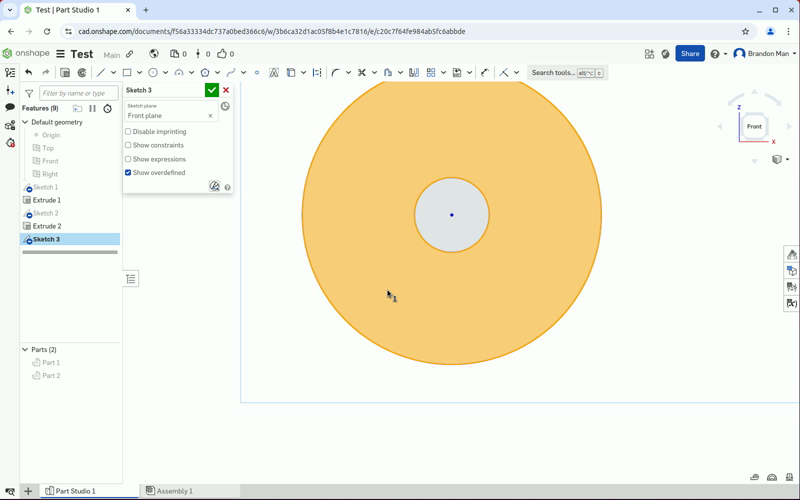
scroll(-6)
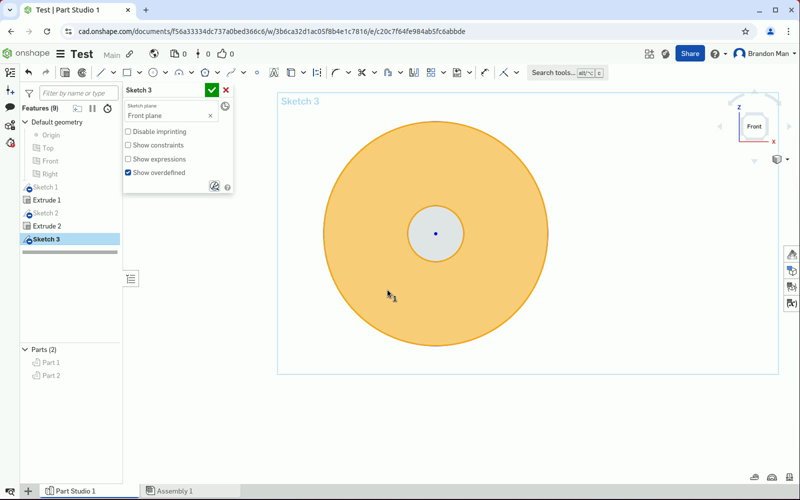
scroll(-6)
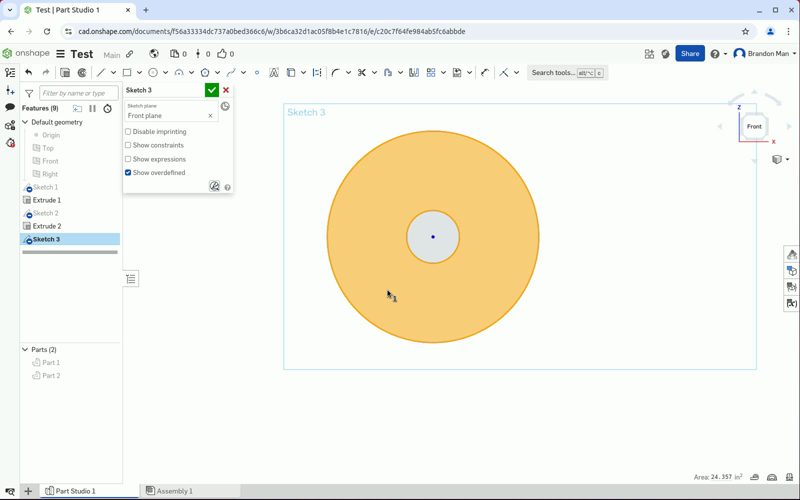
scroll(-6)
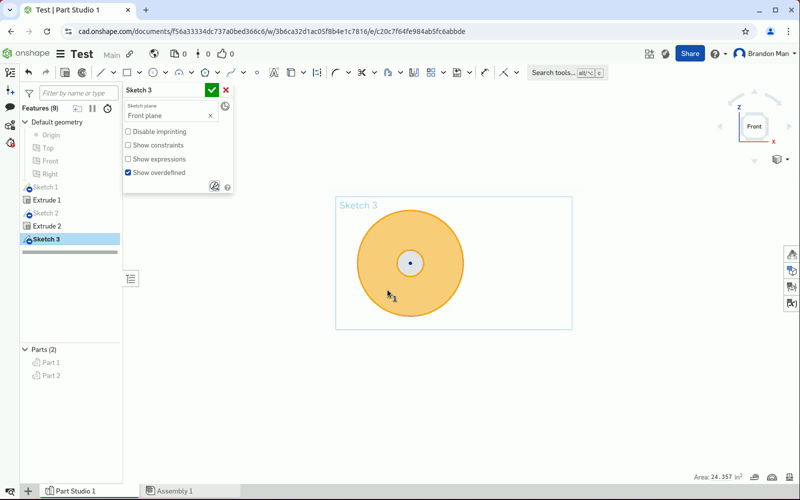
scroll(-6)
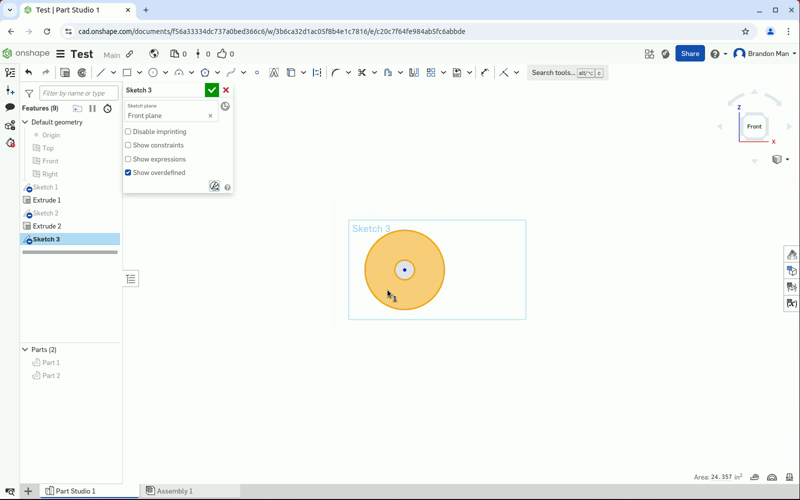
scroll(-6)
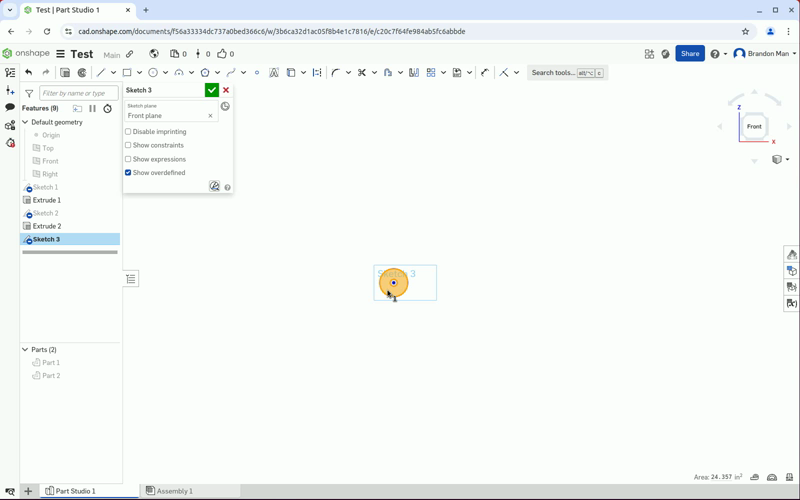
mouse_move(73, 352)
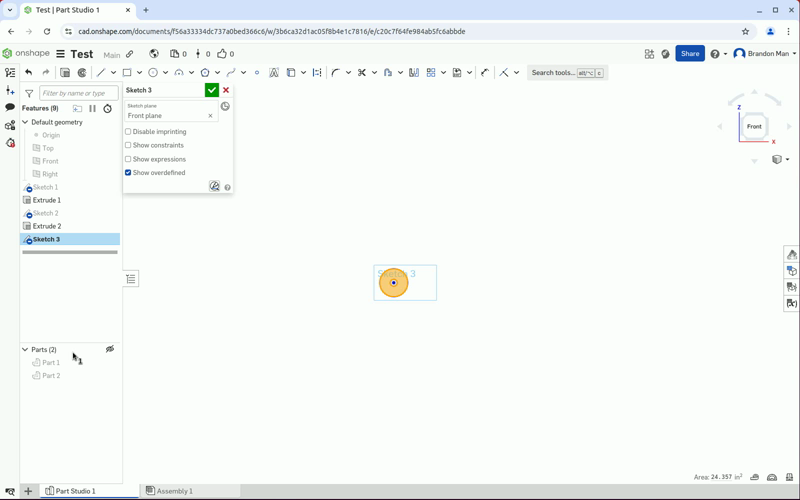
key(shift+y)
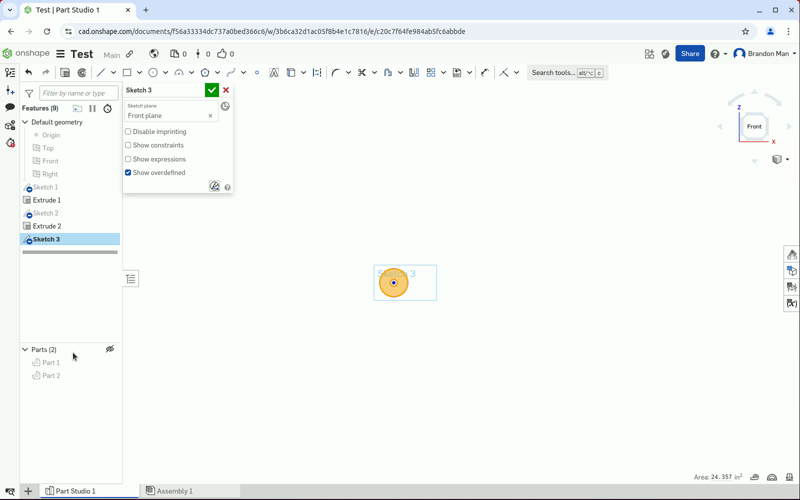
key(shift+e)
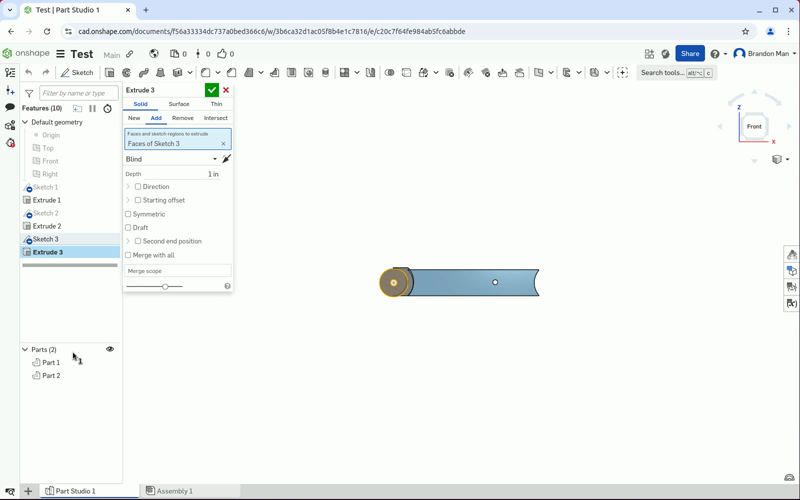
mouse_move(143, 106)
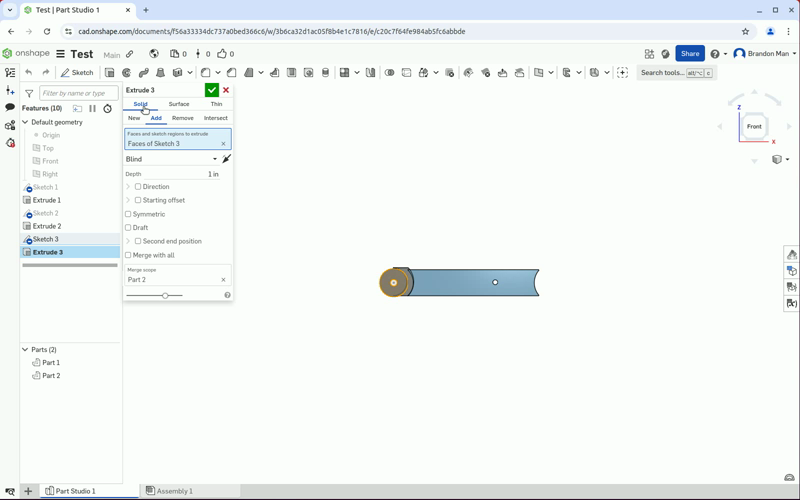
click(143, 106)
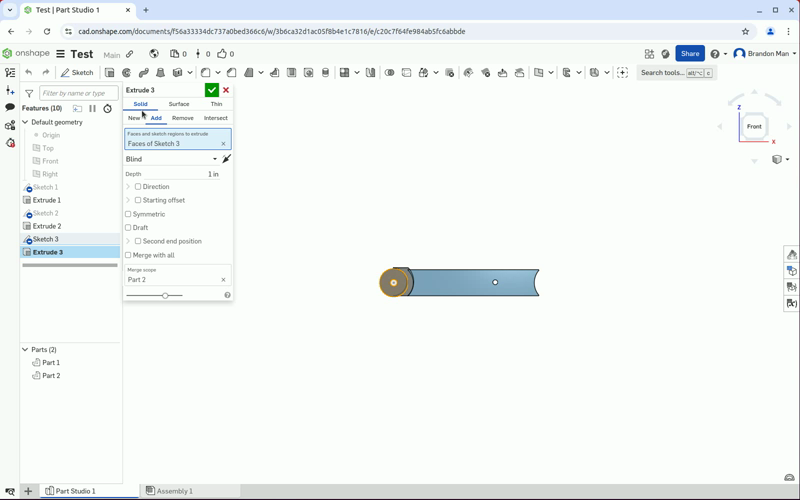
mouse_move(137, 120)
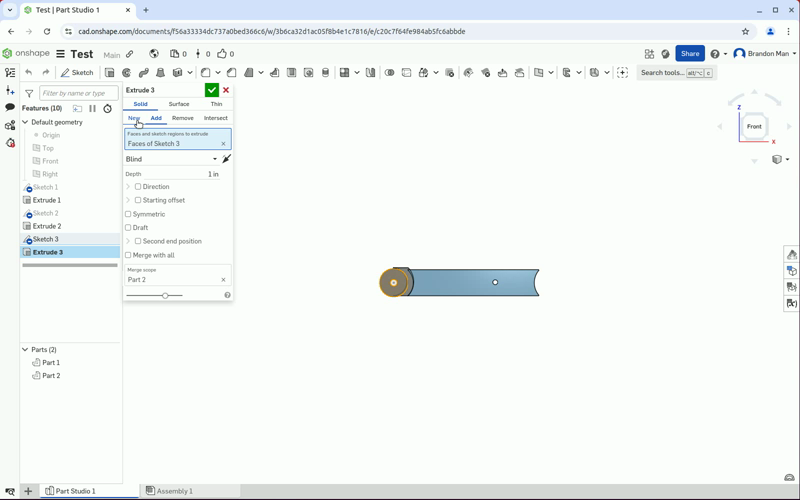
click(137, 120)
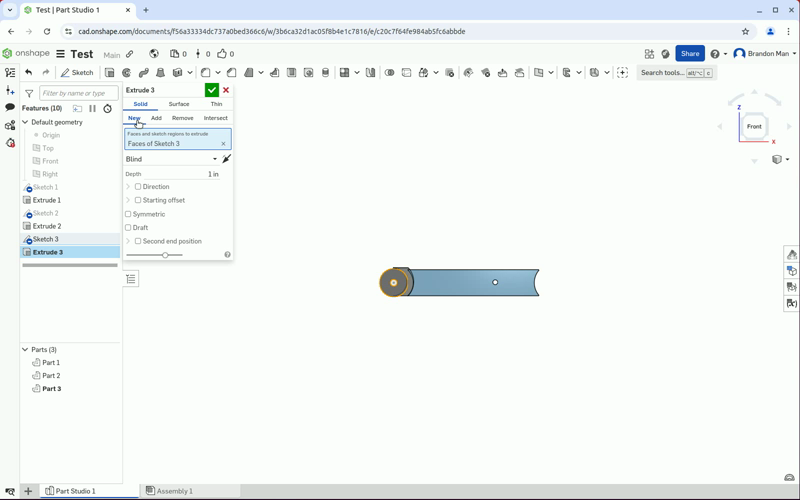
key(tab, 4)
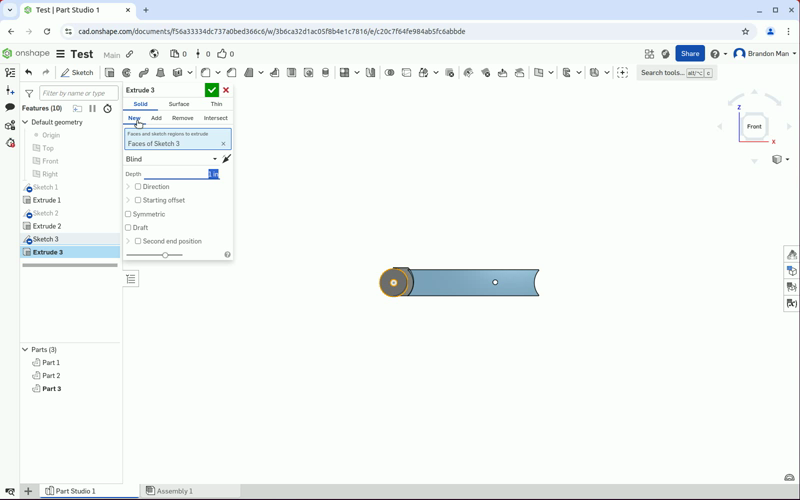
text(0.962)
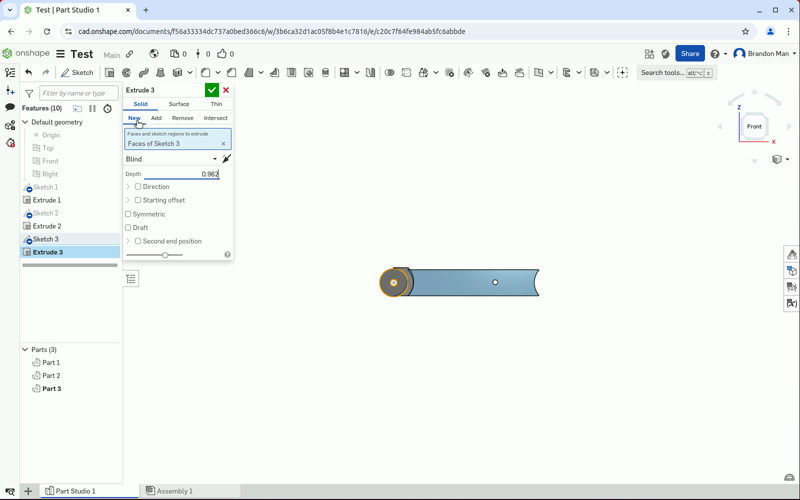
key(tab, 3)
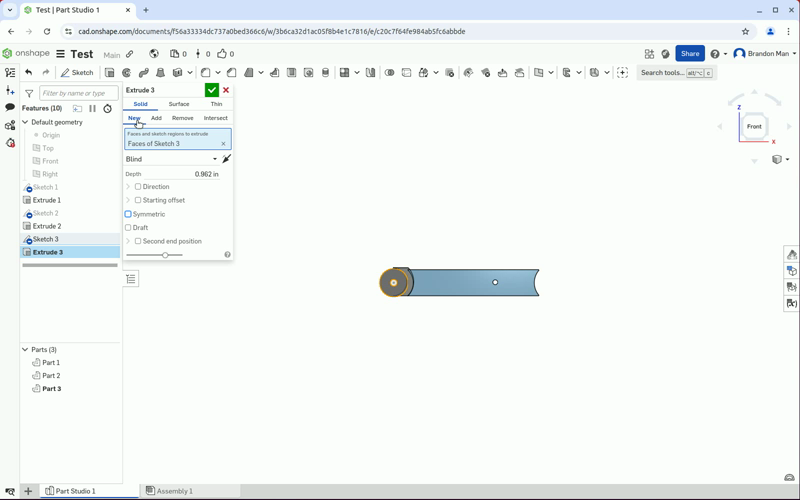
key(space)
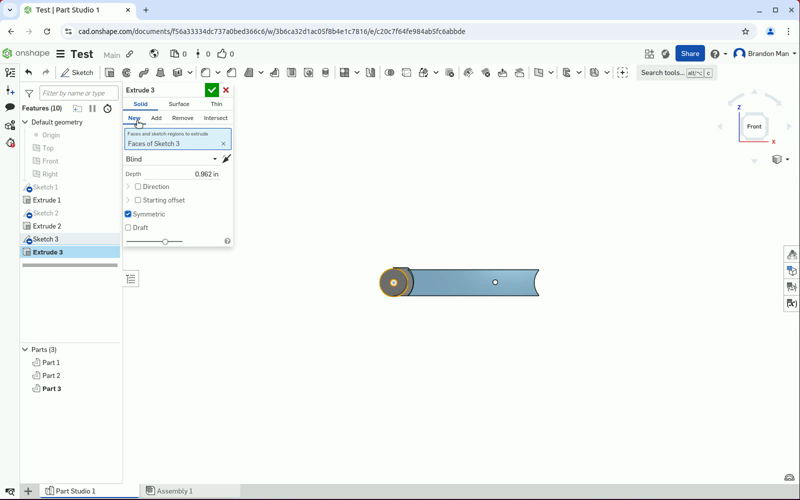
key(enter)
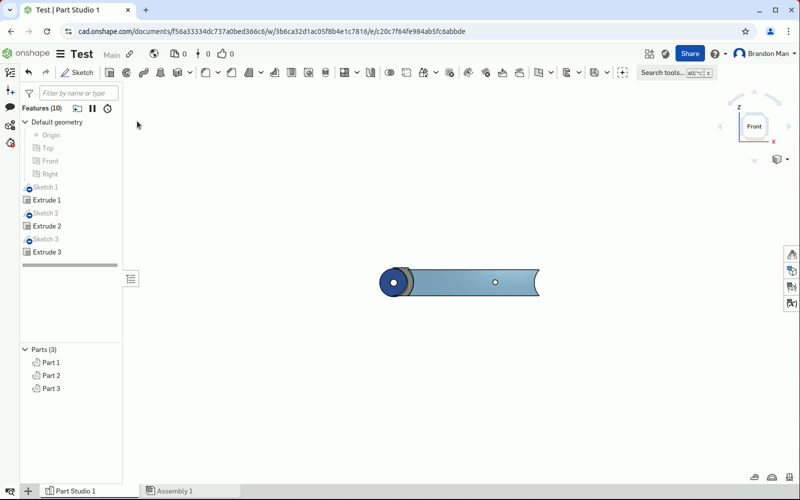
key(shift+h)
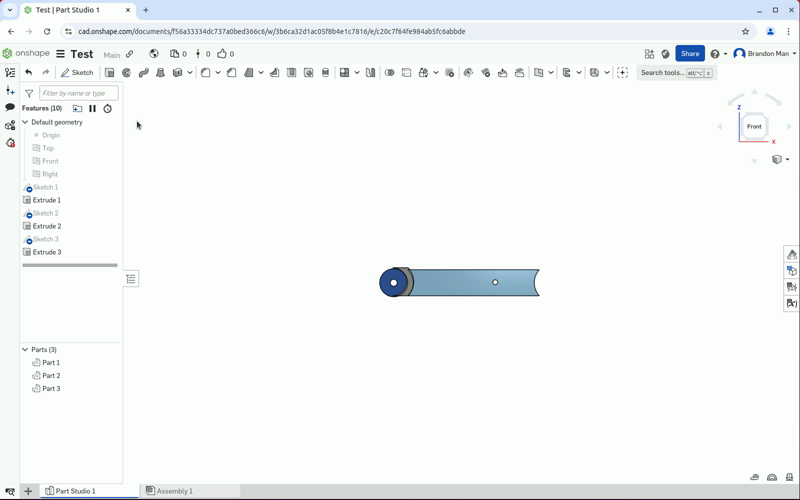
key(shift+h)
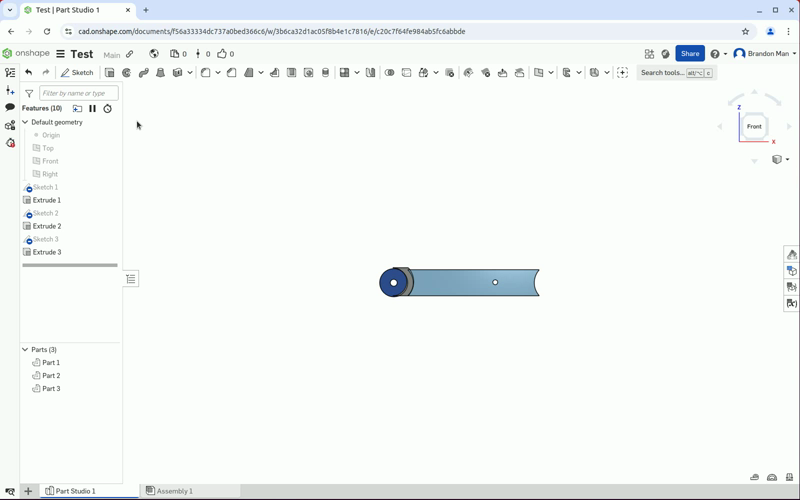
mouse_move(73, 189)
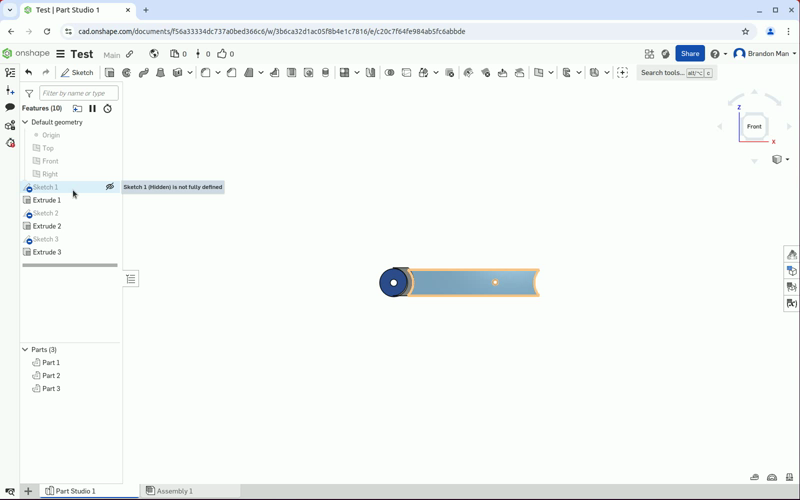
click(73, 189)
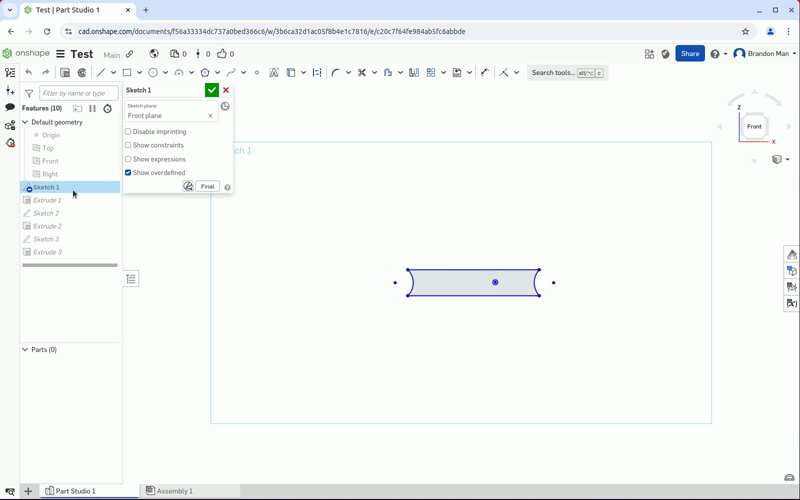
mouse_move(229, 92)
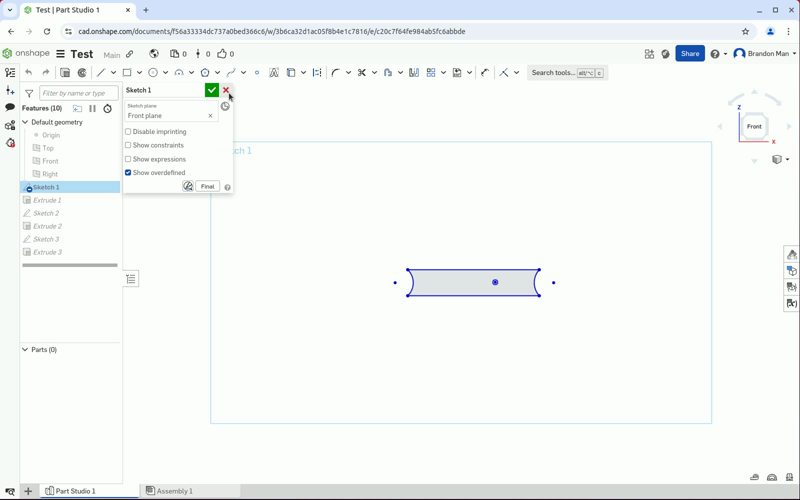
click(229, 92)
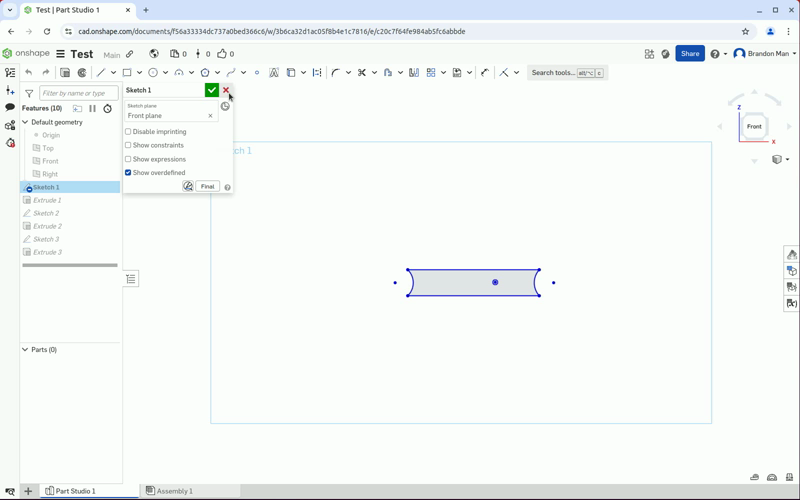
key(shift+s)
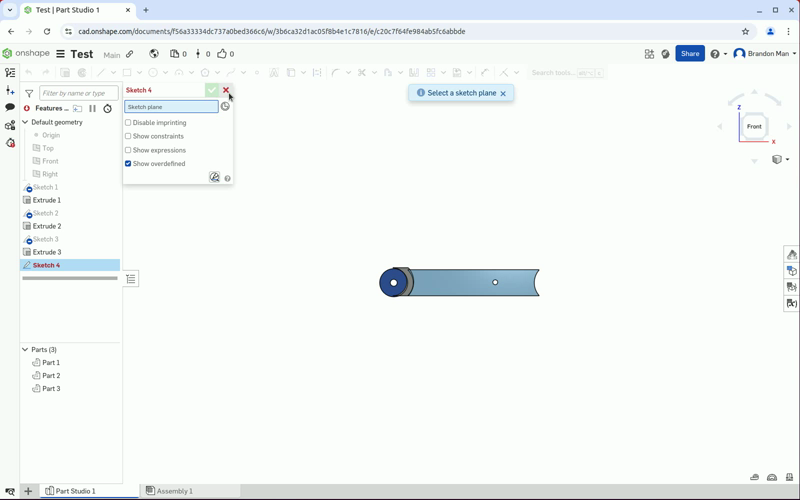
mouse_move(73, 163)
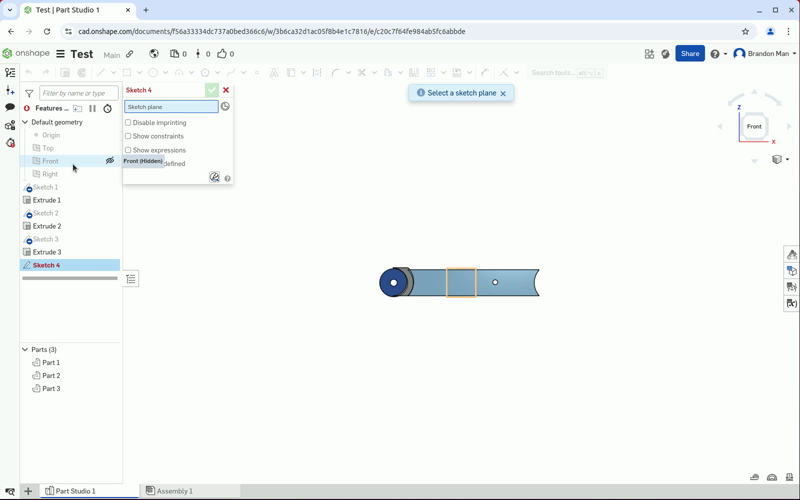
click(73, 163)
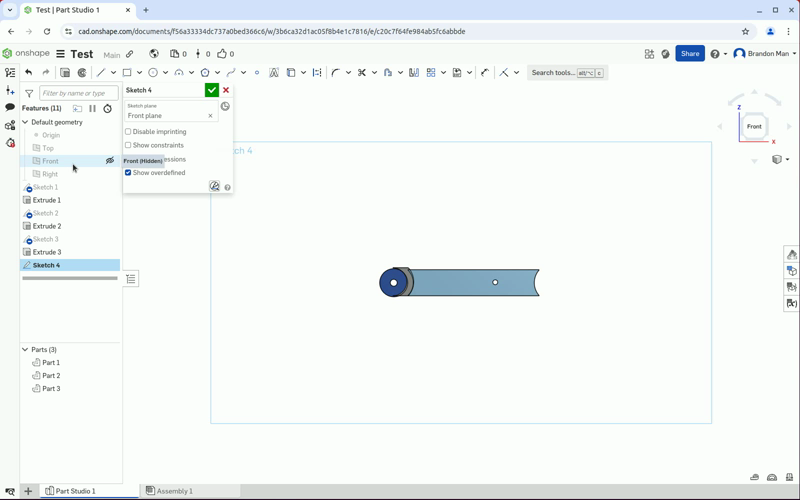
mouse_move(73, 352)
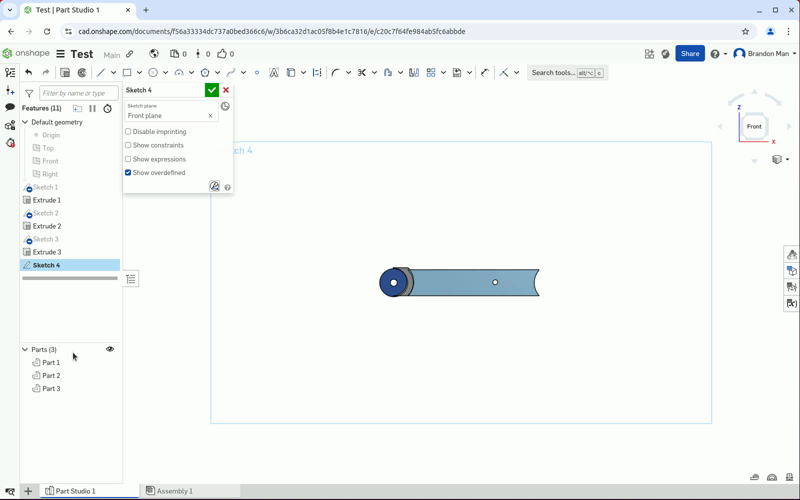
key(y)
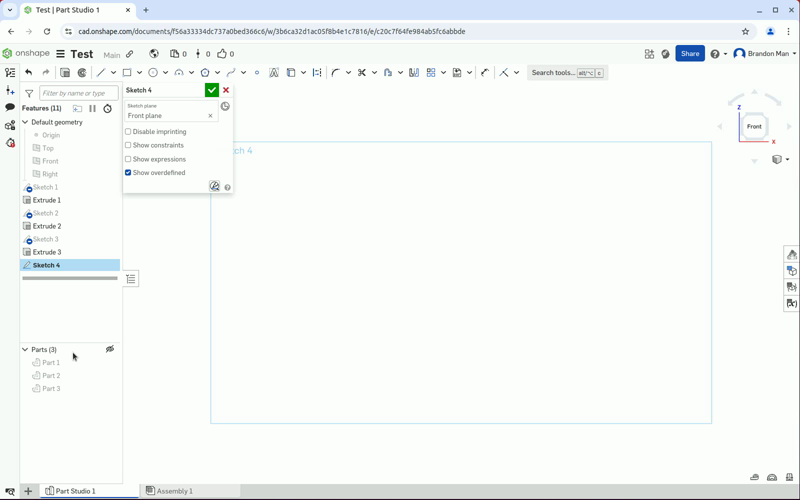
key(l)
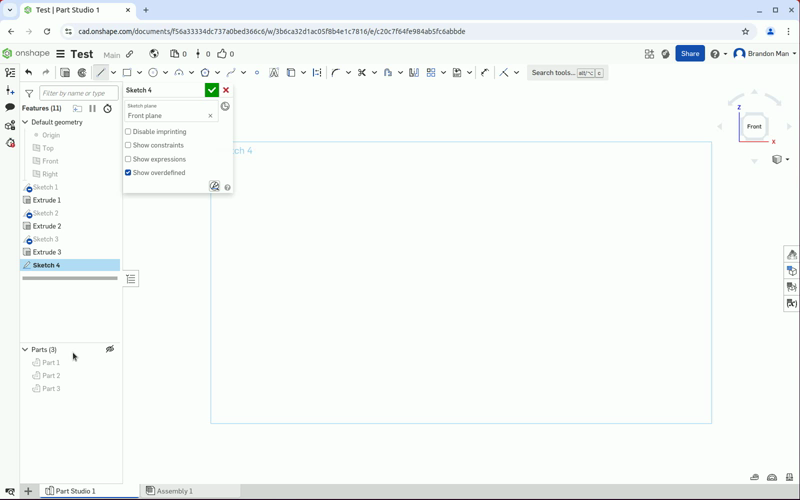
key_down(shift)
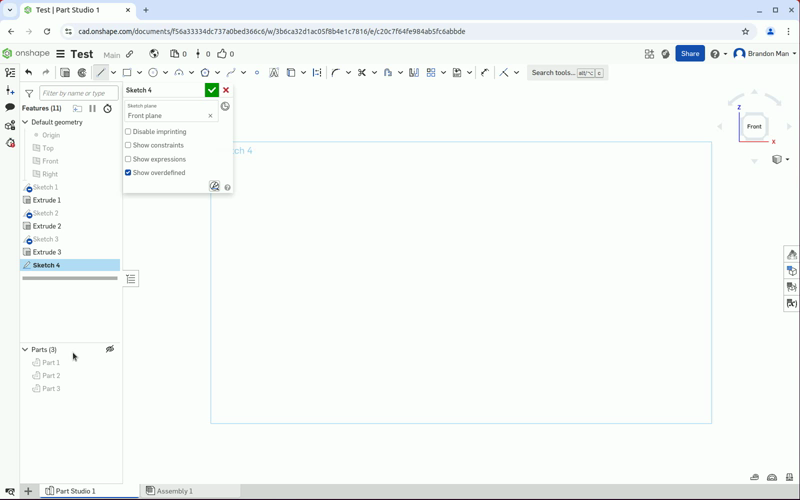
mouse_move(377, 270)
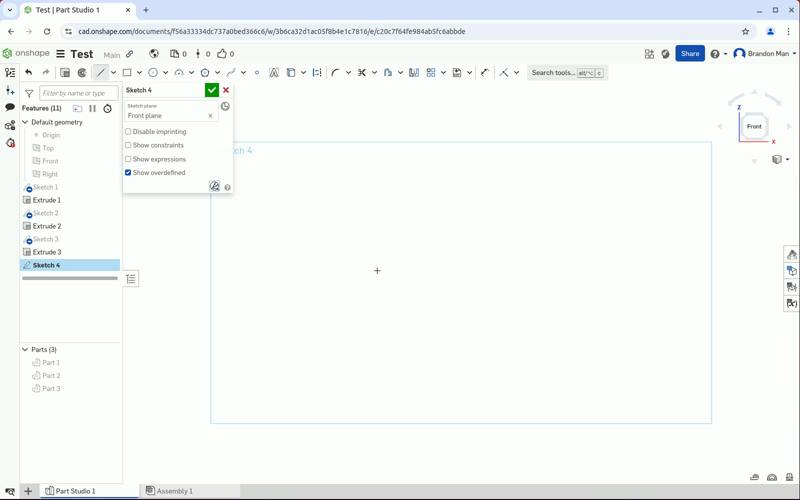
click(377, 270)
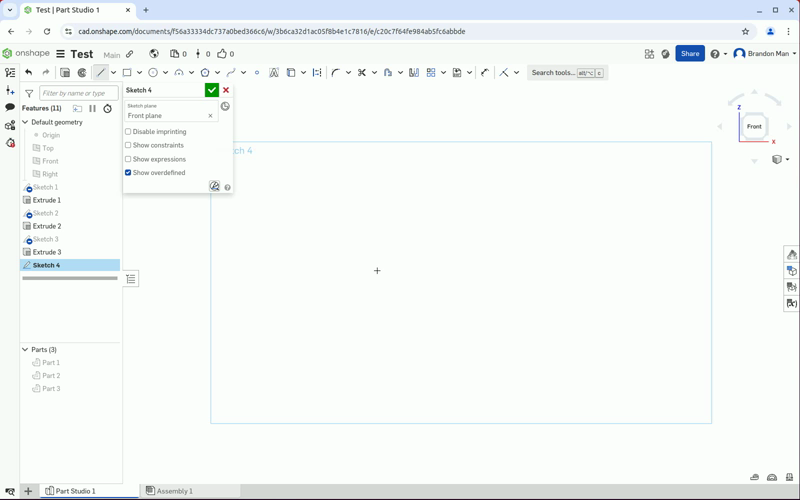
key_up(shift)
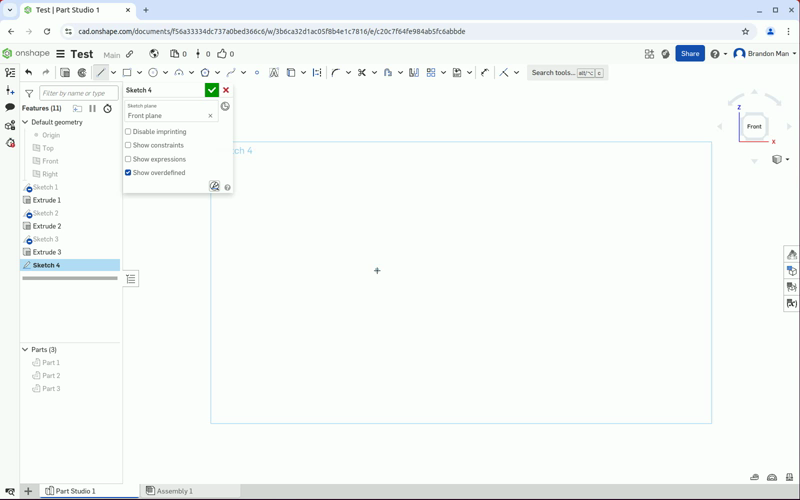
key_down(shift)
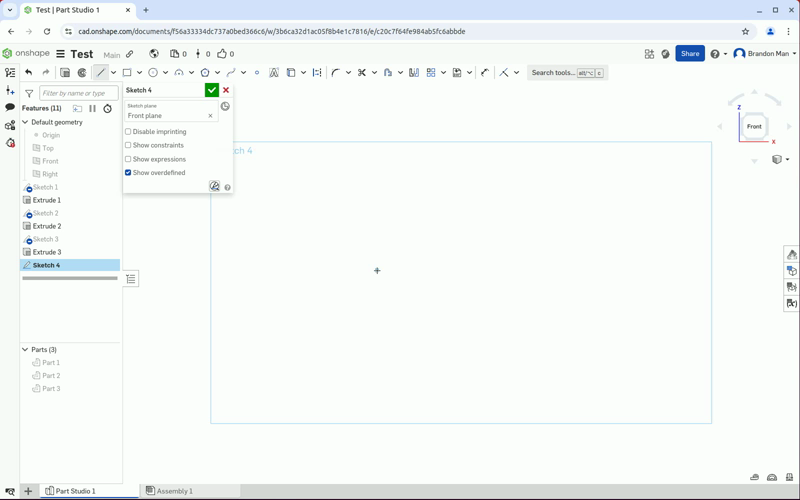
mouse_move(407, 270)
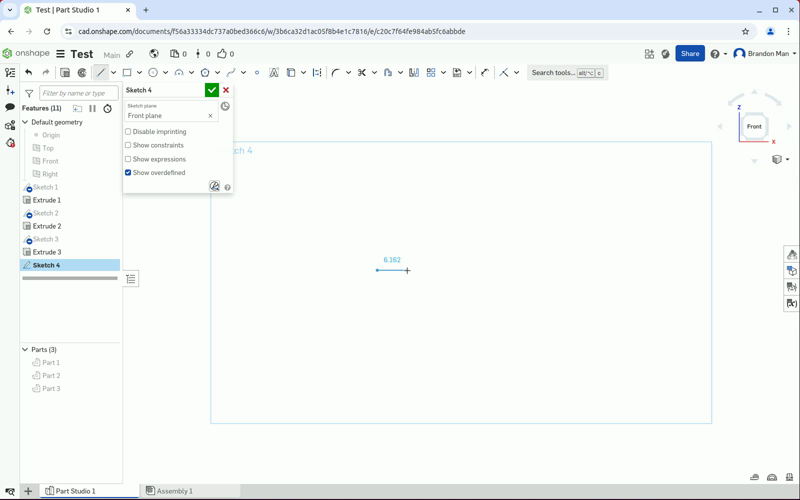
mouse_move(392, 270)
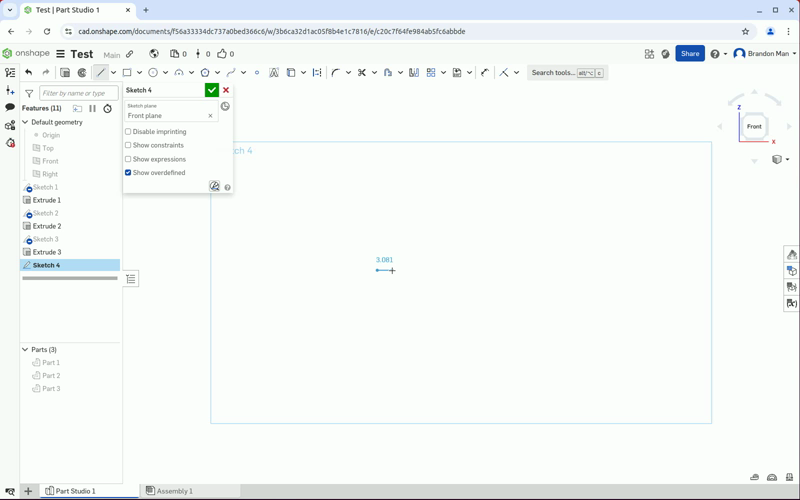
click(392, 270)
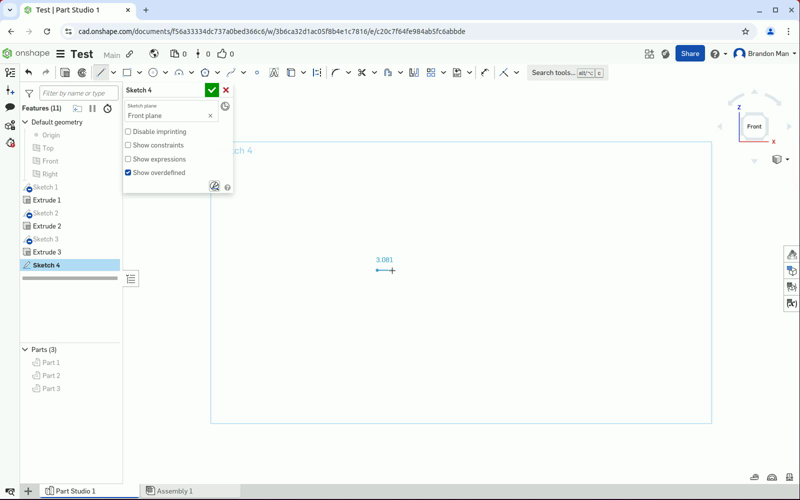
key_up(shift)
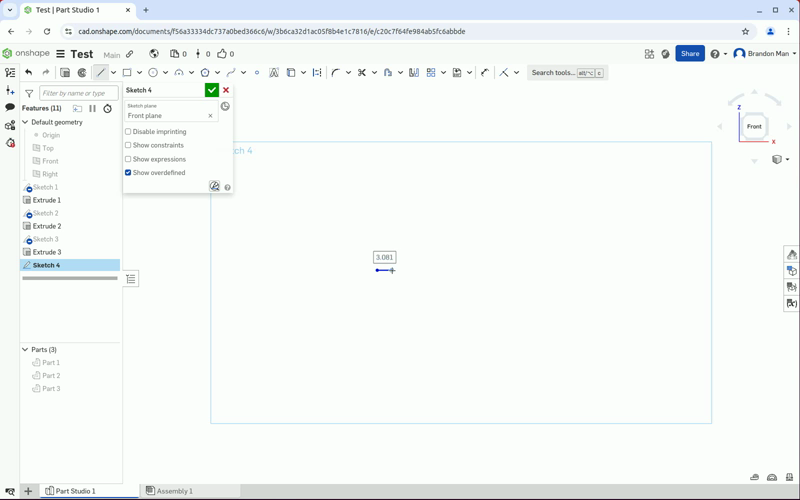
key_down(shift)
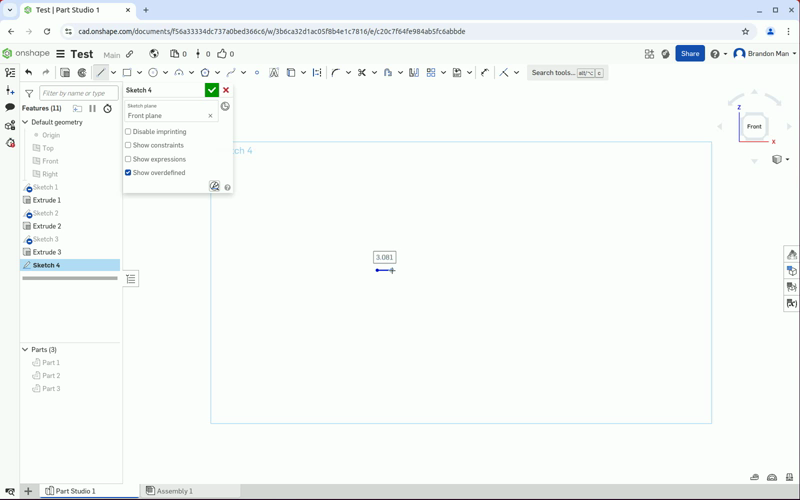
mouse_move(422, 270)
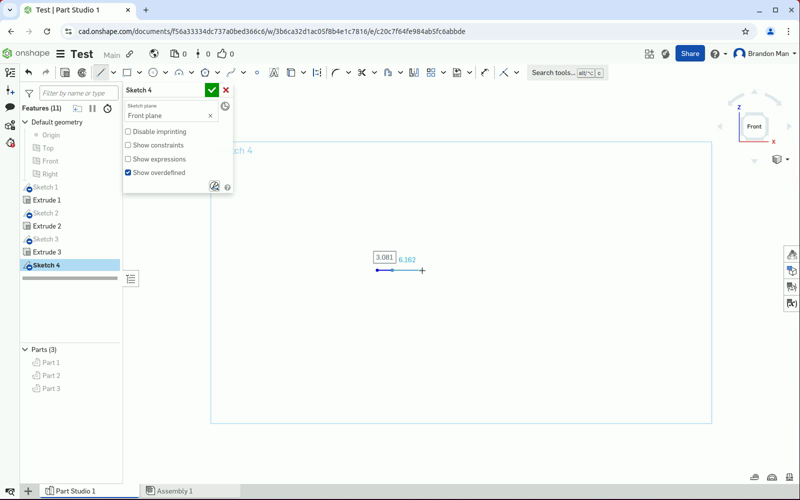
mouse_move(407, 270)
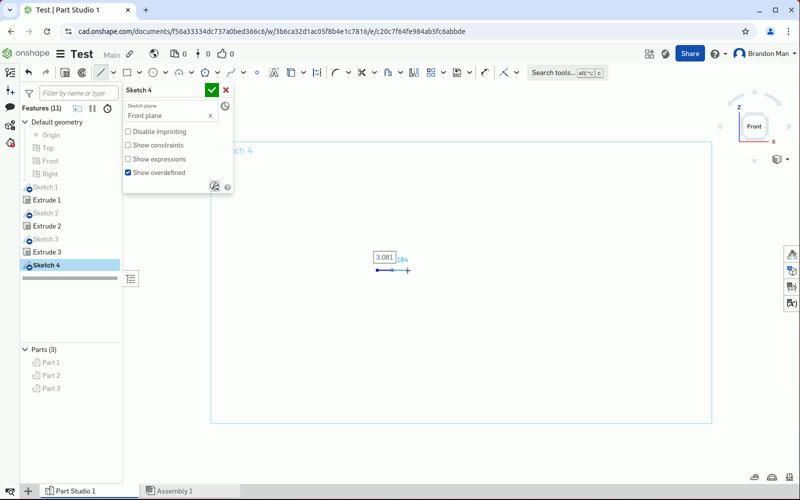
click(407, 270)
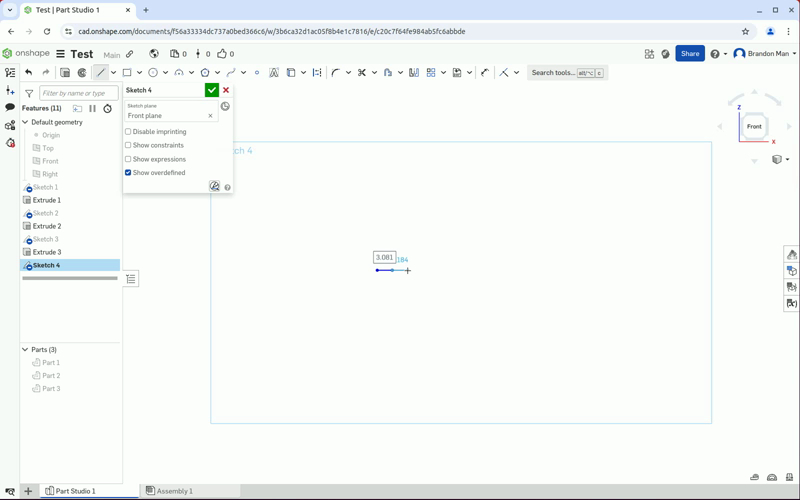
key_up(shift)
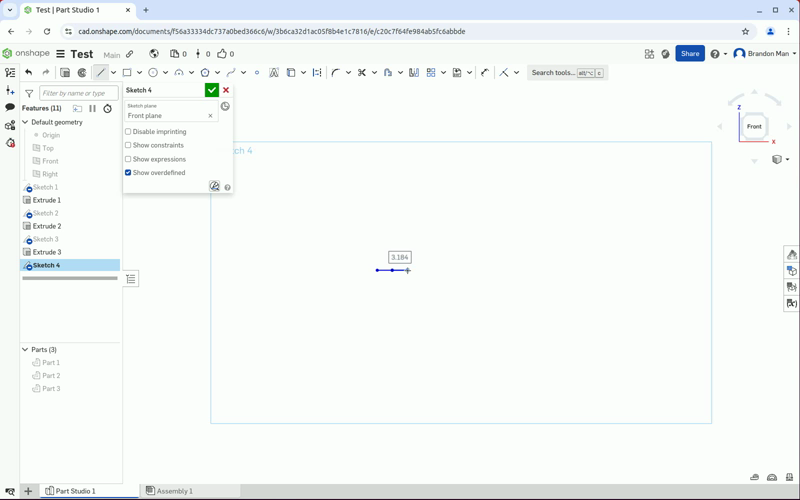
key(esc)
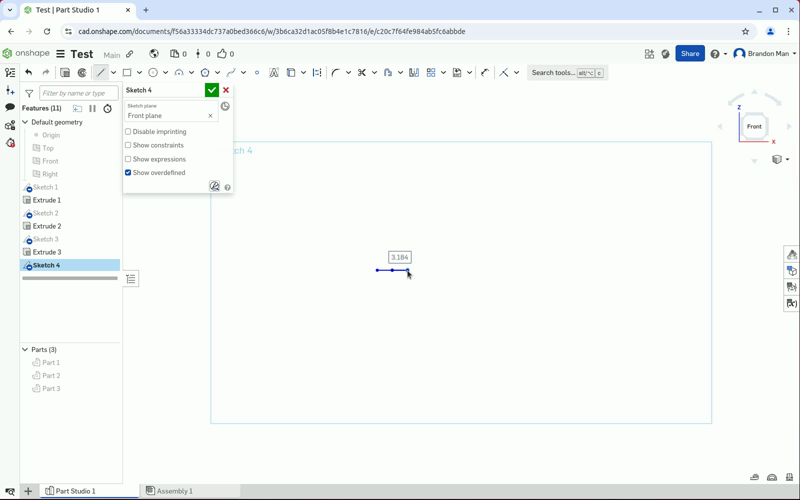
key(a)
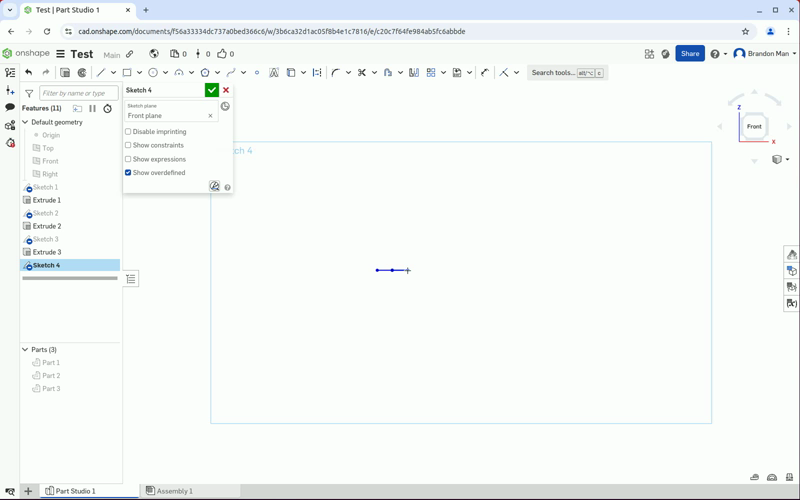
mouse_move(407, 270)
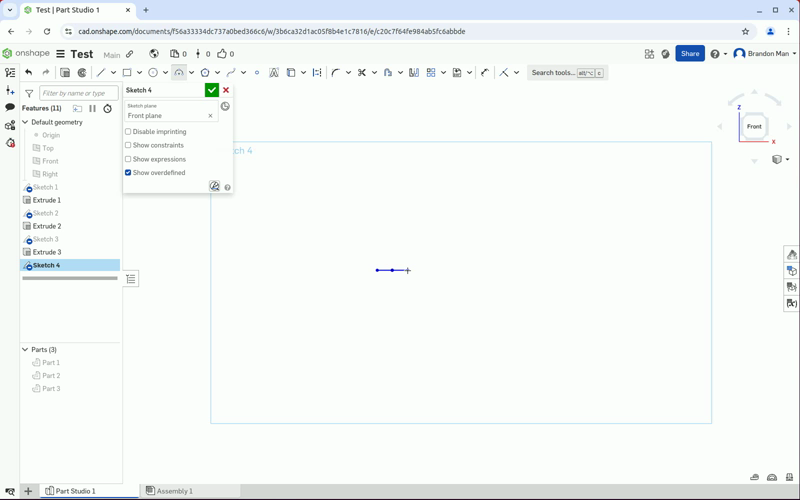
click(407, 270)
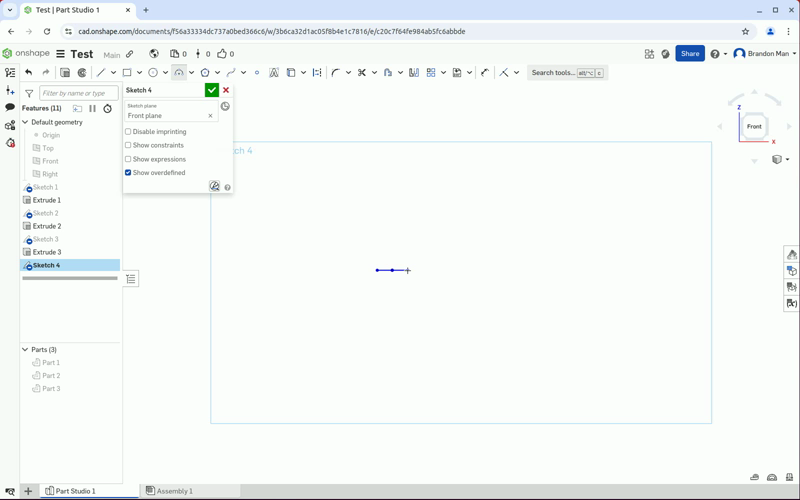
mouse_move(377, 270)
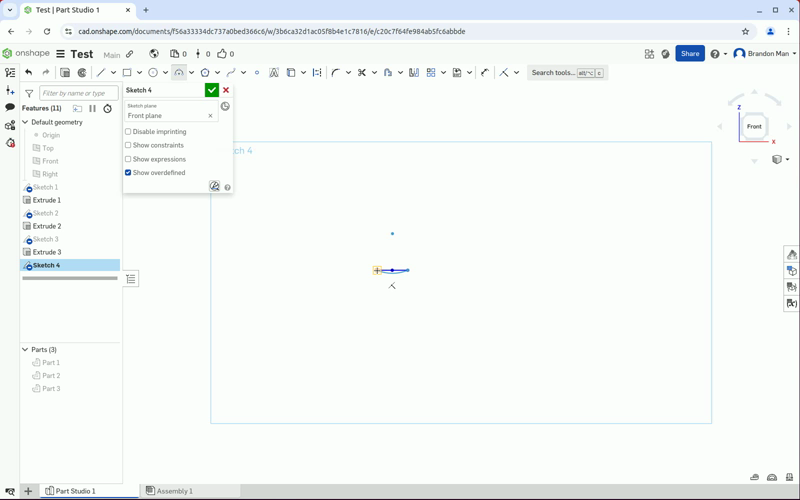
click(377, 270)
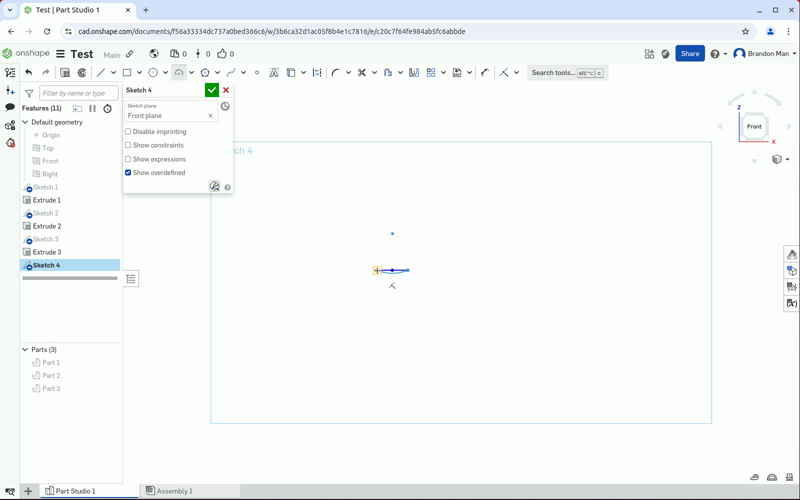
key_down(shift)
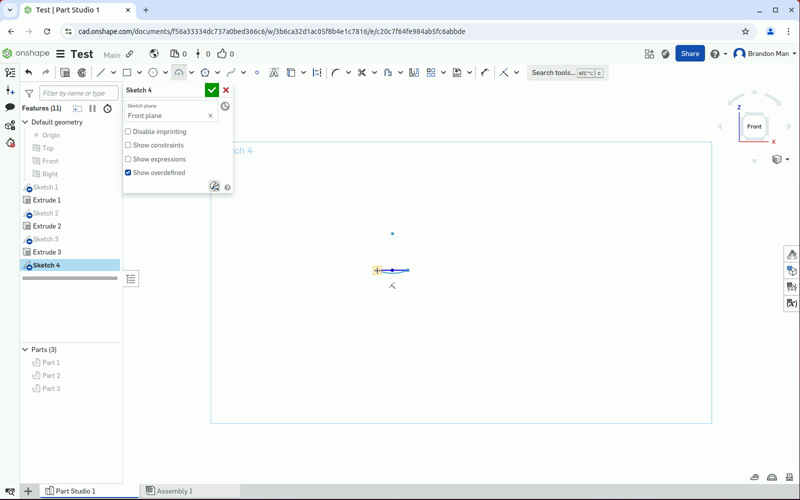
mouse_move(392, 263)
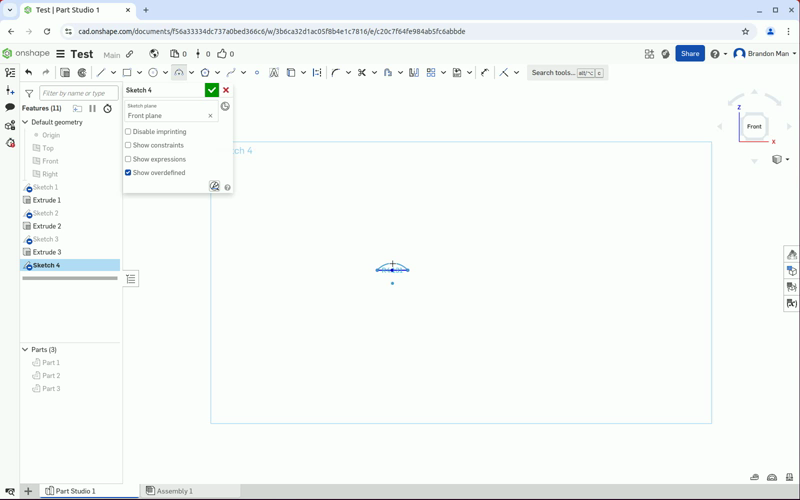
click(392, 263)
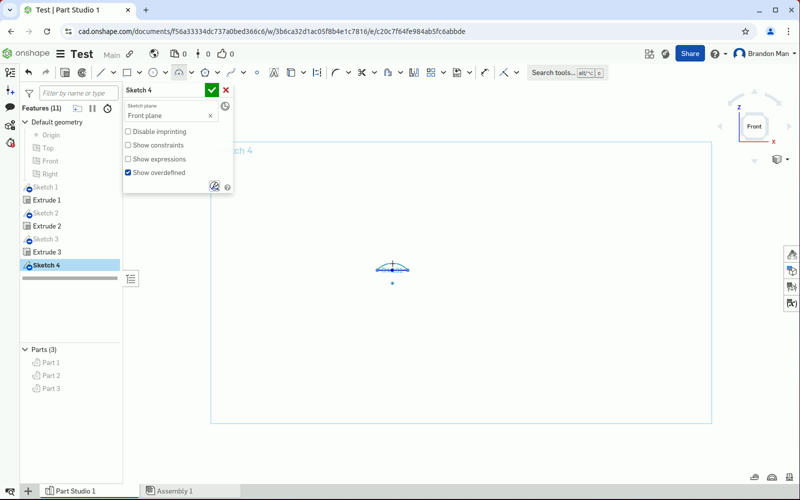
key_up(shift)
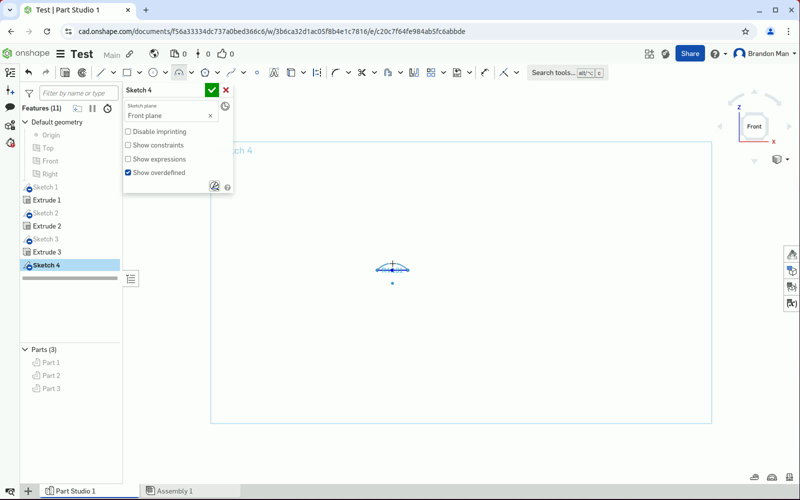
key(esc)
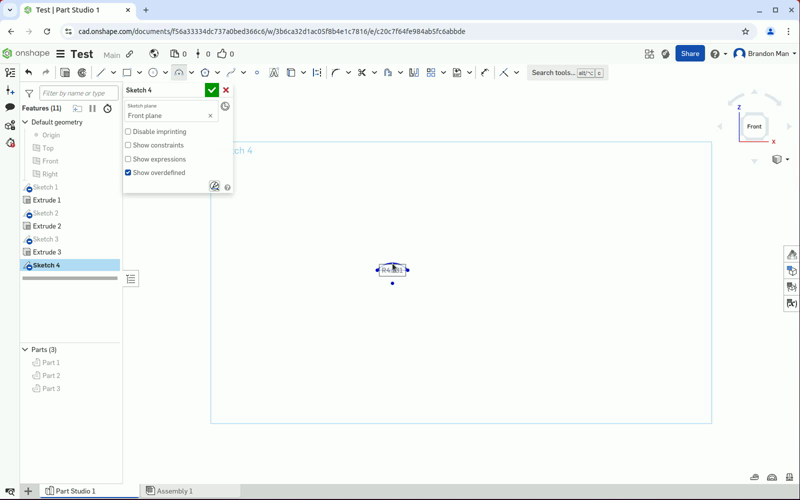
mouse_move(389, 265)
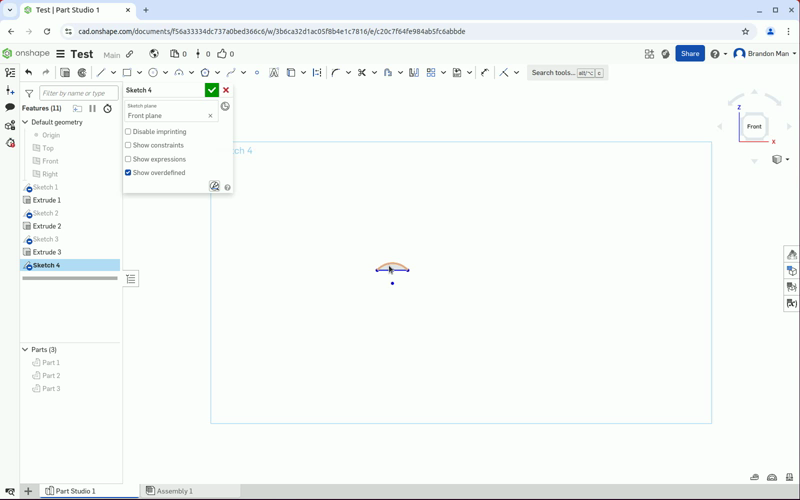
scroll(6)
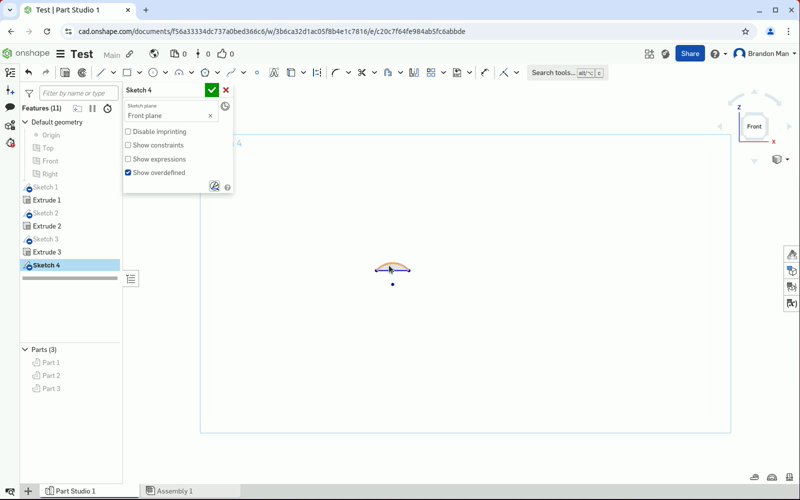
scroll(6)
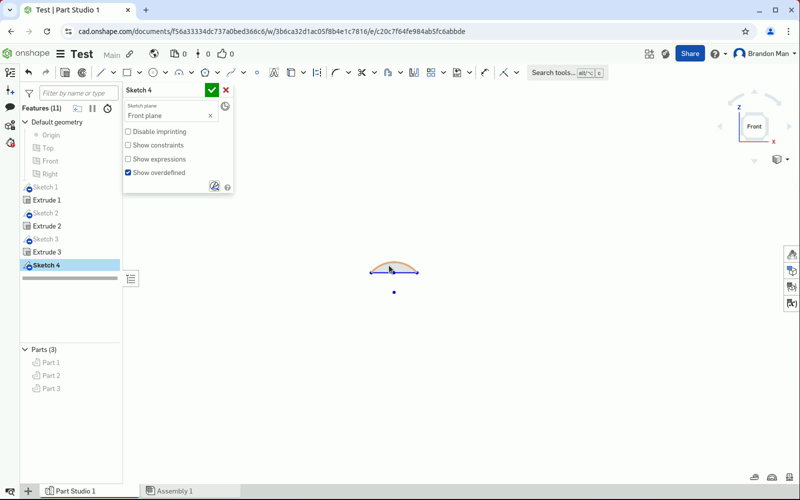
scroll(6)
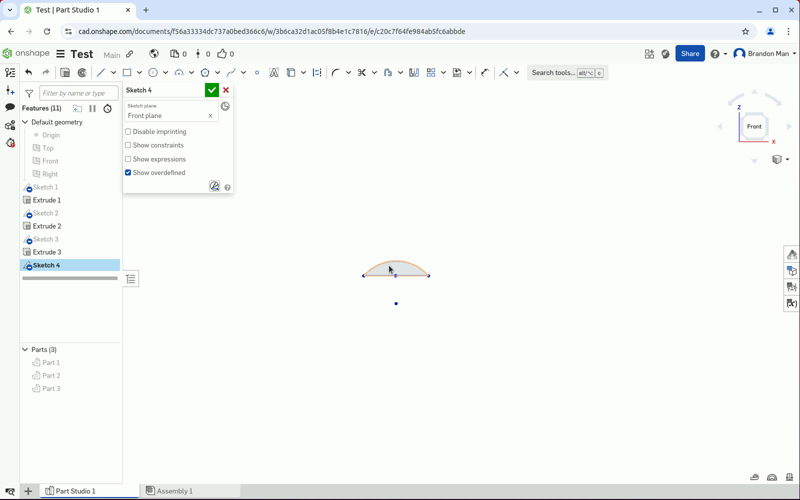
scroll(6)
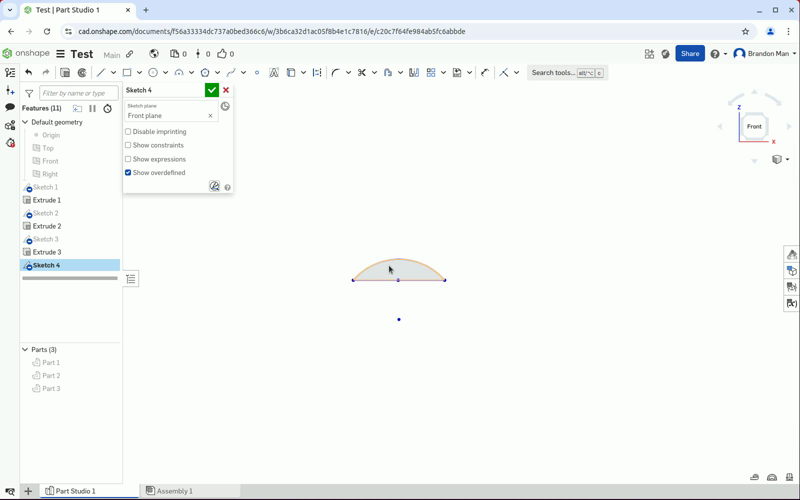
scroll(6)
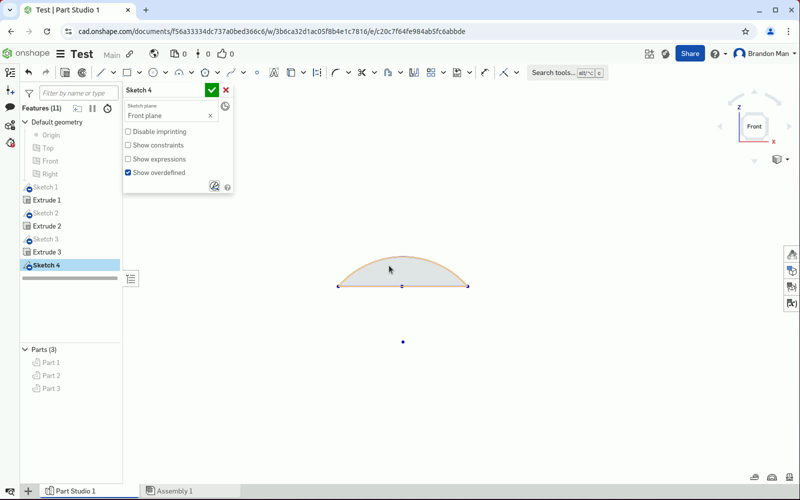
scroll(6)
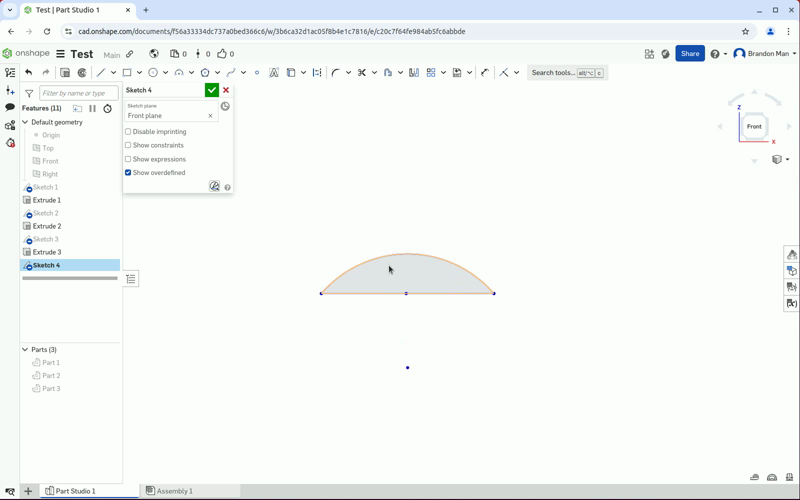
scroll(6)
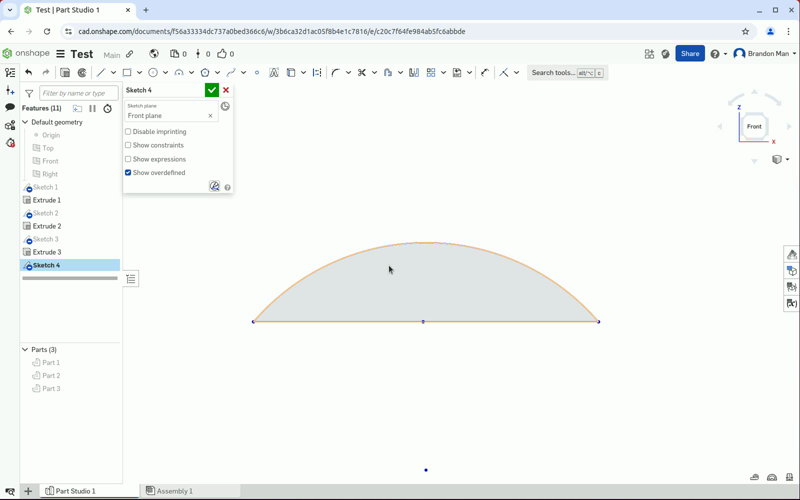
click(389, 265)
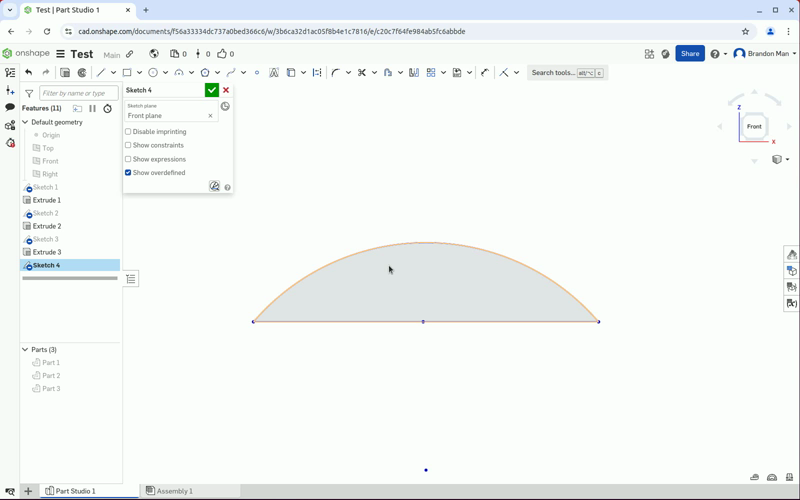
scroll(-6)
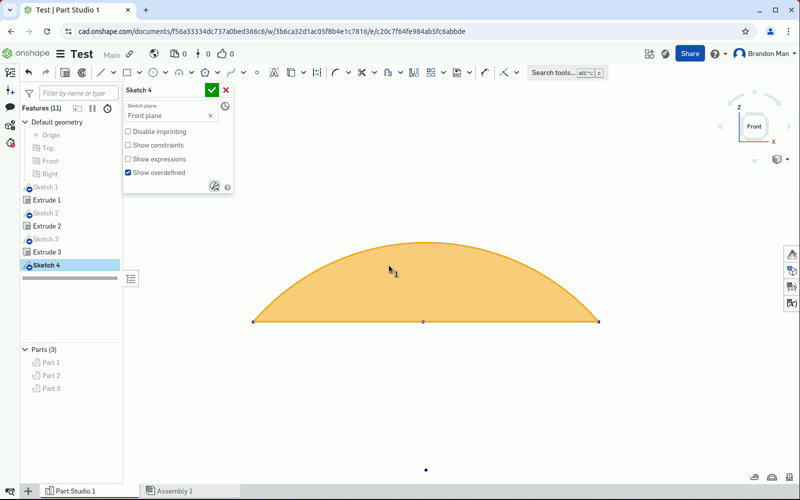
scroll(-6)
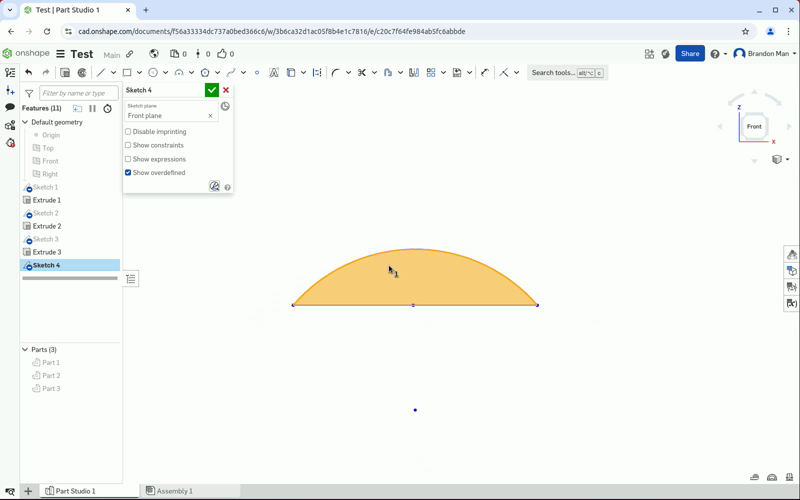
scroll(-6)
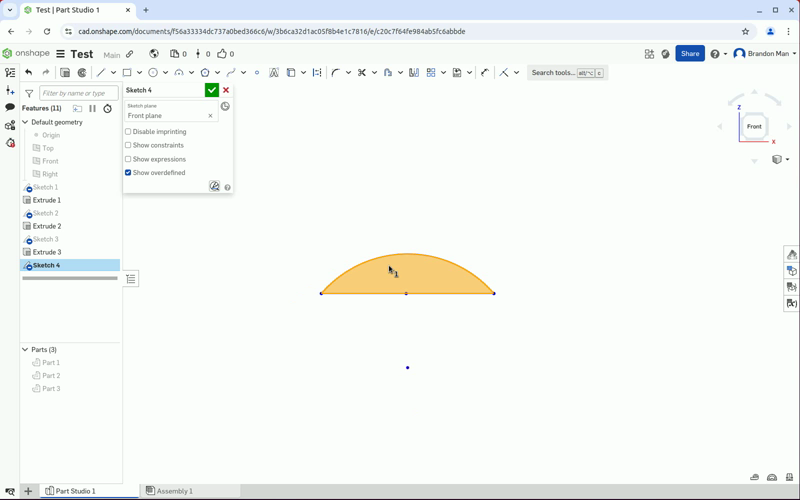
scroll(-6)
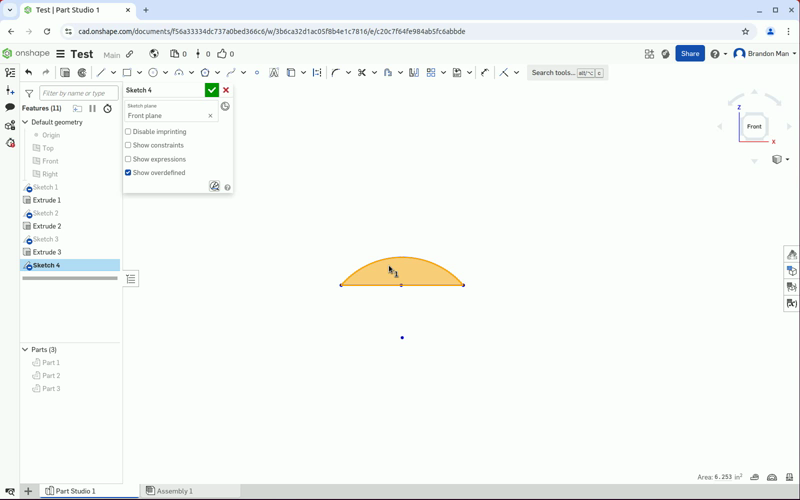
scroll(-6)
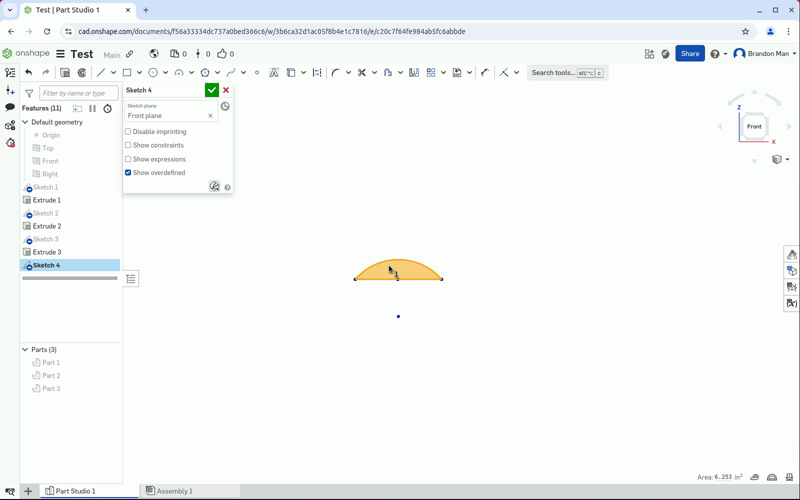
scroll(-6)
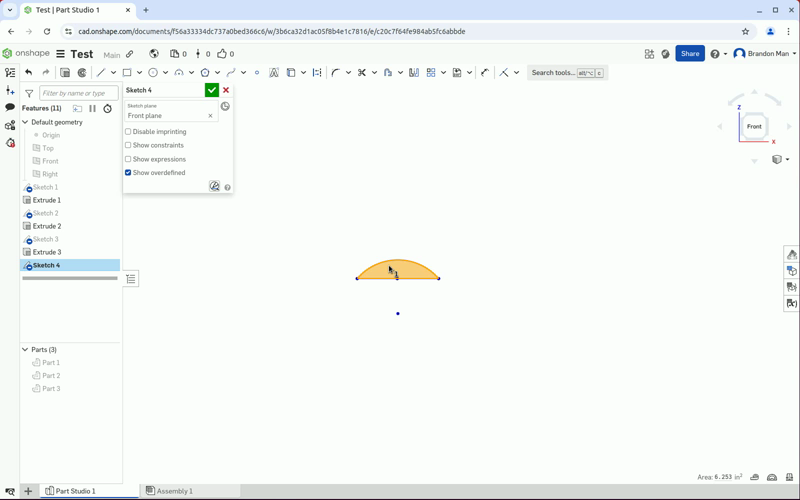
scroll(-6)
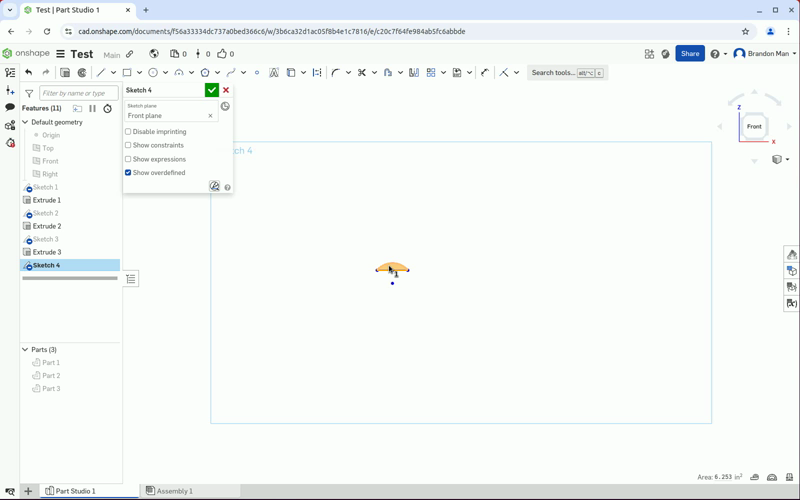
mouse_move(73, 352)
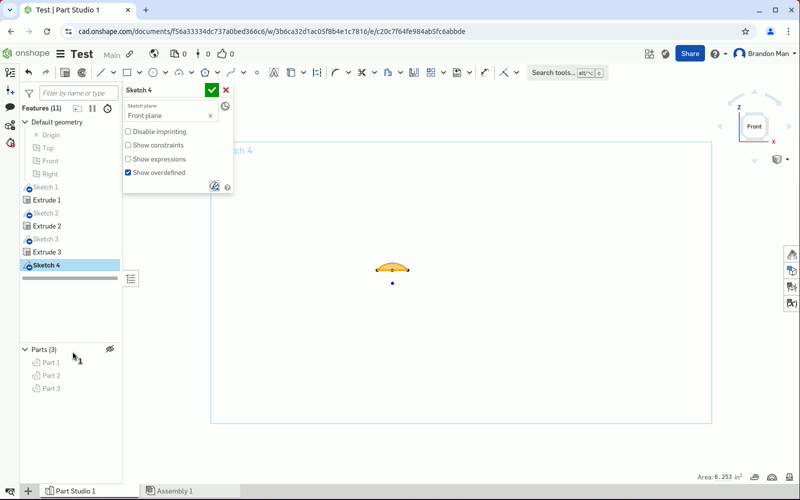
key(shift+y)
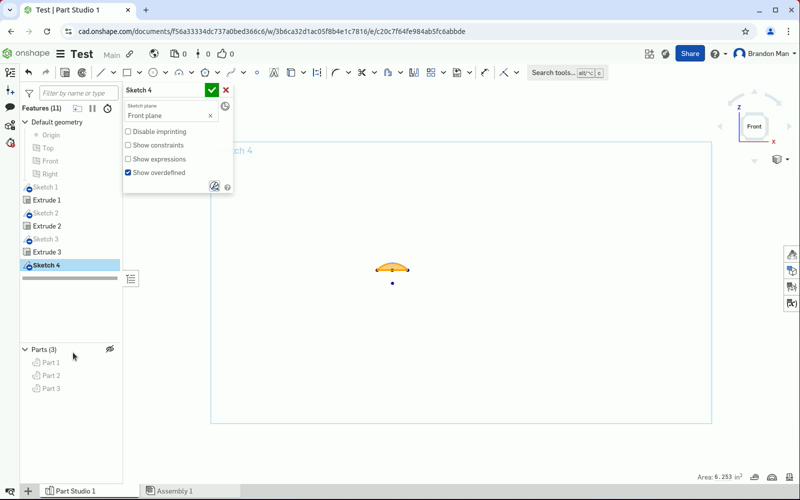
key(shift+e)
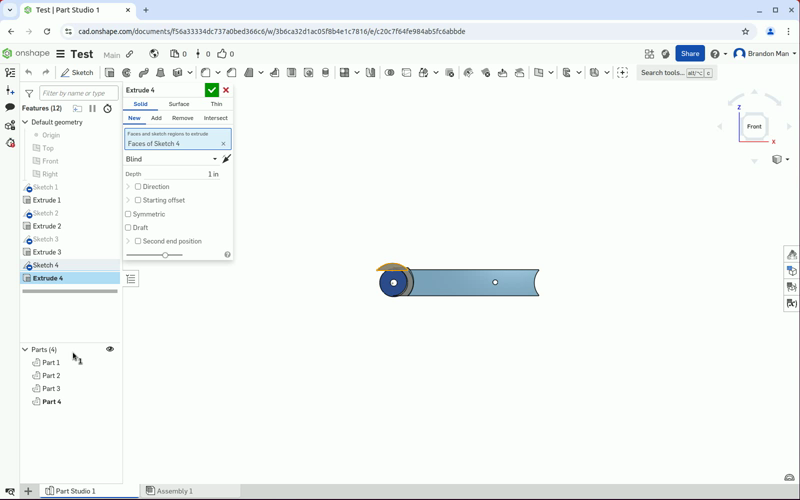
mouse_move(143, 106)
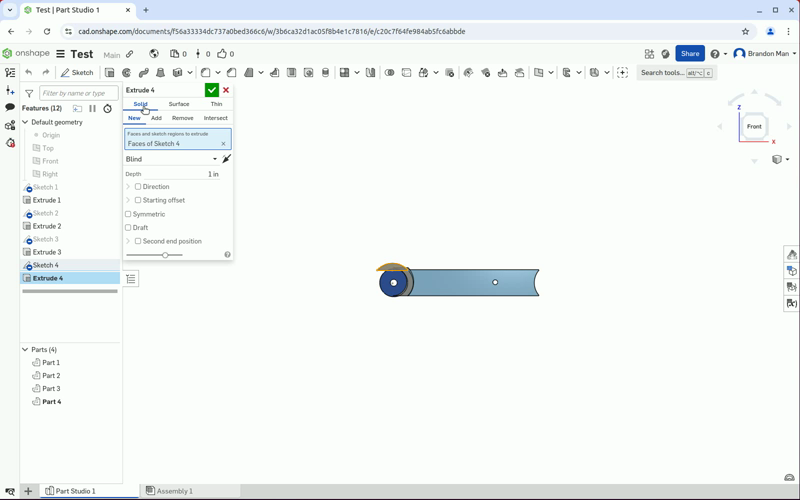
click(143, 106)
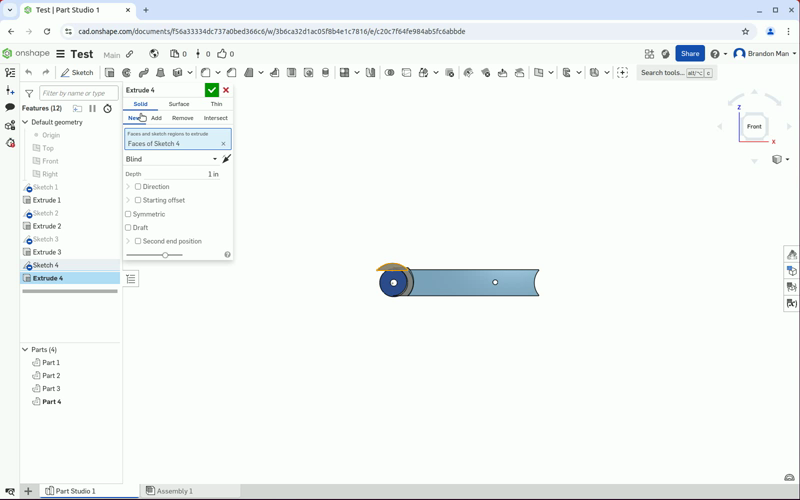
mouse_move(137, 120)
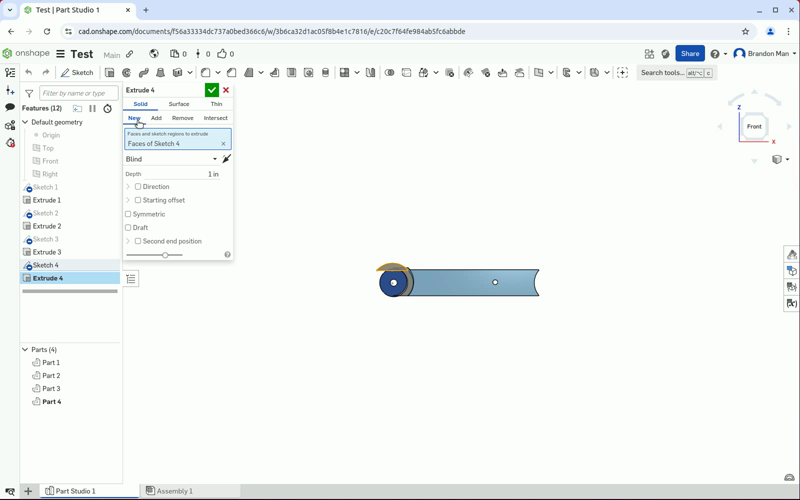
click(137, 120)
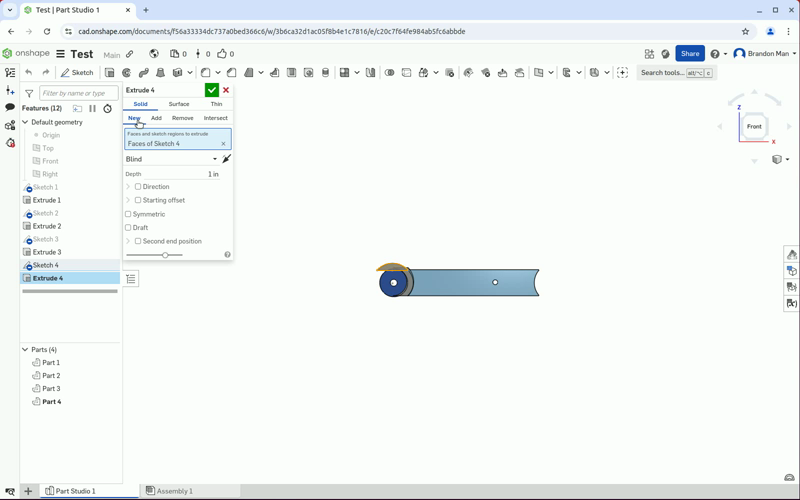
key(tab, 4)
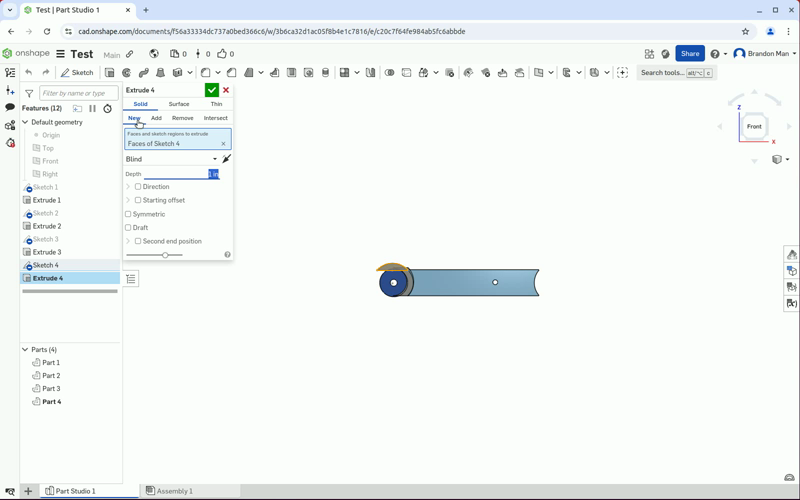
text(0.962)
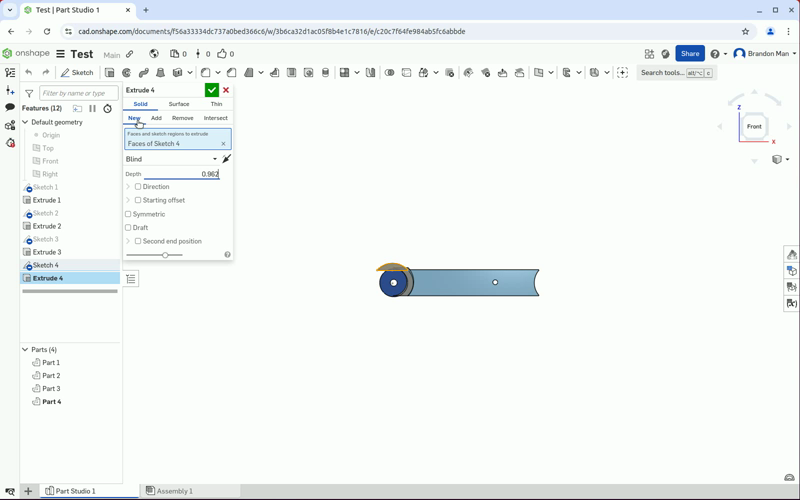
key(tab, 3)
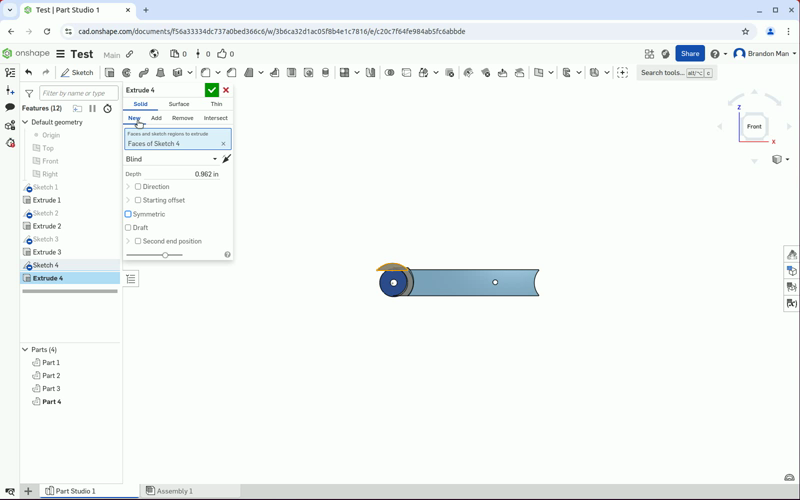
key(space)
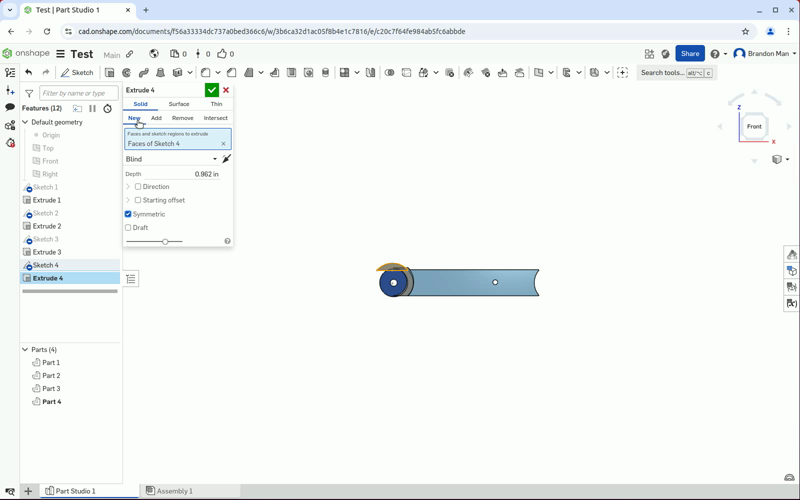
key(enter)
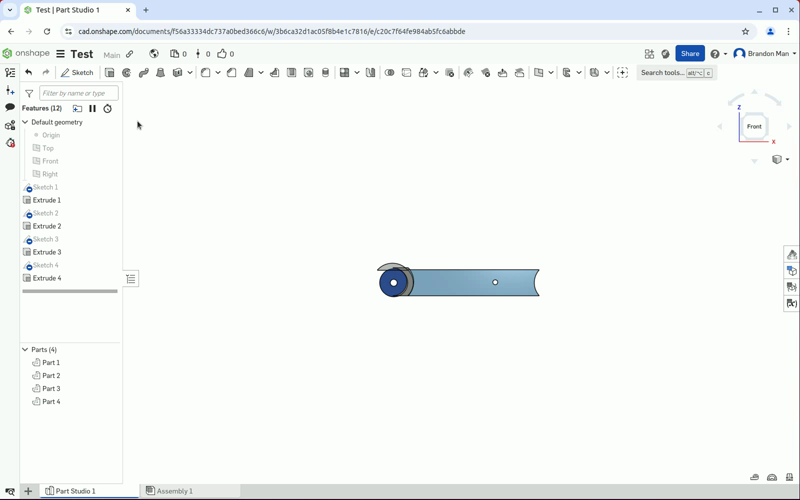
key(shift+h)
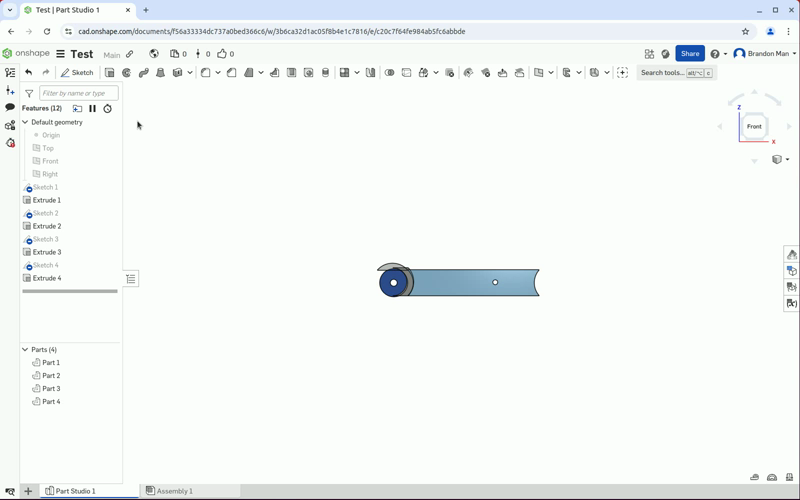
key(shift+h)
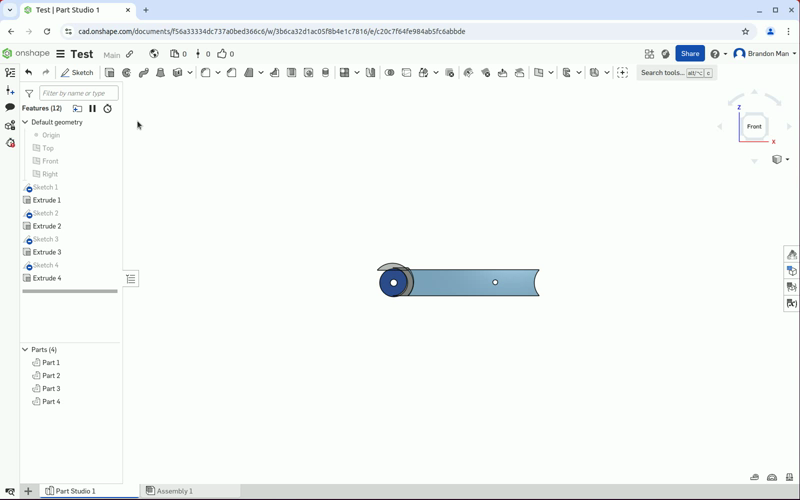
mouse_move(73, 189)
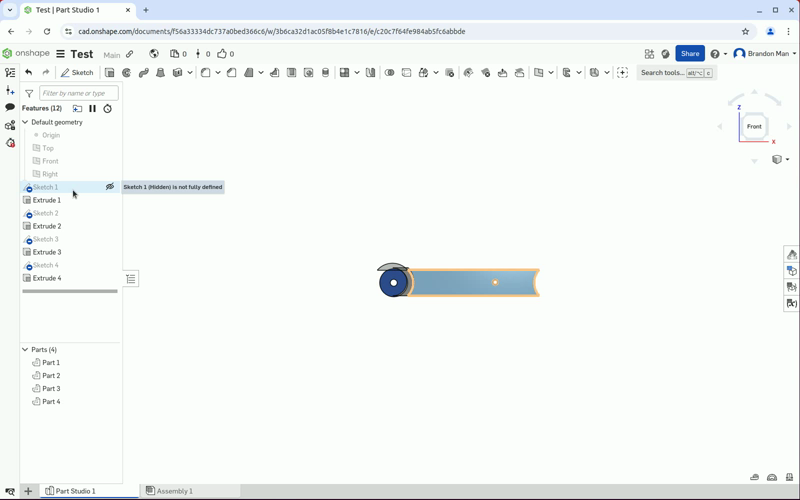
click(73, 189)
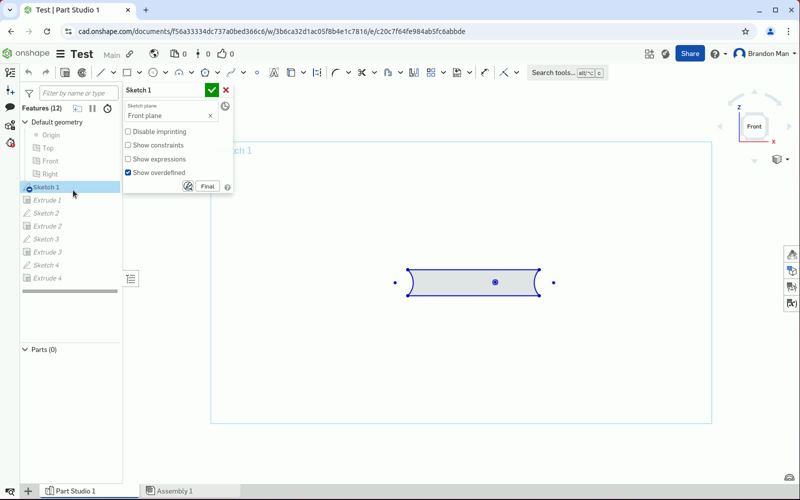
mouse_move(229, 92)
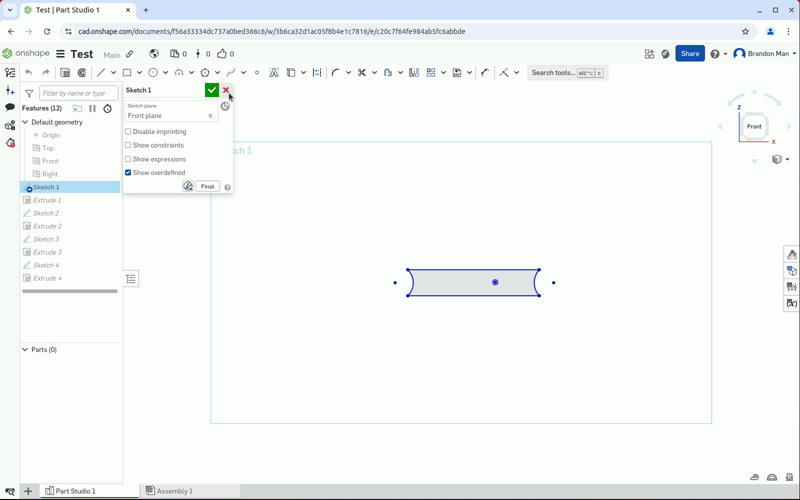
click(229, 92)
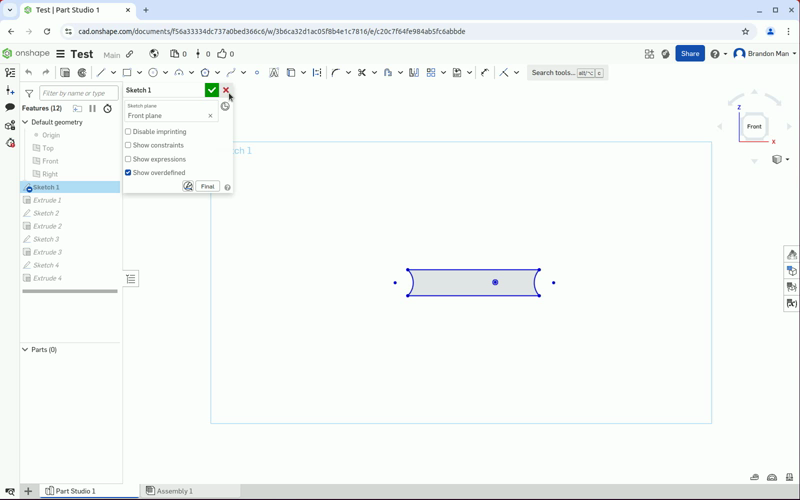
key(shift+s)
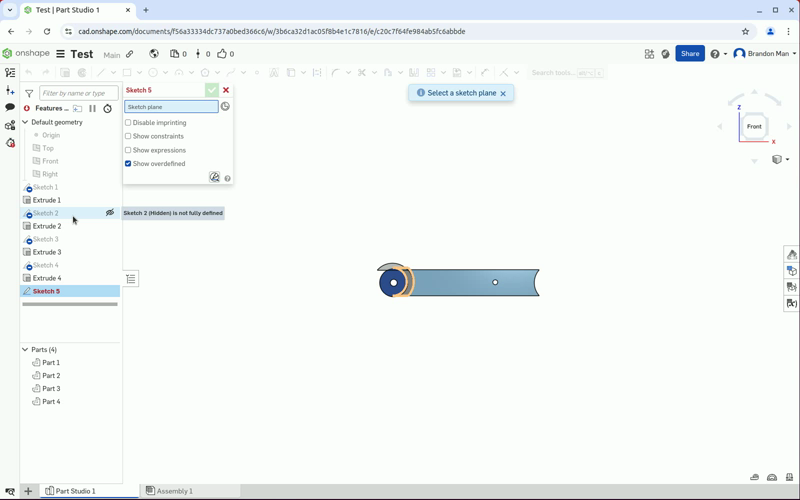
scroll(3)
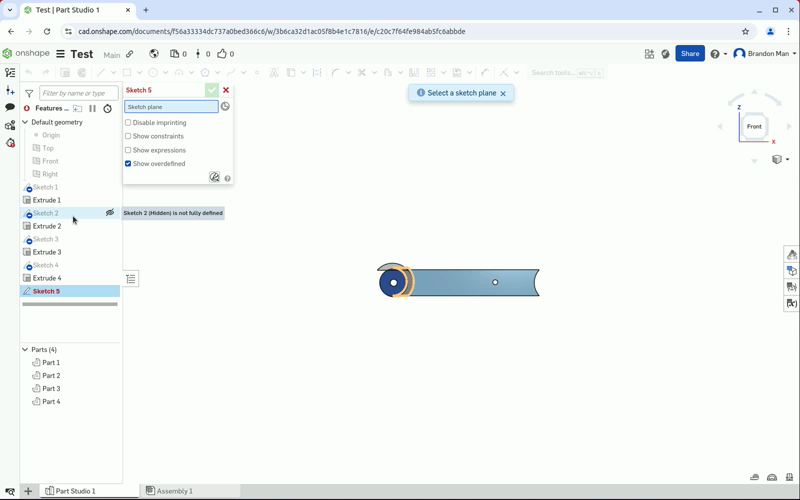
mouse_move(73, 163)
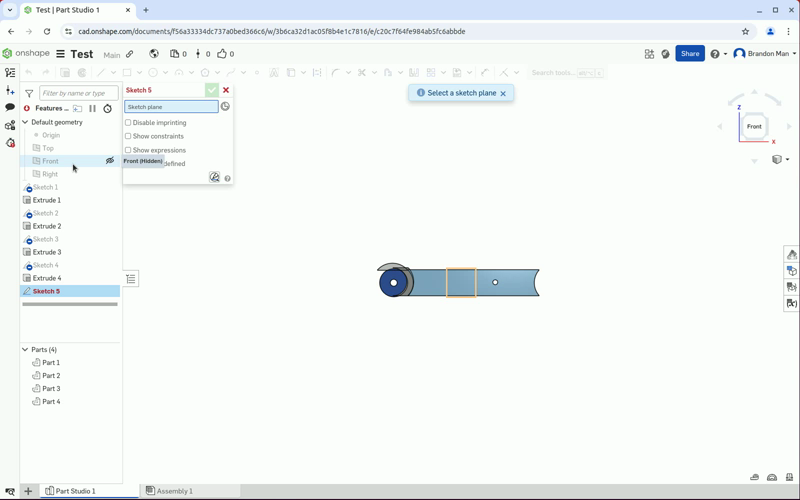
click(73, 163)
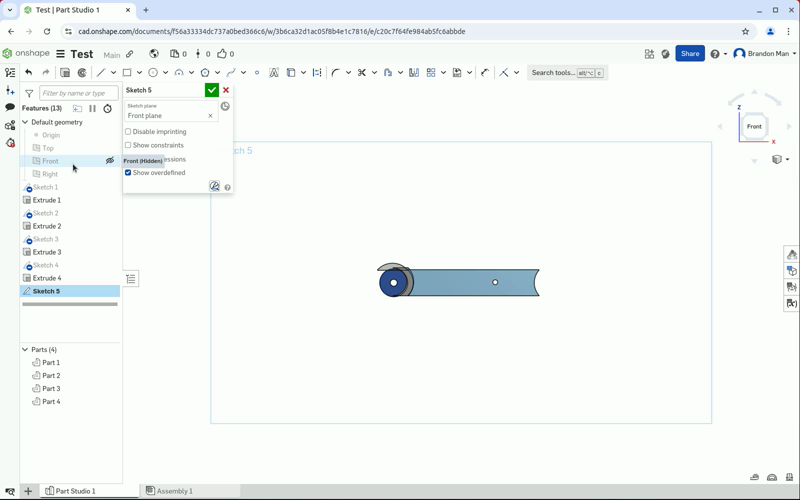
mouse_move(73, 352)
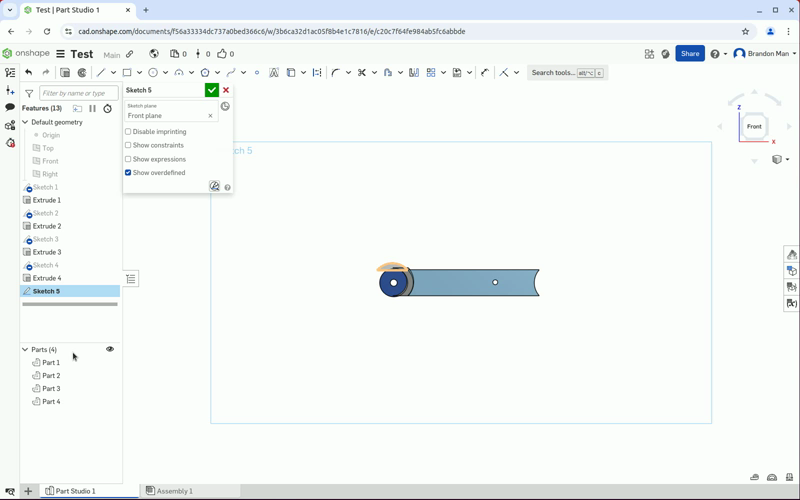
key(y)
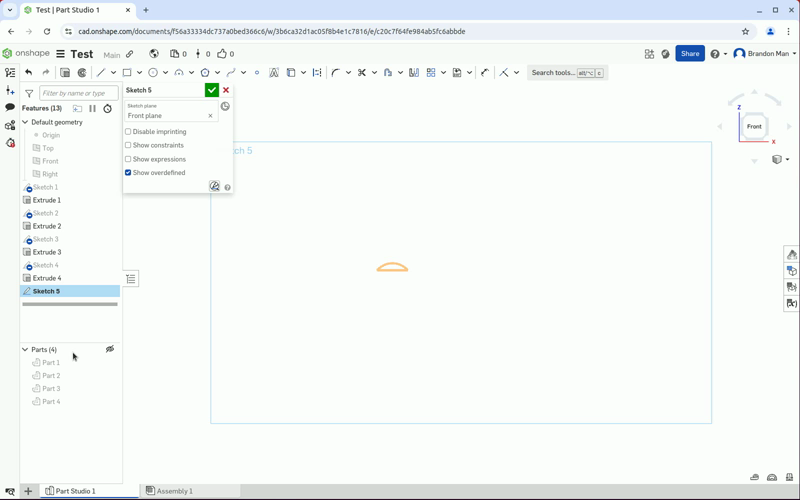
key(l)
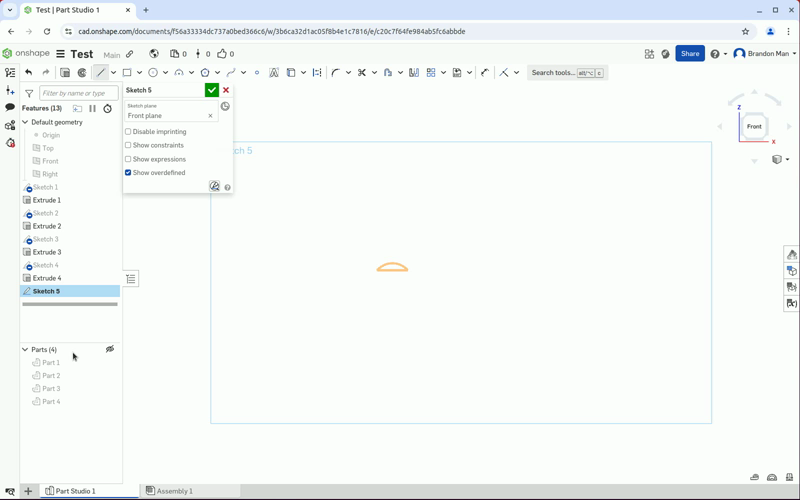
key_down(shift)
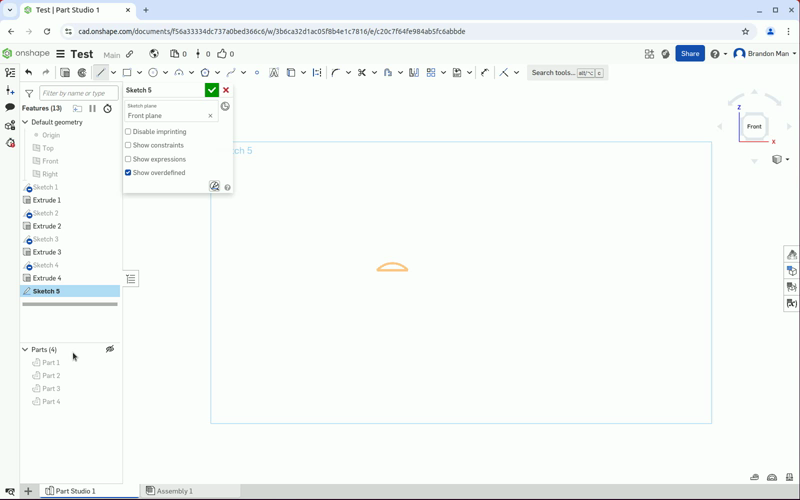
mouse_move(377, 295)
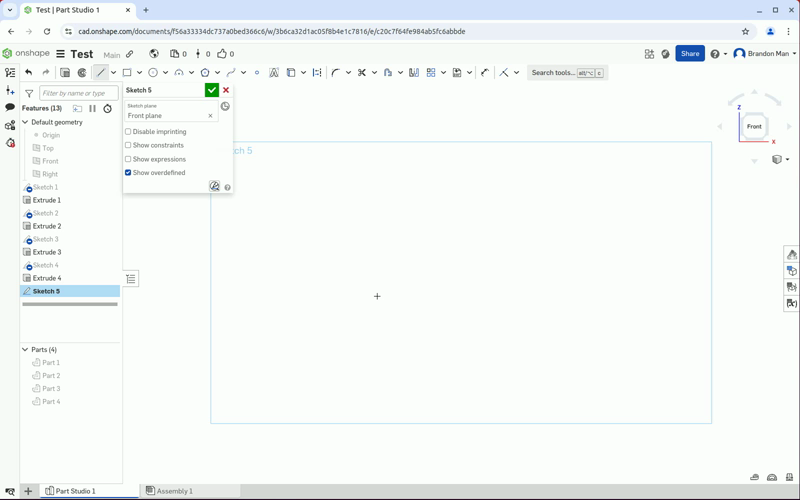
click(377, 295)
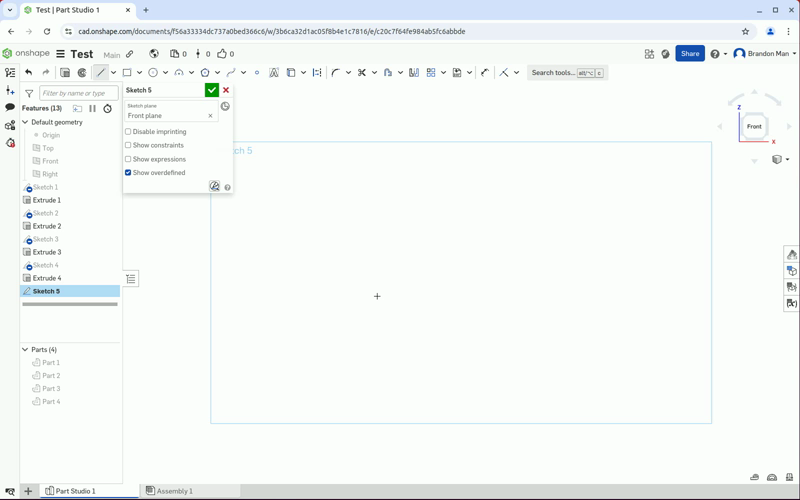
key_up(shift)
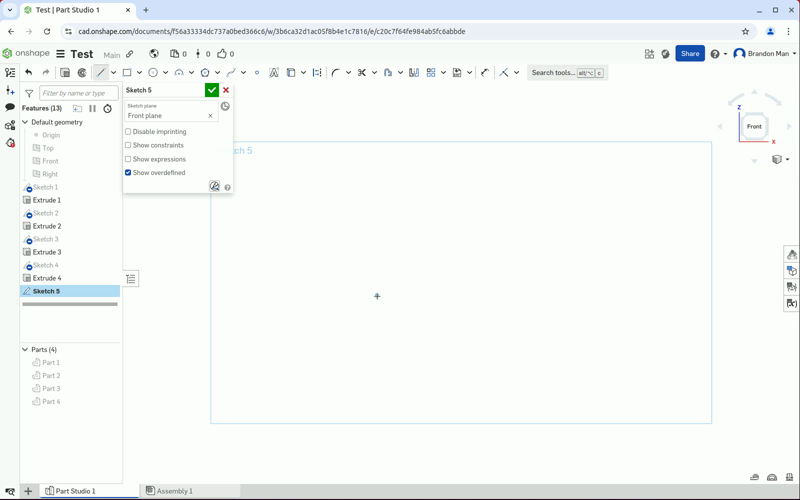
key_down(shift)
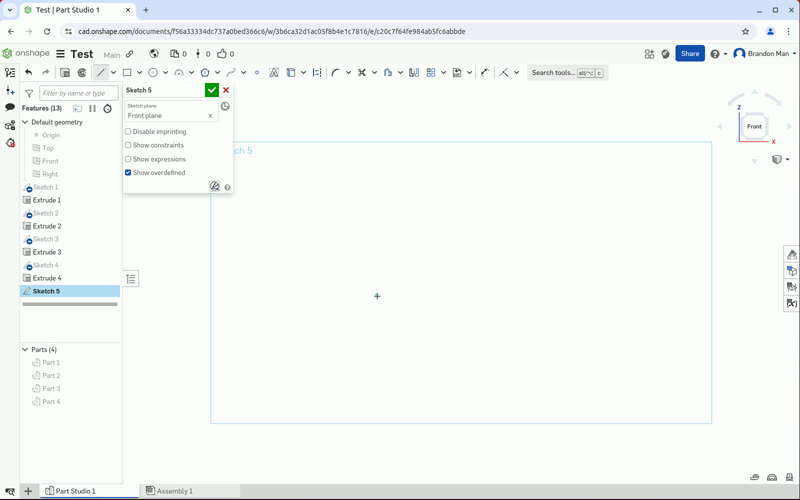
mouse_move(407, 295)
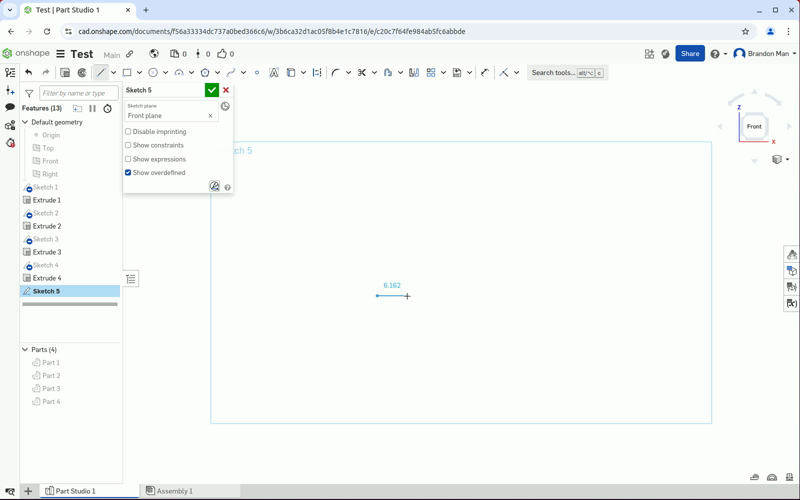
mouse_move(392, 295)
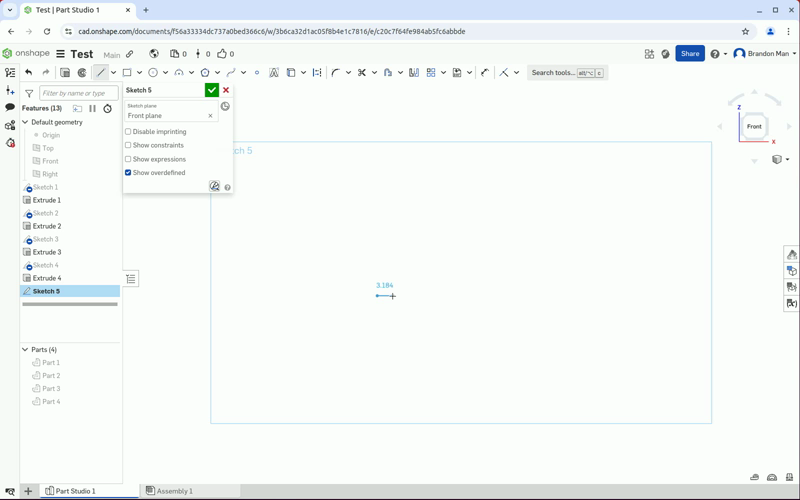
click(392, 295)
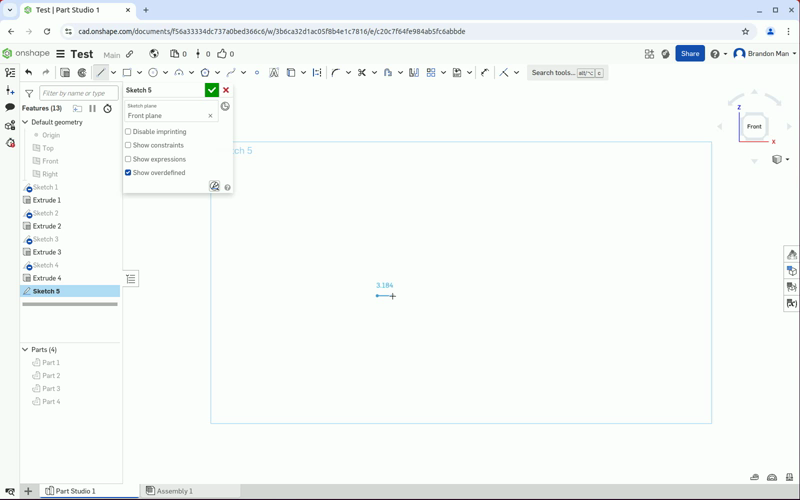
key_up(shift)
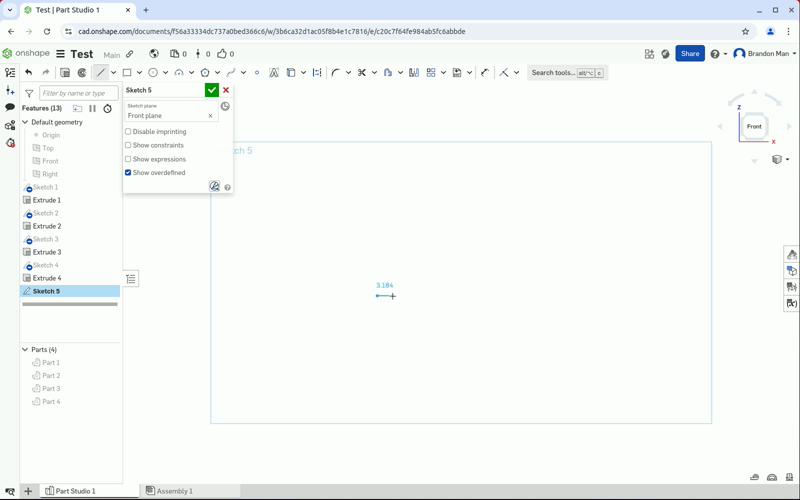
key(esc)
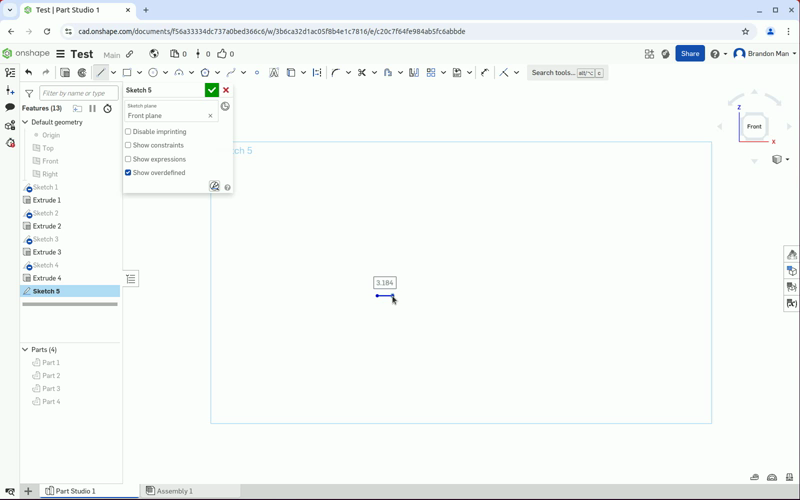
key(a)
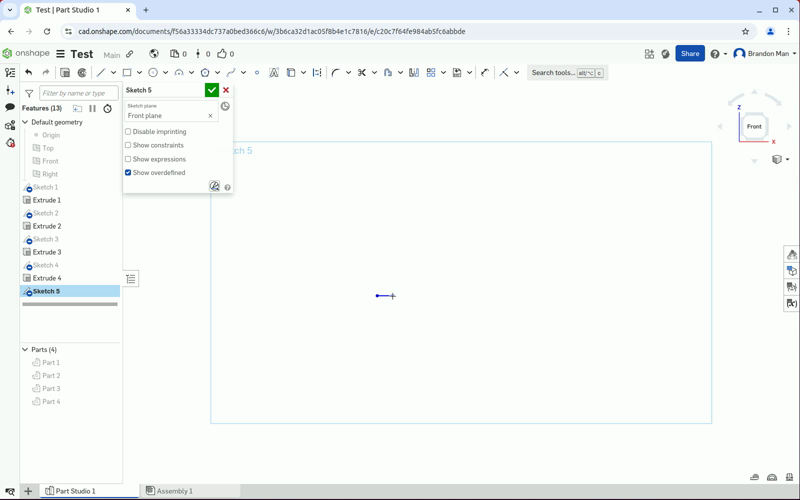
mouse_move(392, 295)
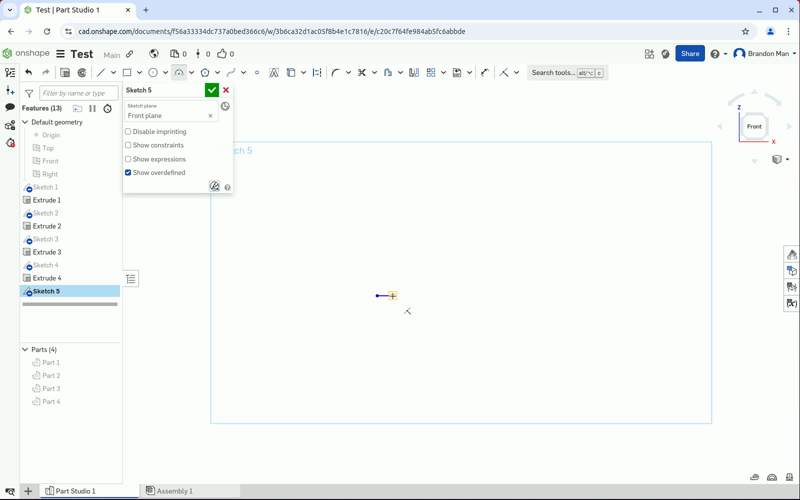
click(392, 295)
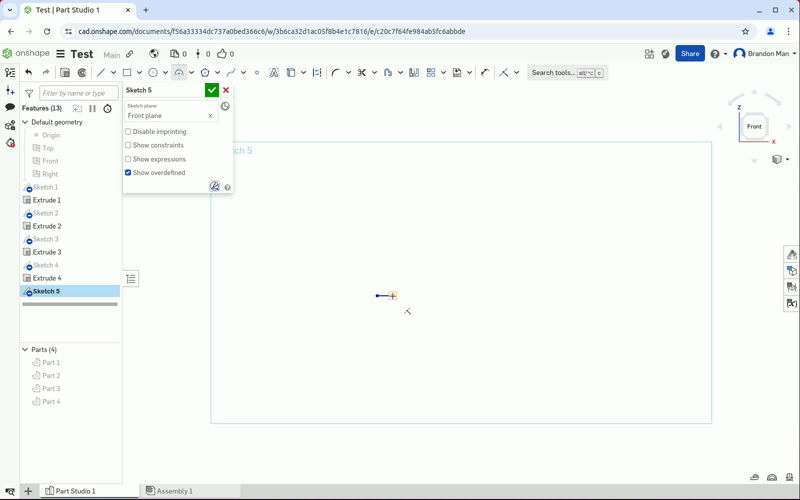
key_down(shift)
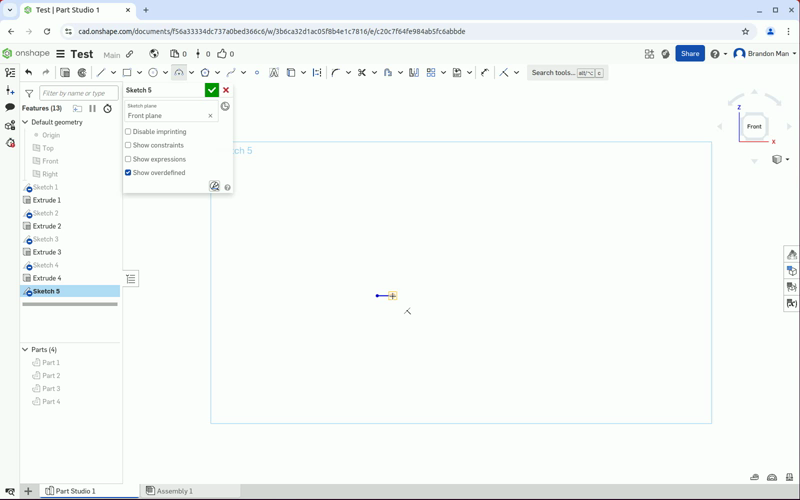
mouse_move(392, 267)
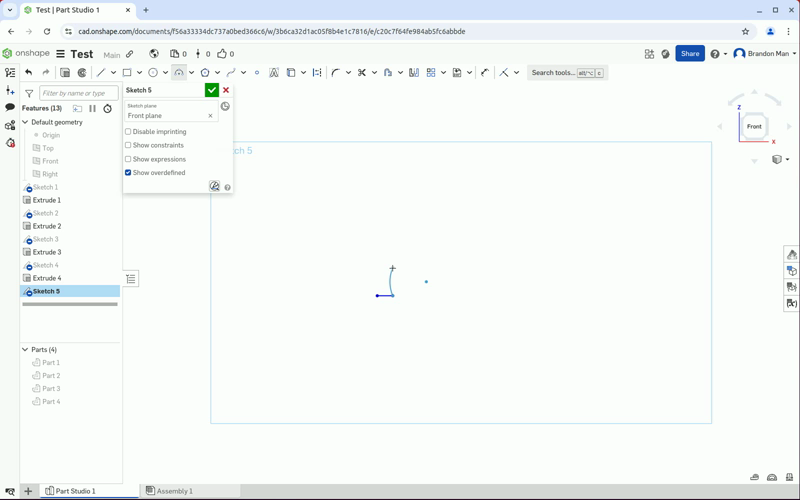
click(392, 267)
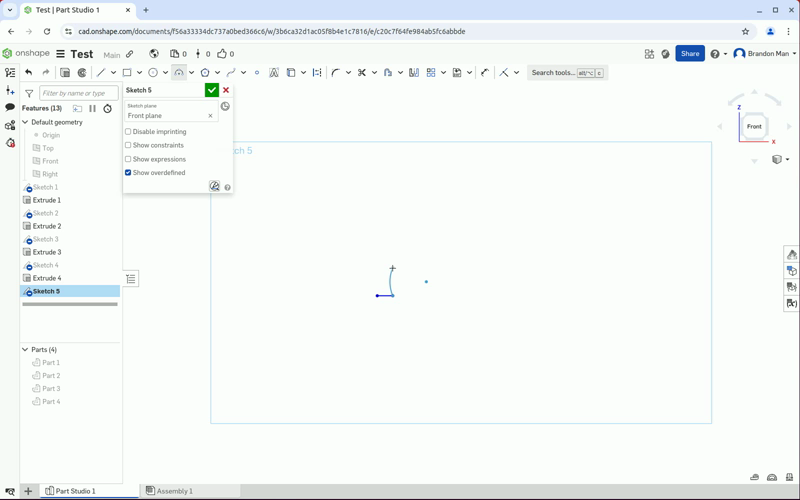
mouse_move(379, 282)
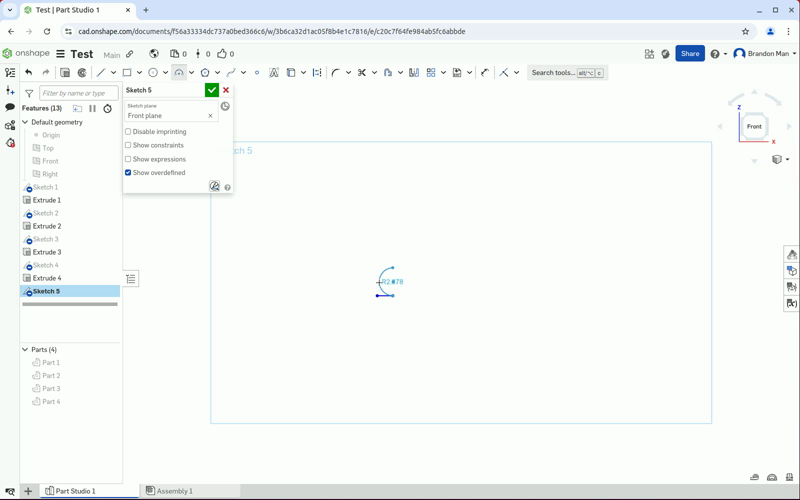
click(379, 282)
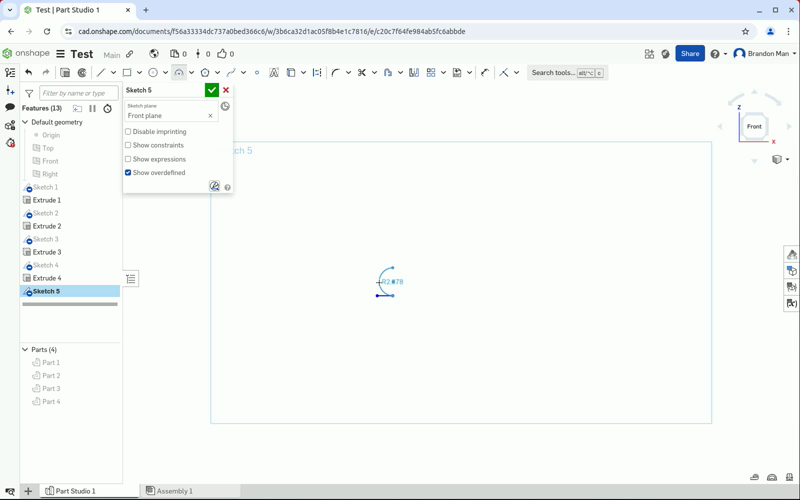
key_up(shift)
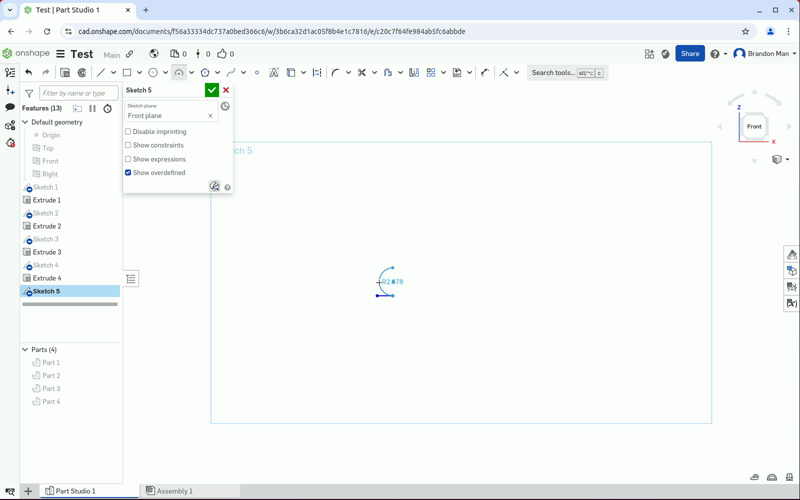
key(esc)
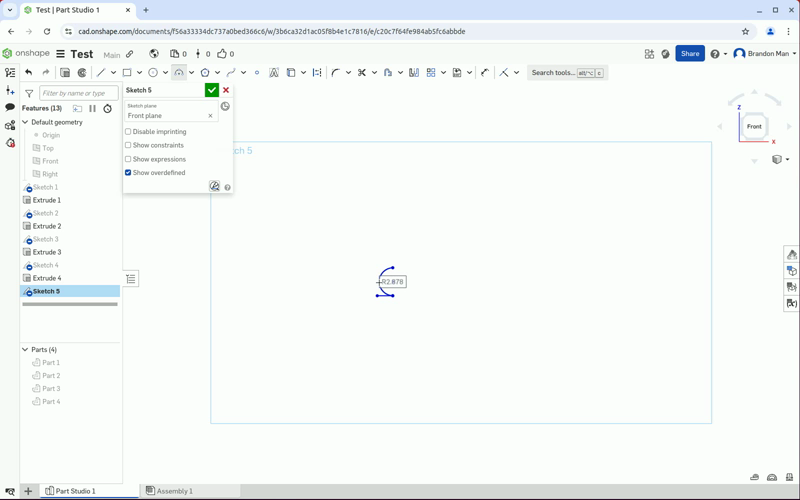
key(l)
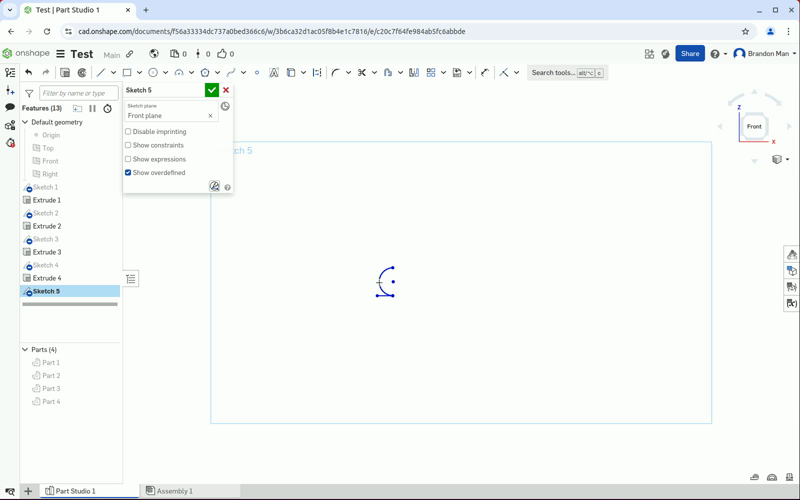
mouse_move(392, 267)
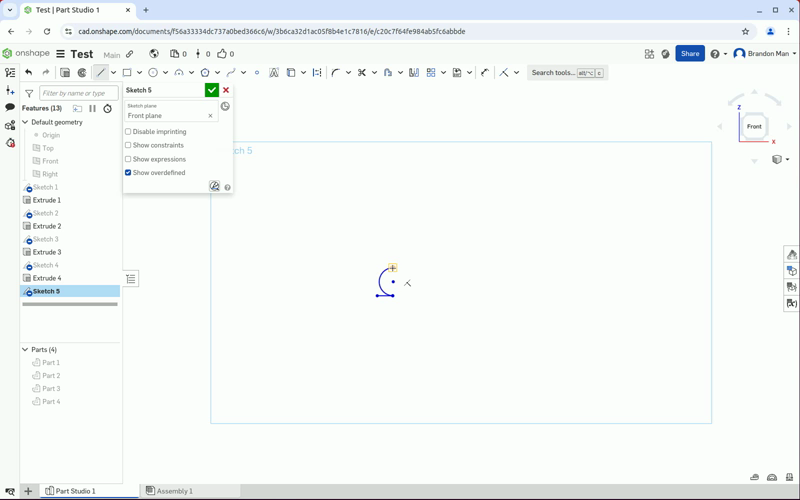
click(392, 267)
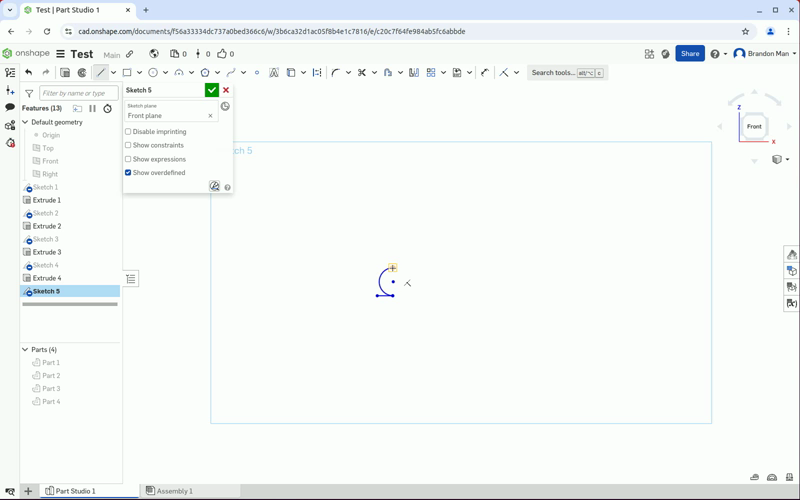
key_down(shift)
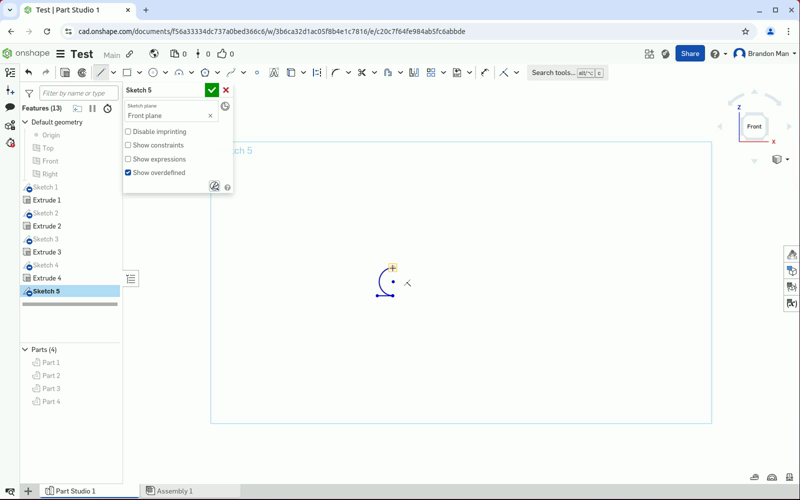
mouse_move(422, 267)
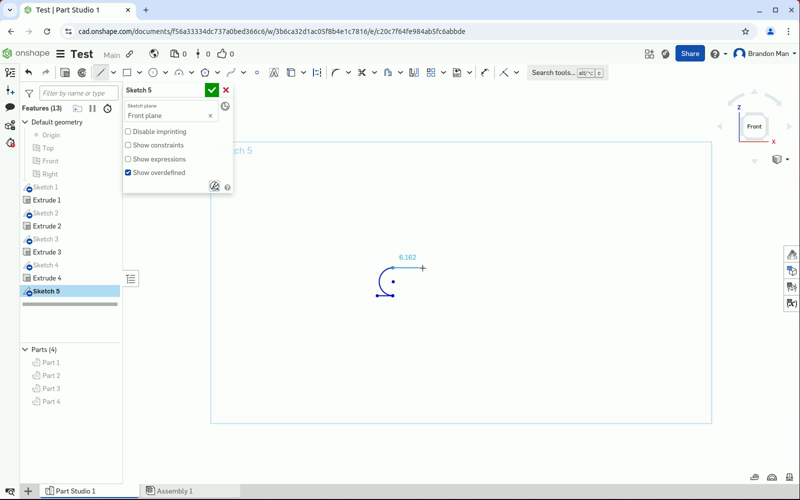
mouse_move(377, 267)
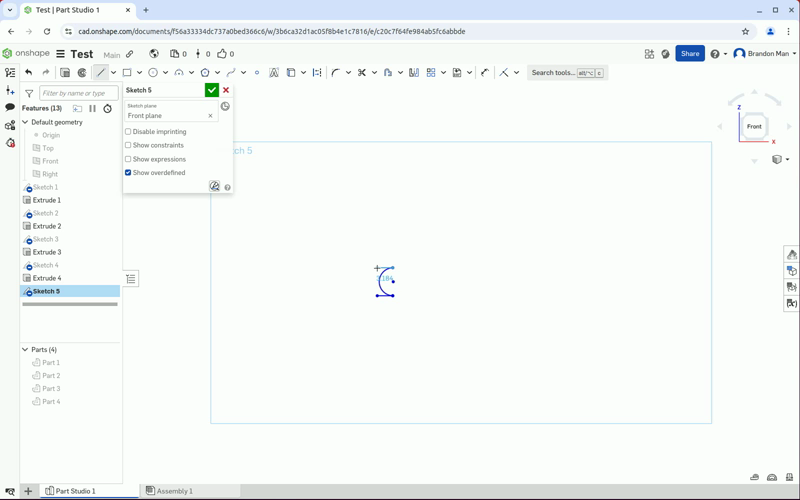
click(377, 267)
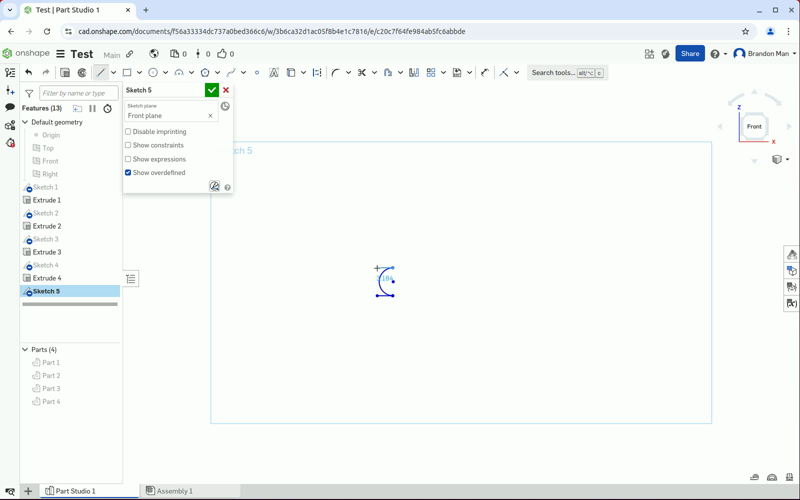
key_up(shift)
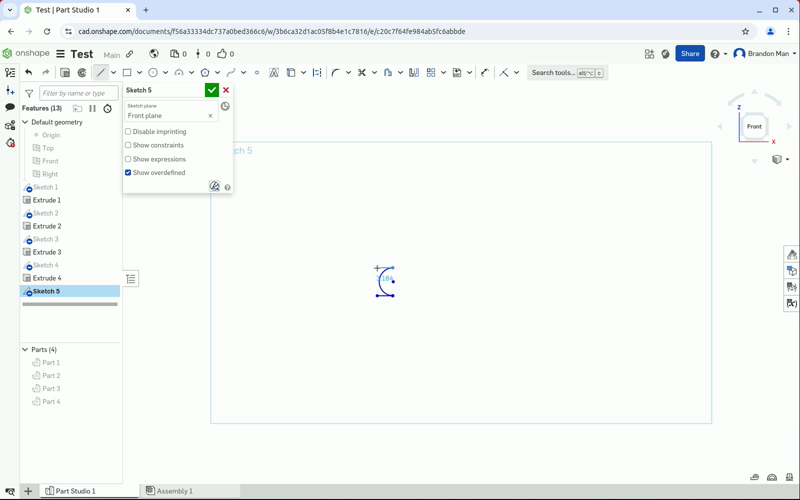
key(esc)
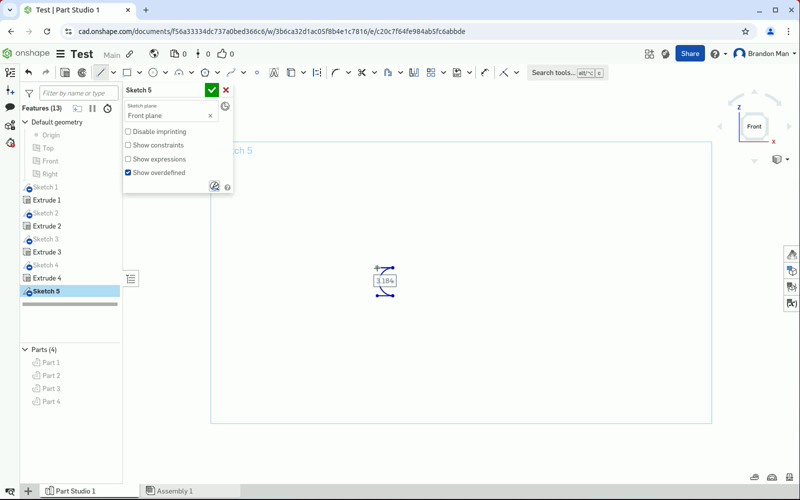
key(a)
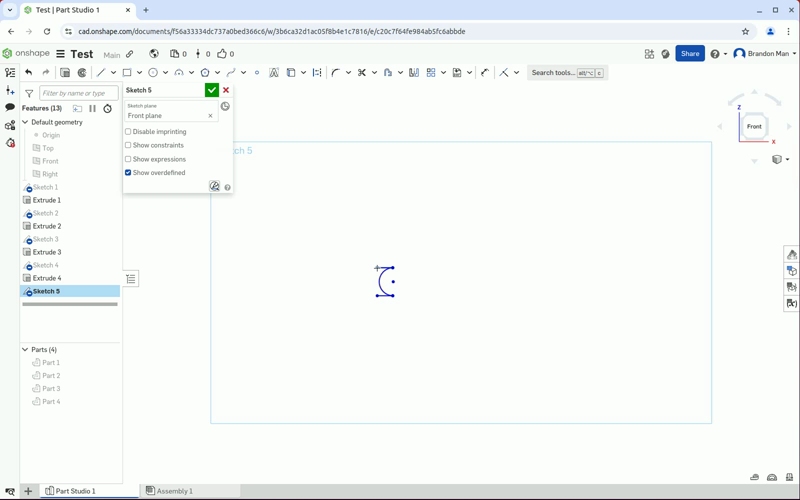
mouse_move(377, 267)
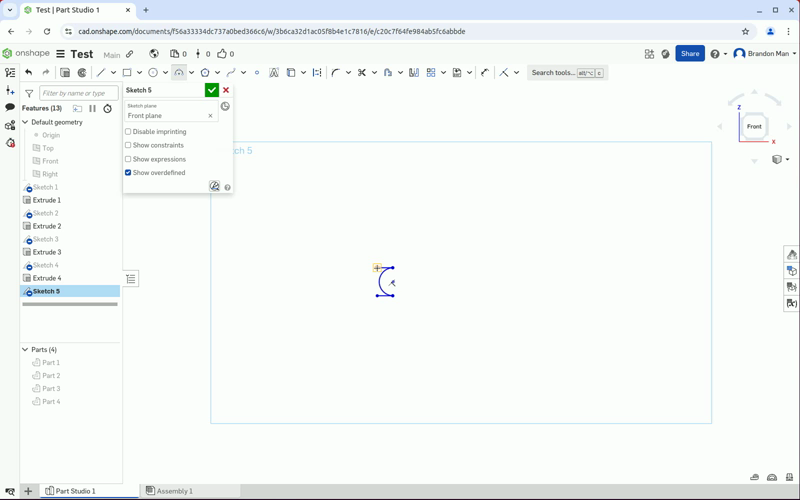
click(377, 267)
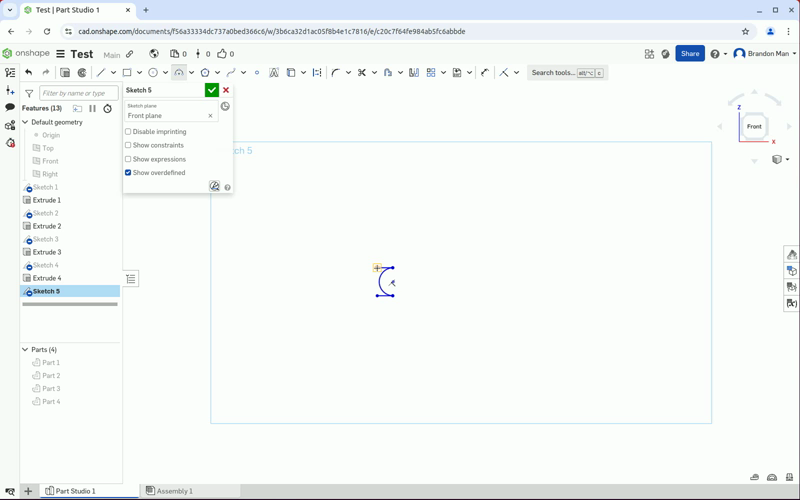
mouse_move(377, 295)
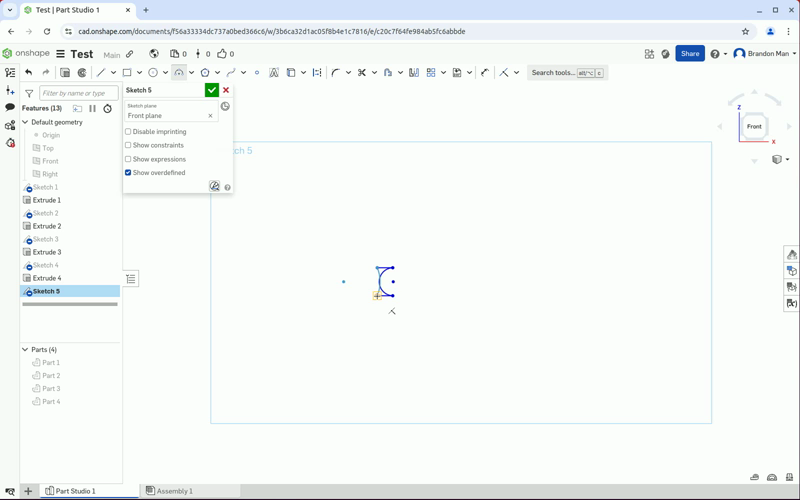
click(377, 295)
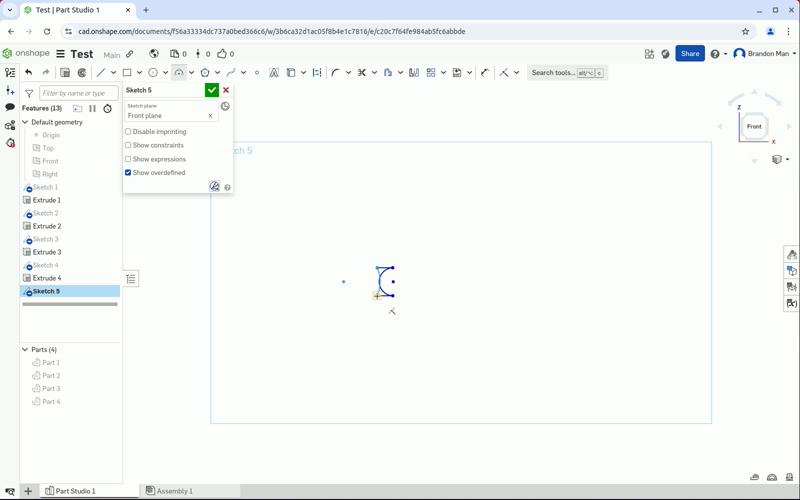
key_down(shift)
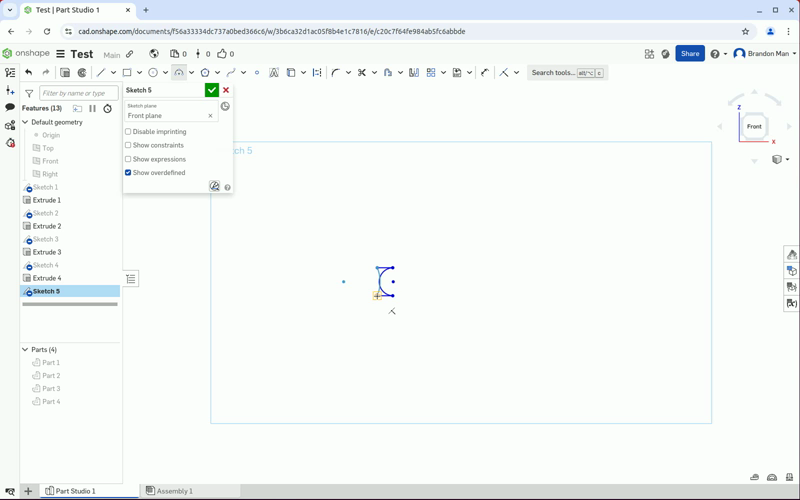
mouse_move(372, 282)
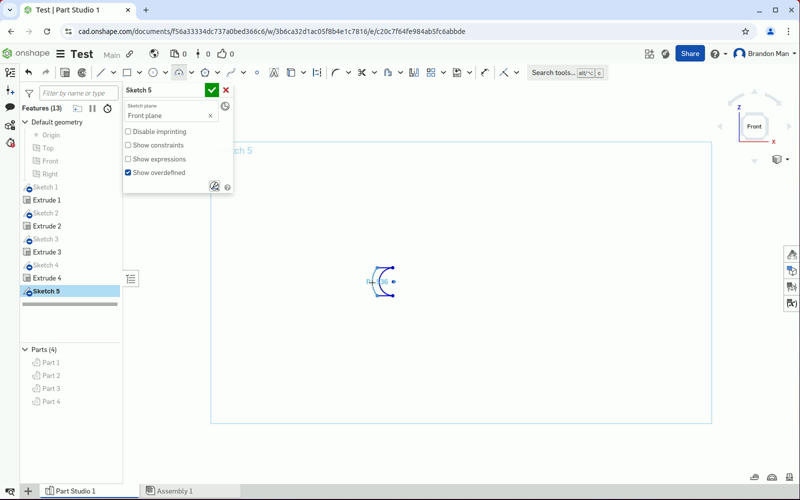
click(372, 282)
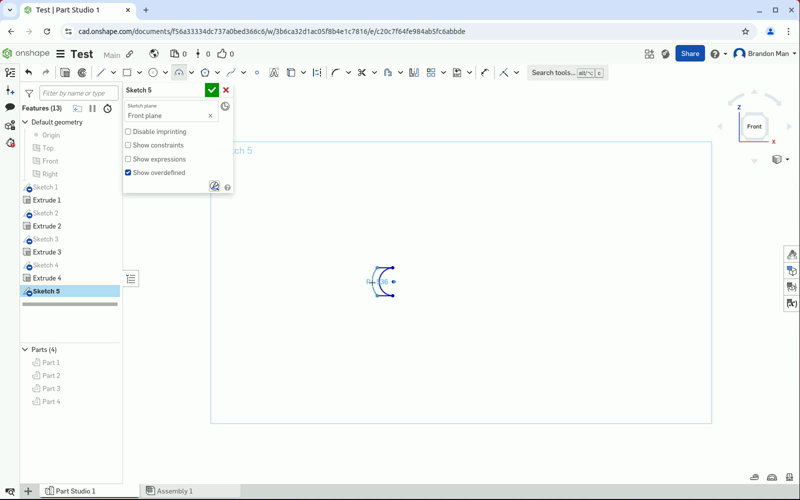
key_up(shift)
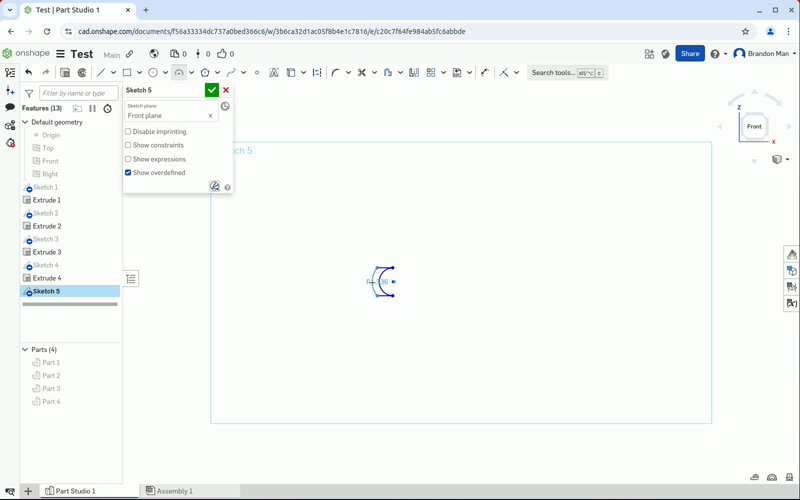
key(esc)
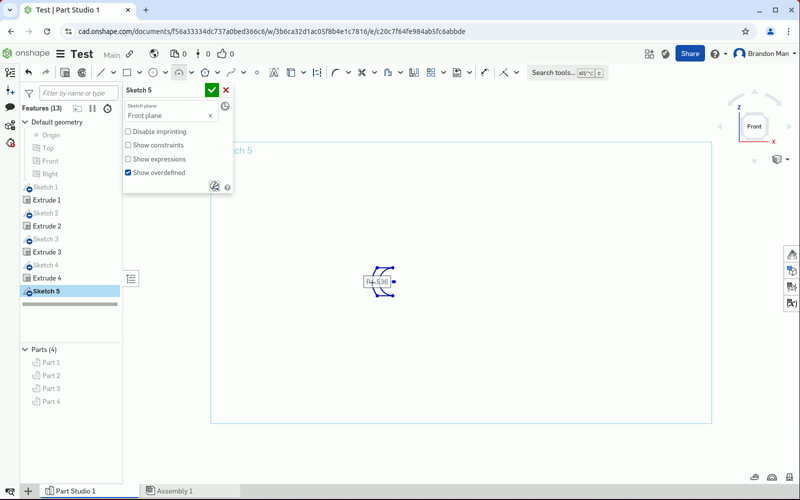
mouse_move(387, 290)
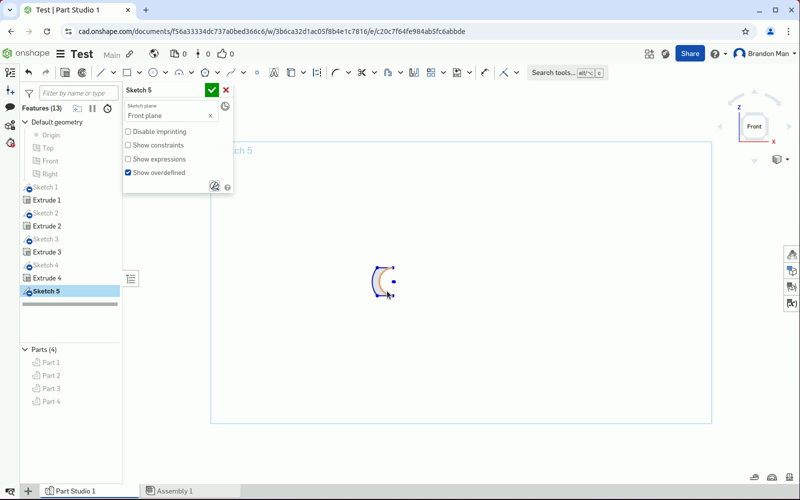
scroll(6)
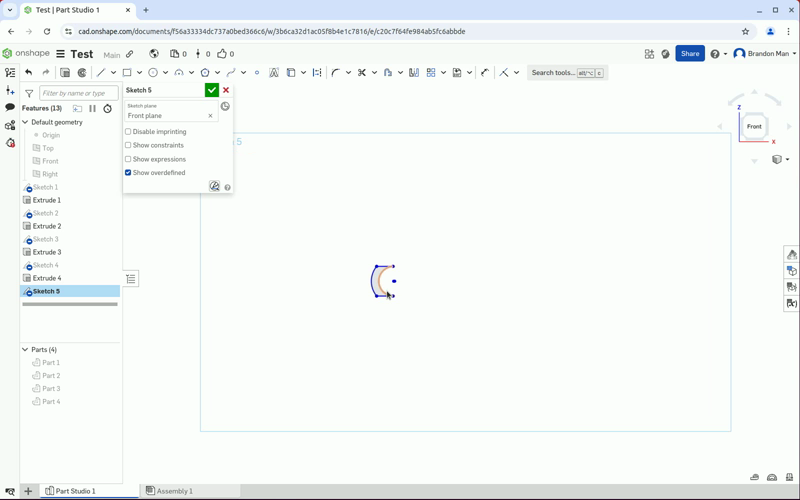
scroll(6)
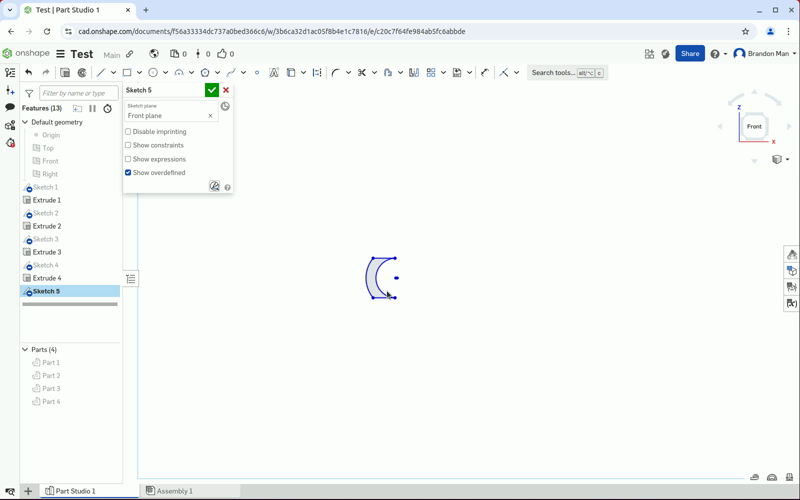
scroll(6)
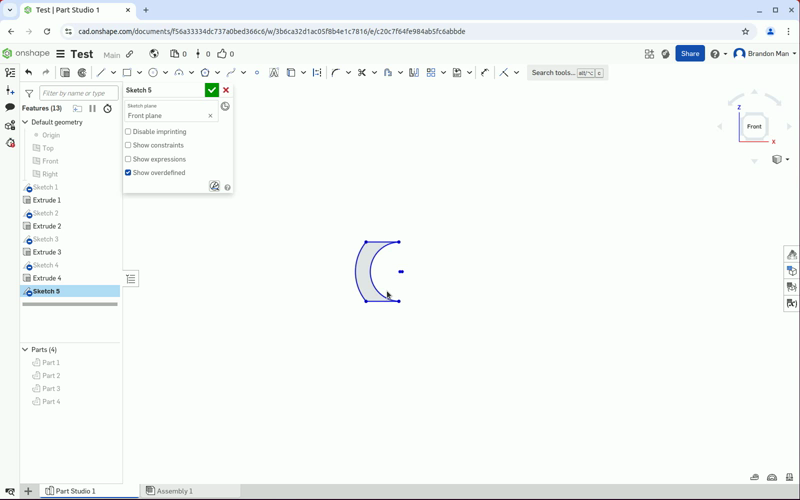
scroll(6)
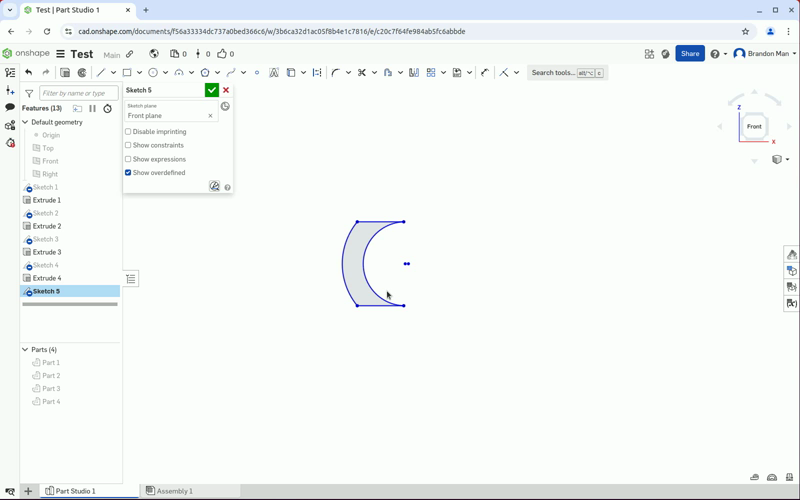
scroll(6)
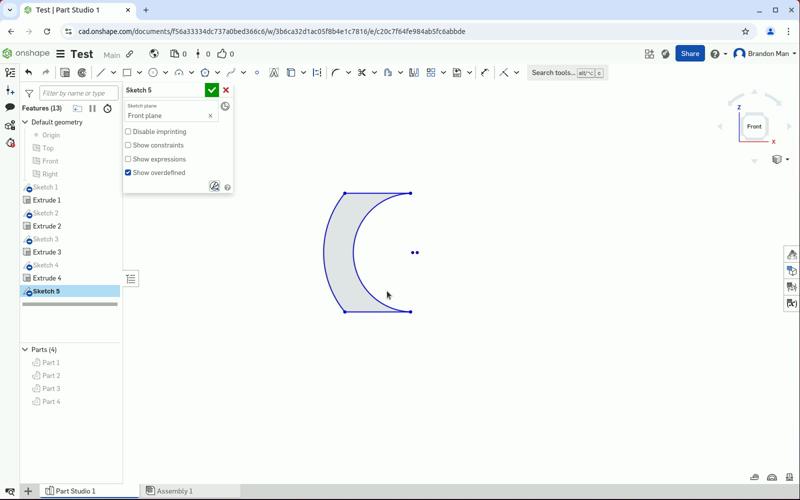
scroll(6)
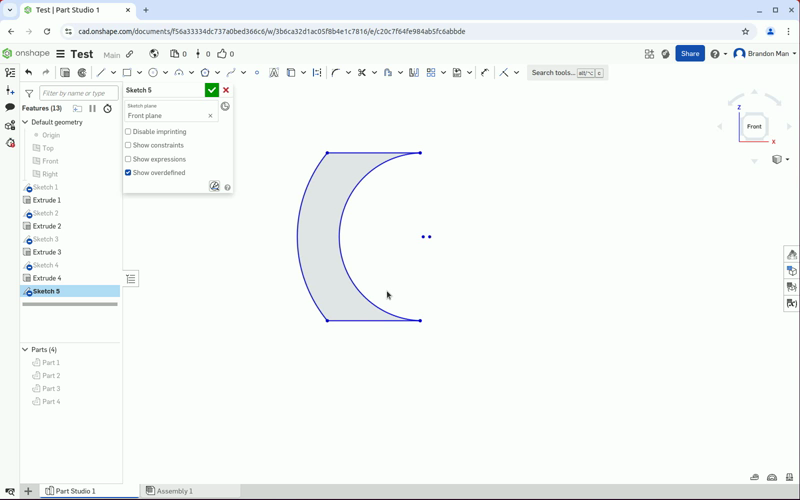
scroll(6)
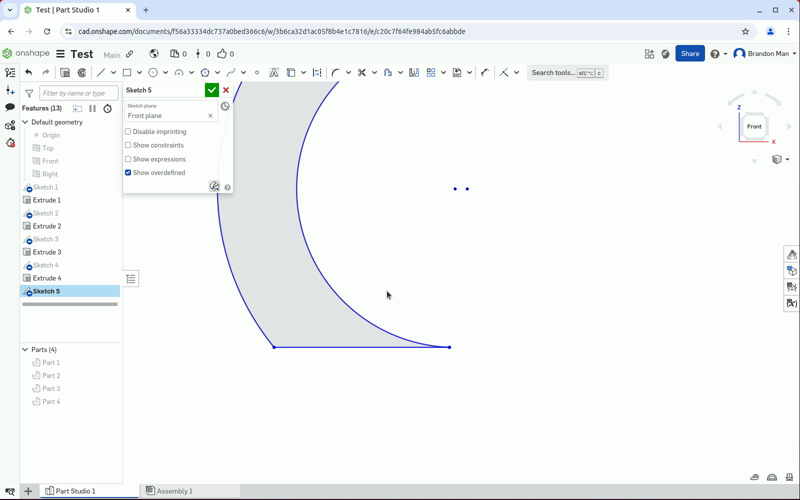
click(387, 290)
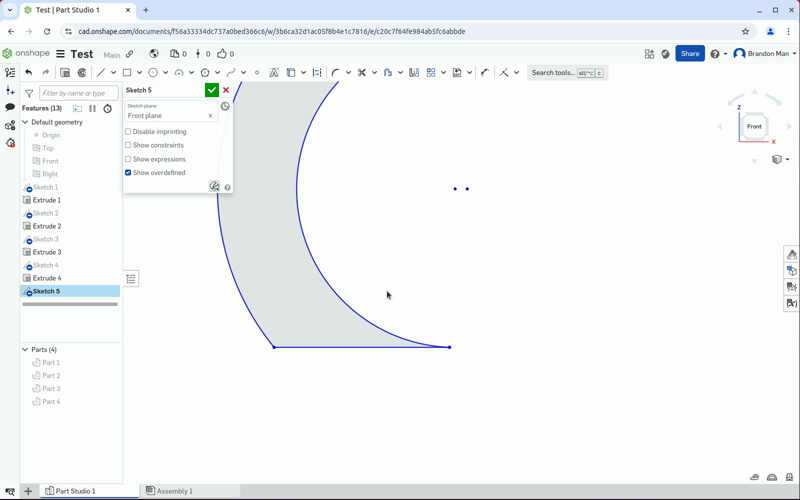
scroll(-6)
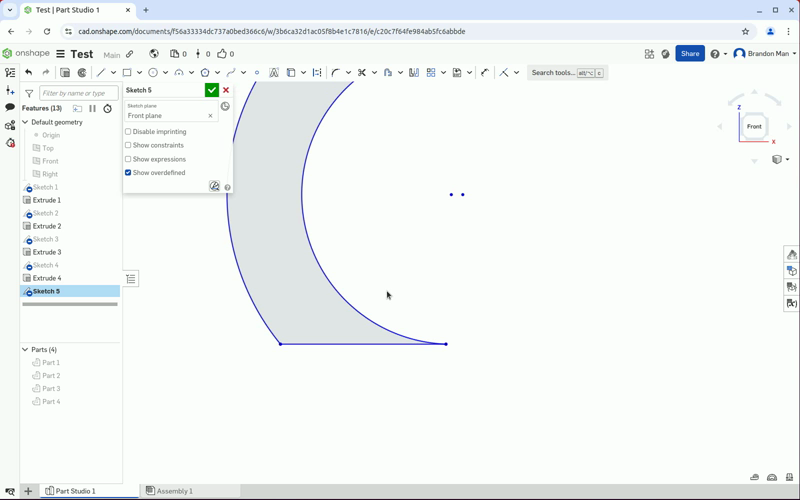
scroll(-6)
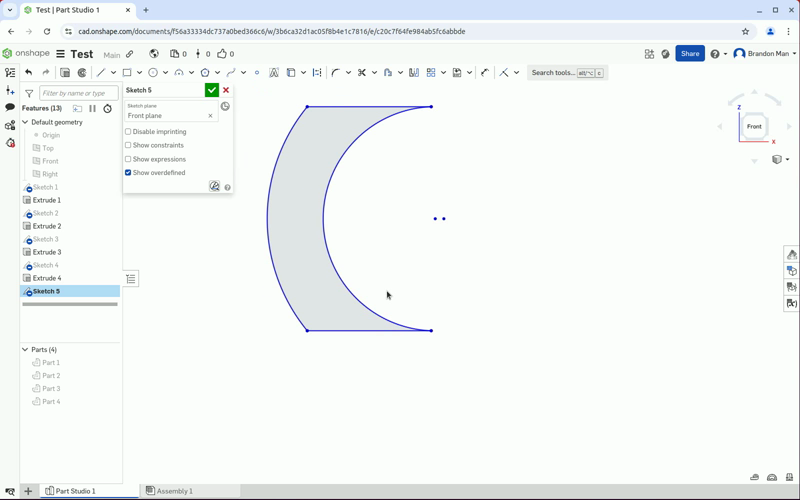
scroll(-6)
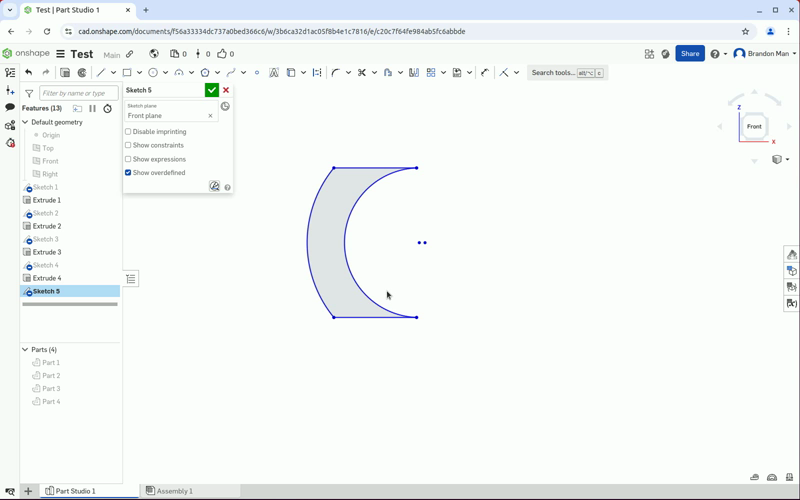
scroll(-6)
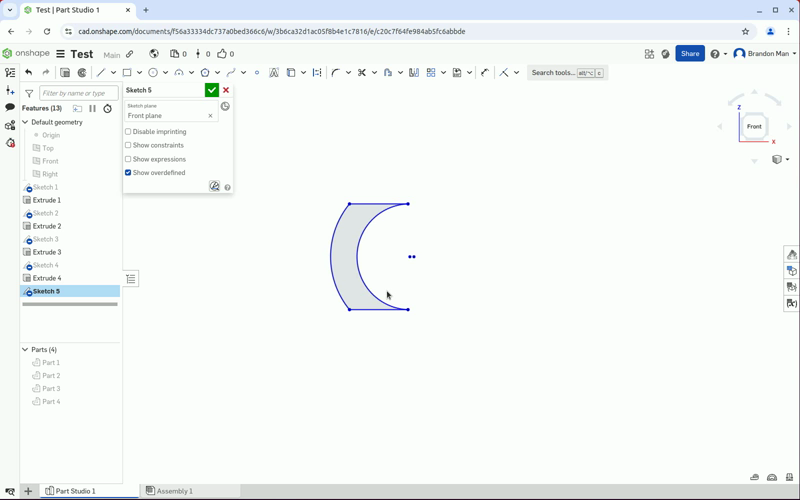
scroll(-6)
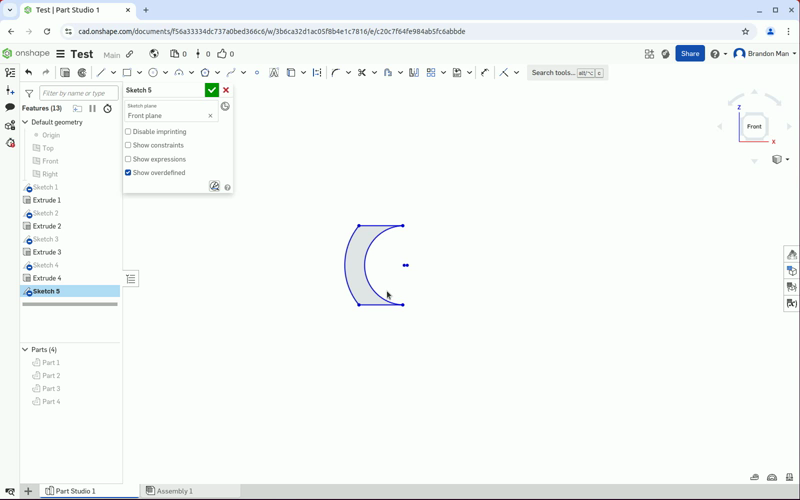
scroll(-6)
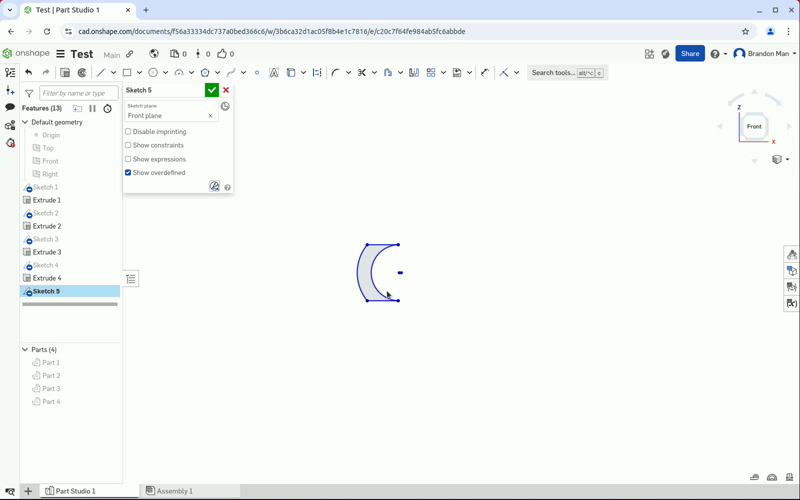
scroll(-6)
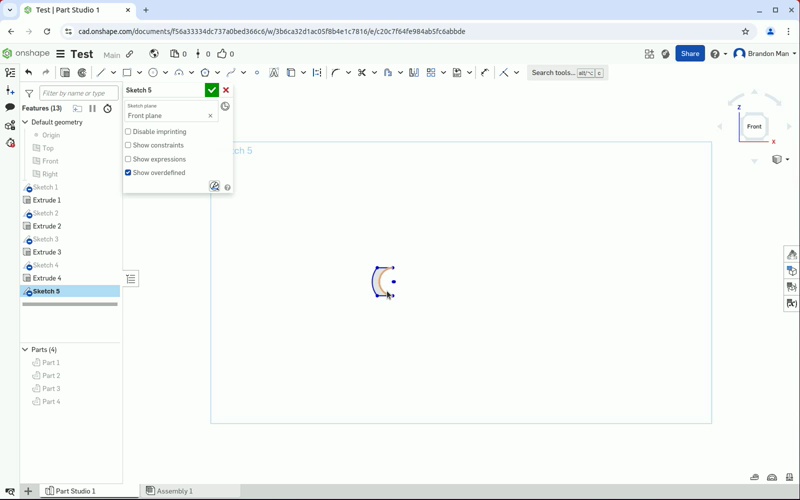
mouse_move(73, 352)
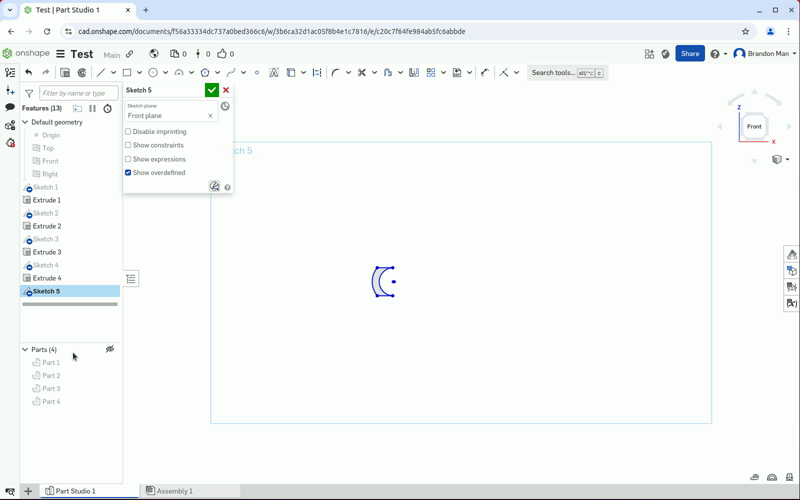
key(shift+y)
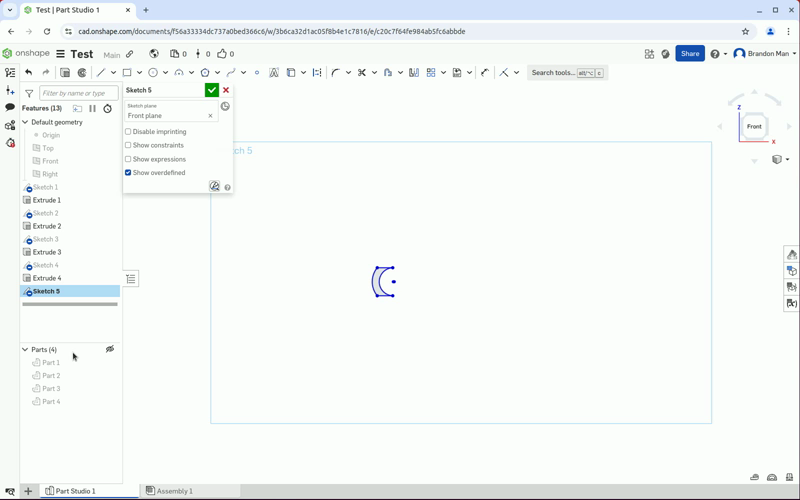
key(shift+e)
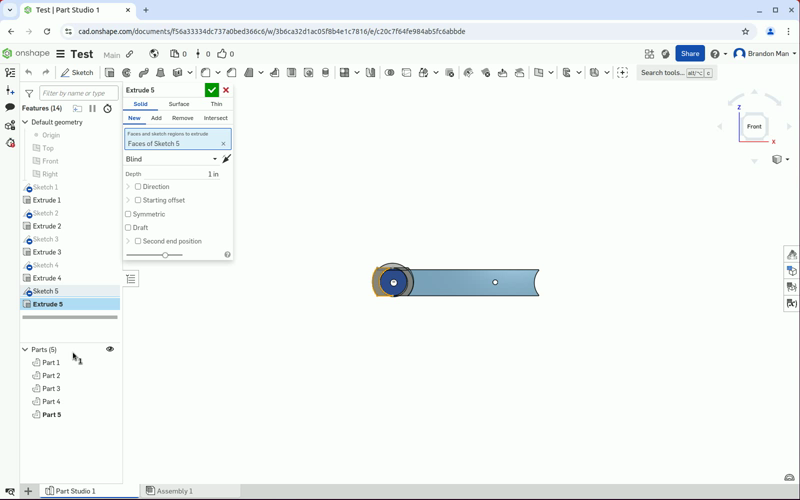
mouse_move(143, 106)
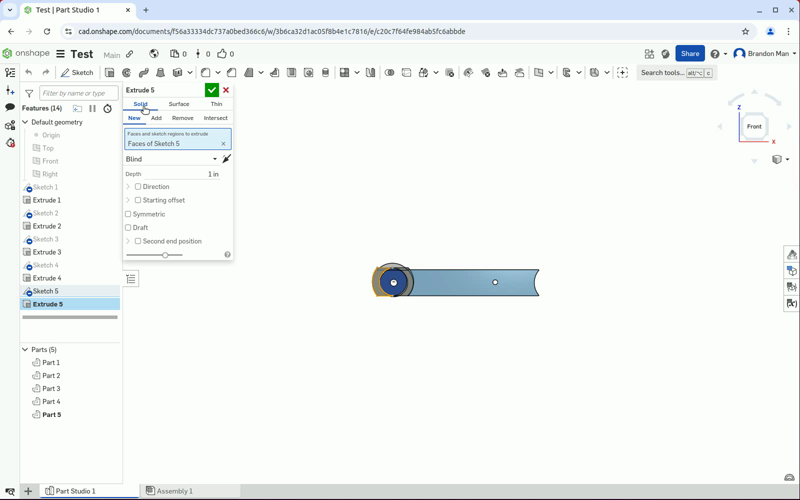
click(143, 106)
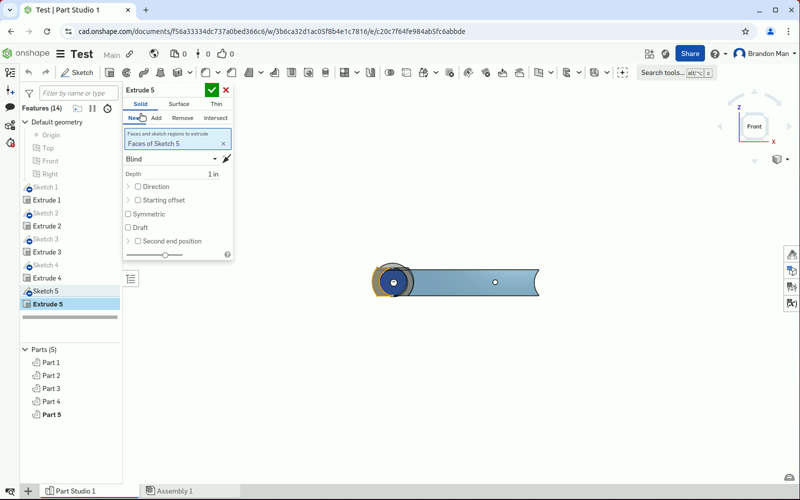
mouse_move(137, 120)
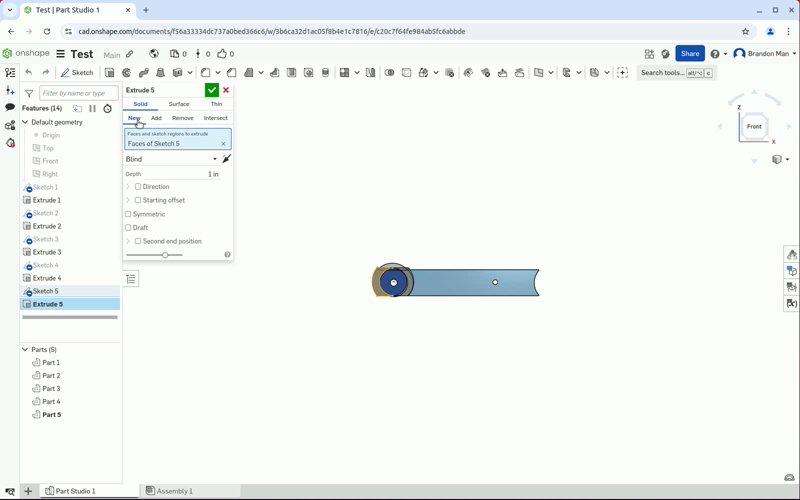
click(137, 120)
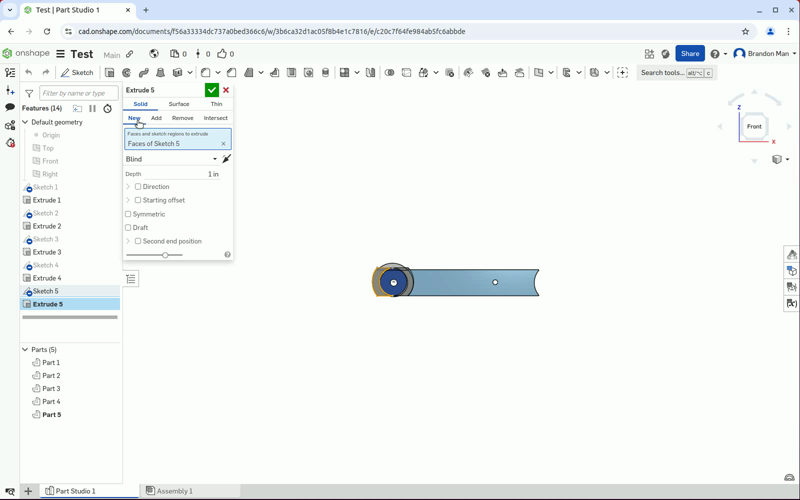
key(tab, 4)
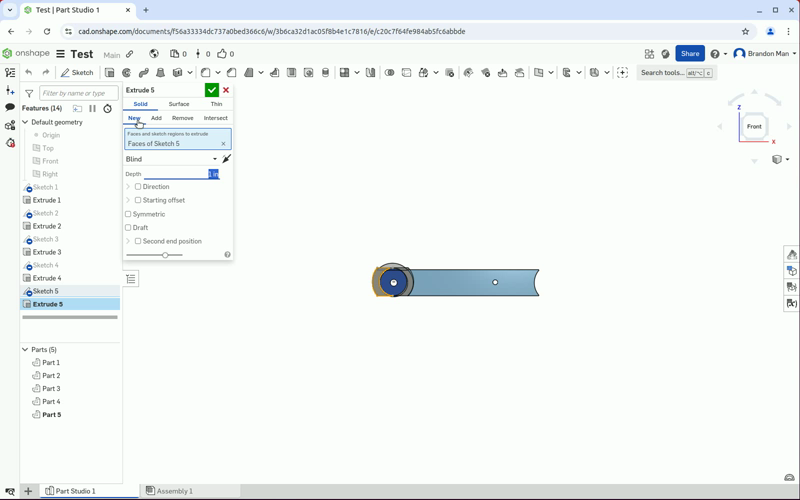
text(0.962)
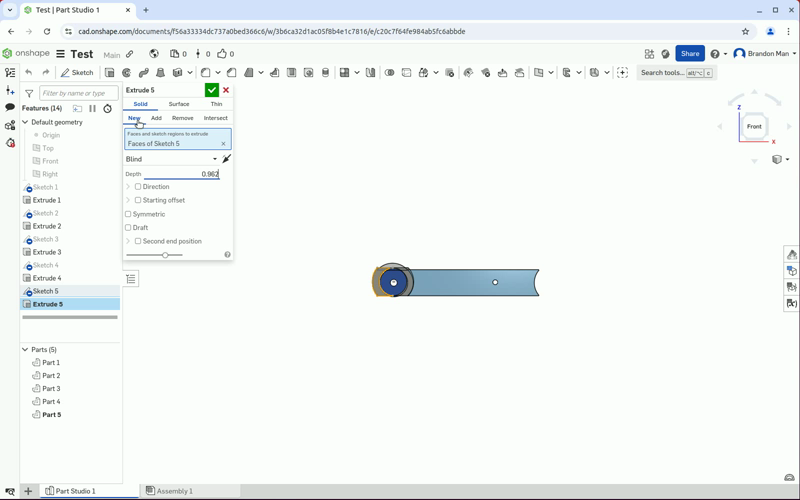
key(tab, 3)
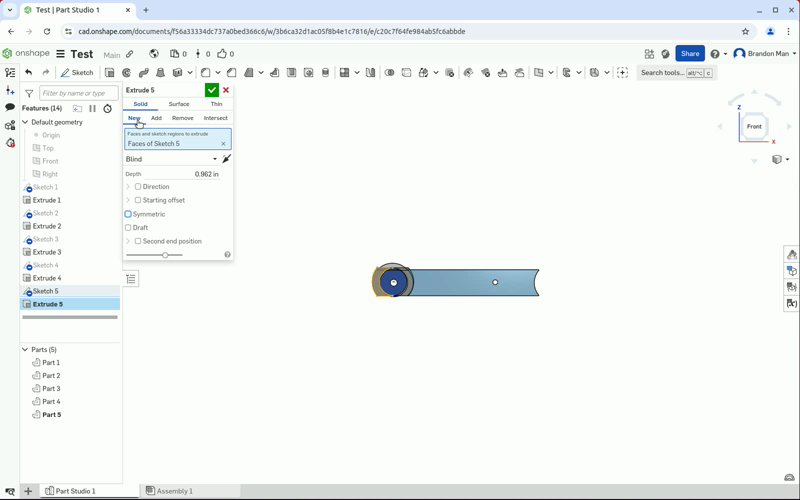
key(space)
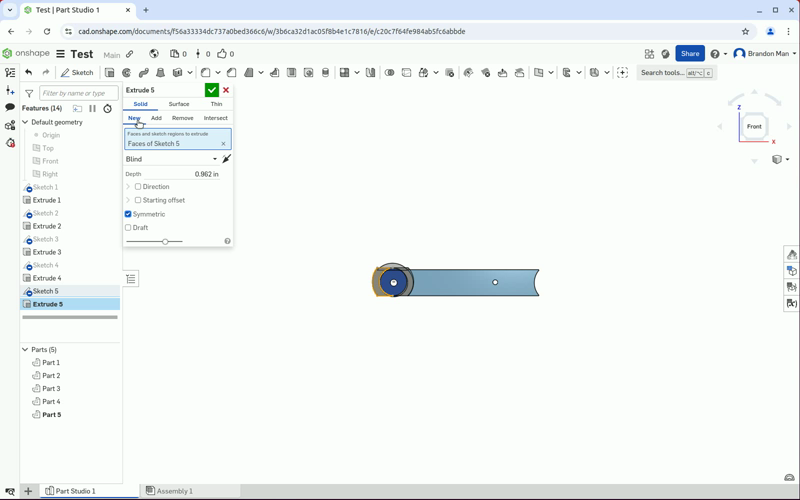
key(enter)
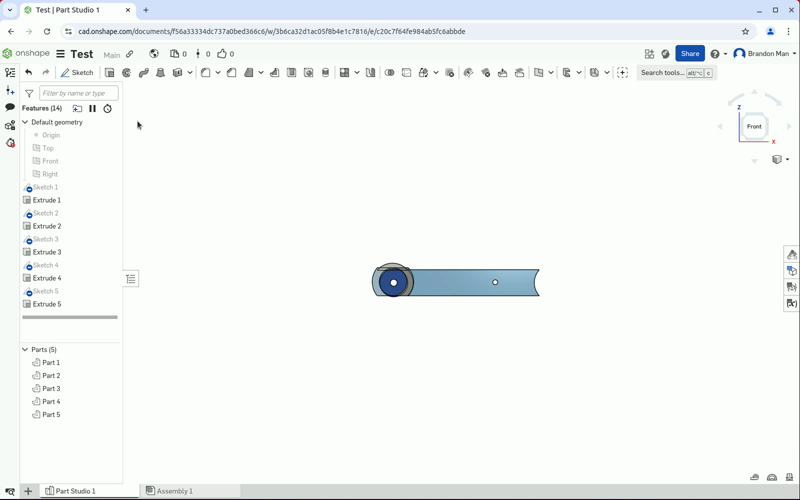
key(shift+h)
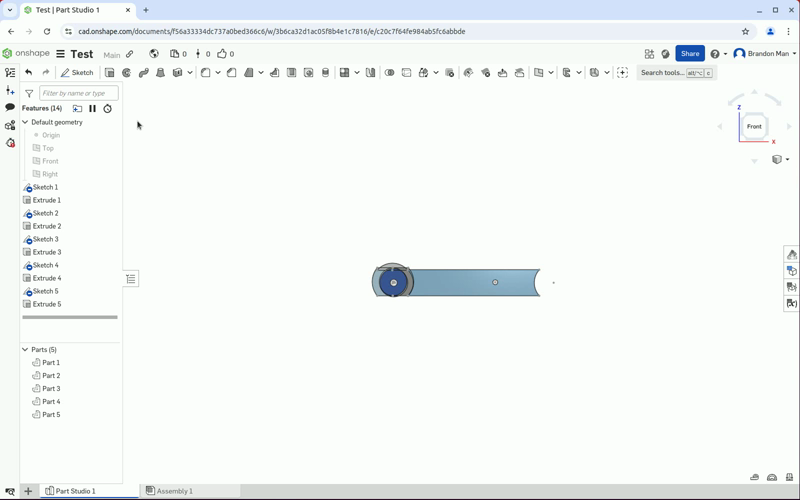
key(shift+h)
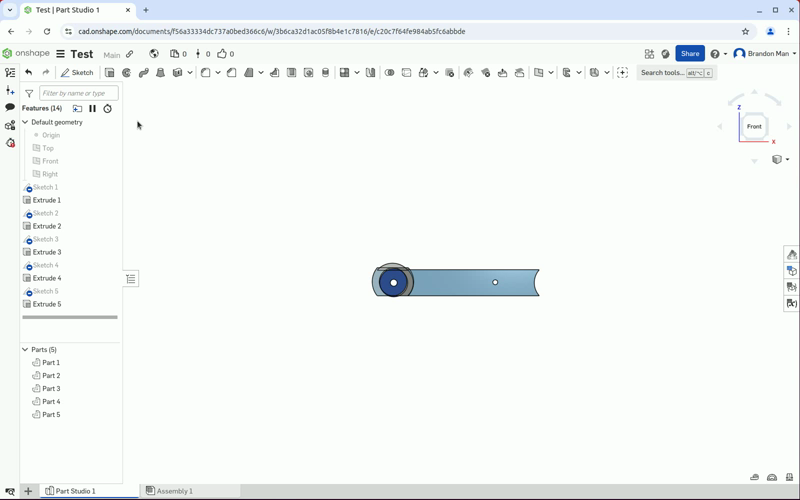
mouse_move(73, 189)
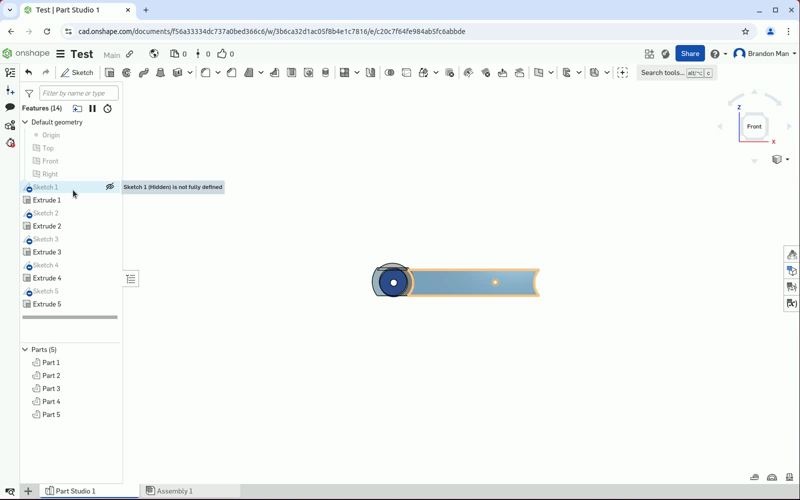
click(73, 189)
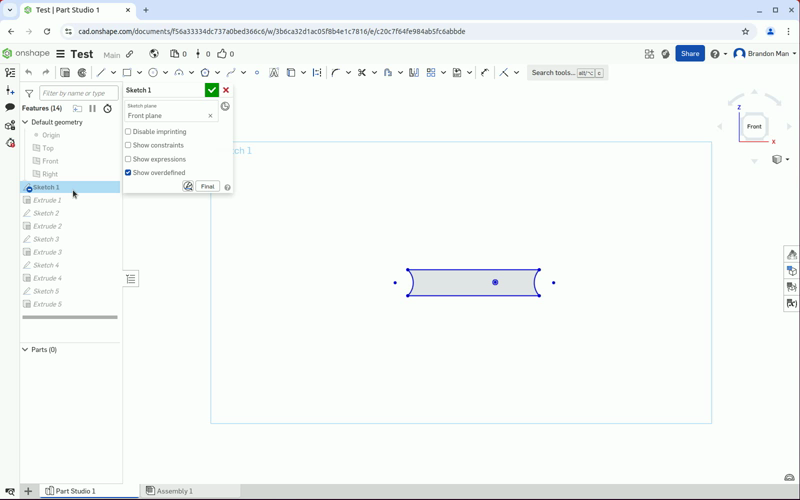
mouse_move(229, 92)
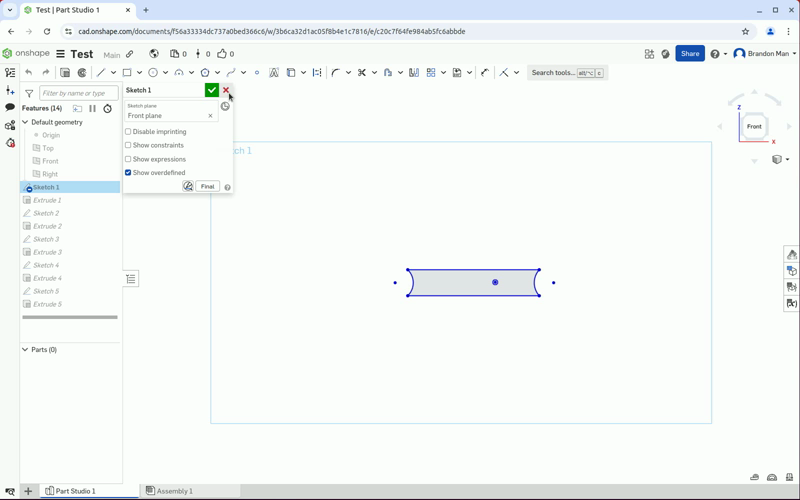
click(229, 92)
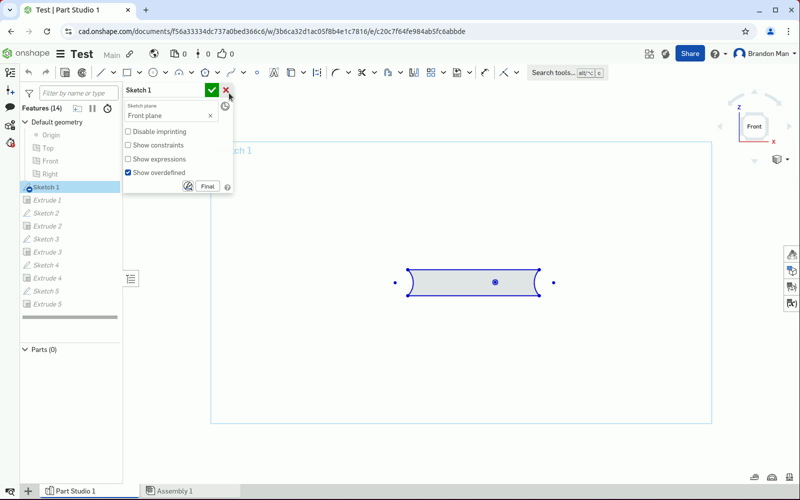
key(shift+s)
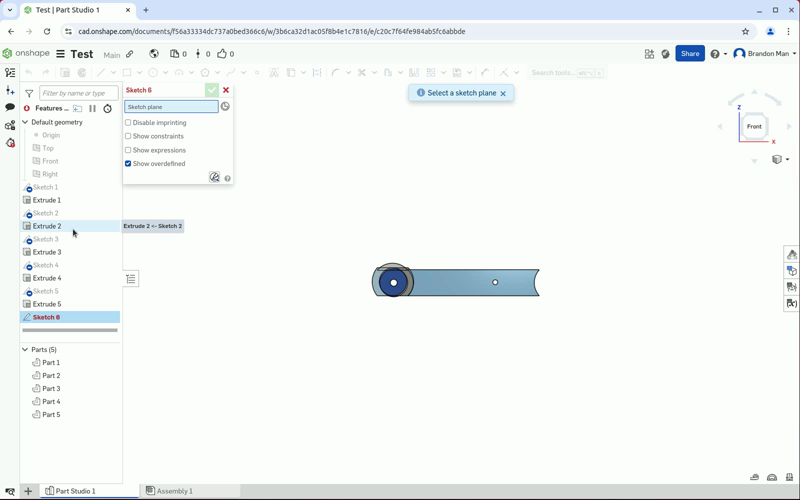
scroll(3)
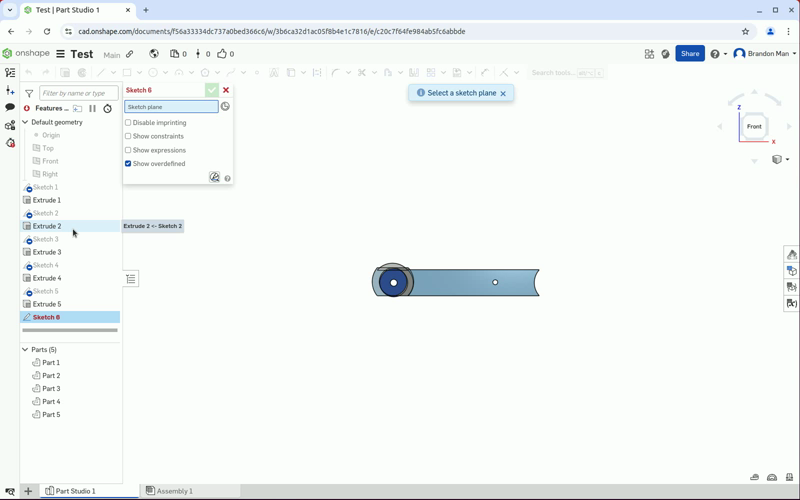
mouse_move(73, 163)
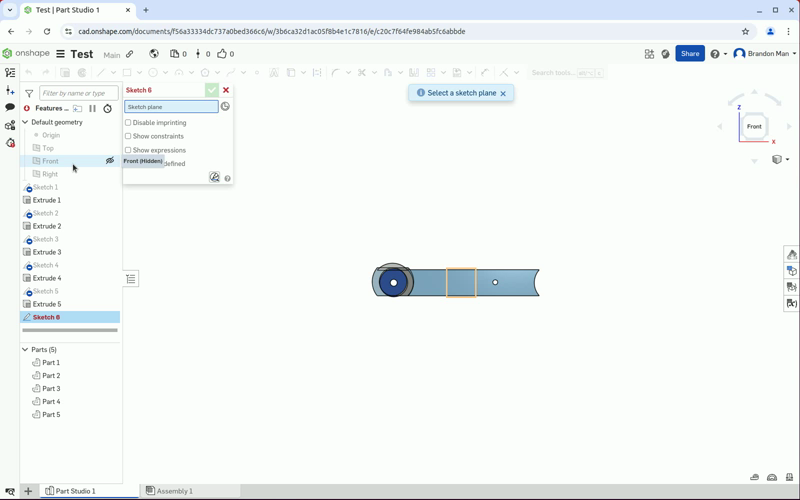
click(73, 163)
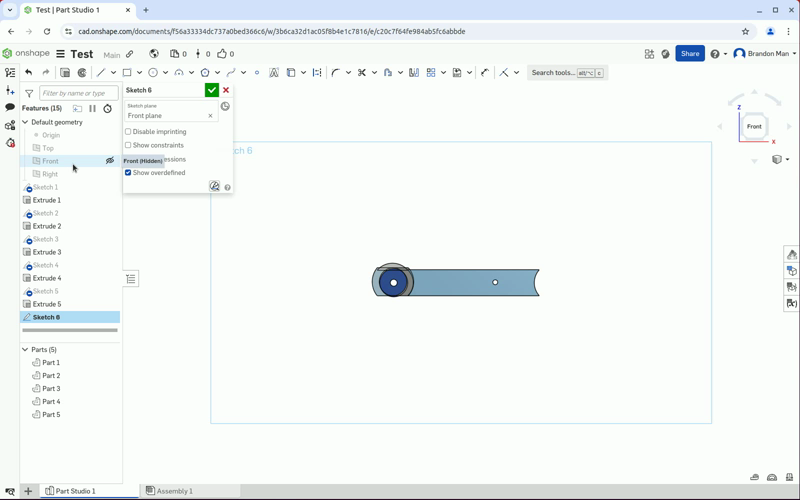
mouse_move(73, 352)
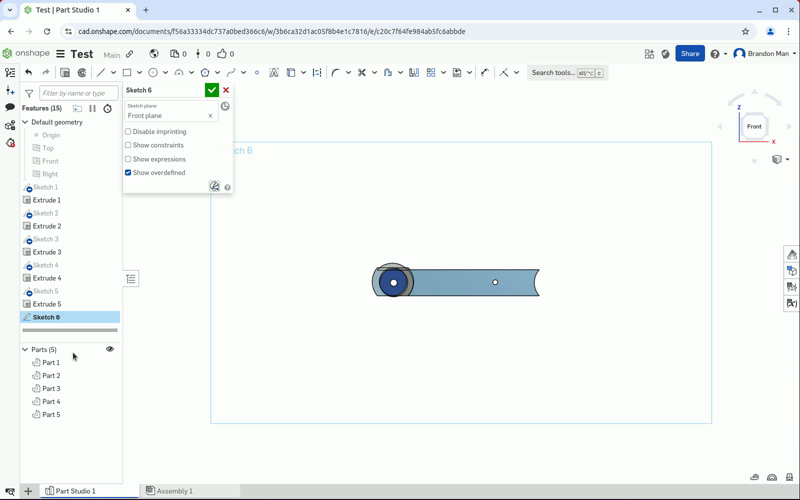
key(y)
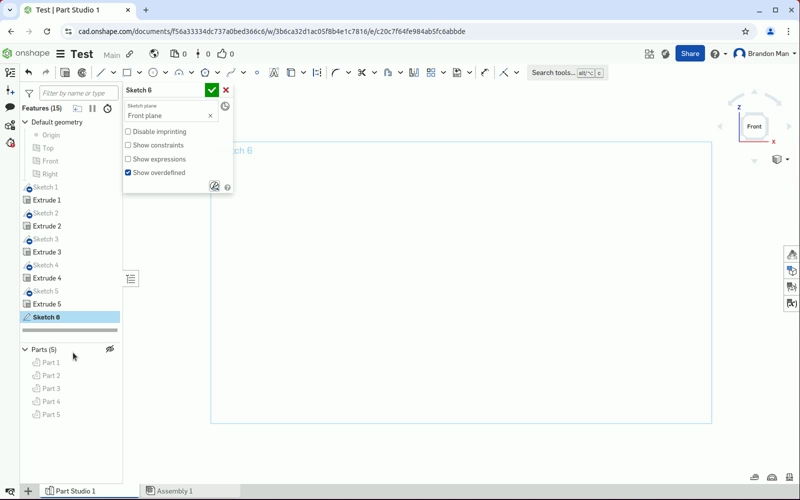
key(a)
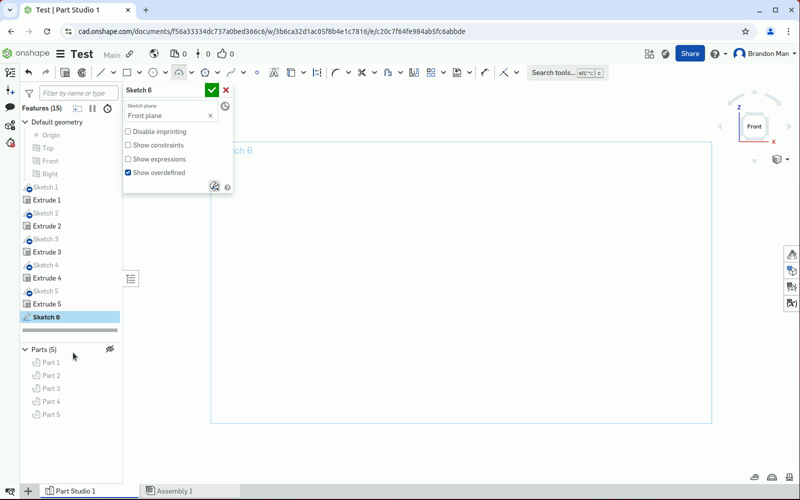
key_down(shift)
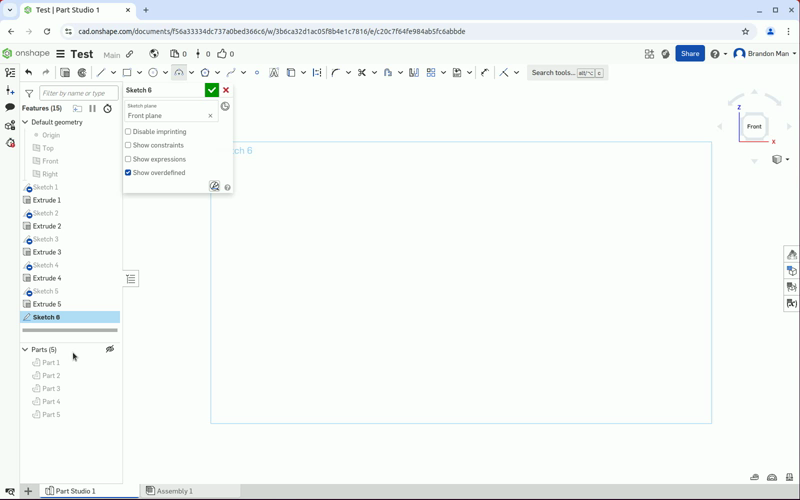
mouse_move(377, 295)
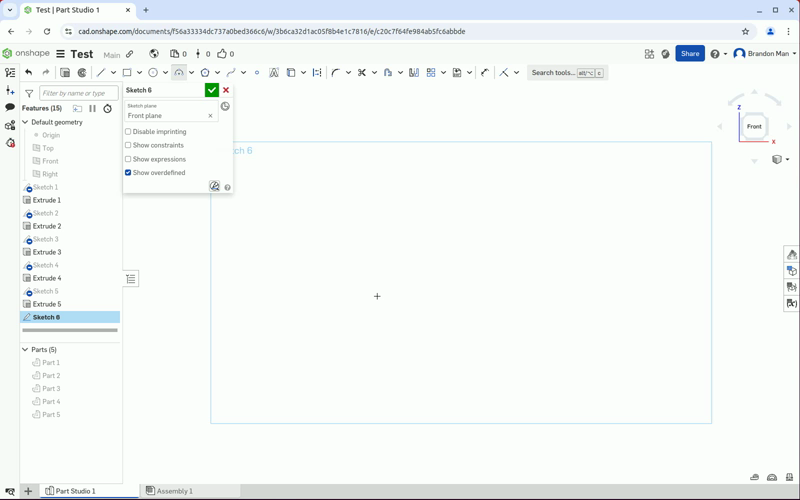
click(377, 295)
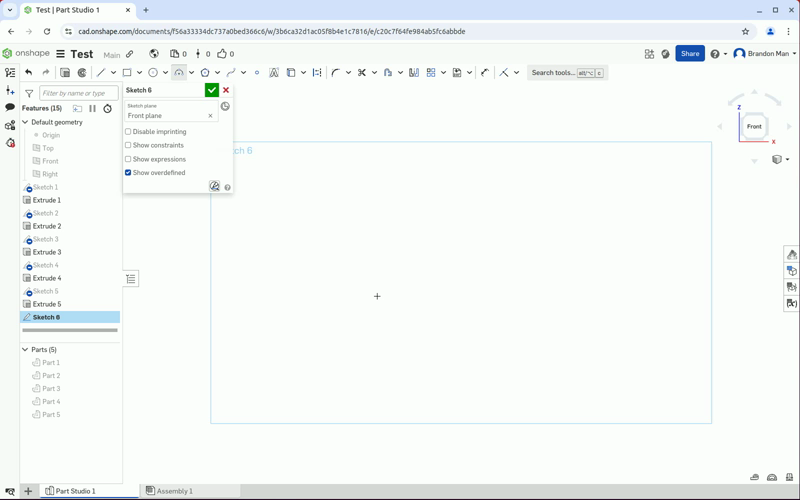
key_up(shift)
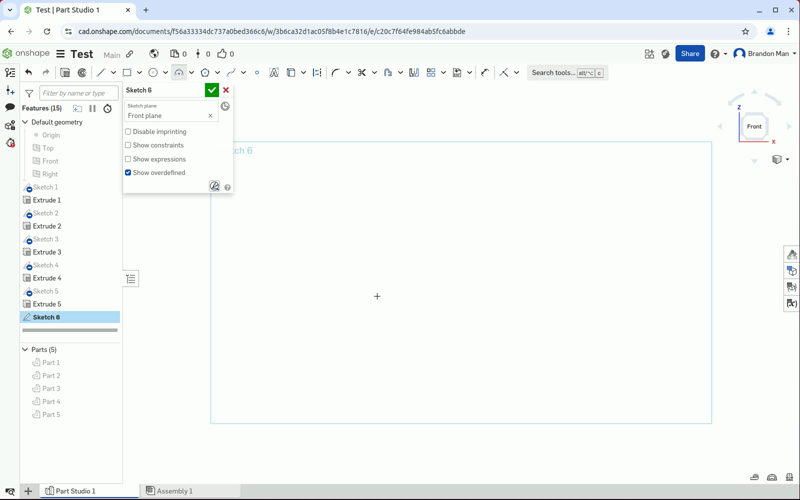
key_down(shift)
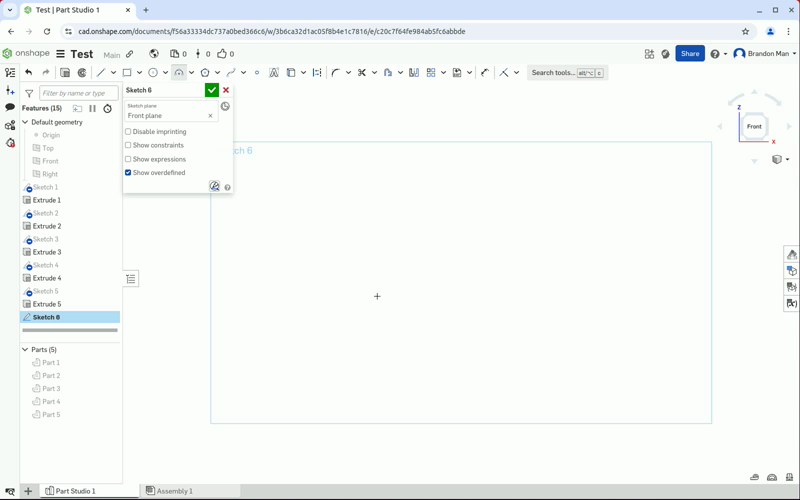
mouse_move(407, 295)
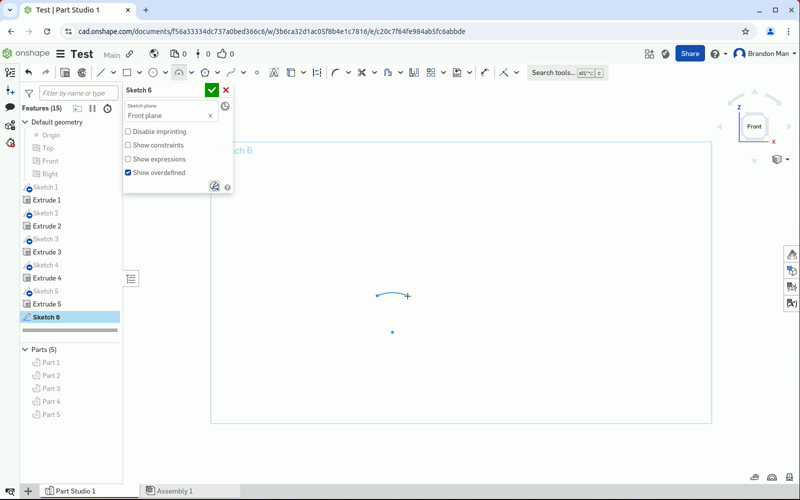
click(407, 295)
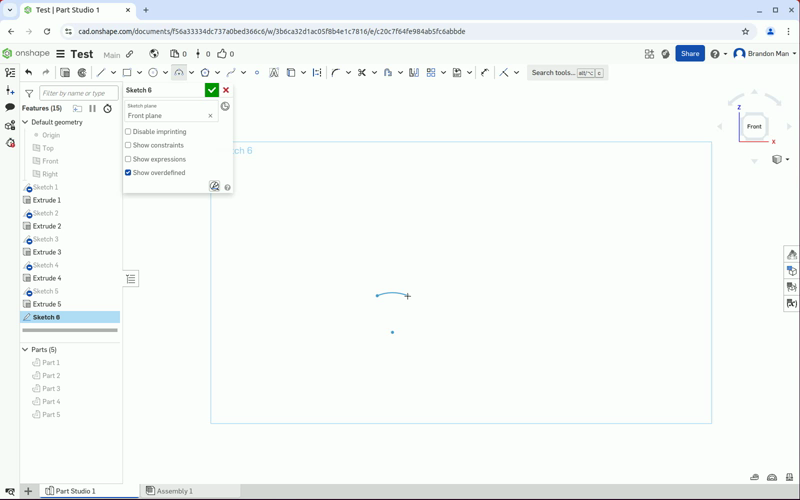
mouse_move(392, 302)
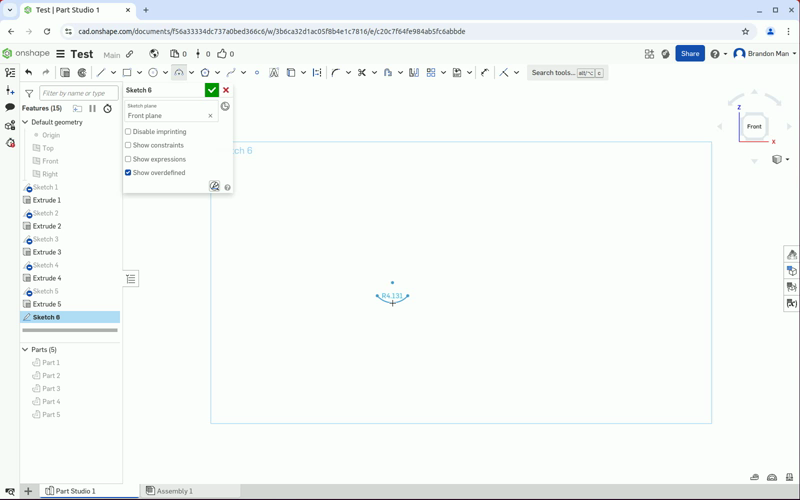
click(392, 302)
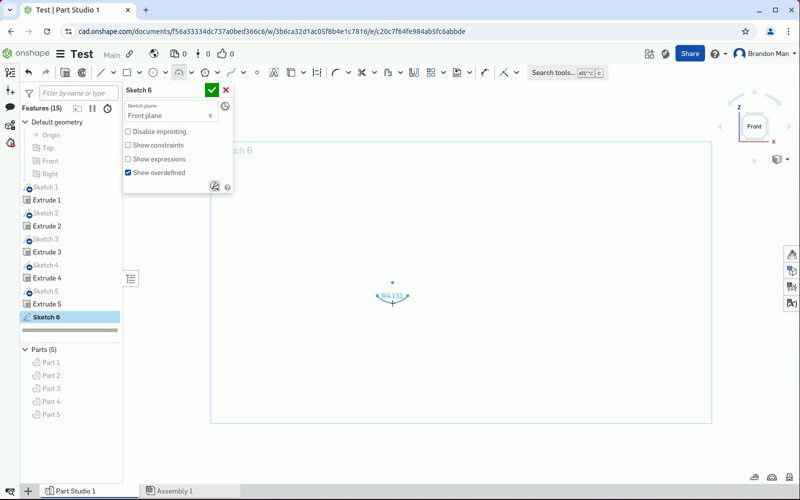
key_up(shift)
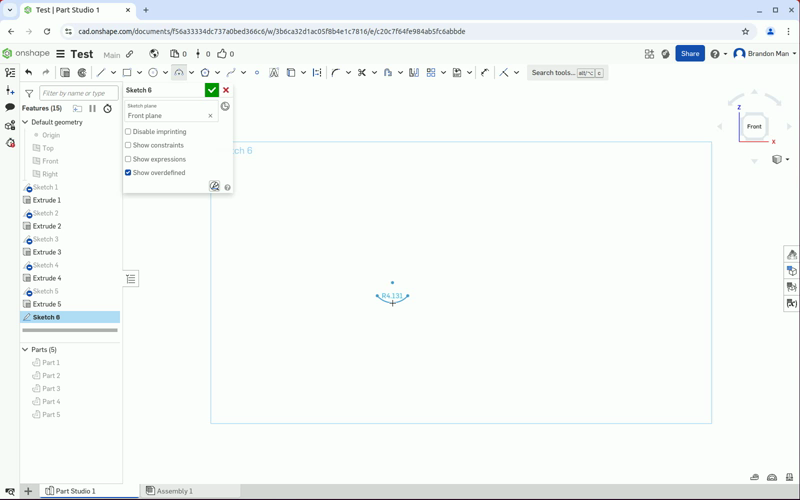
key(esc)
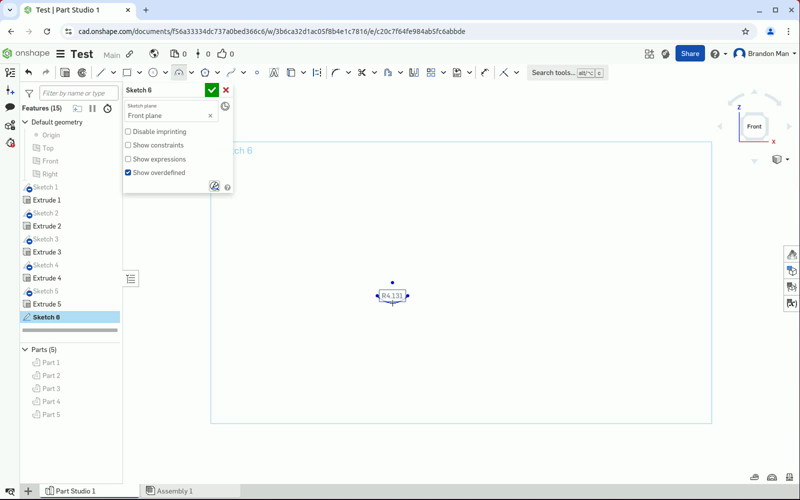
key(l)
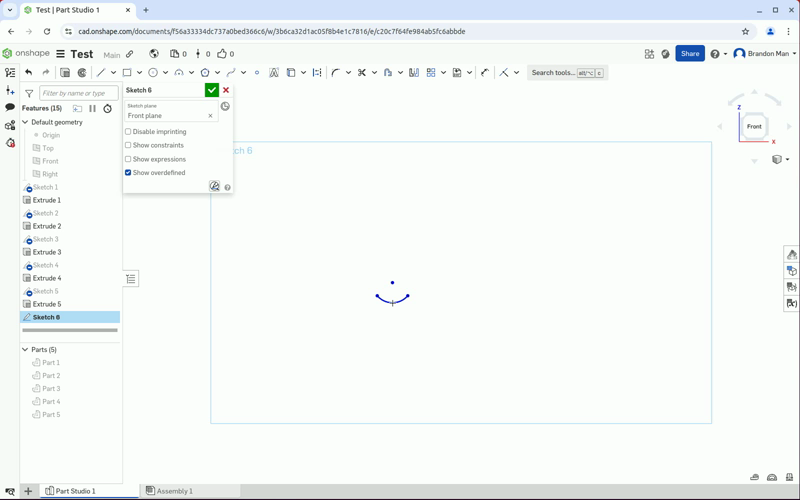
mouse_move(407, 295)
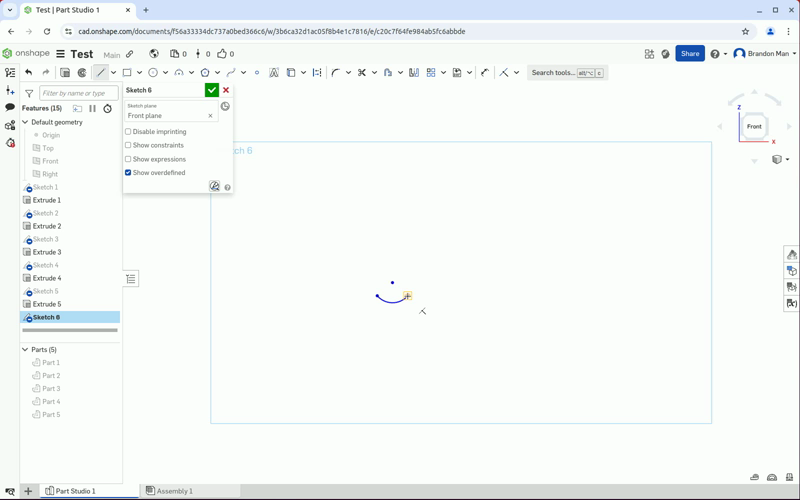
click(407, 295)
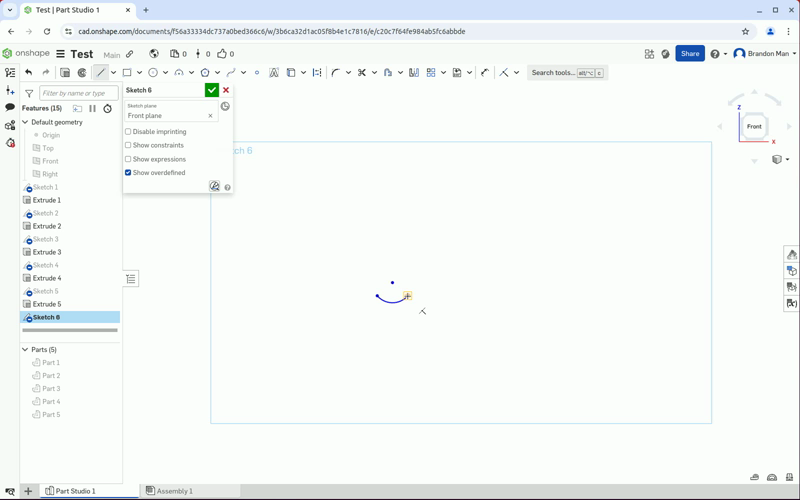
key_down(shift)
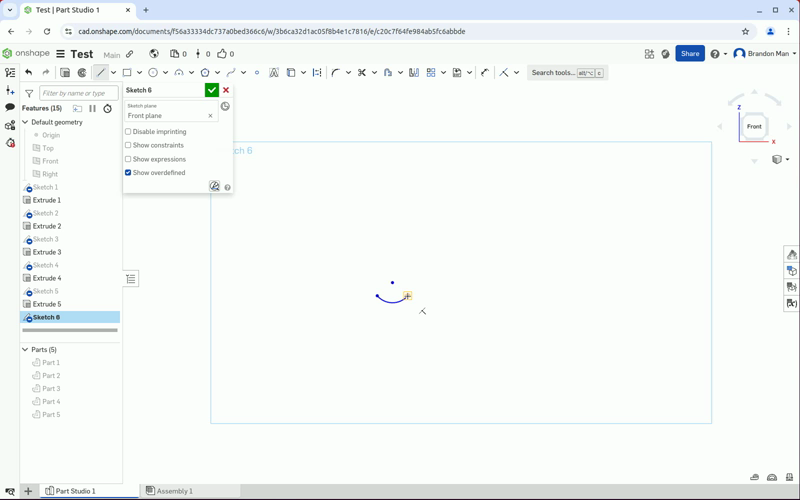
mouse_move(437, 295)
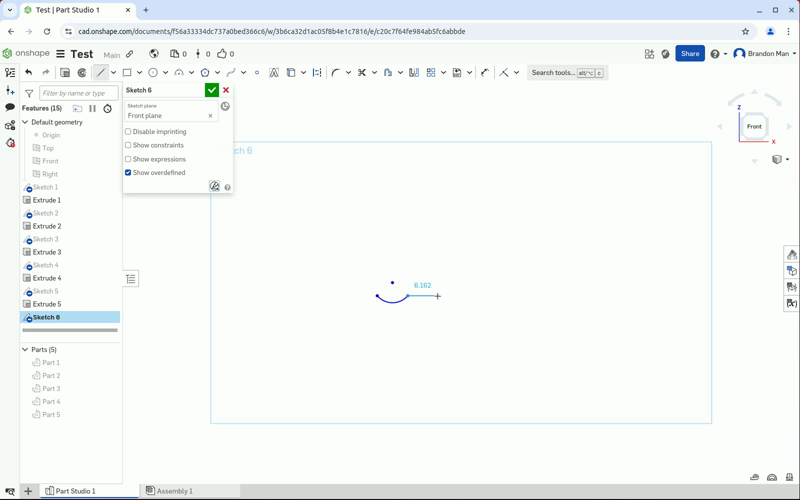
mouse_move(392, 295)
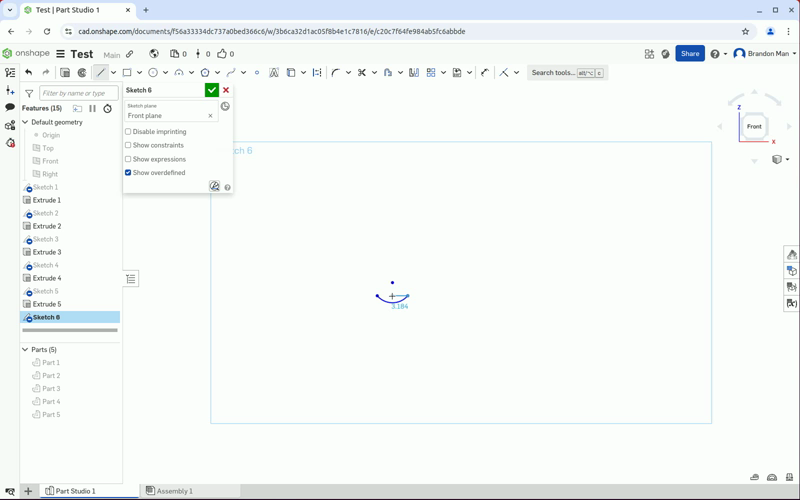
click(392, 295)
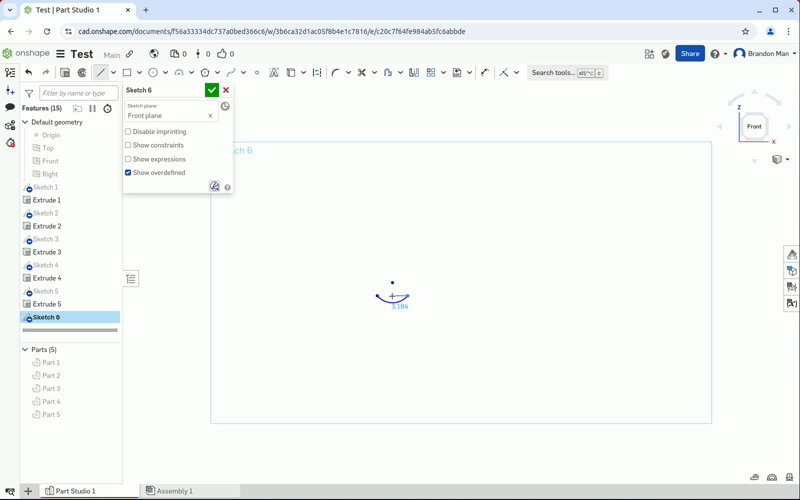
key_up(shift)
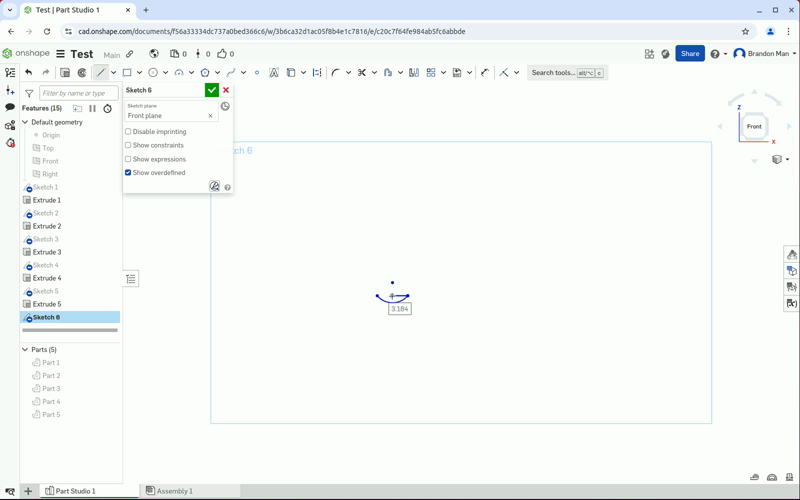
mouse_move(422, 295)
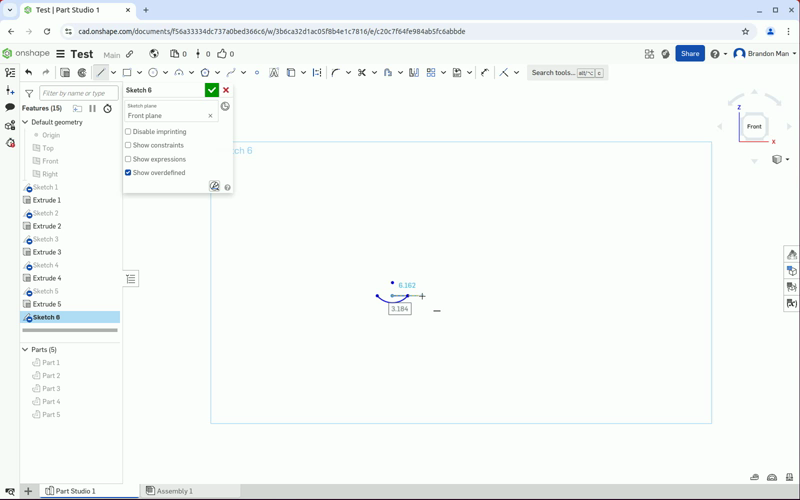
key_down(shift)
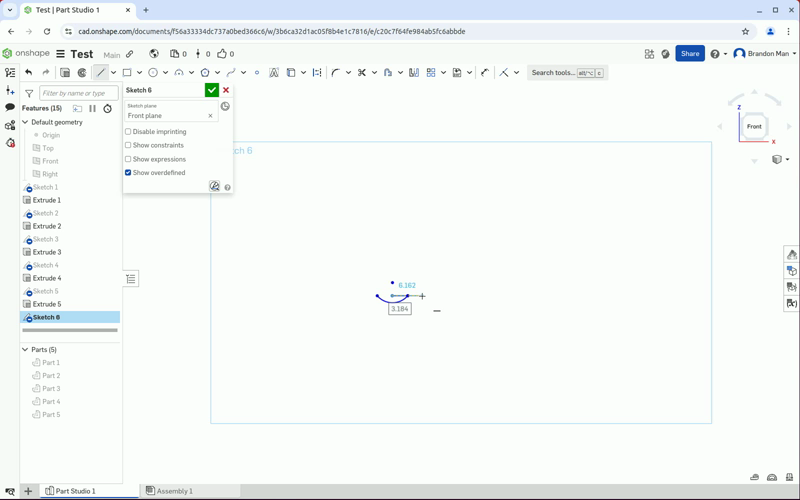
mouse_move(377, 295)
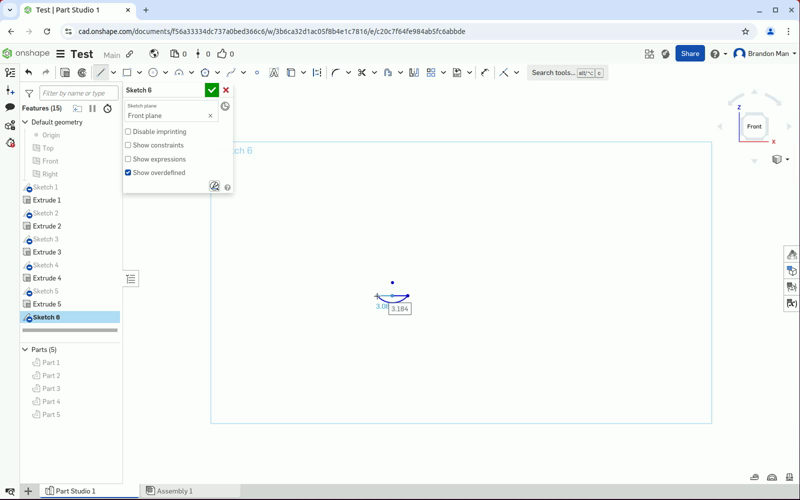
key_up(shift)
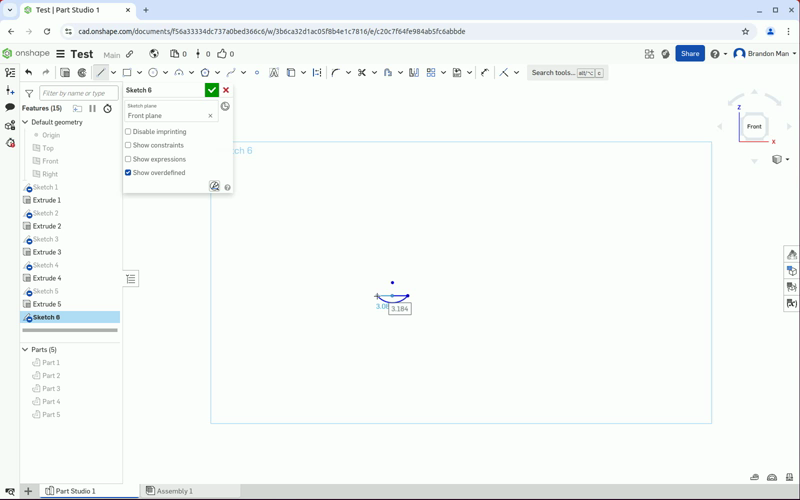
click(377, 295)
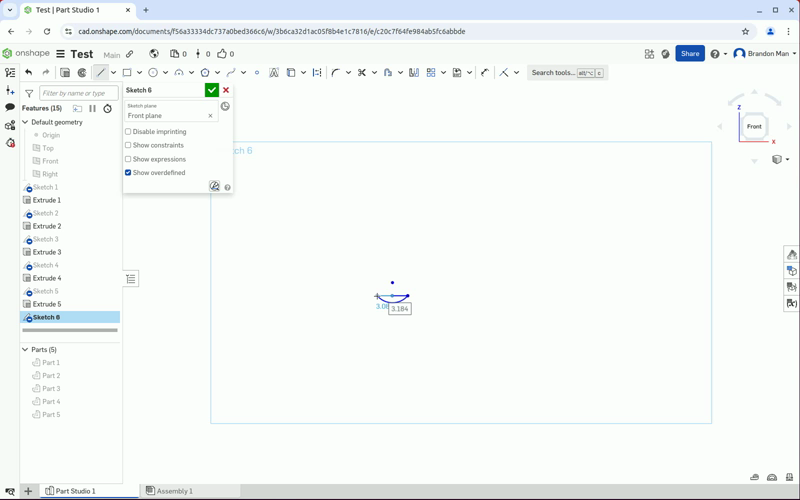
key(esc)
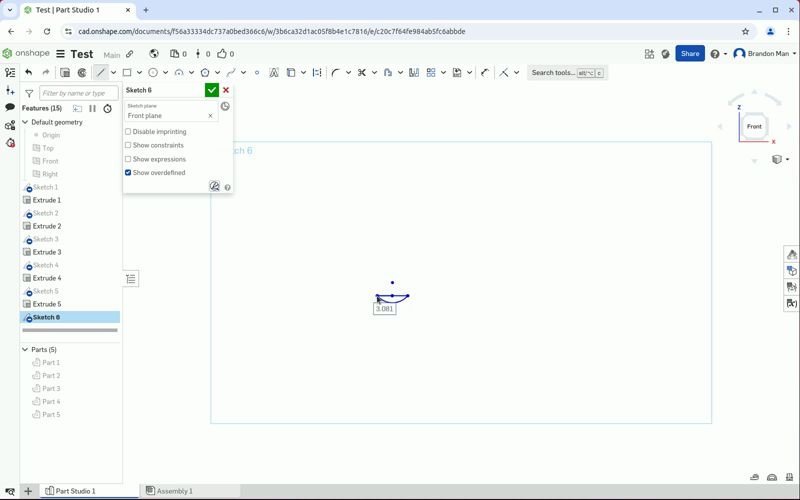
mouse_move(385, 300)
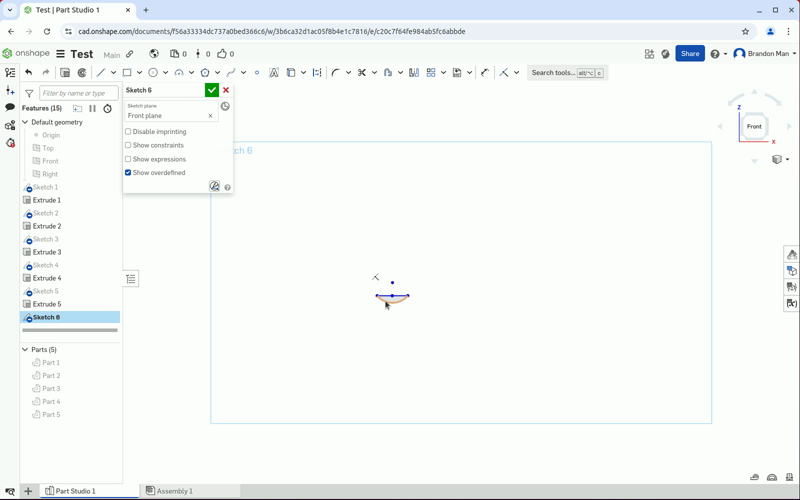
scroll(6)
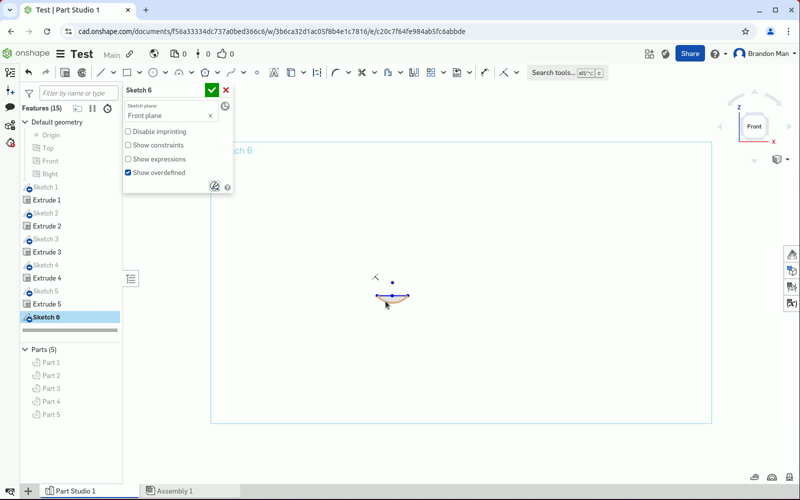
scroll(6)
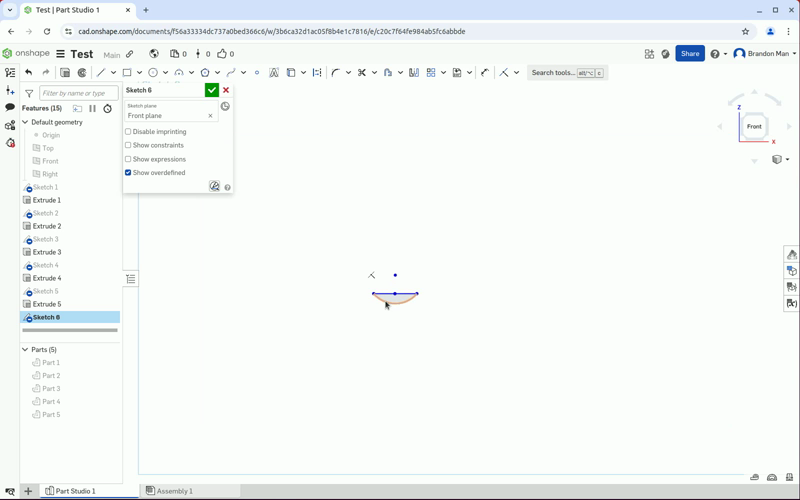
scroll(6)
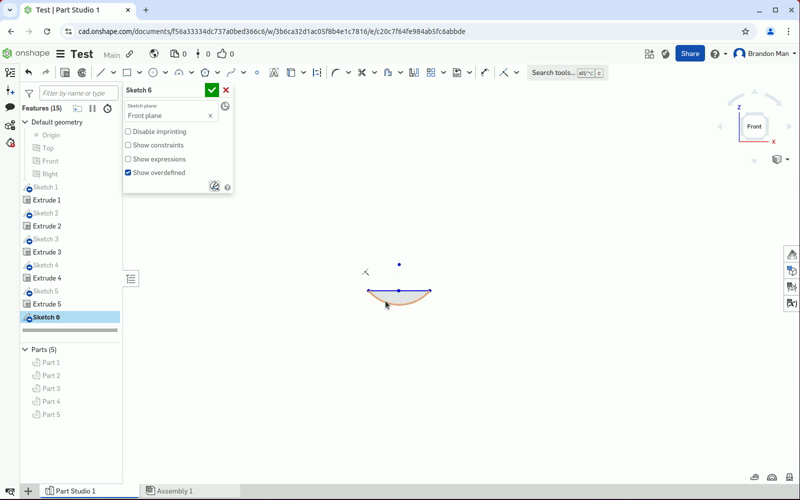
scroll(6)
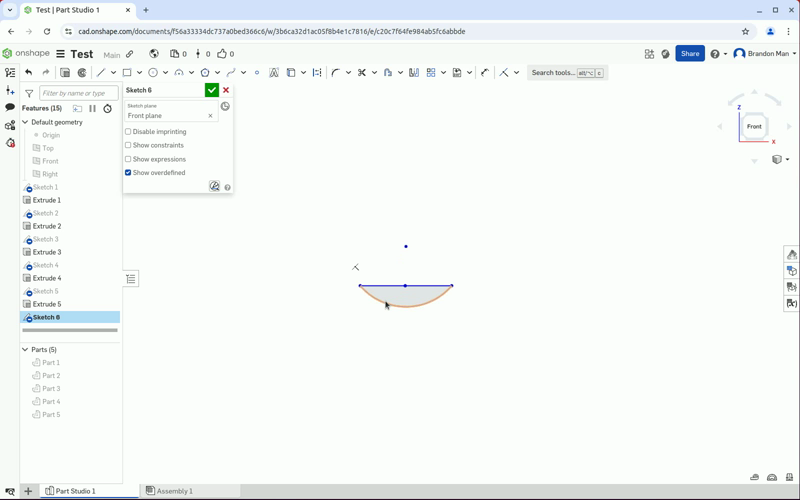
scroll(6)
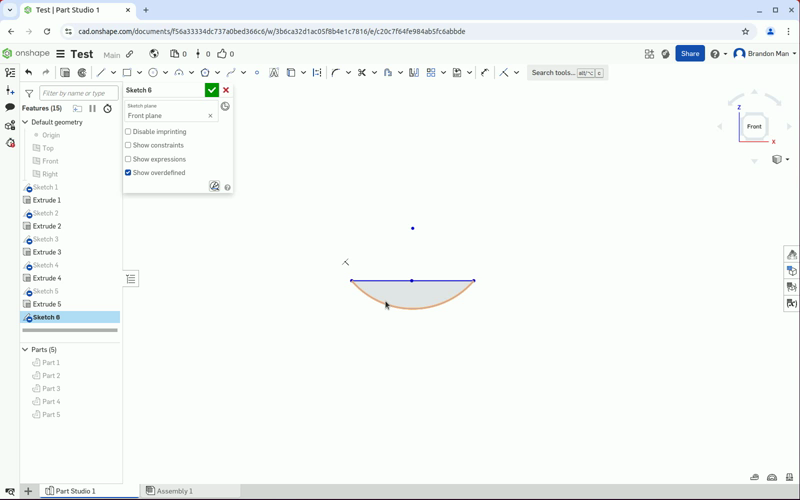
scroll(6)
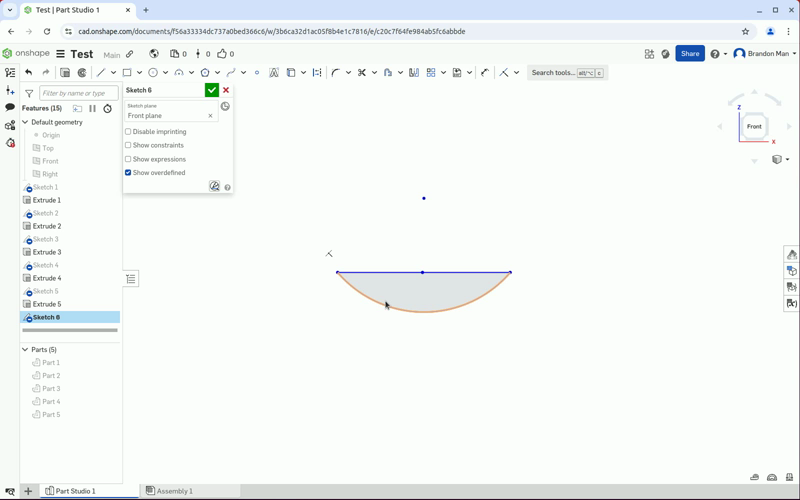
scroll(6)
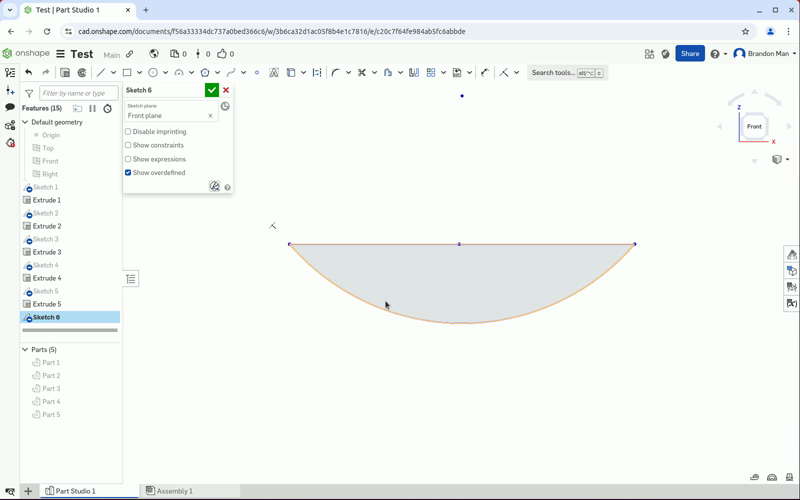
click(385, 300)
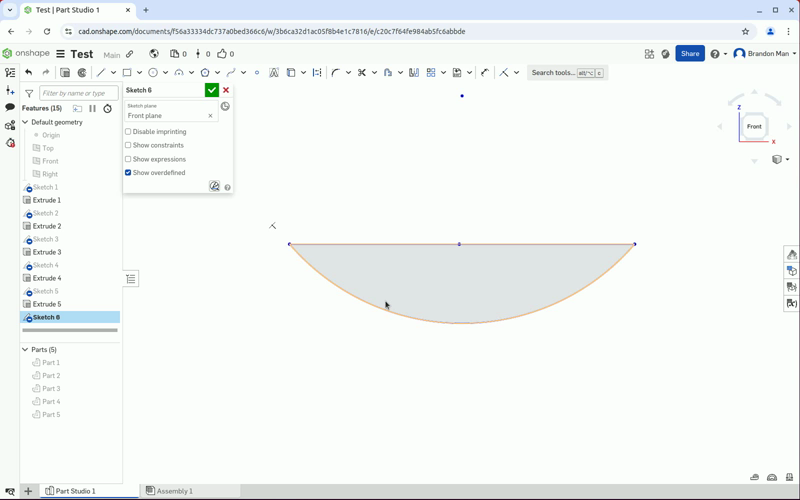
scroll(-6)
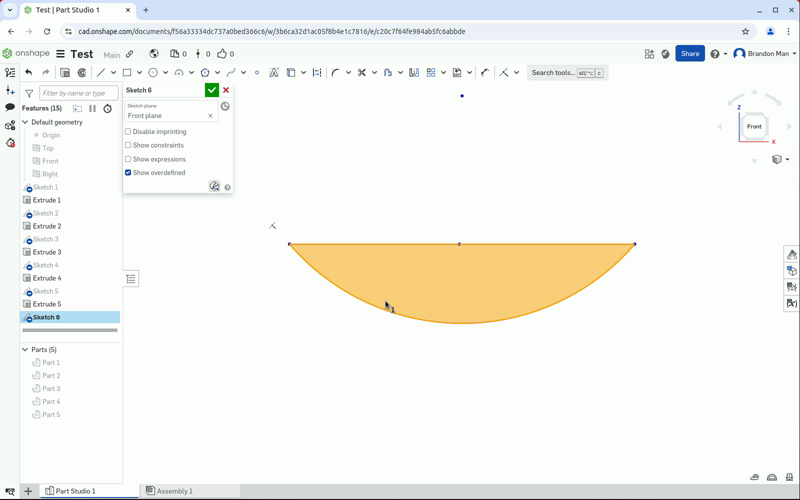
scroll(-6)
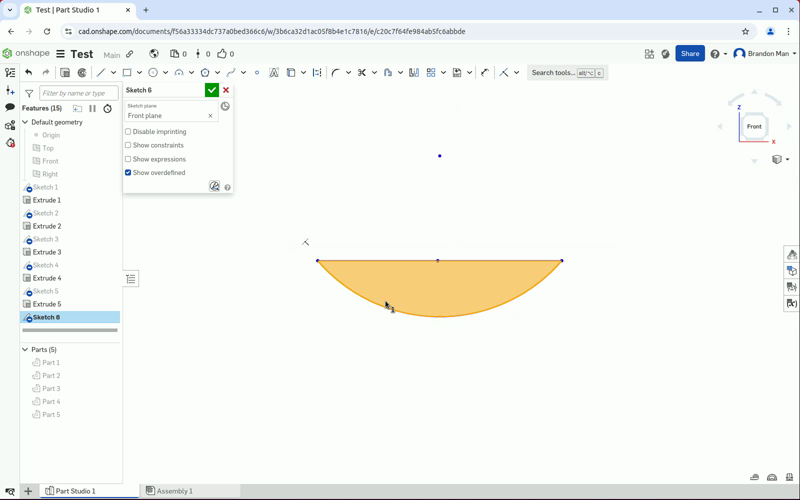
scroll(-6)
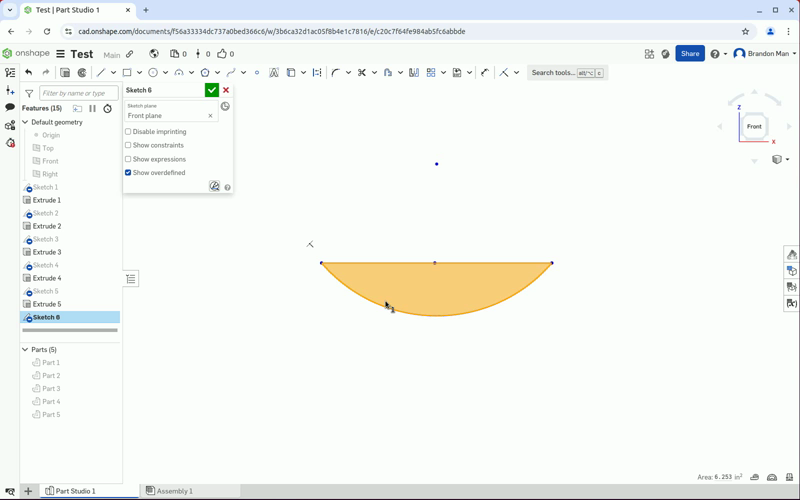
scroll(-6)
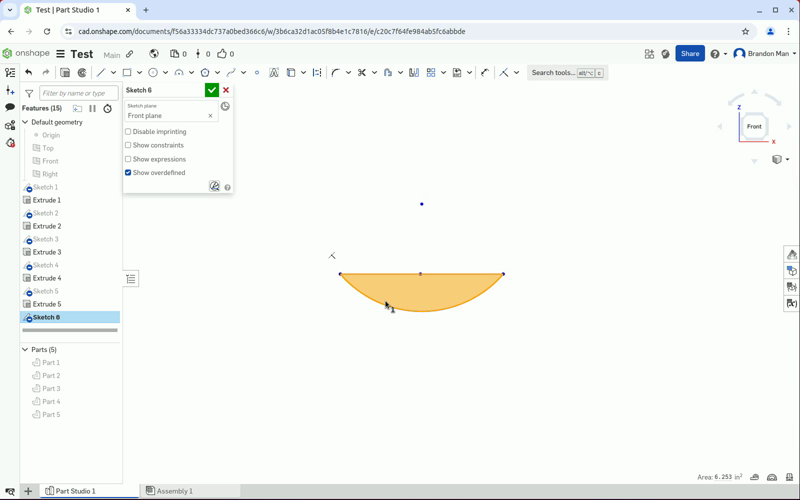
scroll(-6)
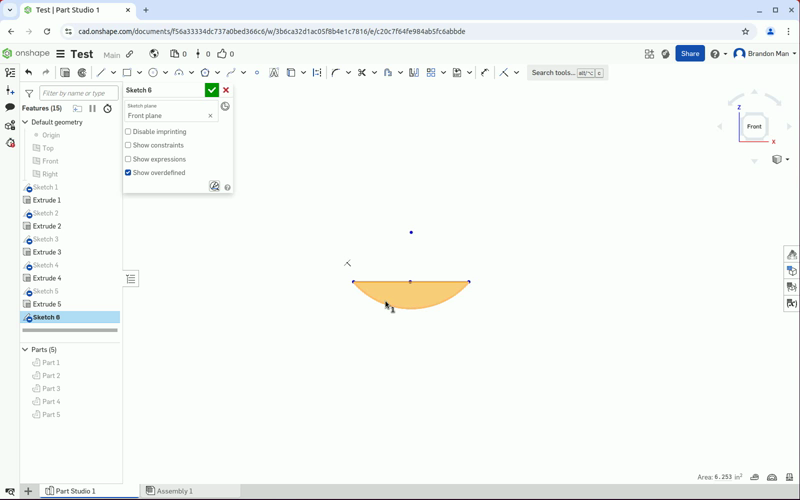
scroll(-6)
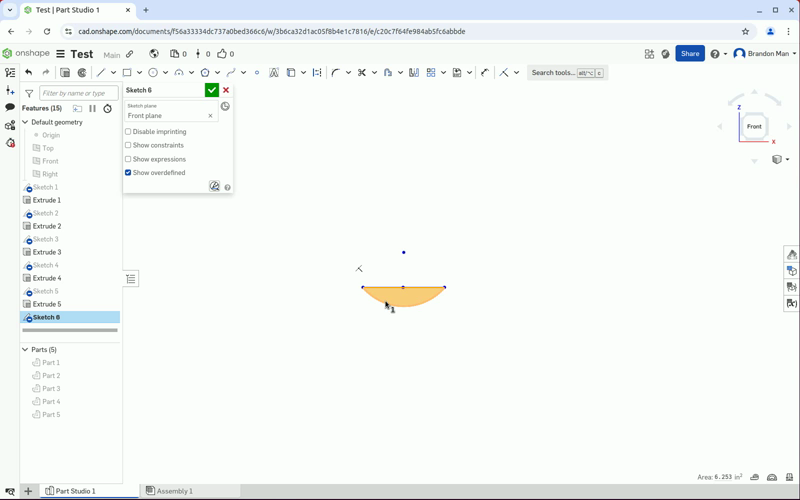
scroll(-6)
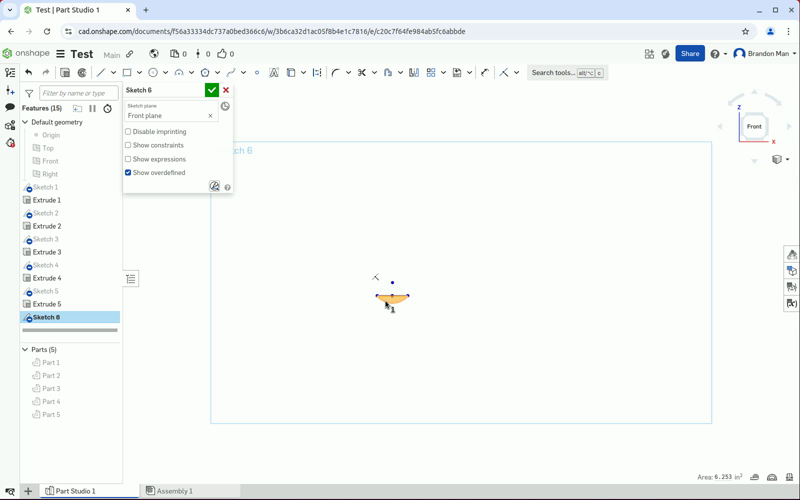
mouse_move(73, 352)
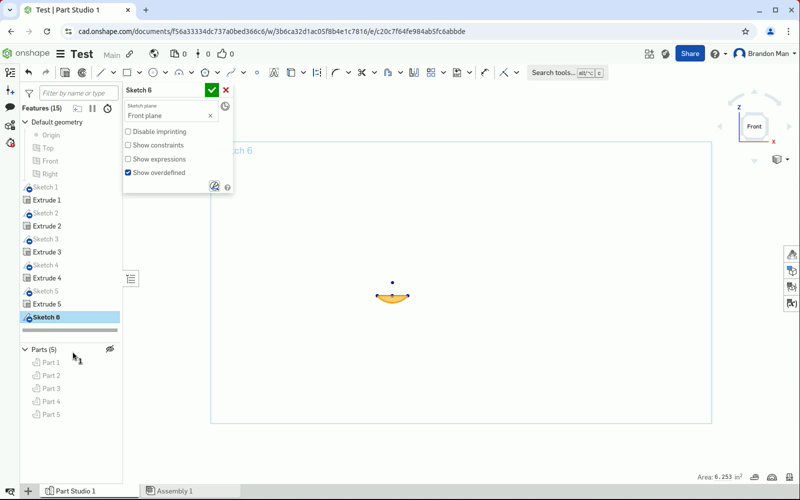
key(shift+y)
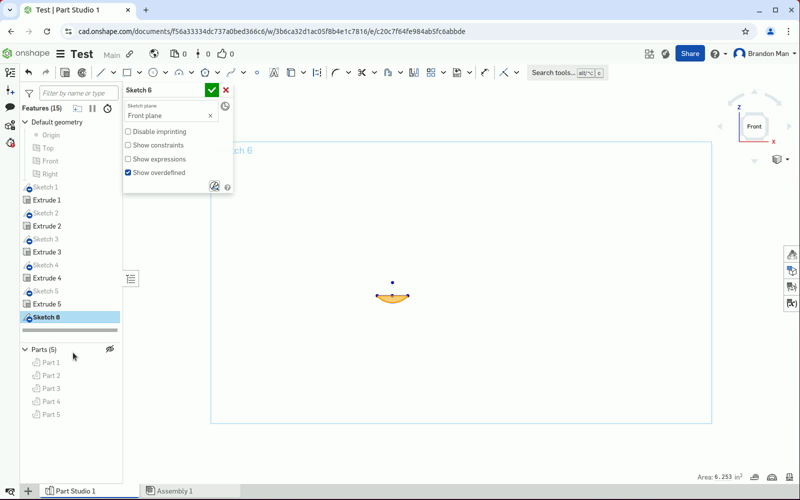
key(shift+e)
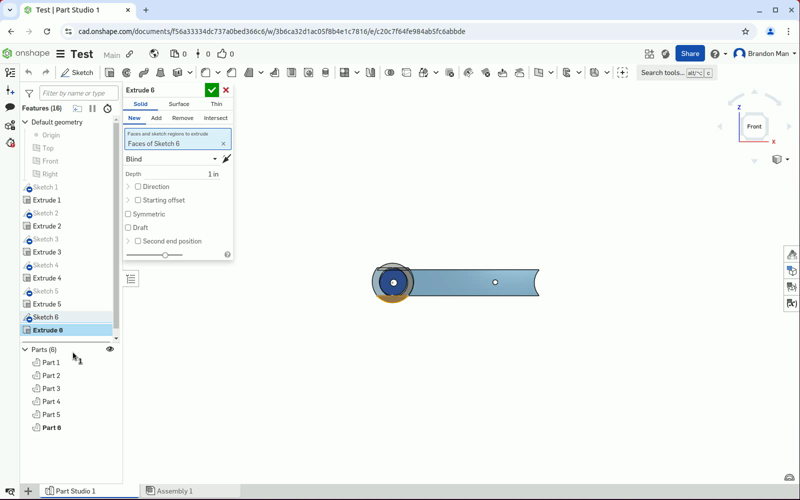
mouse_move(143, 106)
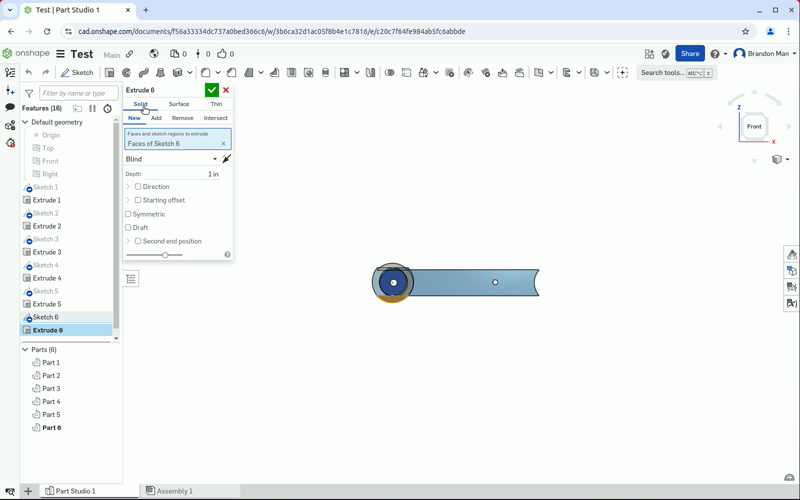
click(143, 106)
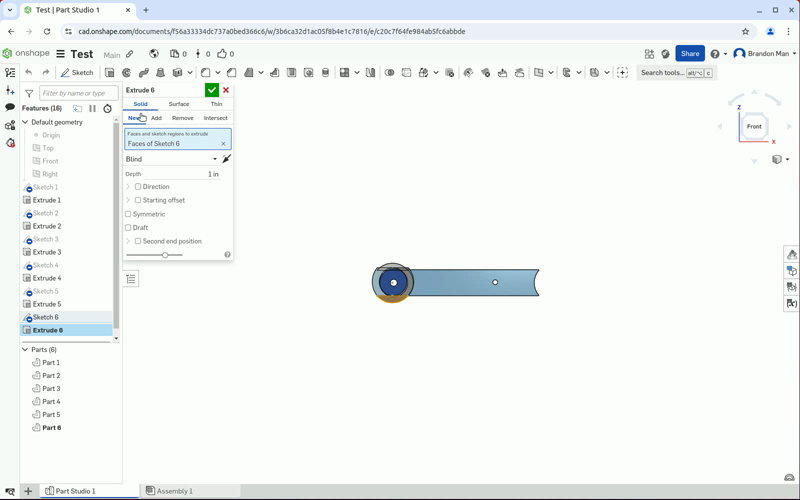
mouse_move(137, 120)
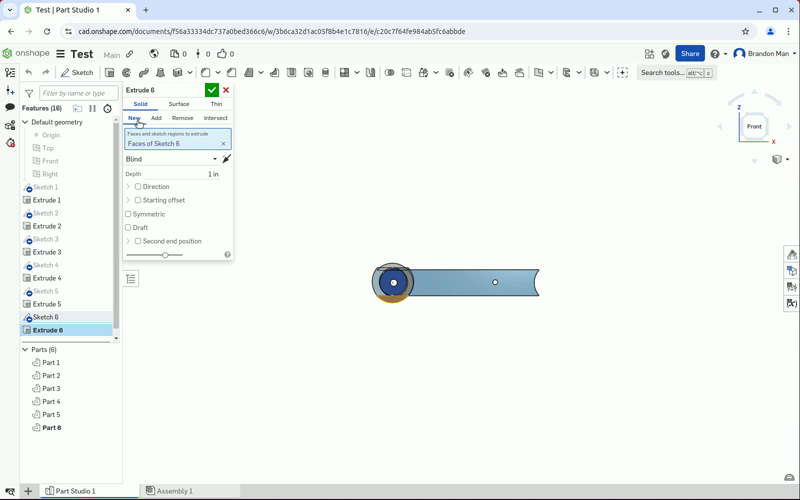
click(137, 120)
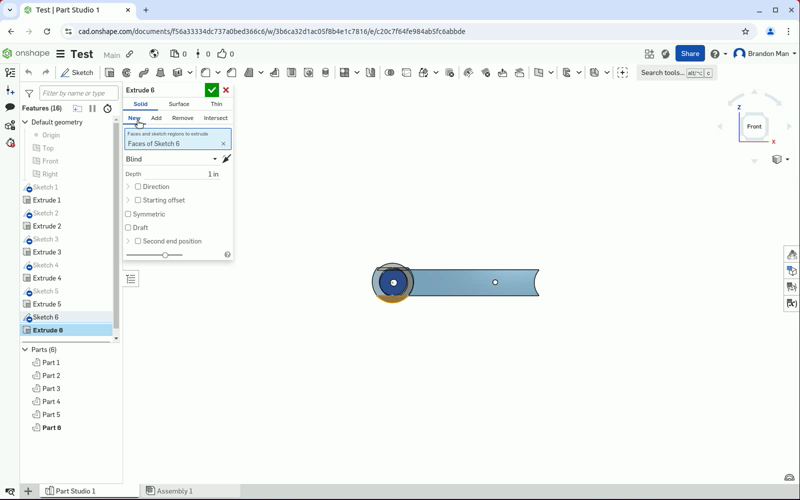
key(tab, 4)
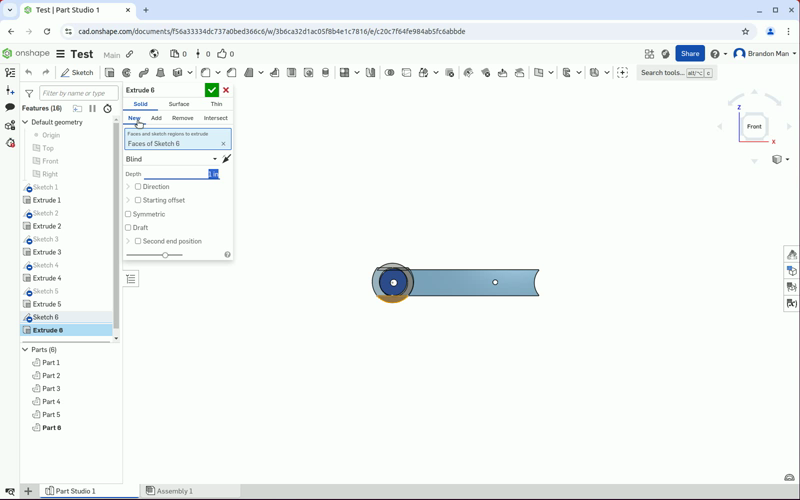
text(0.962)
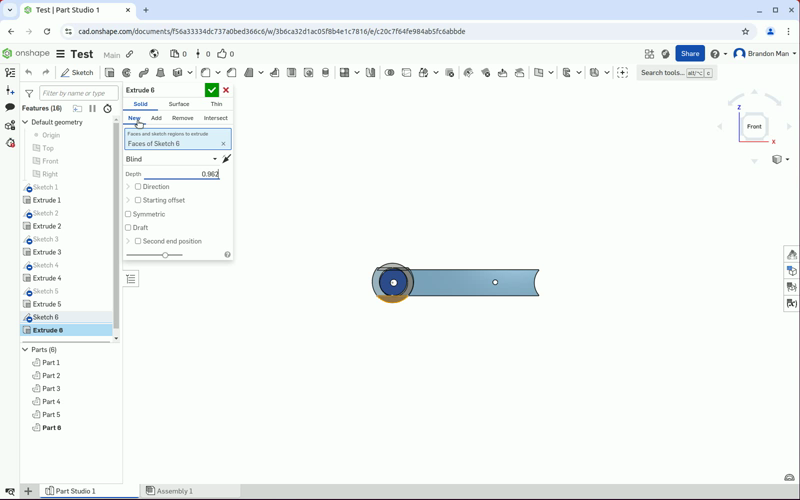
key(tab, 3)
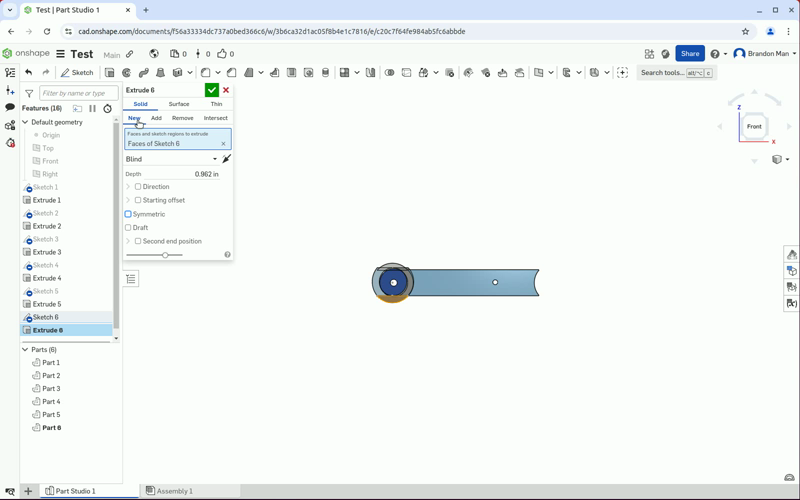
key(space)
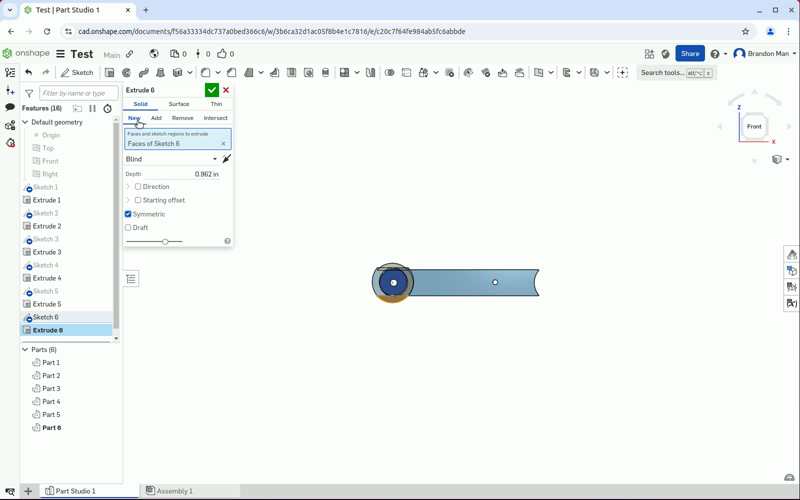
key(enter)
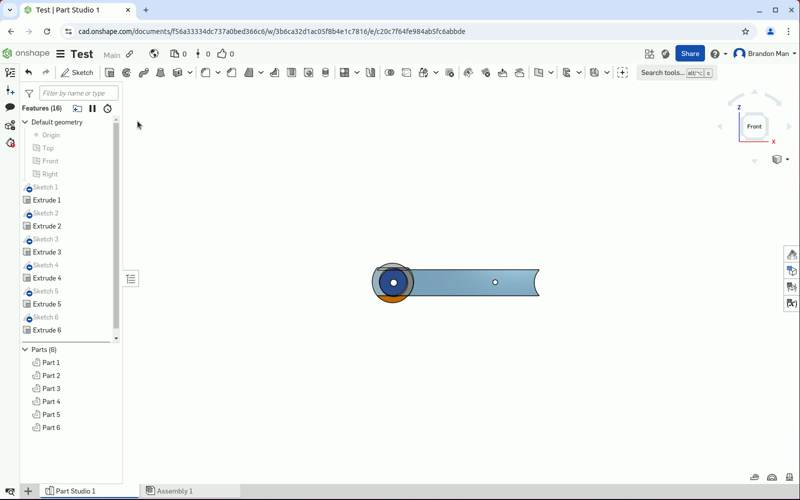
key(shift+h)
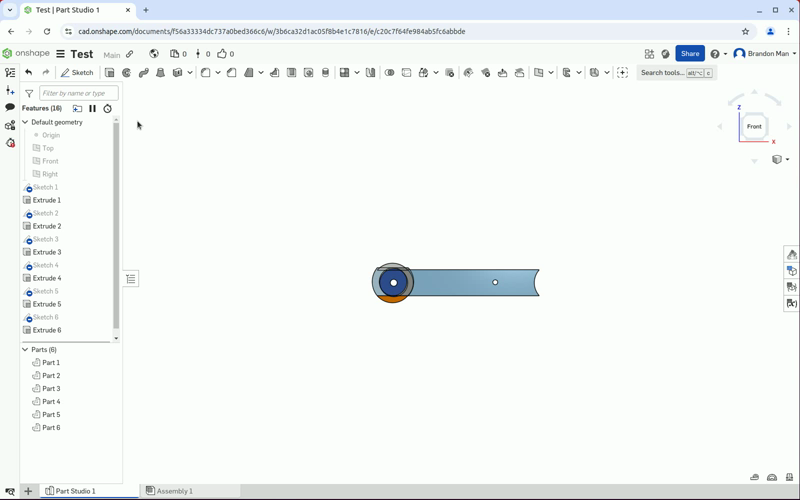
key(shift+h)
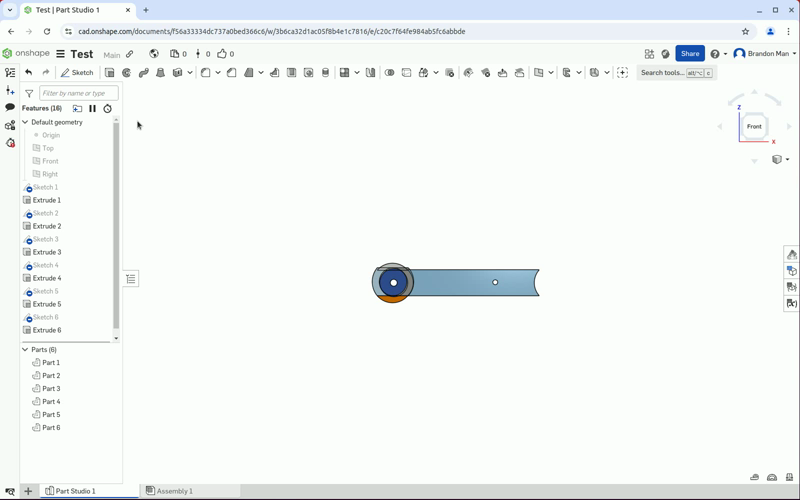
mouse_move(69, 189)
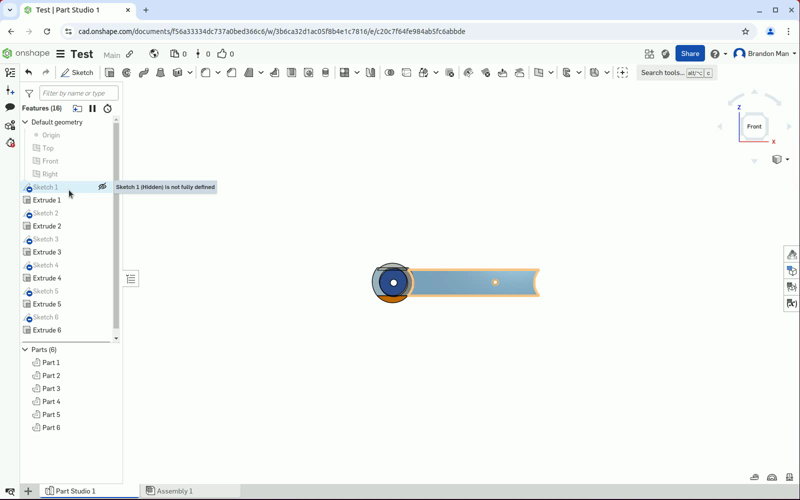
click(69, 189)
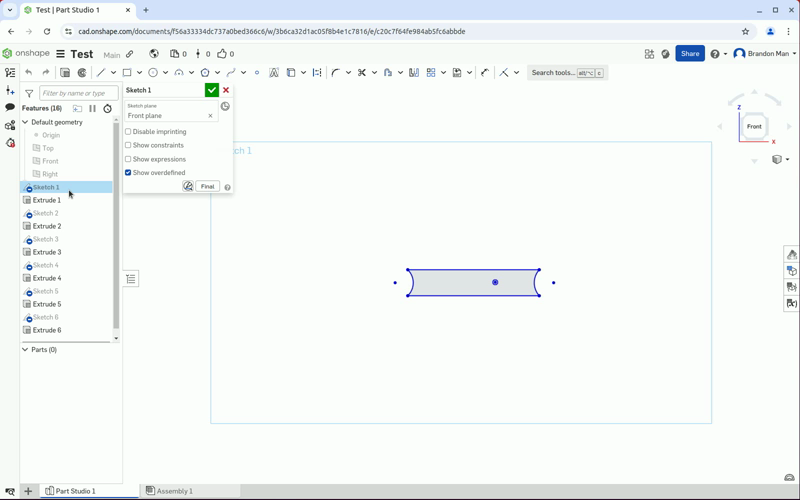
mouse_move(229, 92)
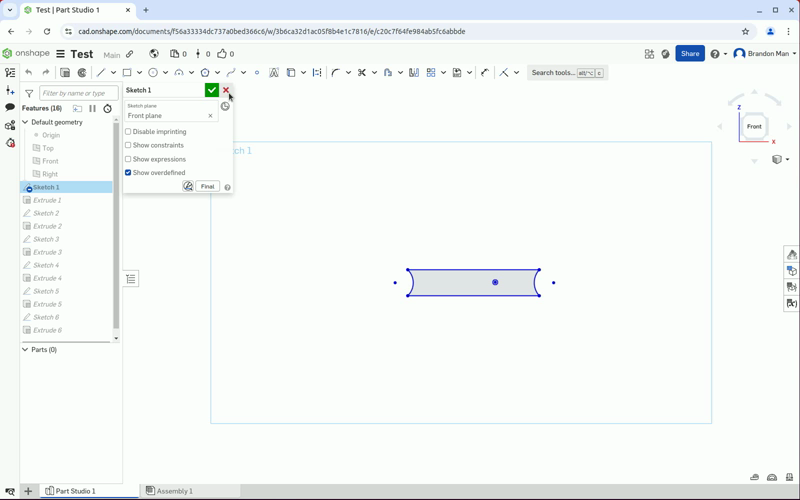
click(229, 92)
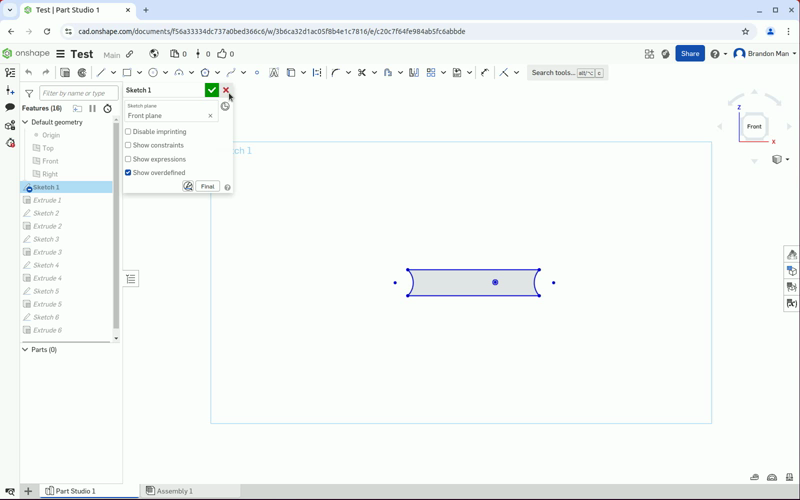
key(shift+s)
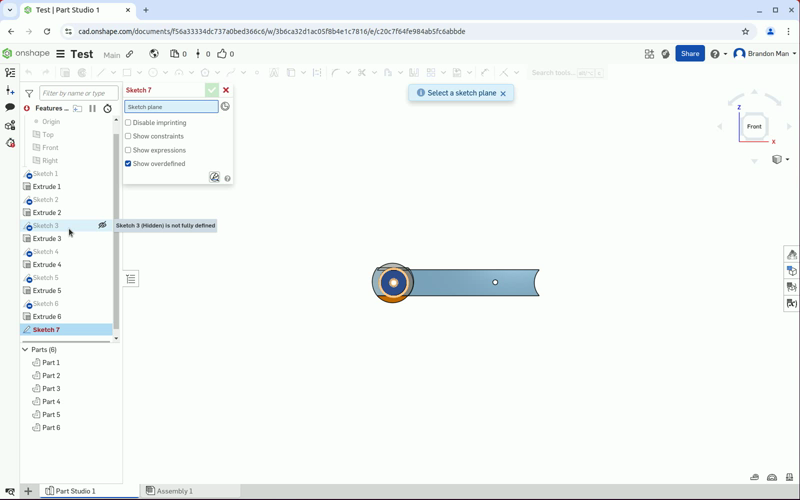
scroll(3)
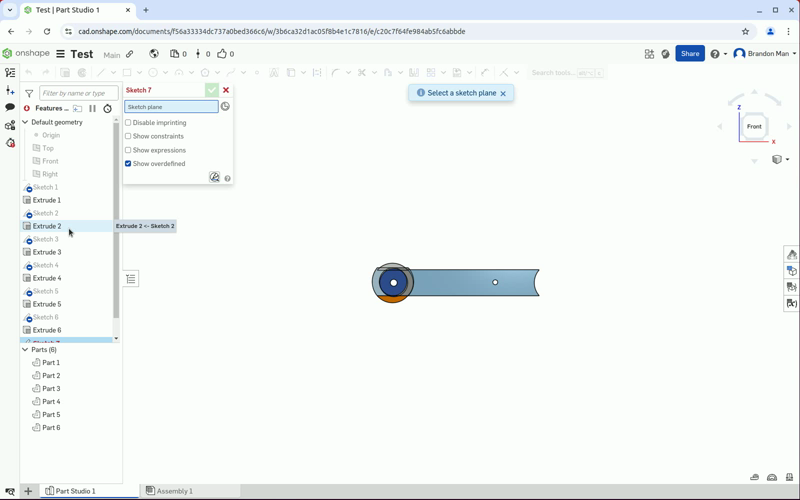
mouse_move(69, 163)
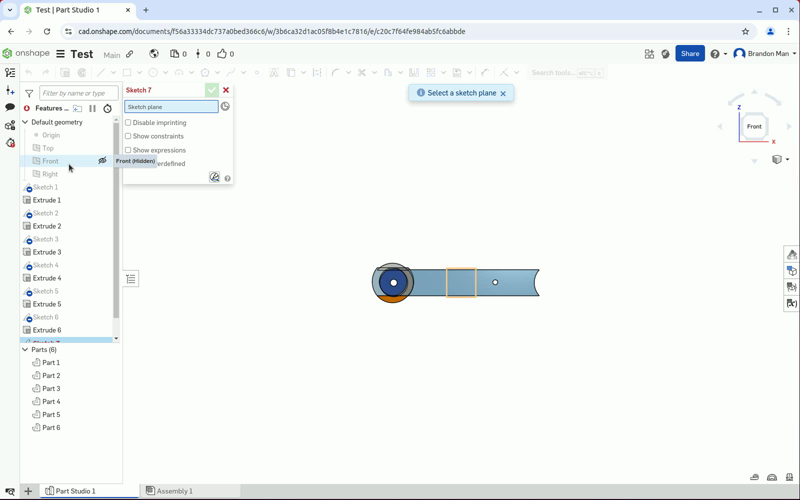
click(69, 163)
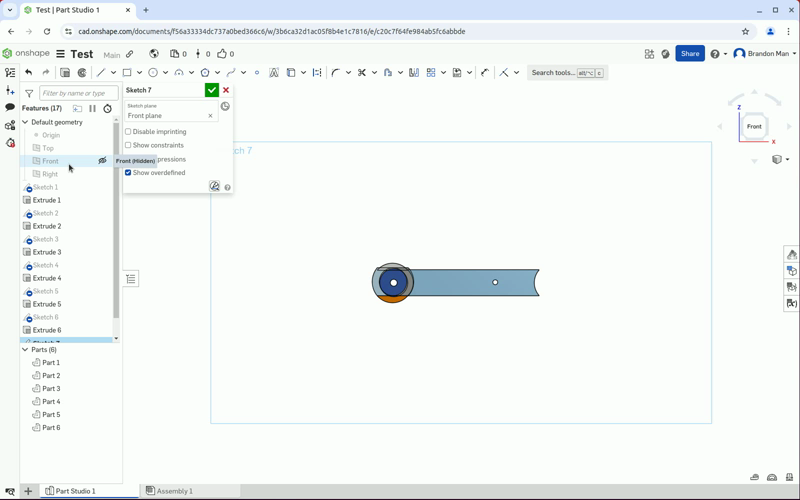
mouse_move(73, 352)
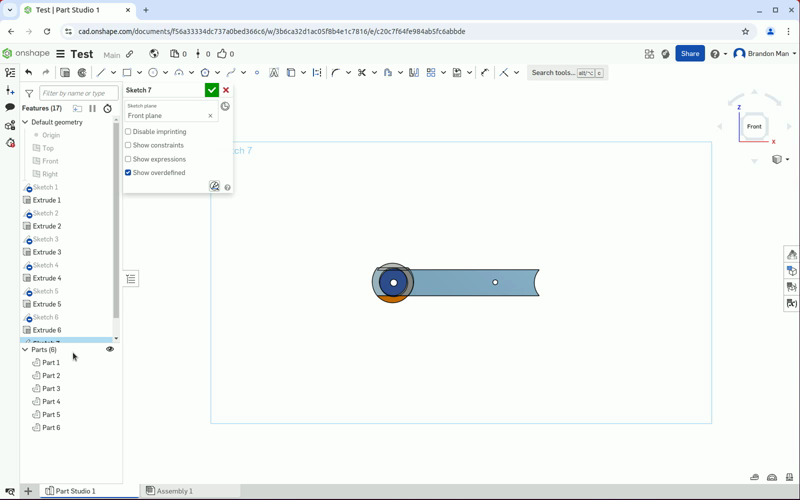
key(y)
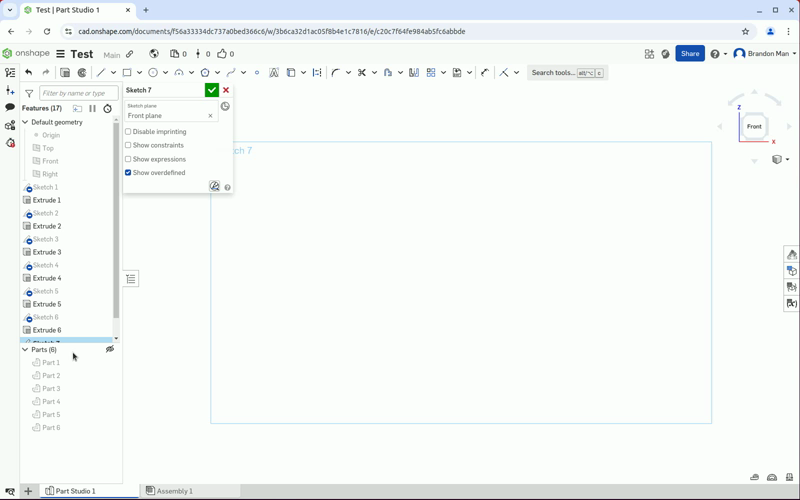
key(l)
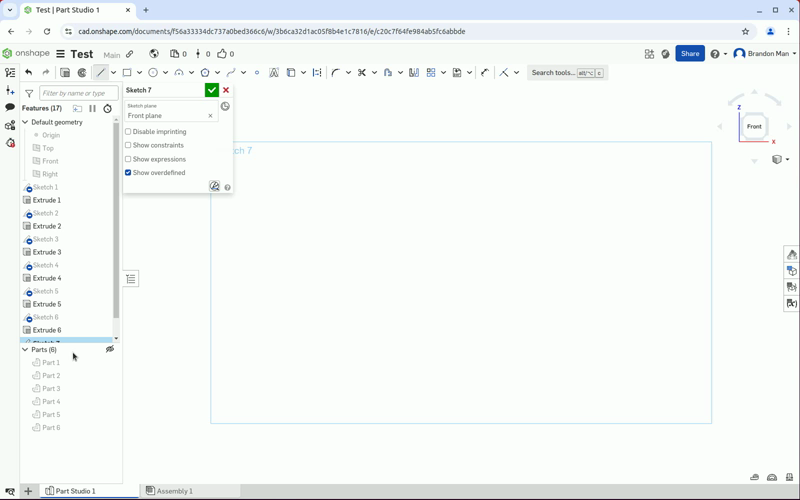
key_down(shift)
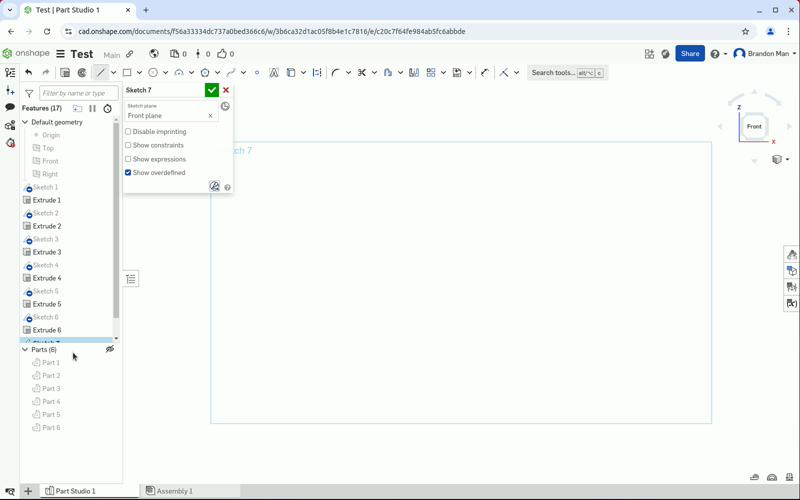
mouse_move(538, 295)
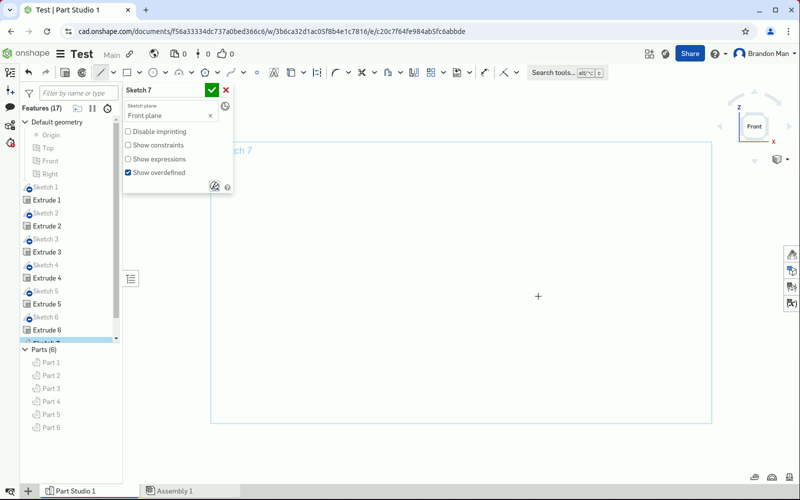
click(538, 295)
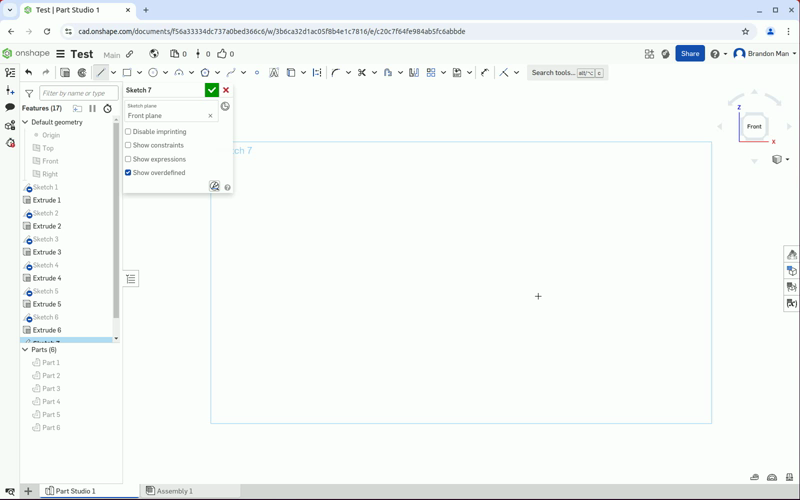
key_up(shift)
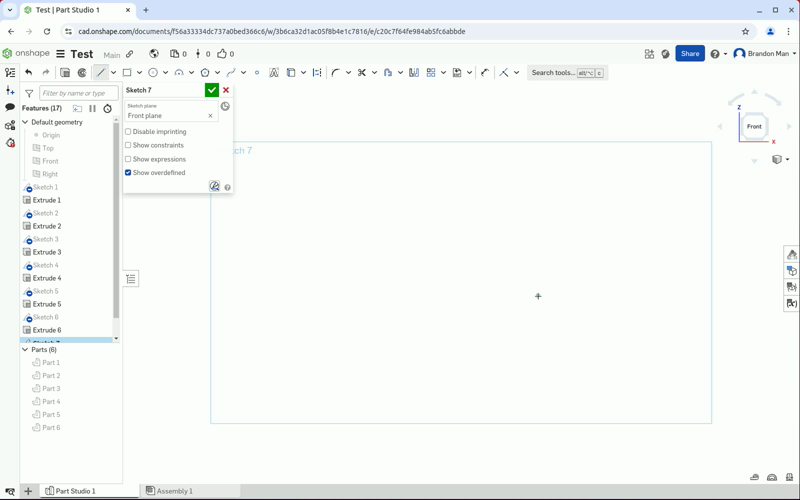
key_down(shift)
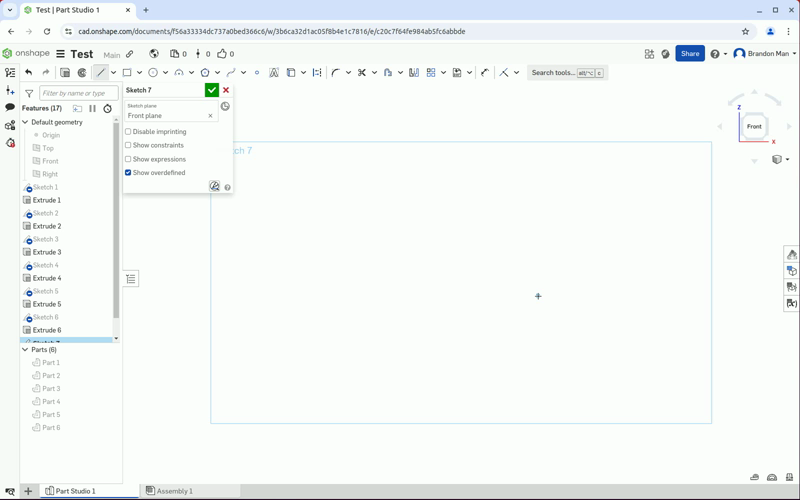
mouse_move(568, 295)
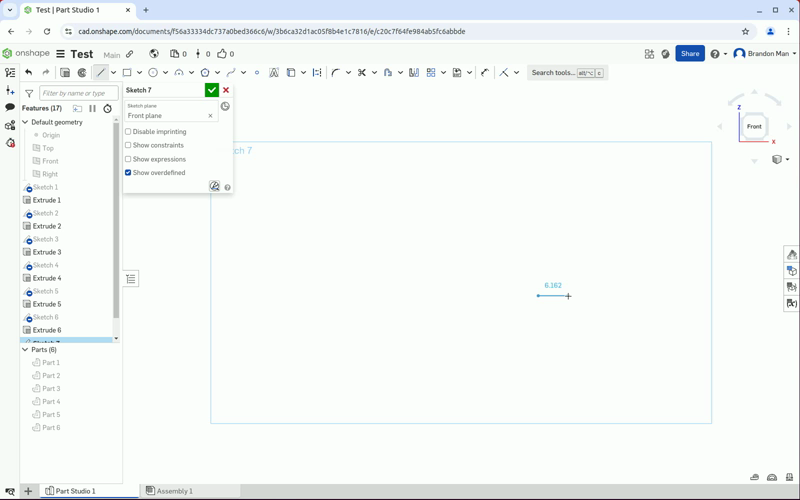
mouse_move(567, 295)
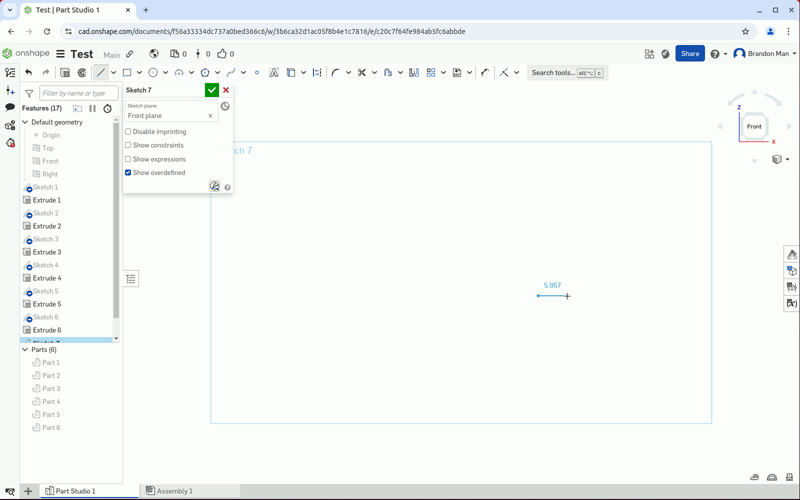
click(567, 295)
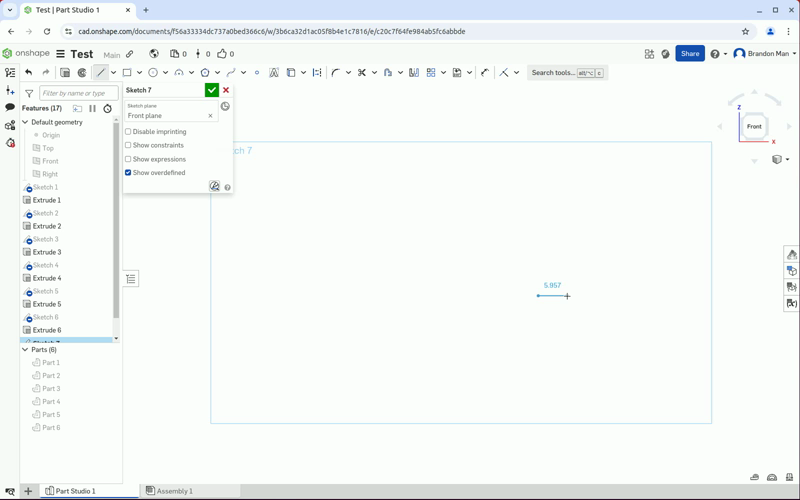
key_up(shift)
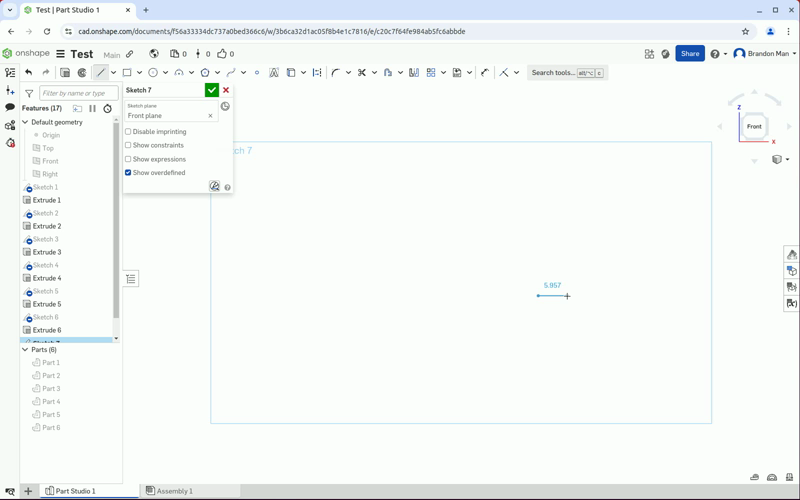
key_down(shift)
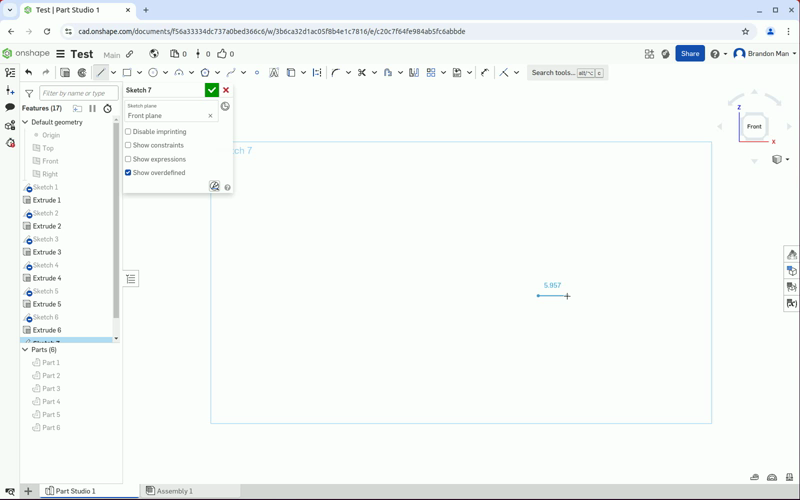
mouse_move(589, 295)
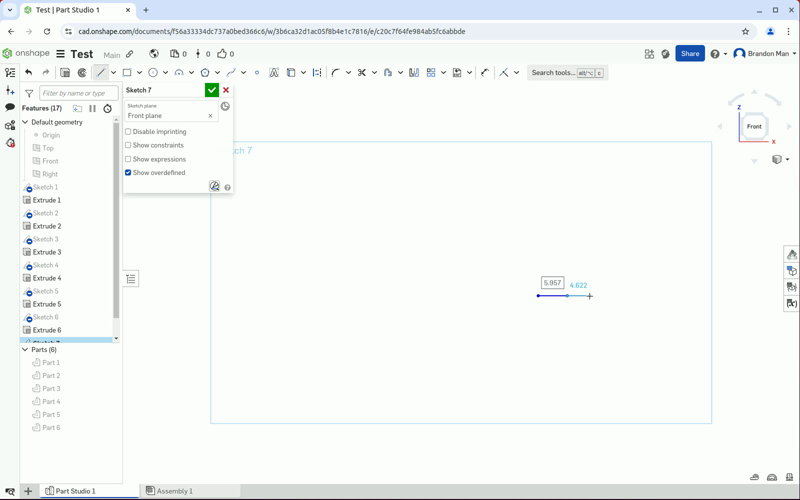
mouse_move(567, 268)
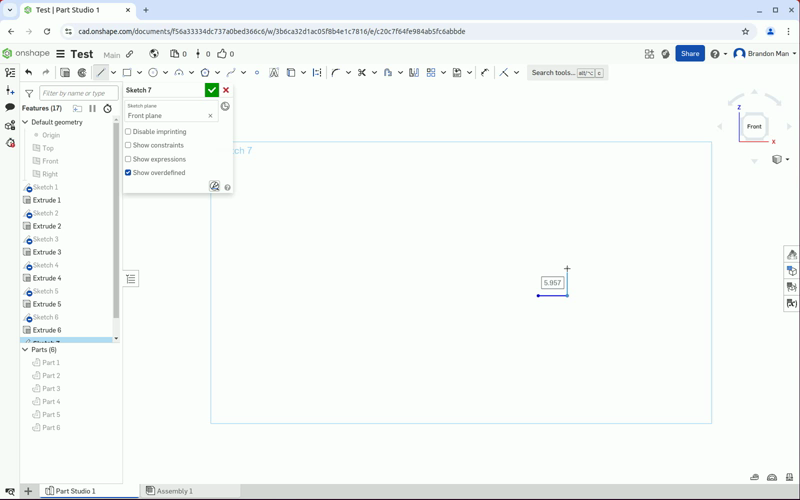
click(567, 268)
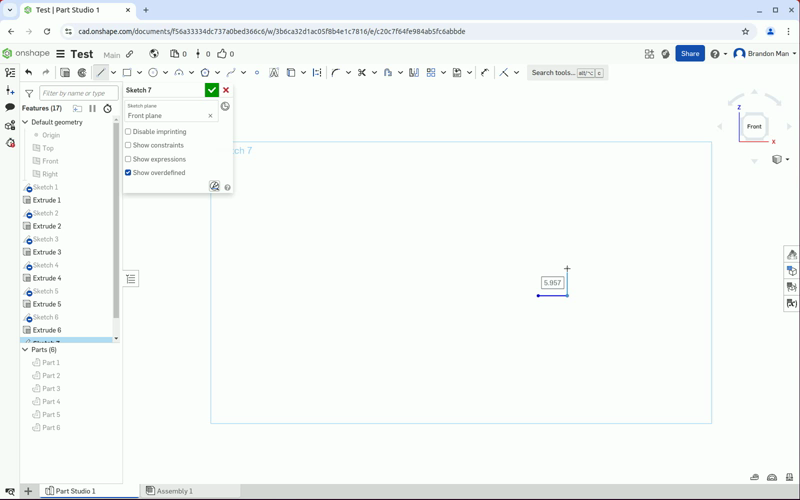
key_up(shift)
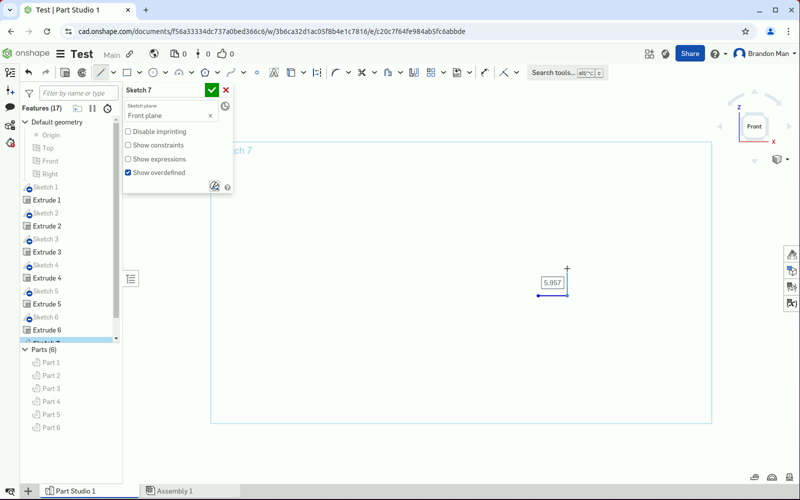
key_down(shift)
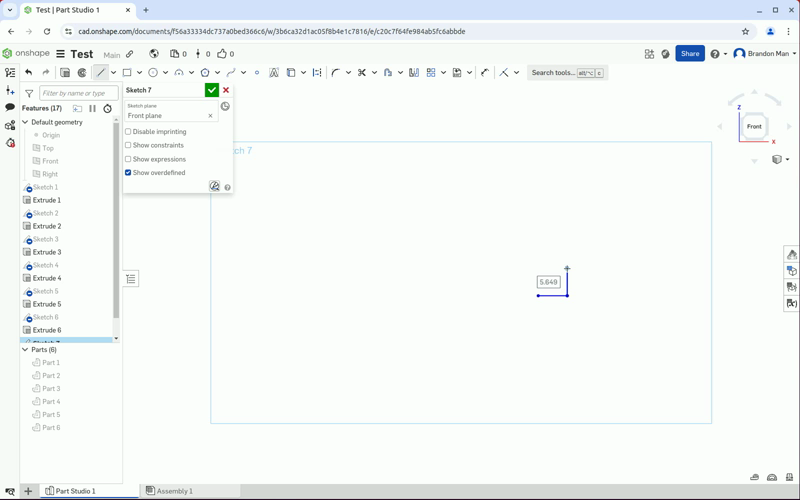
mouse_move(589, 268)
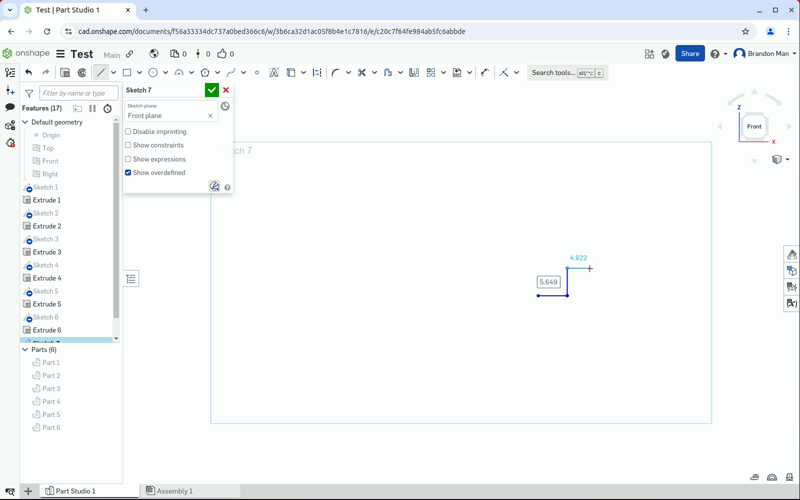
mouse_move(538, 268)
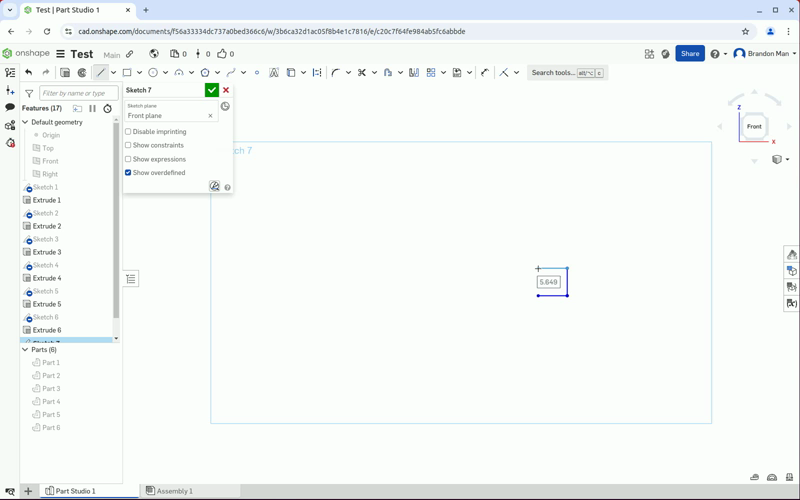
click(538, 268)
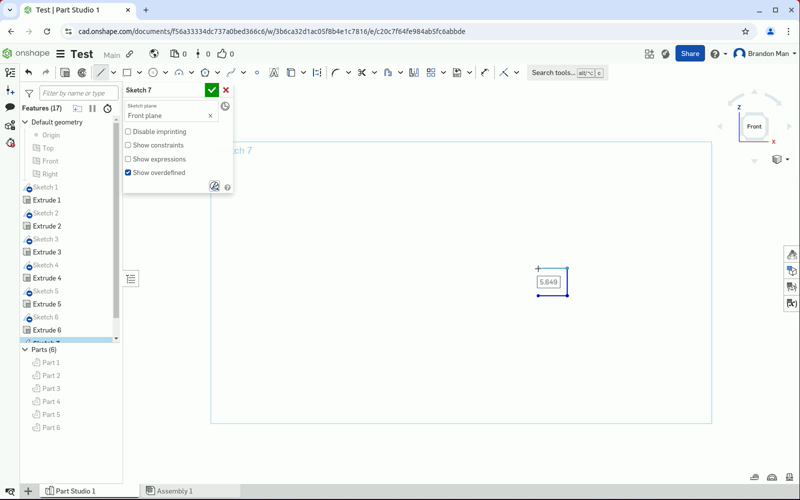
key_up(shift)
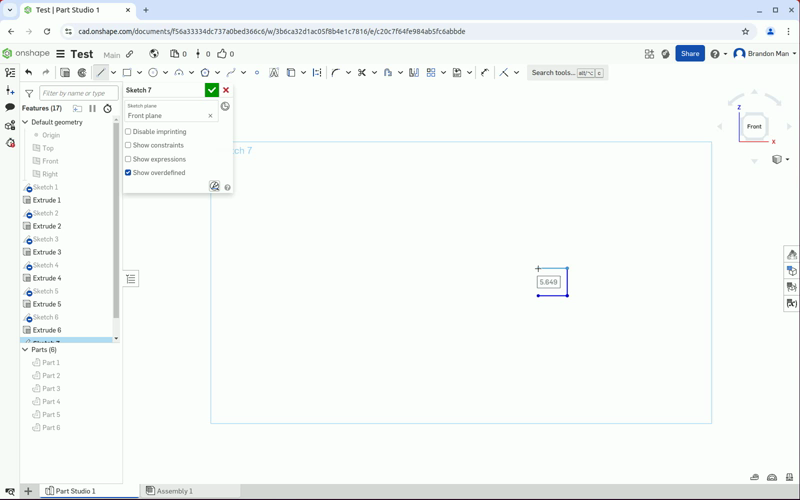
key(esc)
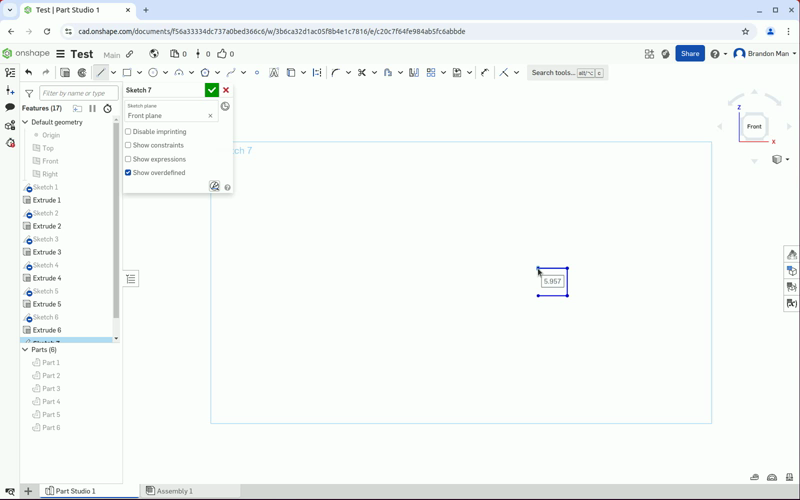
key(a)
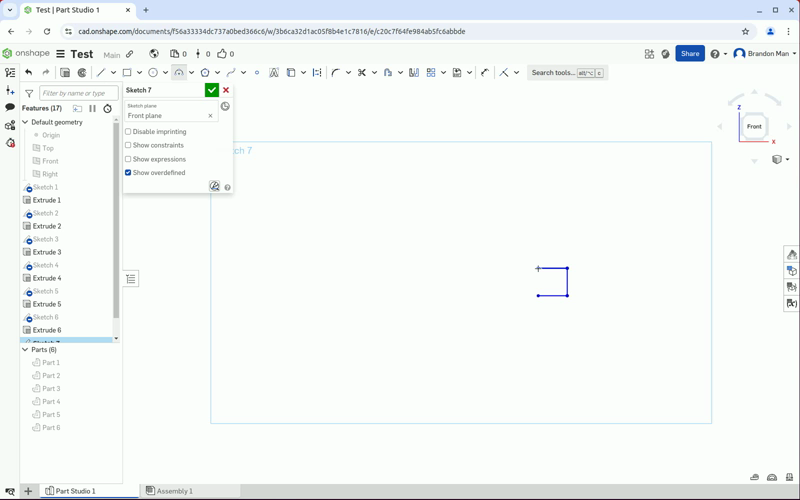
mouse_move(538, 268)
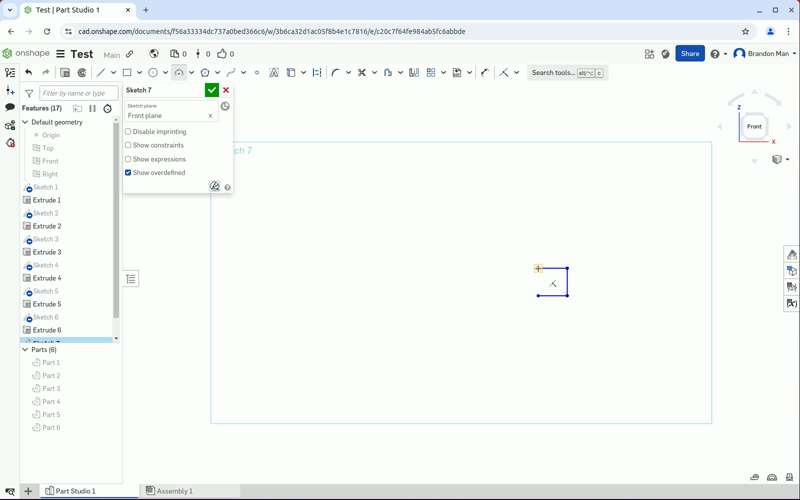
click(538, 268)
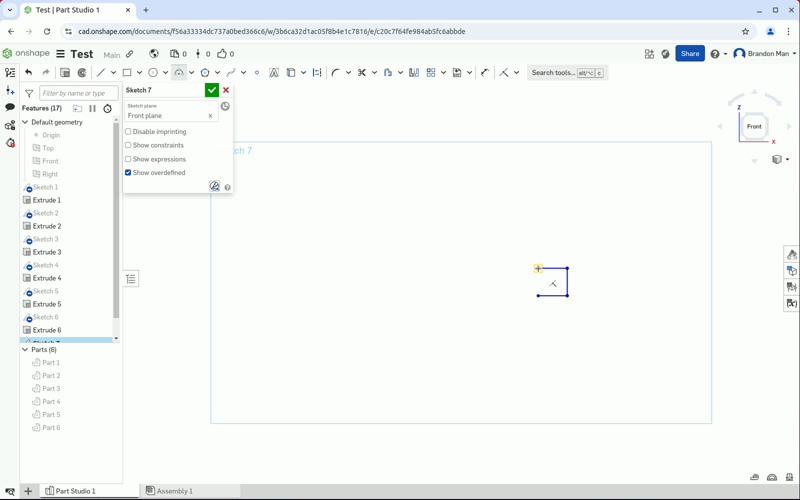
mouse_move(538, 295)
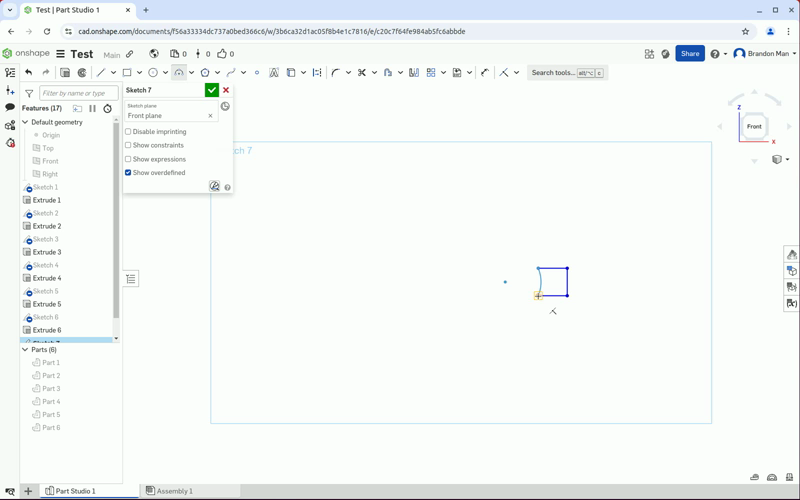
click(538, 295)
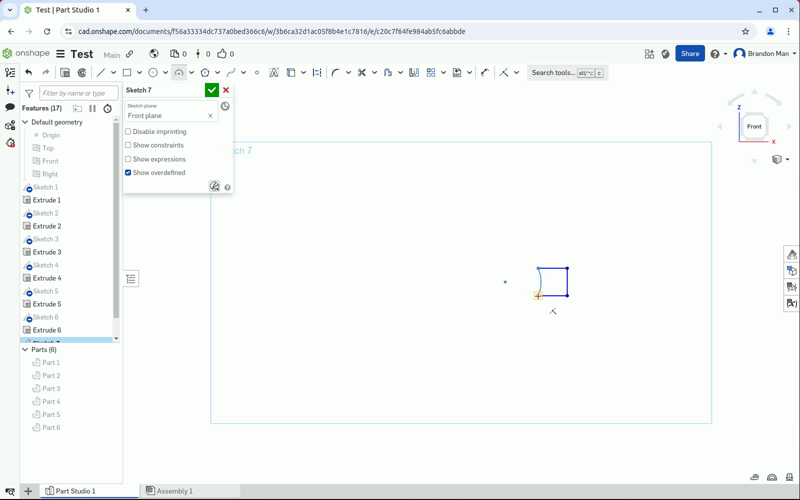
key_down(shift)
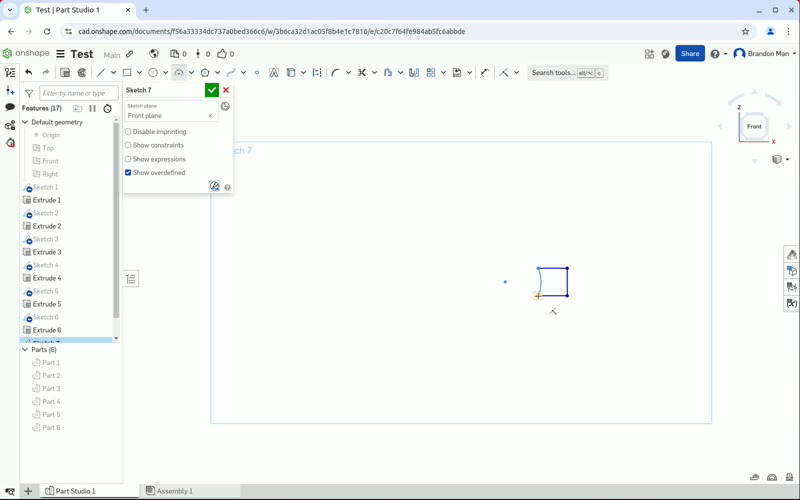
mouse_move(574, 282)
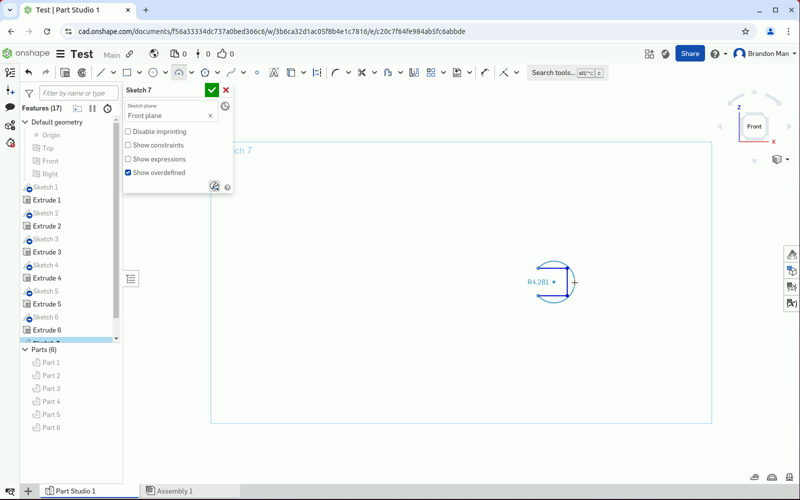
click(574, 282)
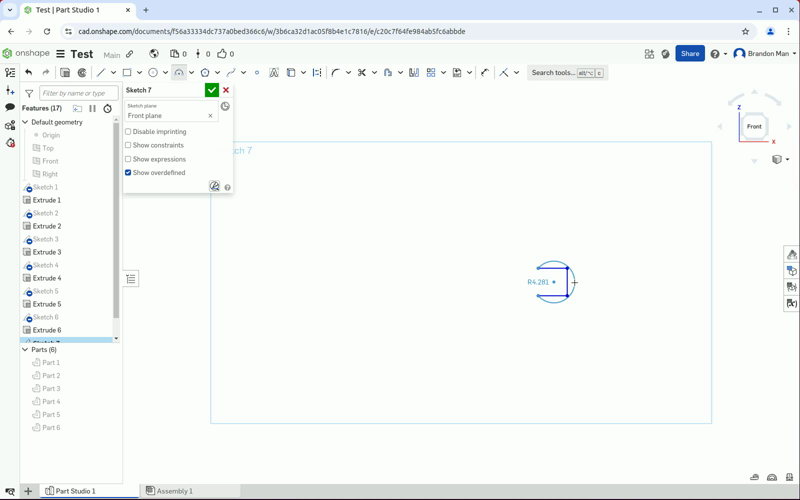
key_up(shift)
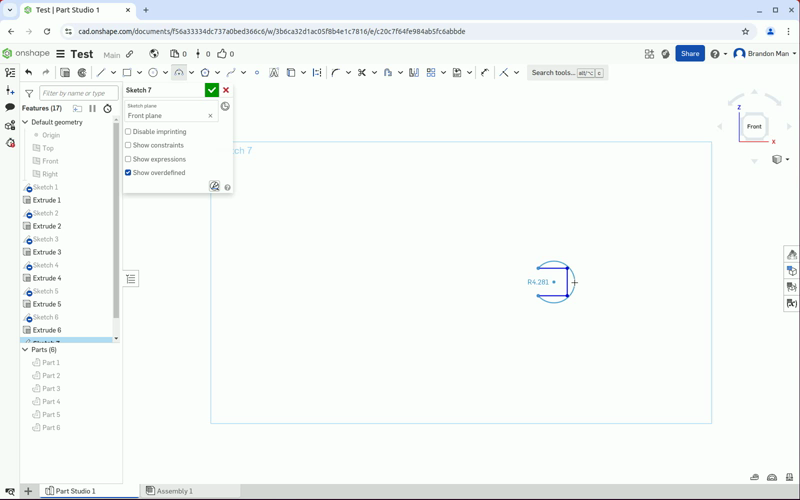
key(esc)
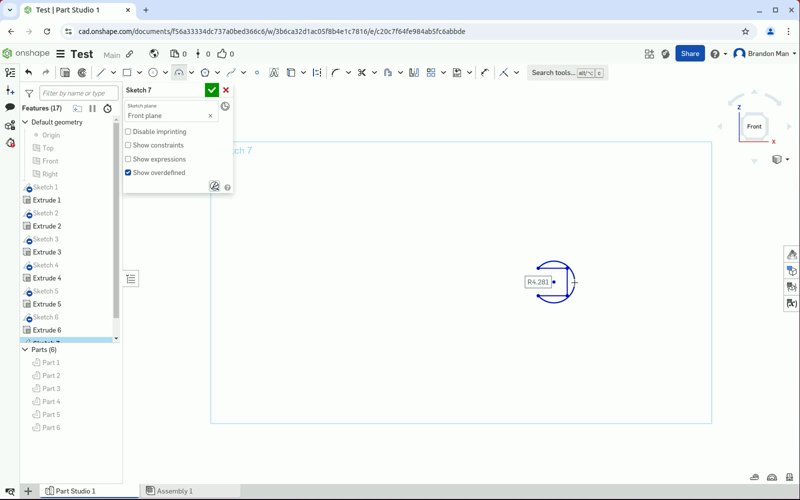
mouse_move(559, 267)
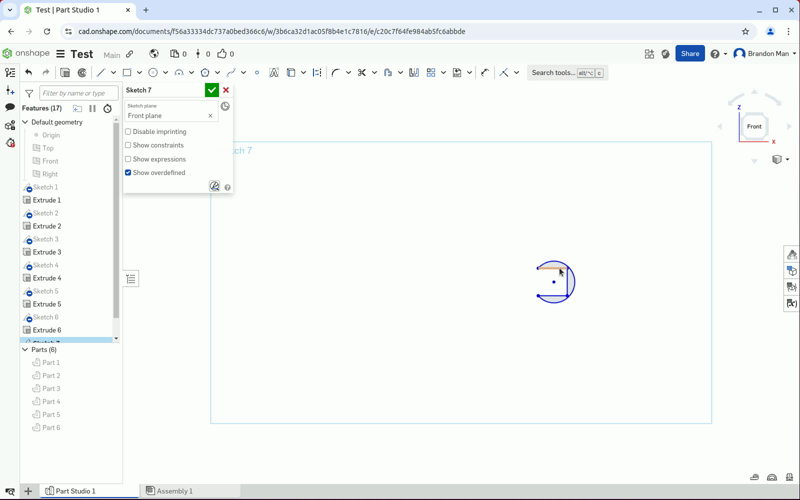
scroll(6)
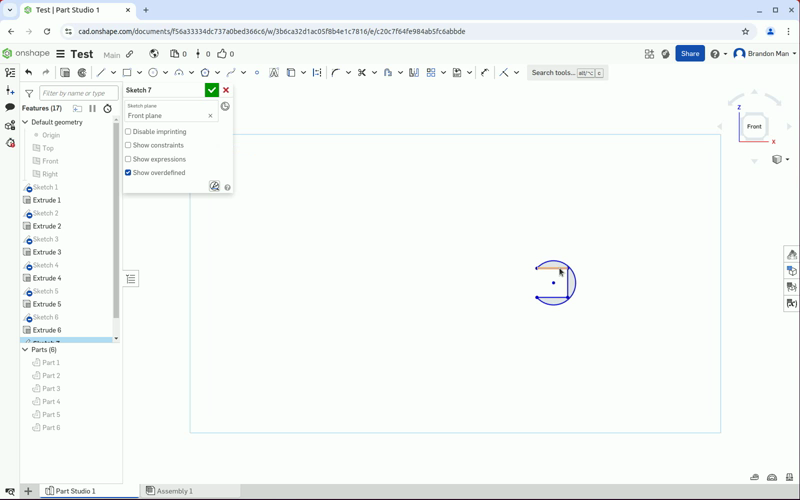
scroll(6)
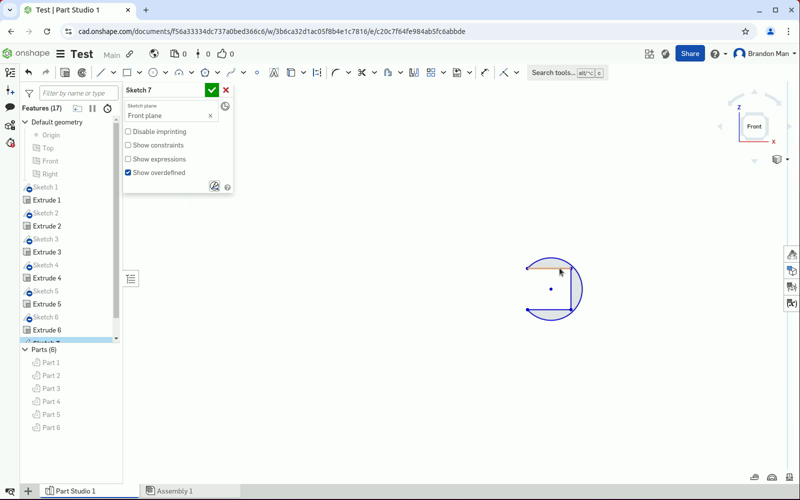
scroll(6)
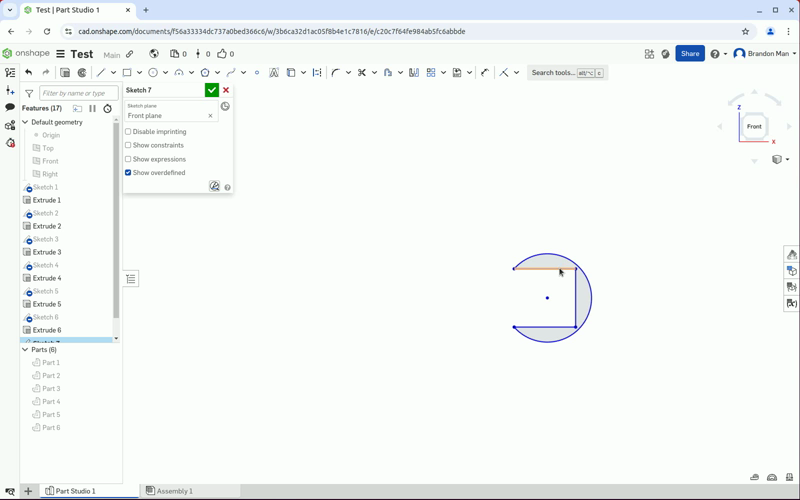
scroll(6)
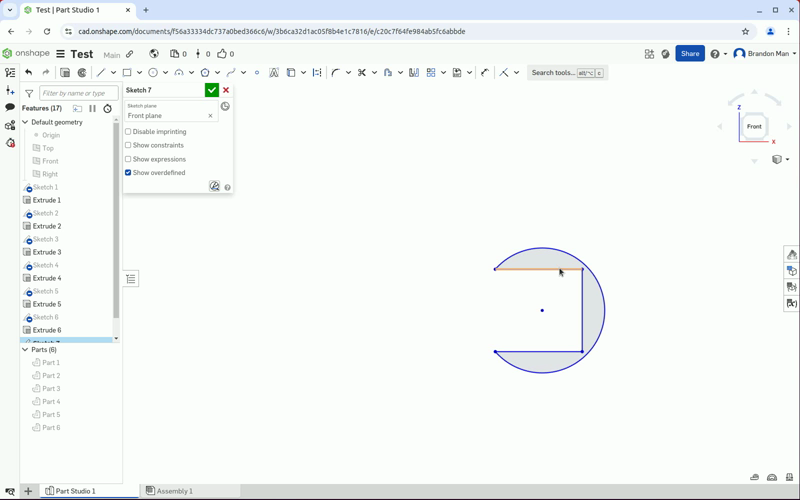
scroll(6)
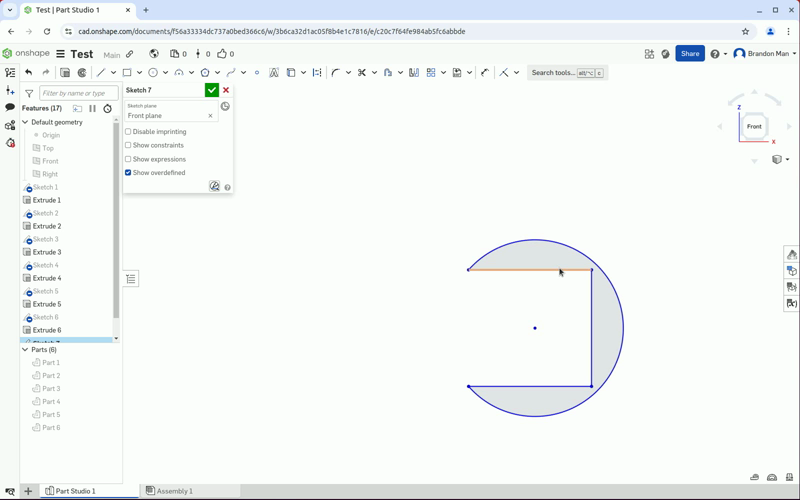
scroll(6)
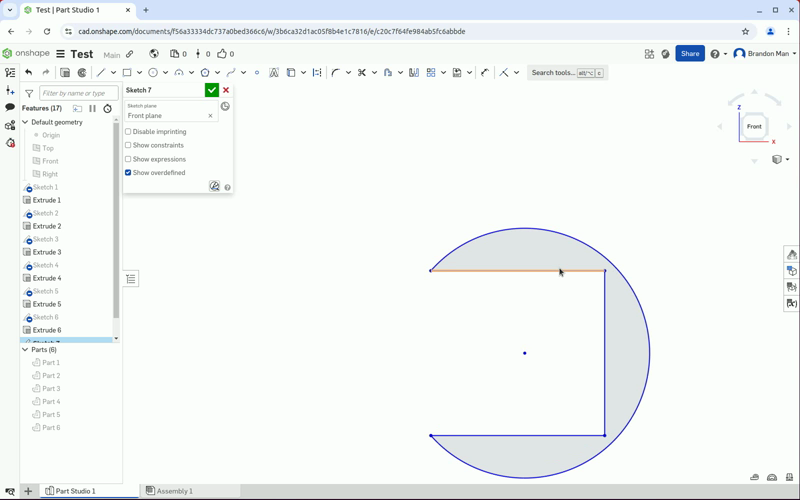
scroll(6)
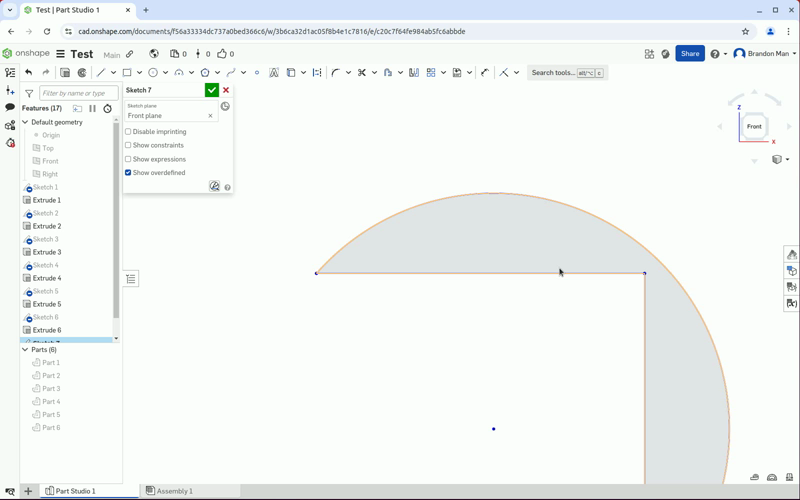
click(559, 267)
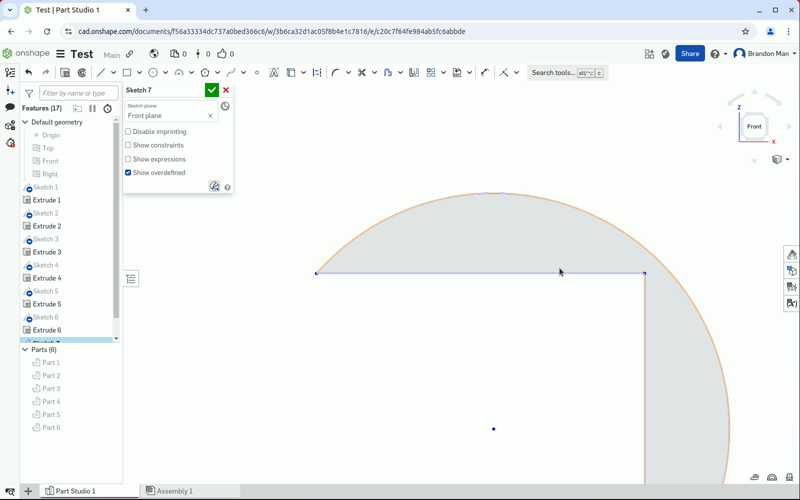
scroll(-6)
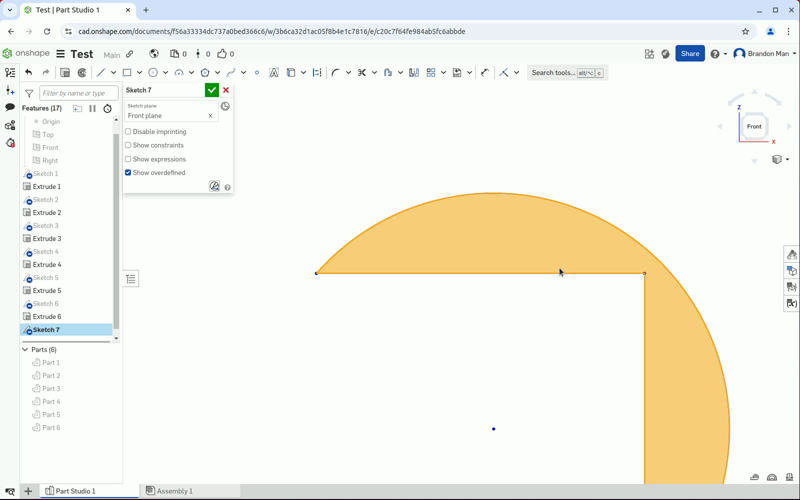
scroll(-6)
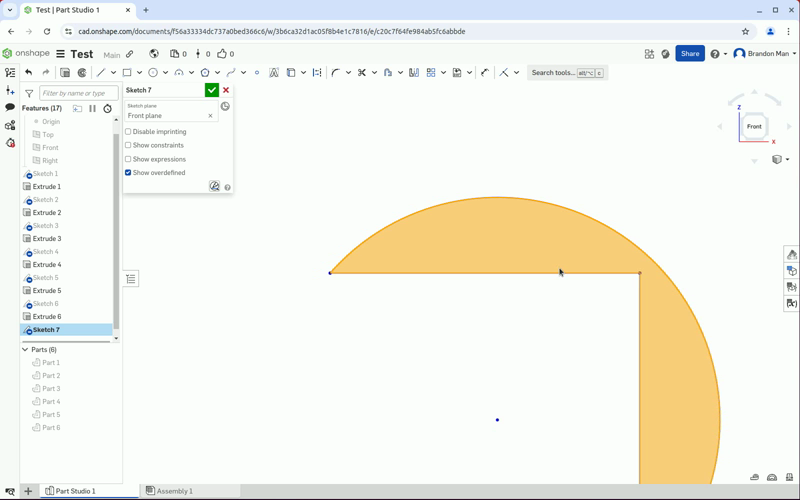
scroll(-6)
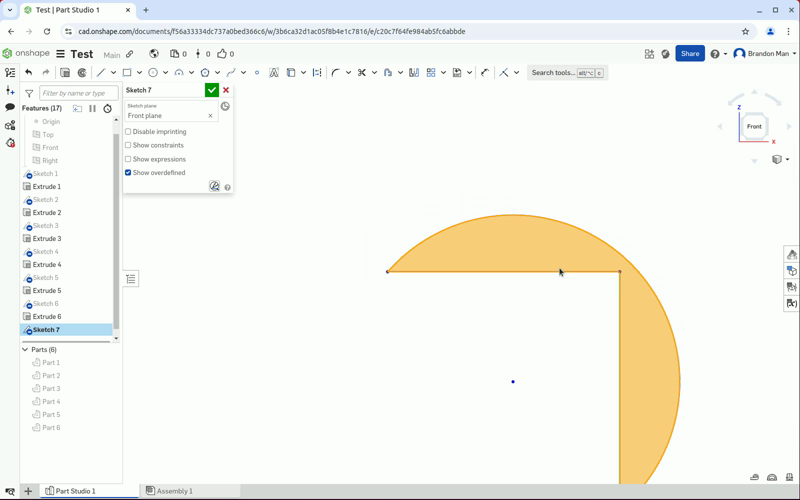
scroll(-6)
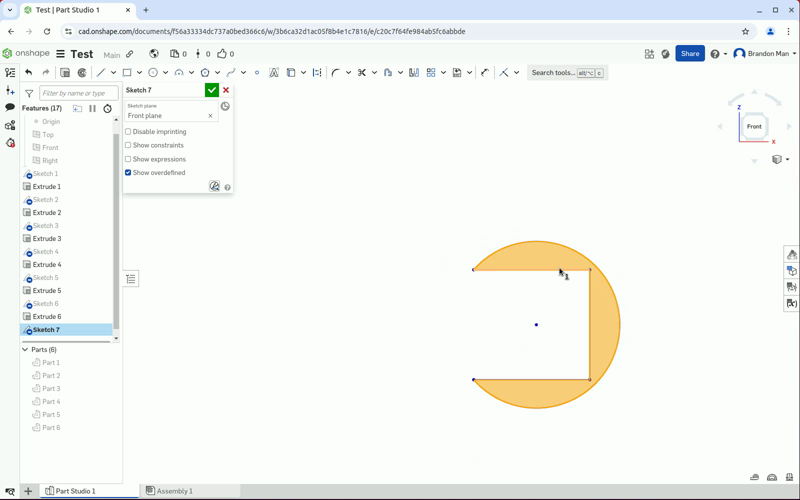
scroll(-6)
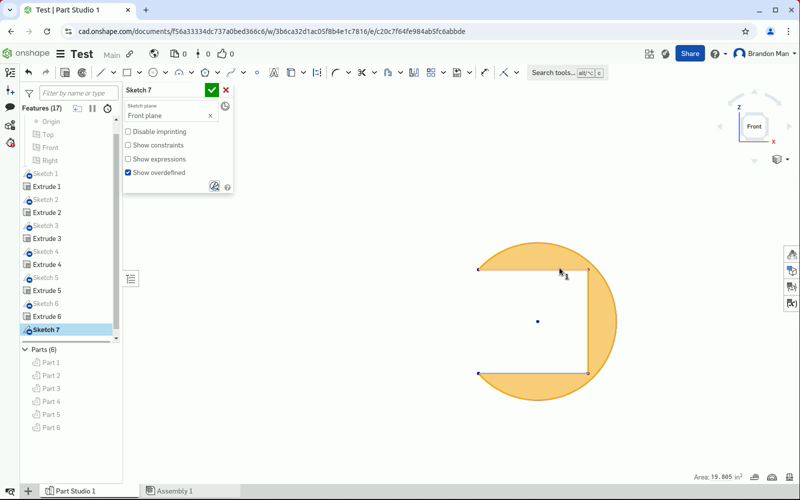
scroll(-6)
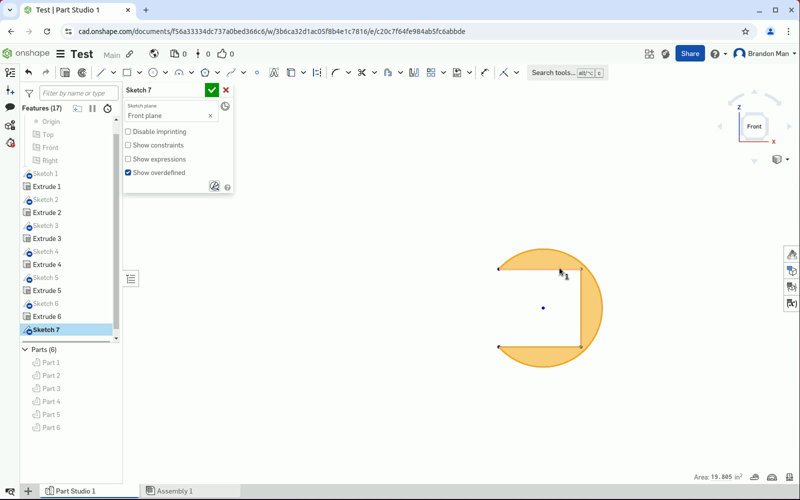
scroll(-6)
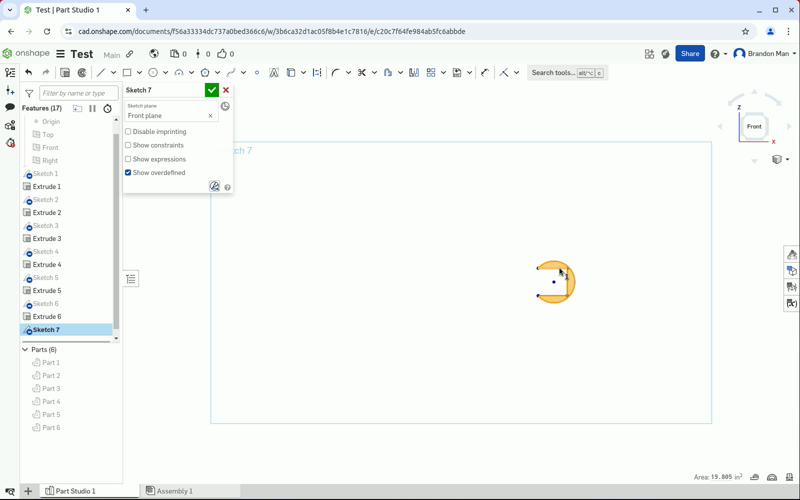
mouse_move(73, 352)
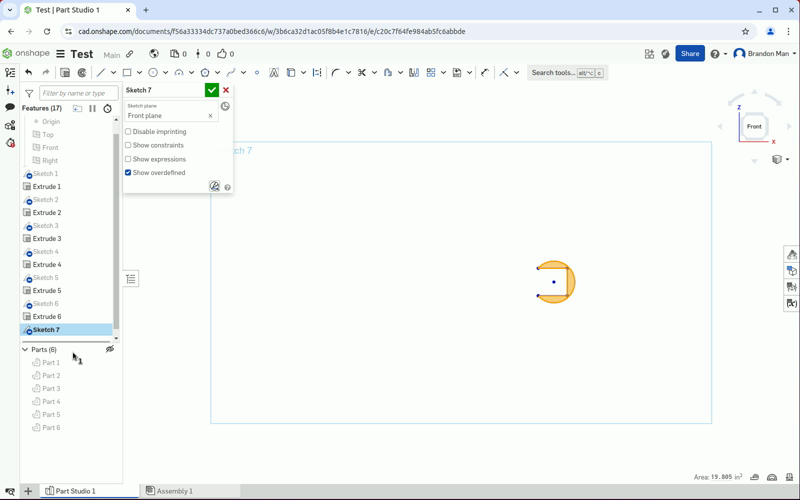
key(shift+y)
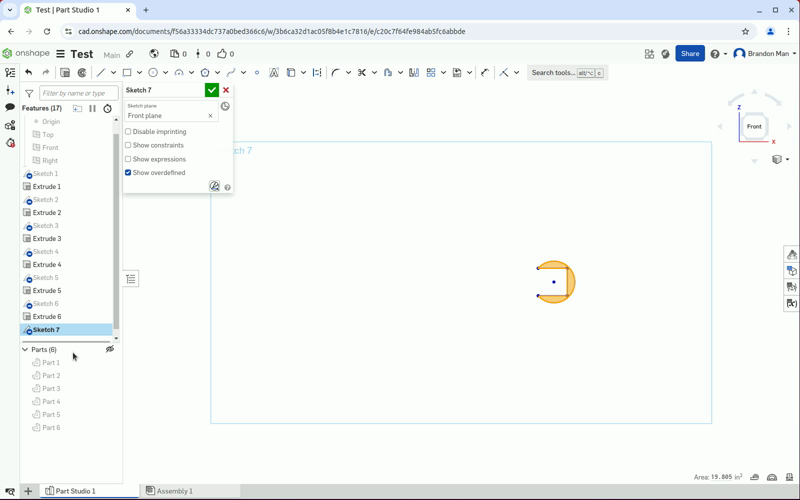
key(shift+e)
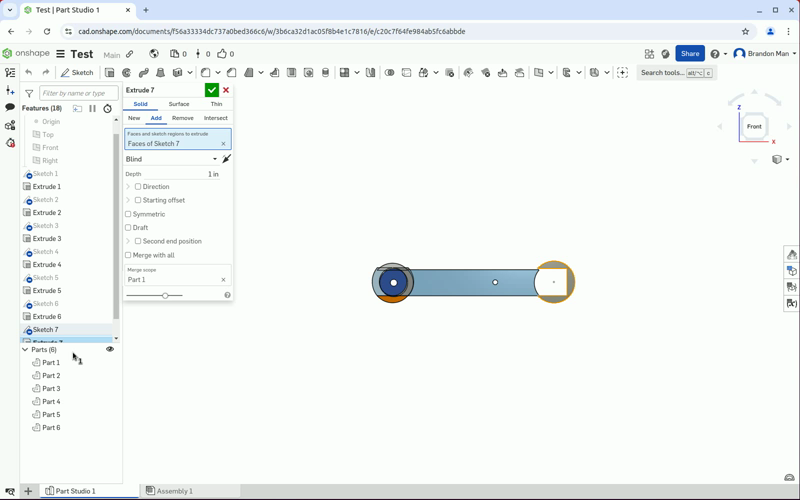
mouse_move(143, 106)
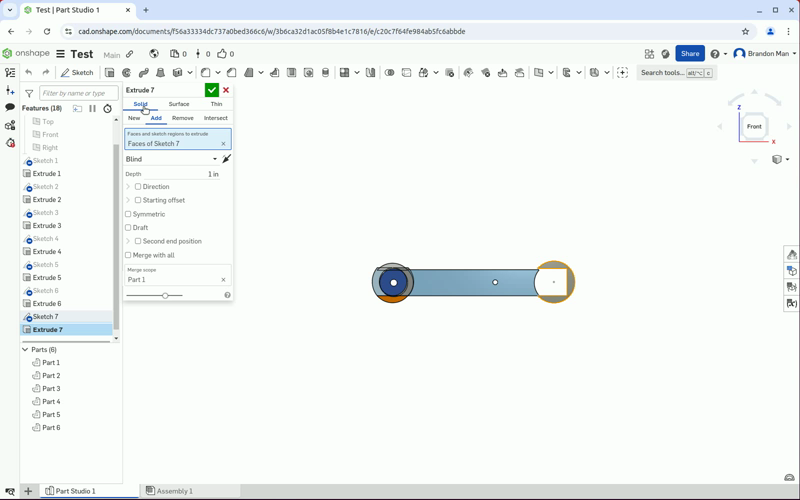
click(143, 106)
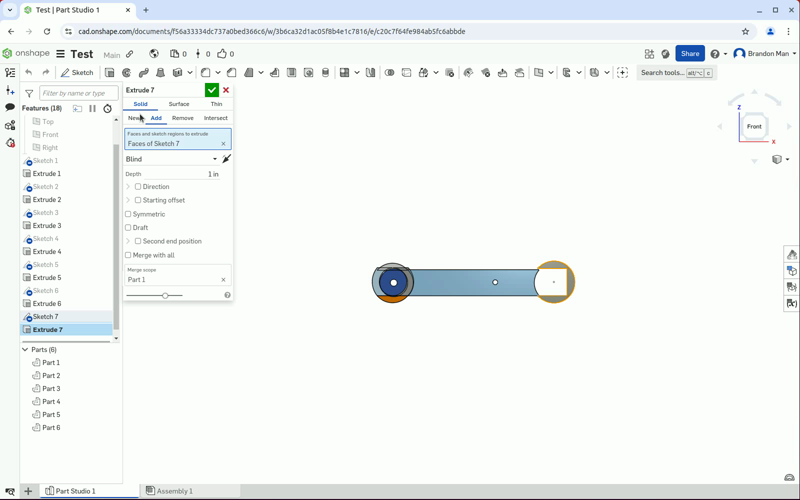
mouse_move(137, 120)
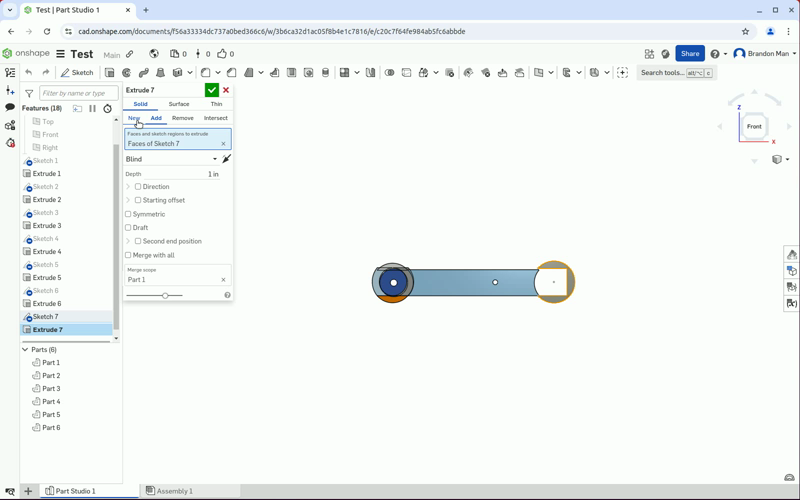
click(137, 120)
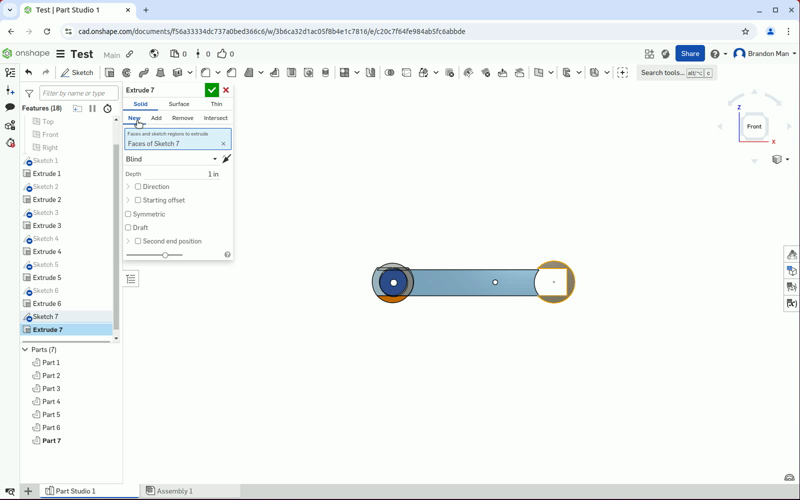
key(tab, 4)
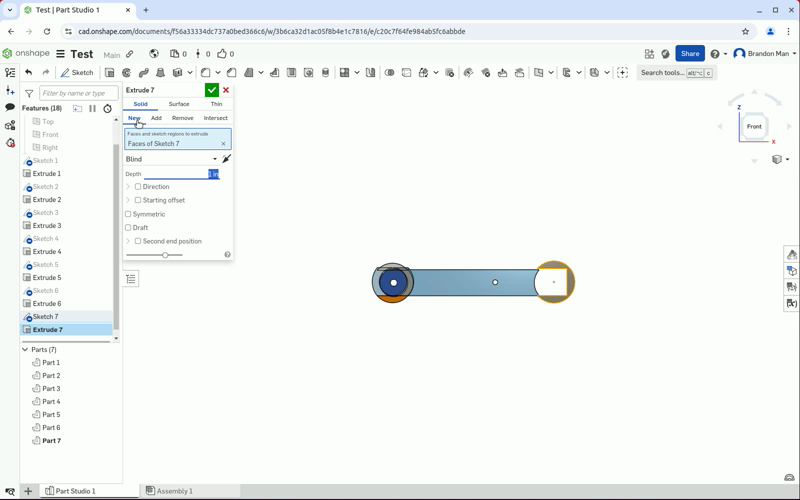
text(0.962)
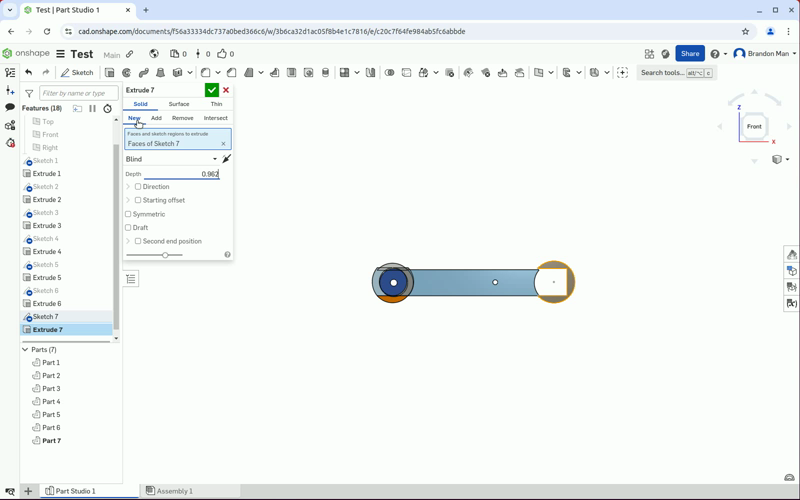
key(tab, 3)
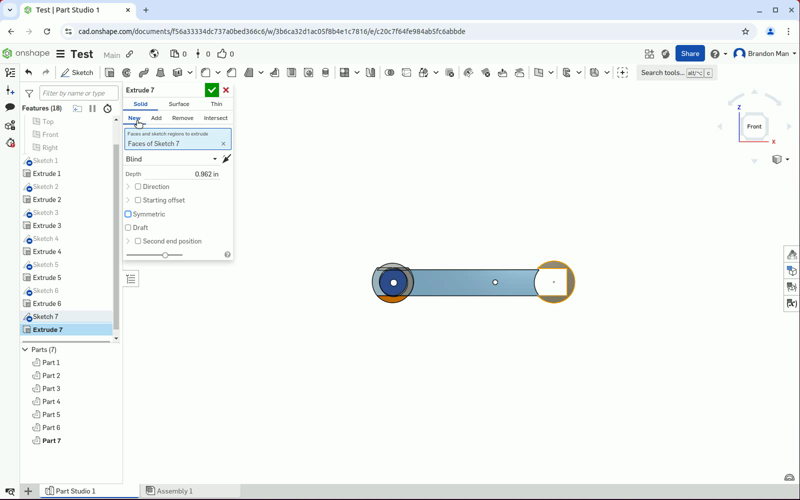
key(space)
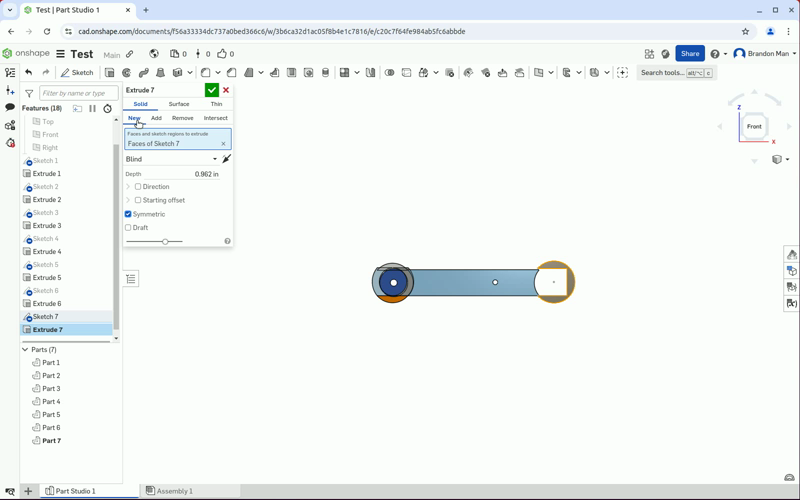
key(enter)
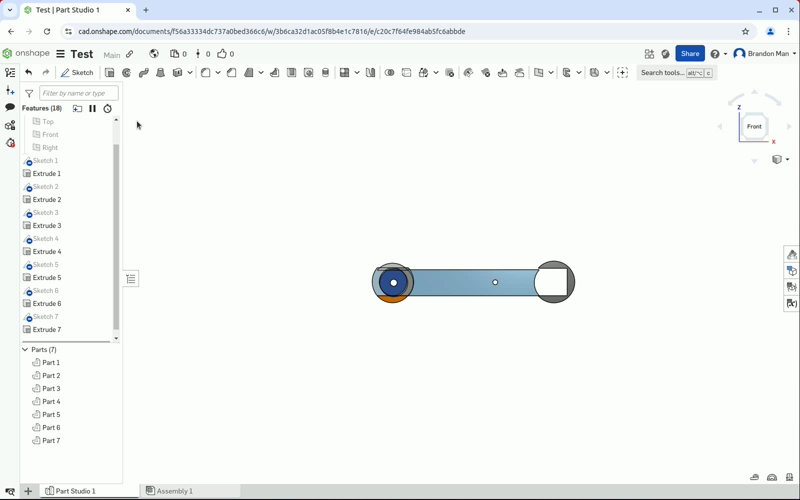
key(shift+h)
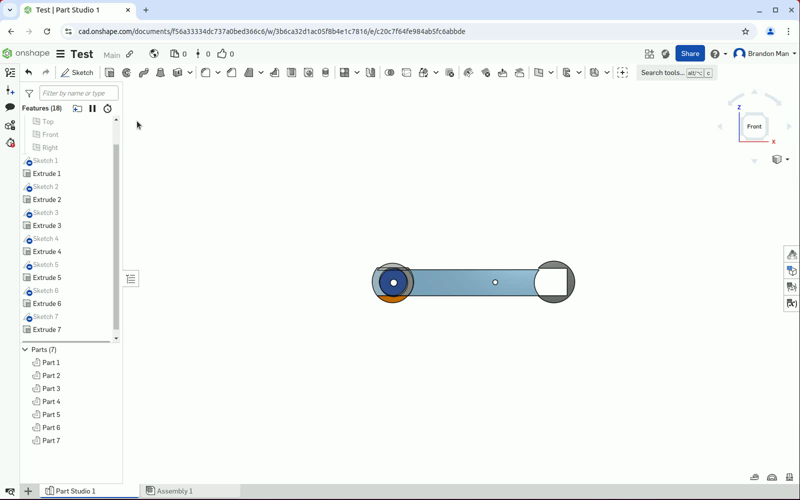
key(shift+h)
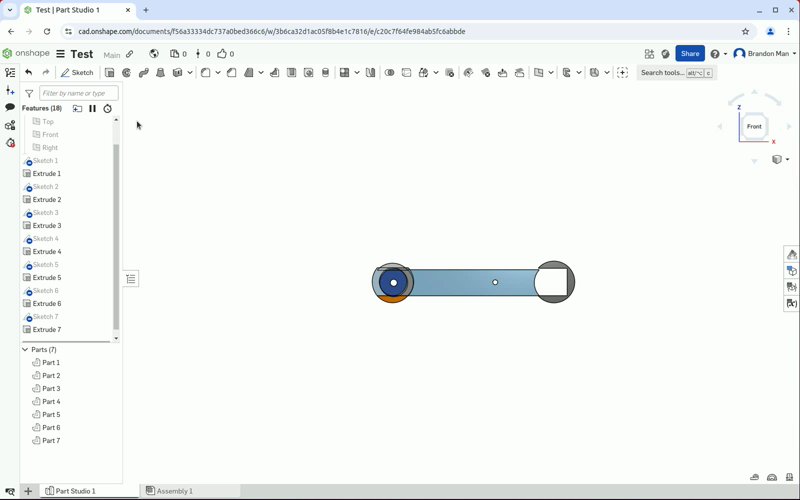
mouse_move(69, 163)
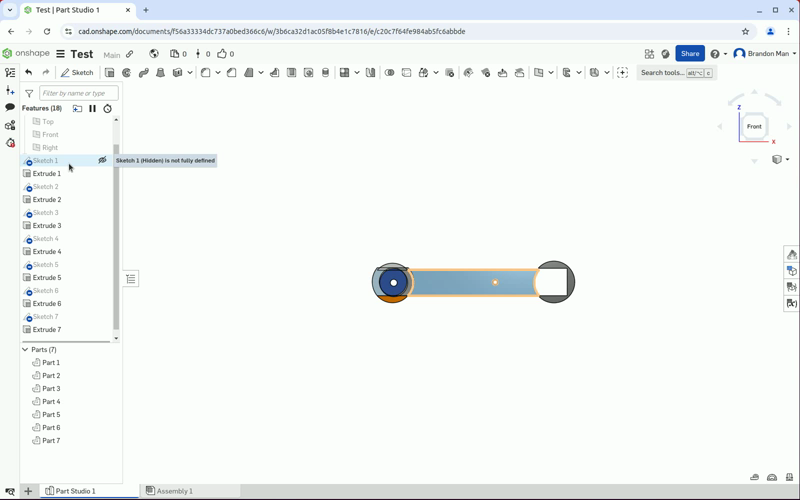
click(69, 163)
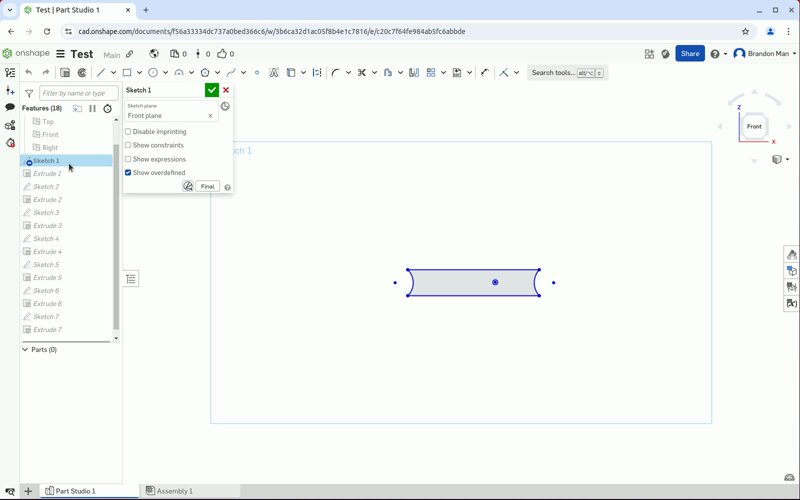
mouse_move(229, 92)
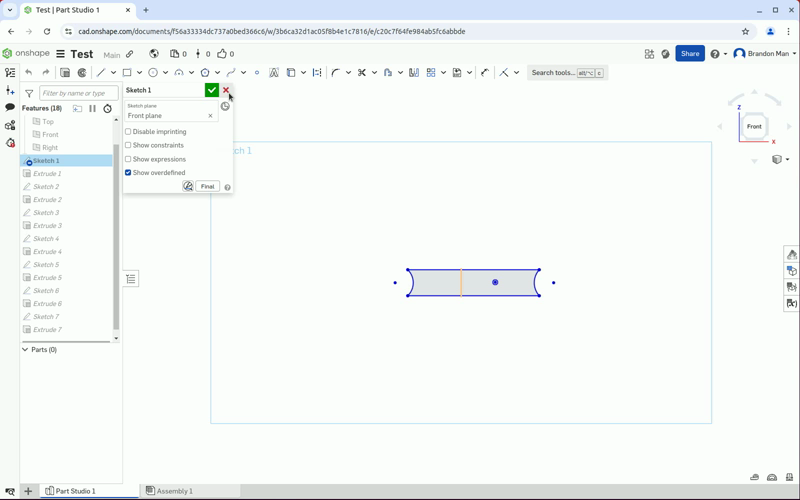
click(229, 92)
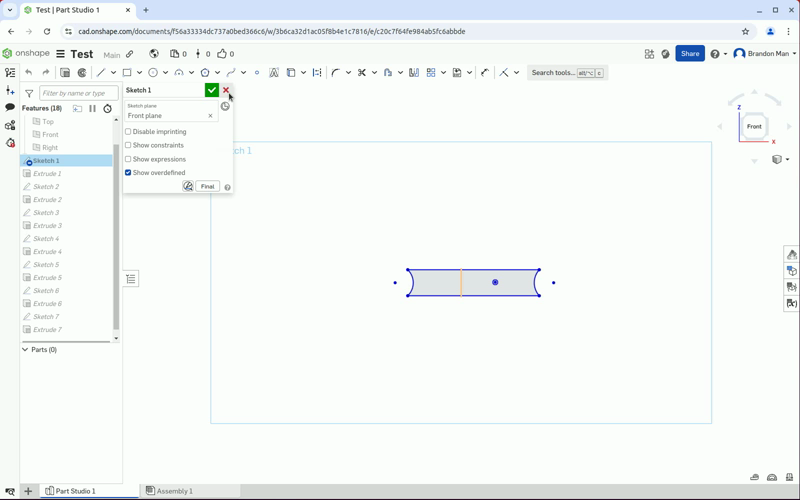
key(shift+s)
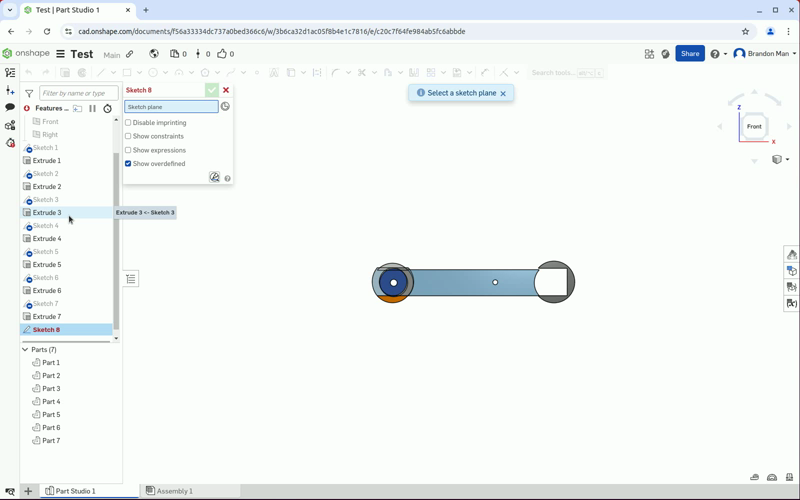
scroll(3)
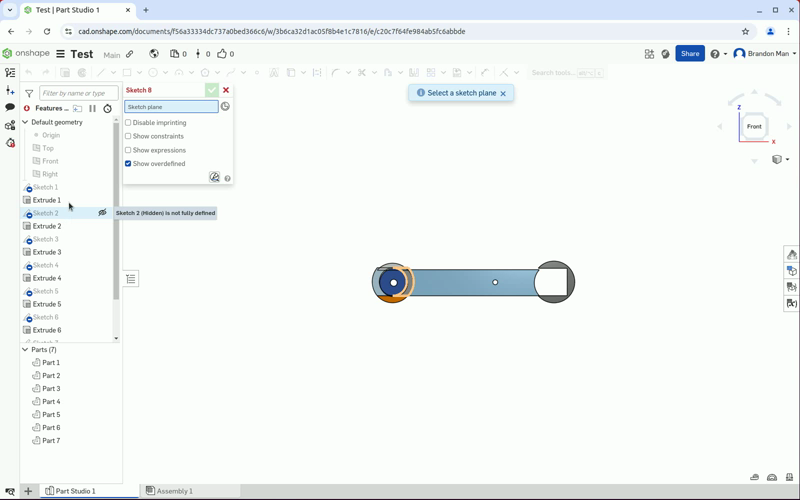
mouse_move(69, 163)
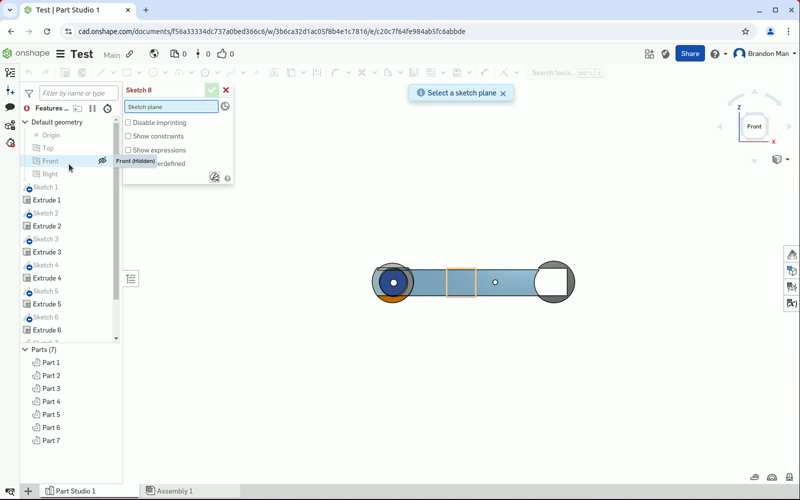
click(69, 163)
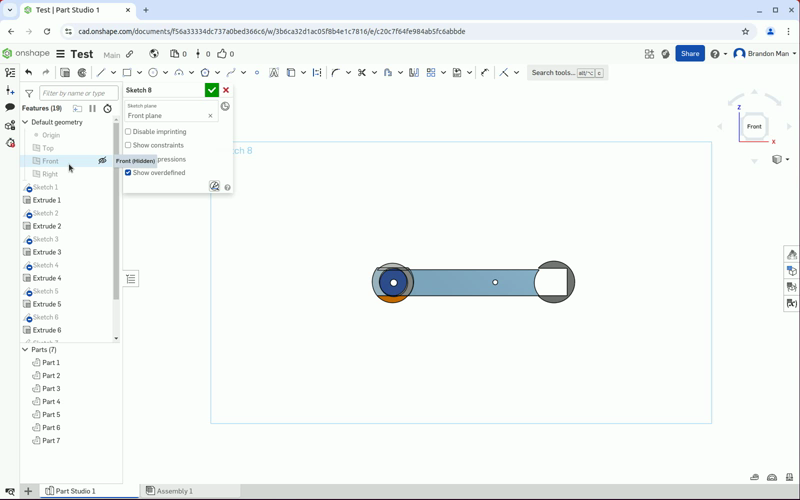
mouse_move(73, 352)
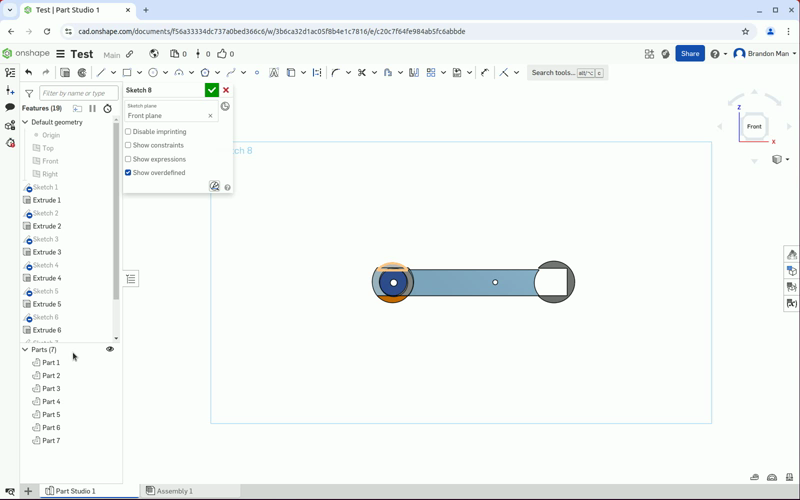
key(y)
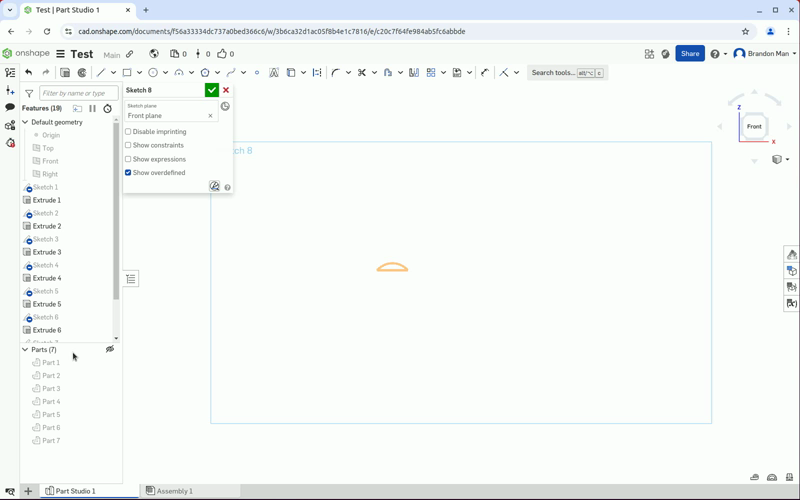
key(l)
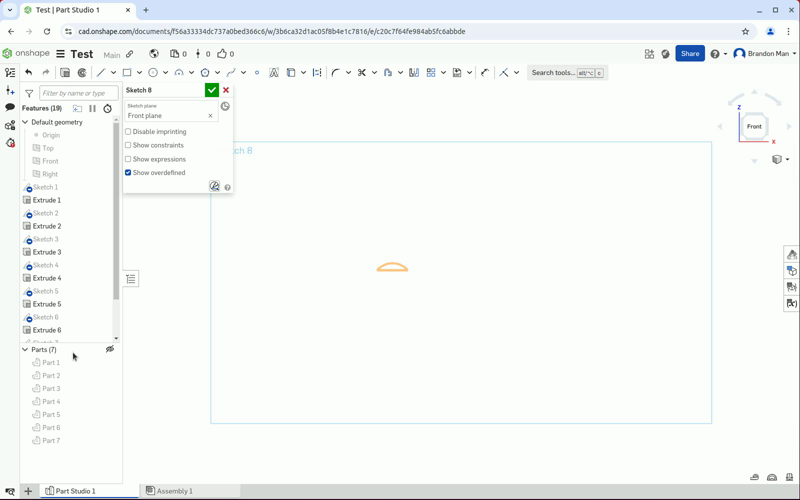
key_down(shift)
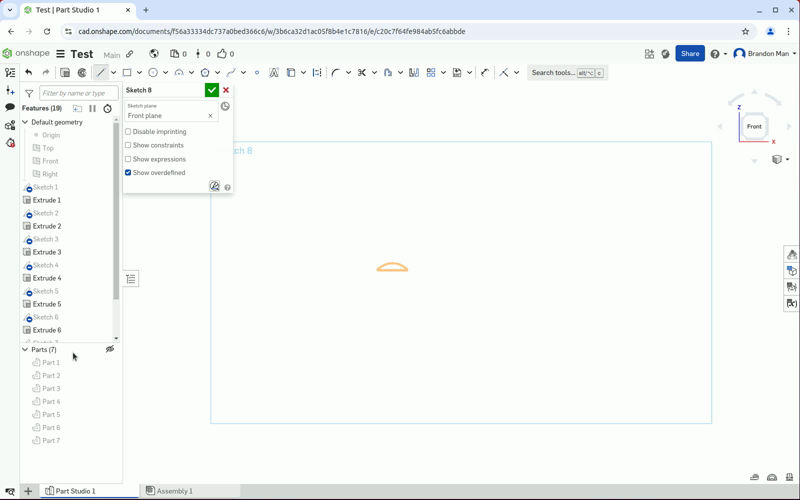
mouse_move(538, 295)
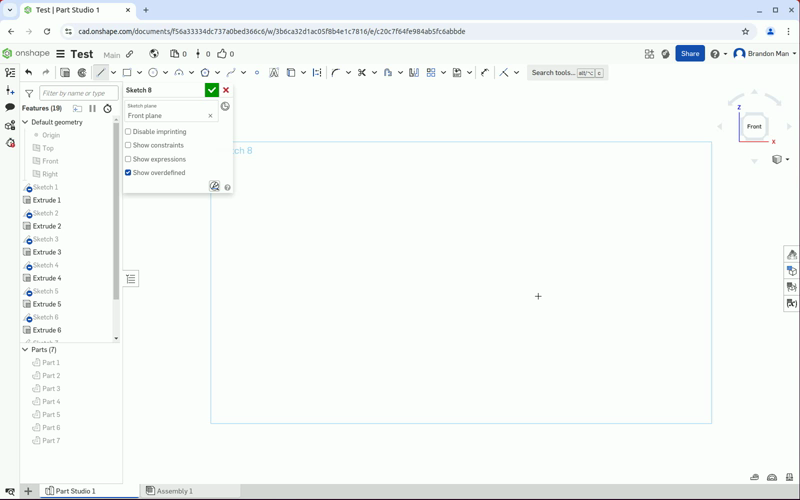
click(538, 295)
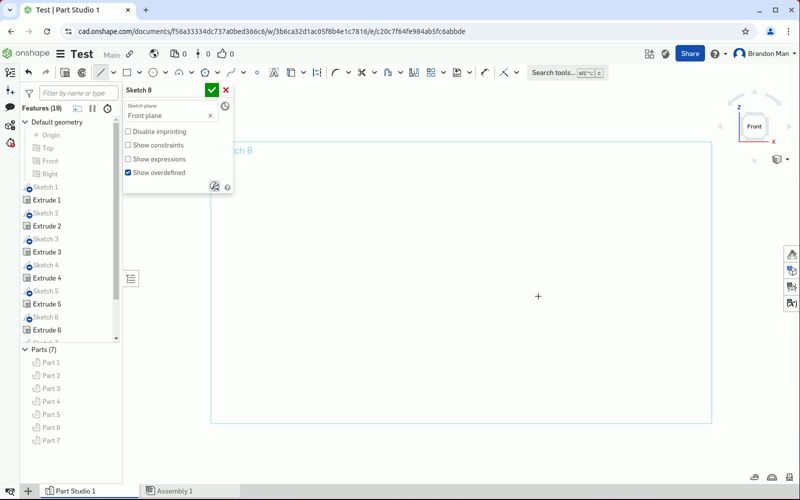
key_up(shift)
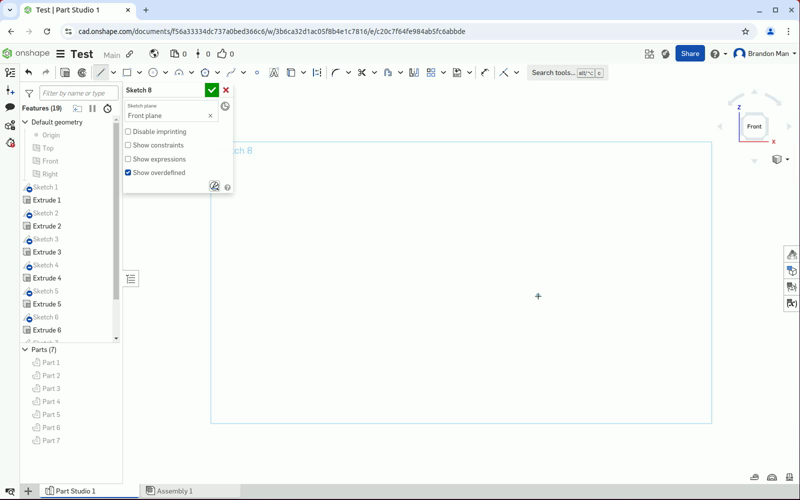
key_down(shift)
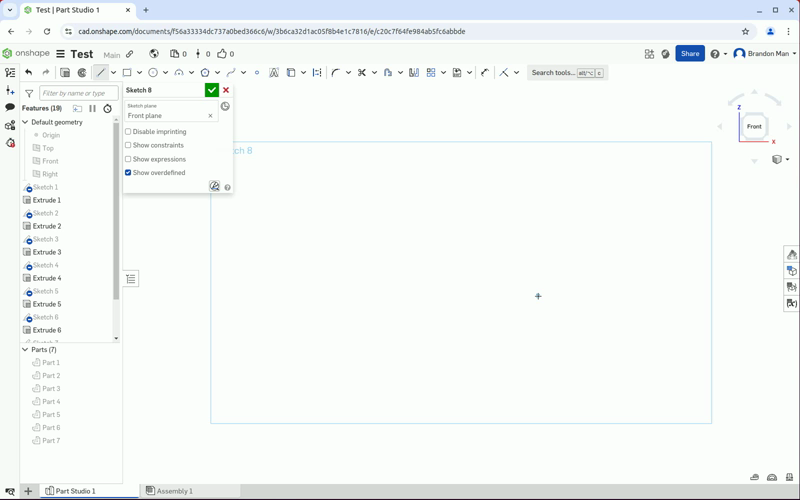
mouse_move(568, 295)
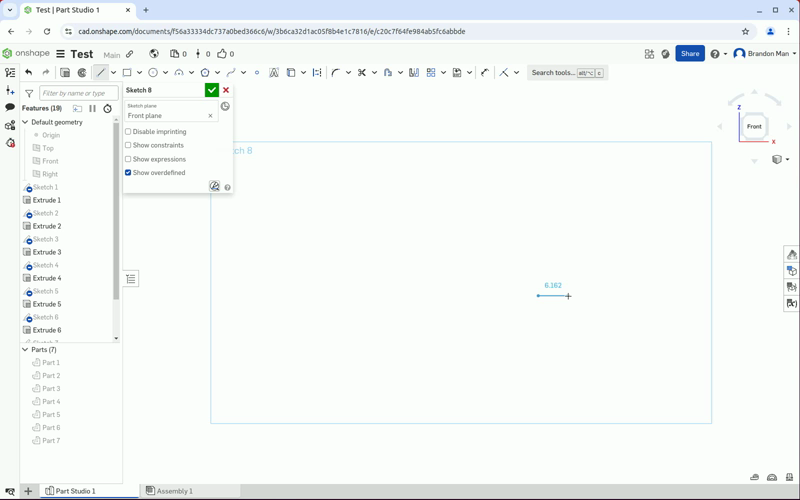
mouse_move(567, 295)
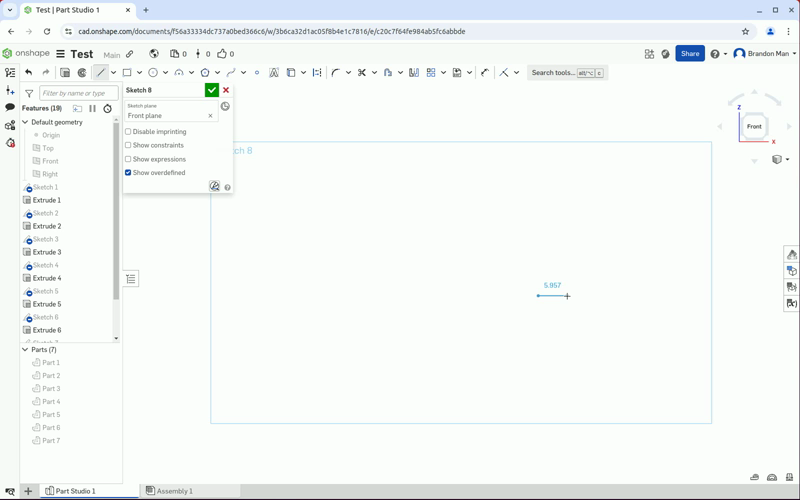
click(567, 295)
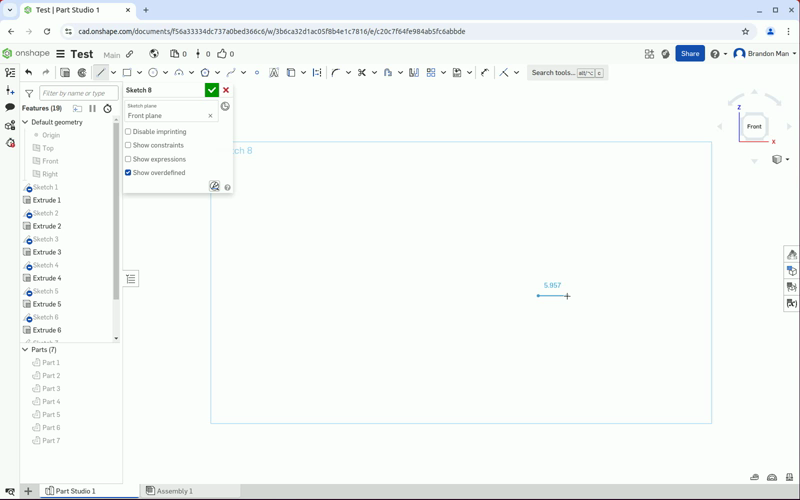
key_up(shift)
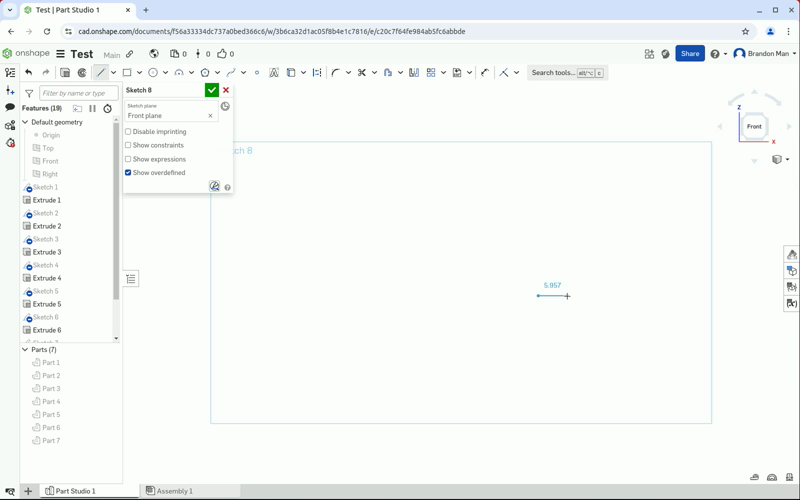
key_down(shift)
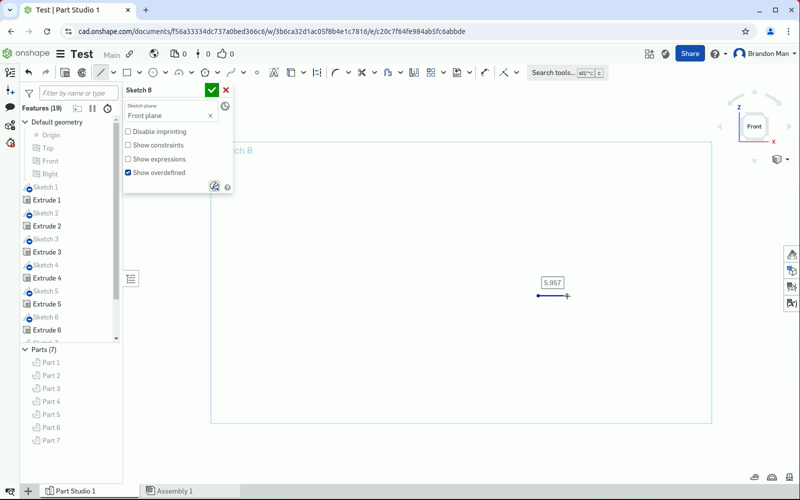
mouse_move(589, 295)
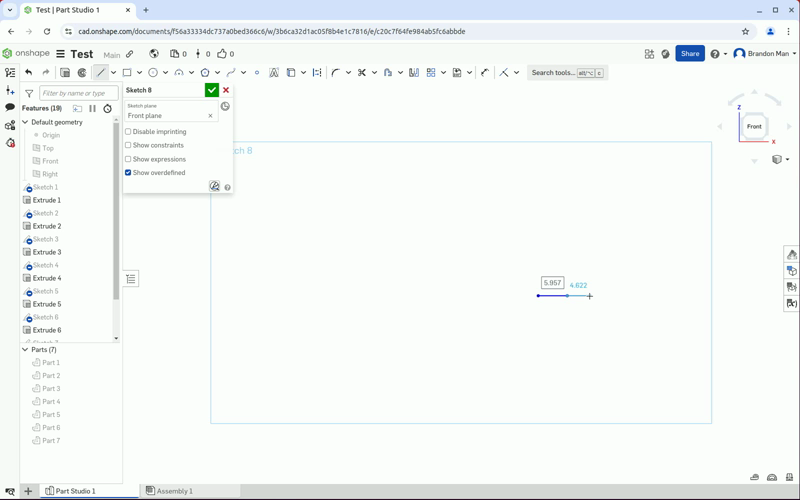
mouse_move(567, 268)
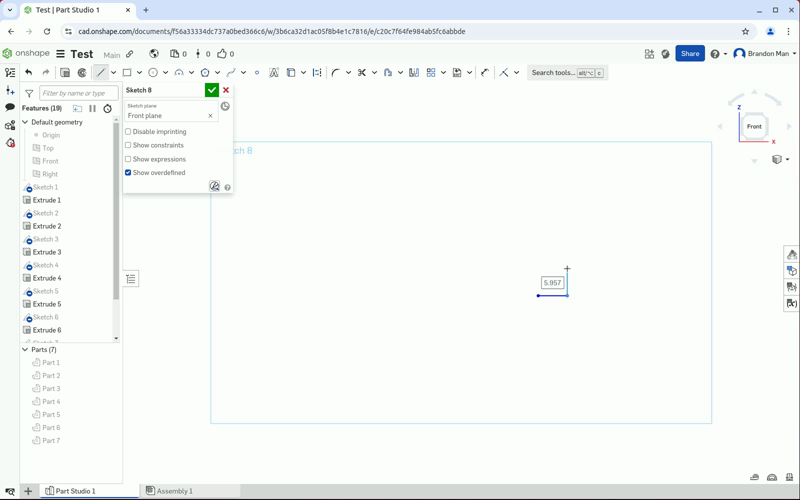
click(567, 268)
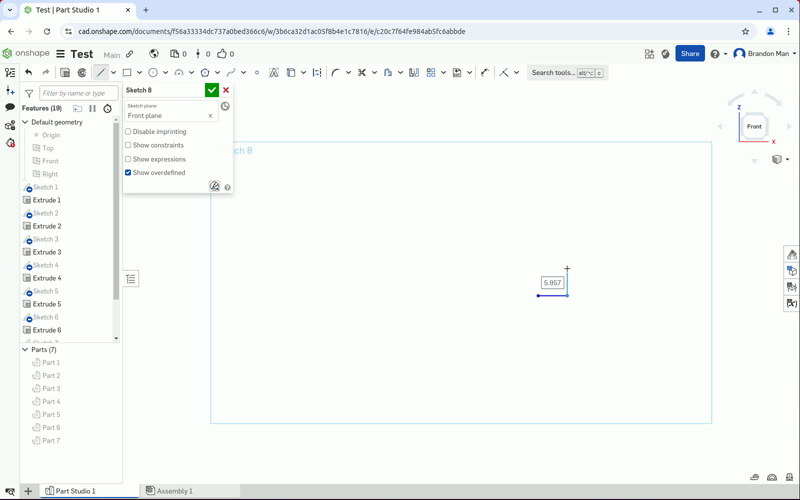
key_up(shift)
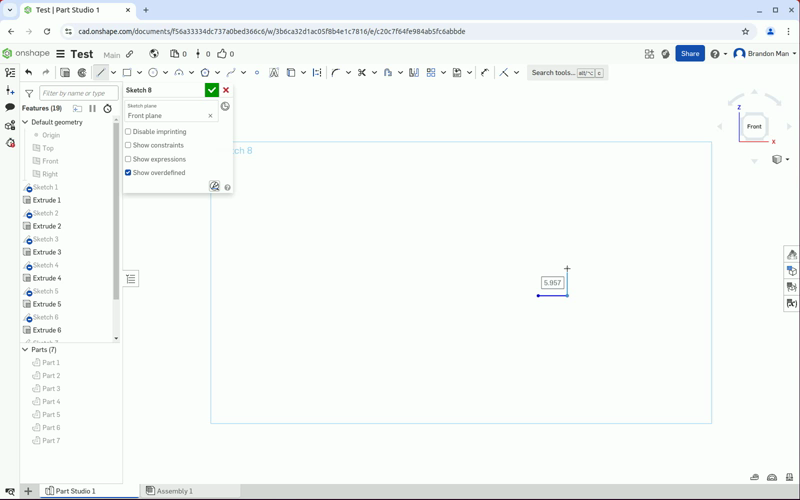
key_down(shift)
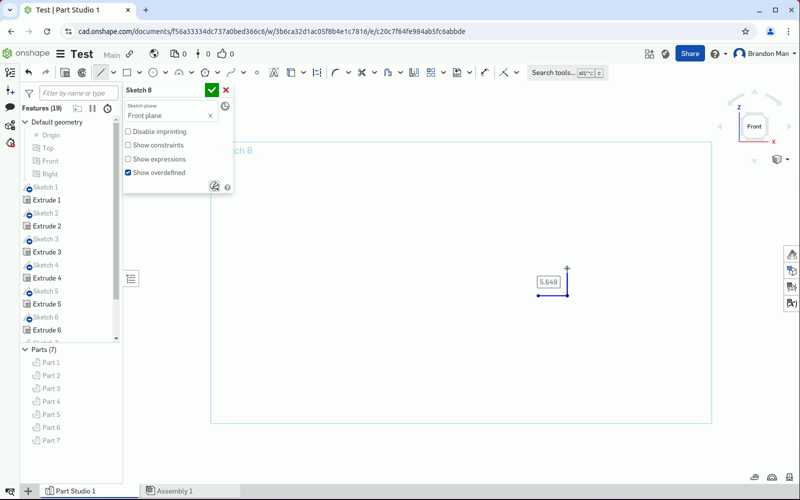
mouse_move(589, 268)
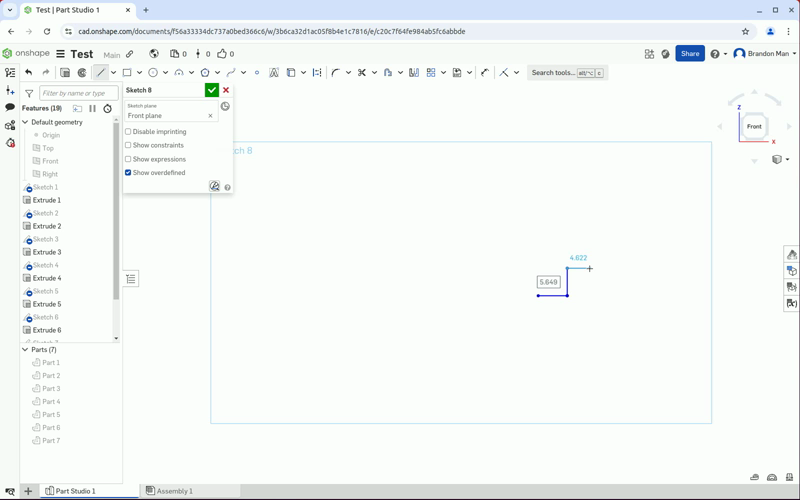
mouse_move(538, 268)
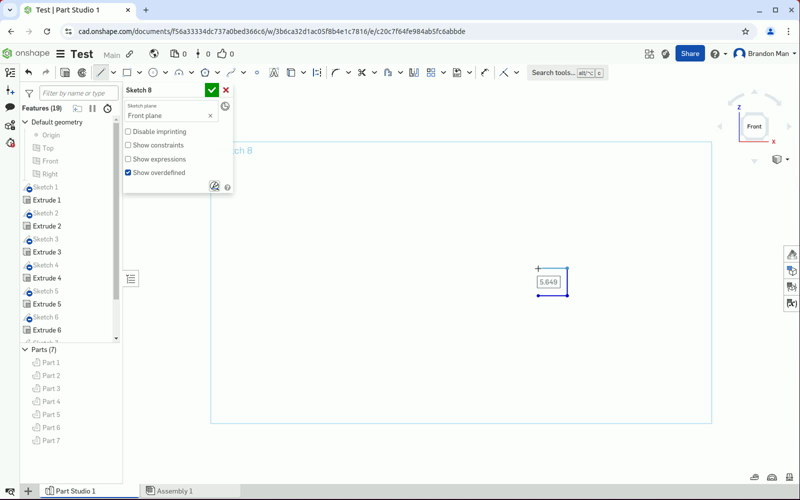
click(538, 268)
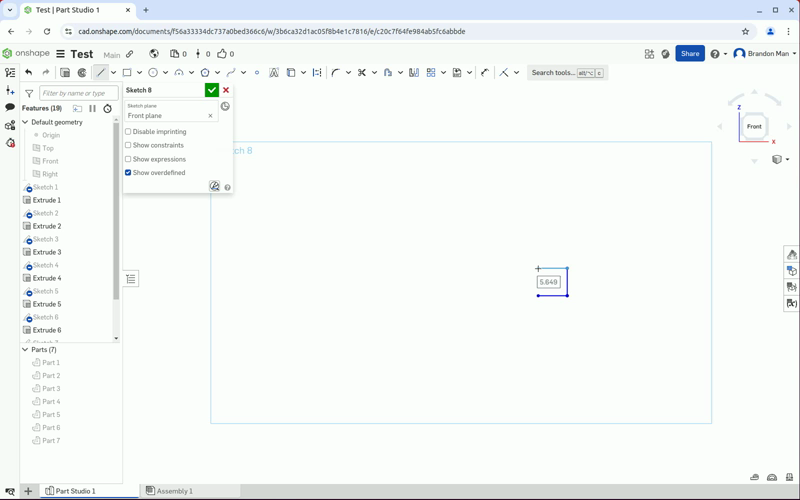
key_up(shift)
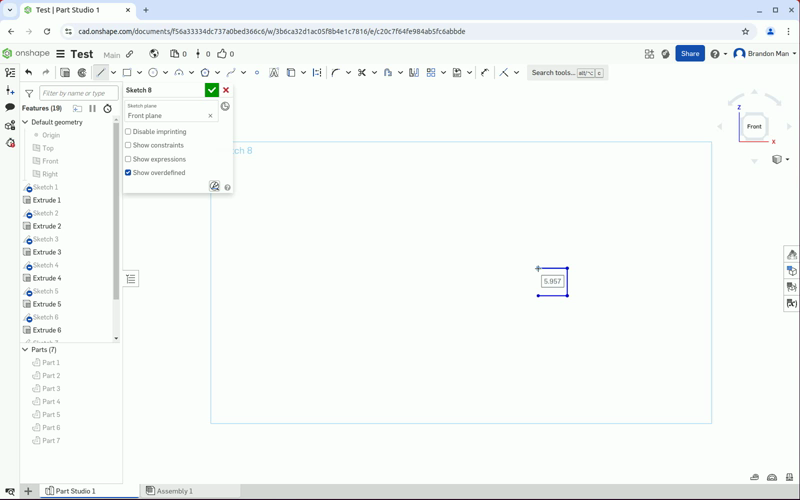
key(esc)
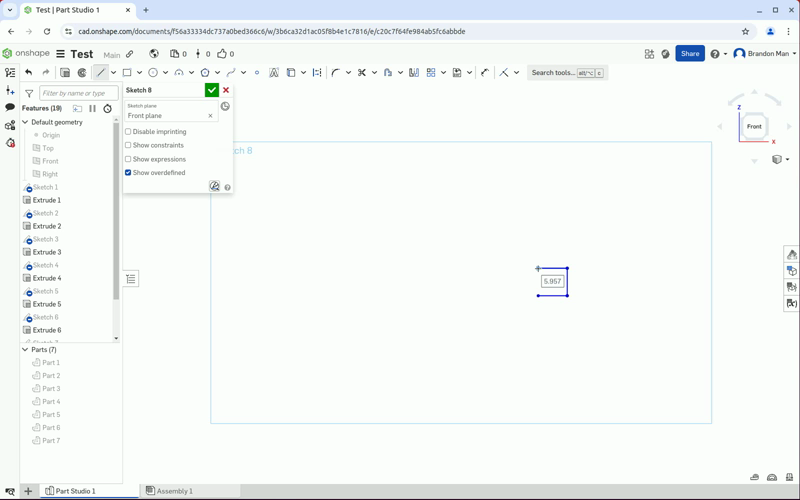
key(a)
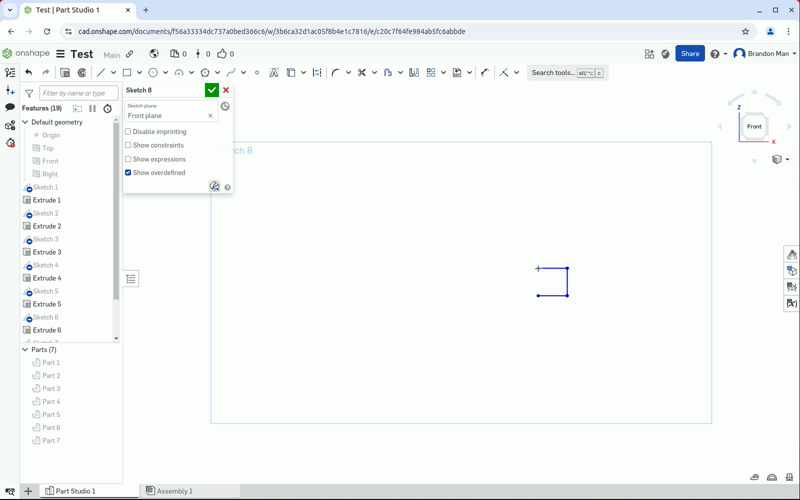
mouse_move(538, 268)
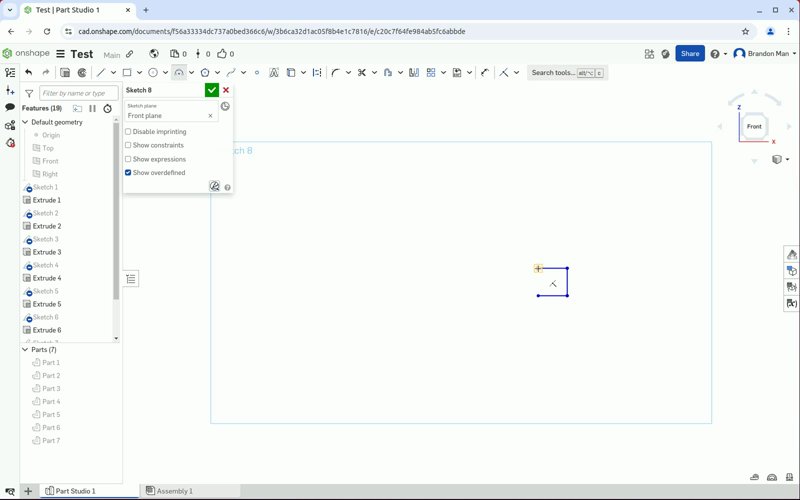
click(538, 268)
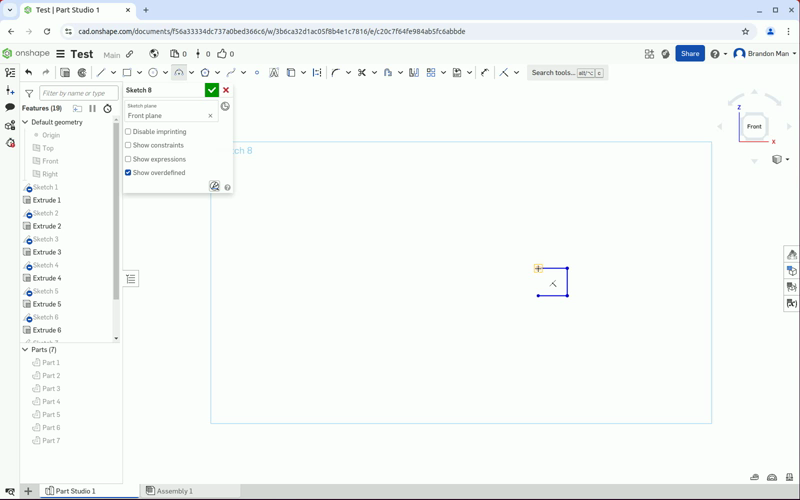
mouse_move(538, 295)
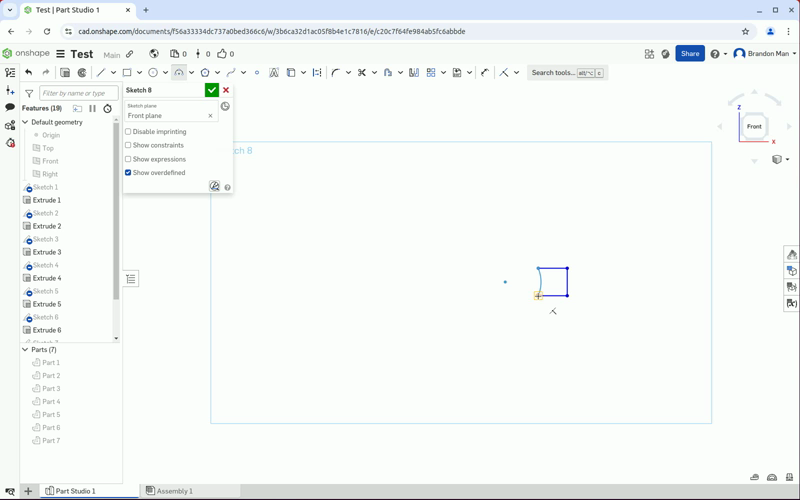
click(538, 295)
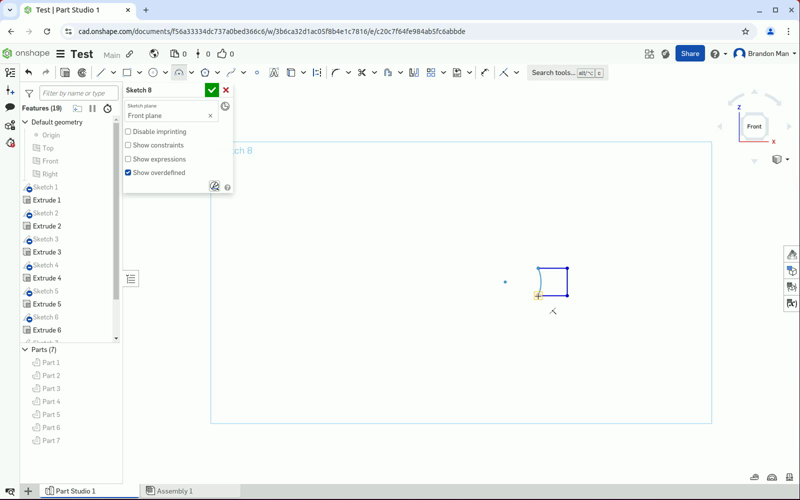
key_down(shift)
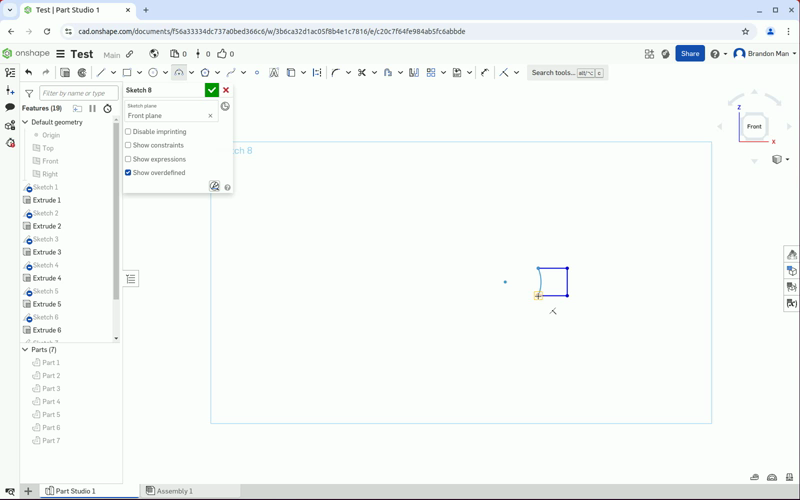
mouse_move(533, 282)
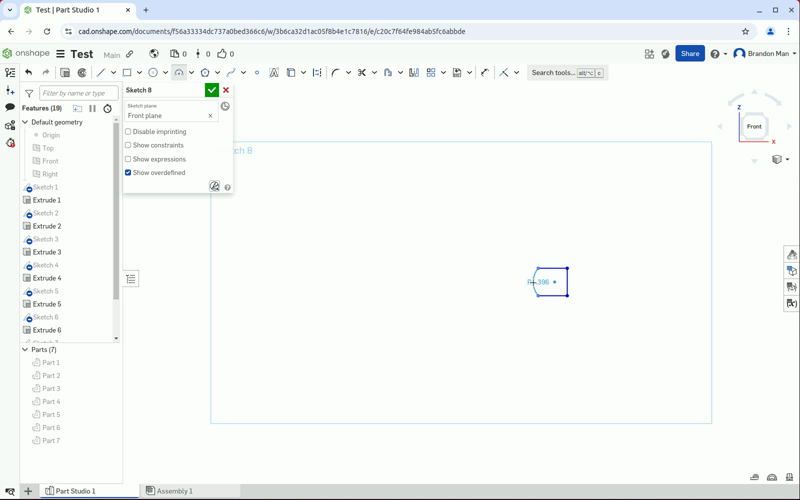
click(533, 282)
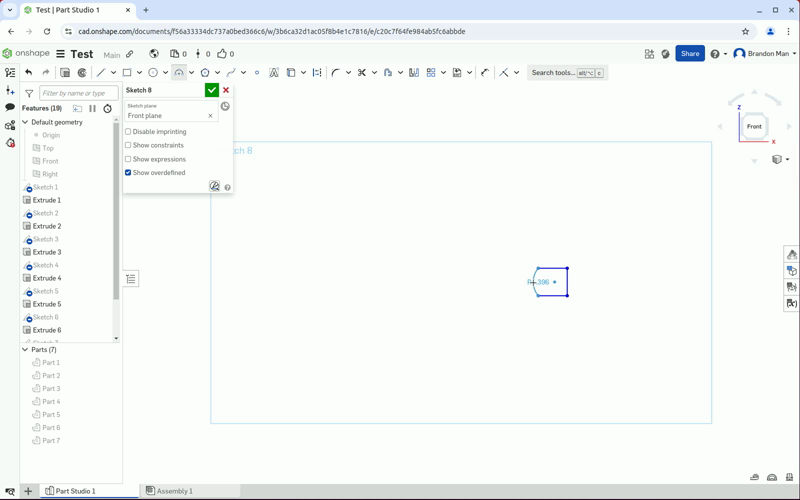
key_up(shift)
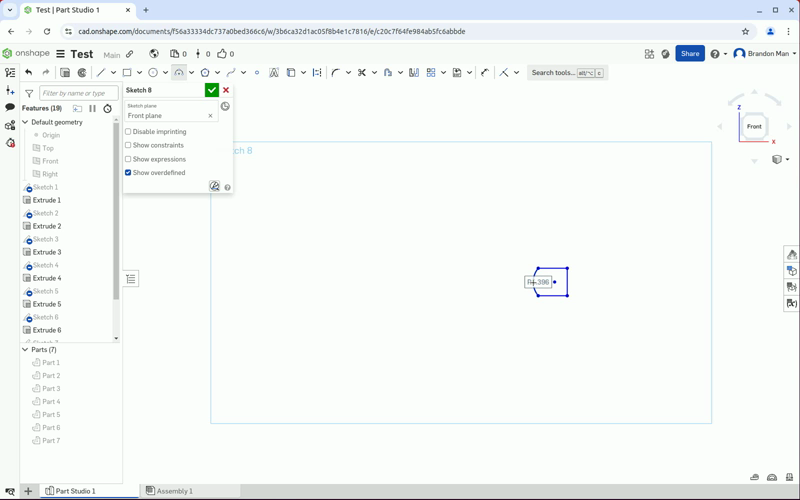
key(esc)
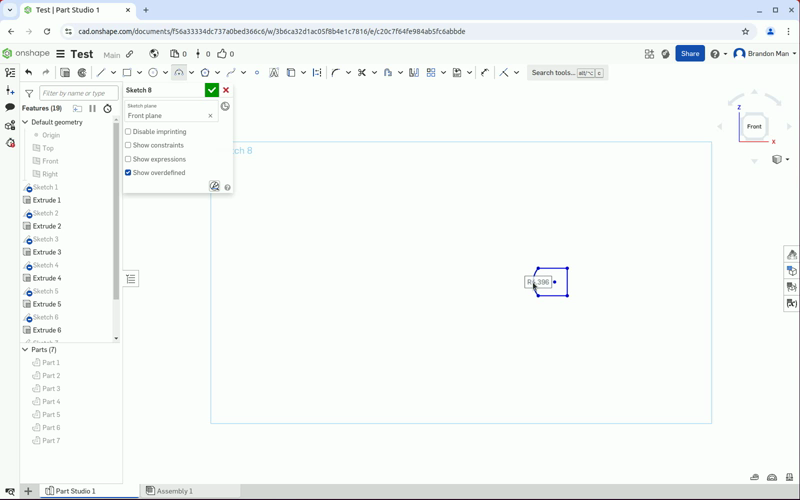
key(c)
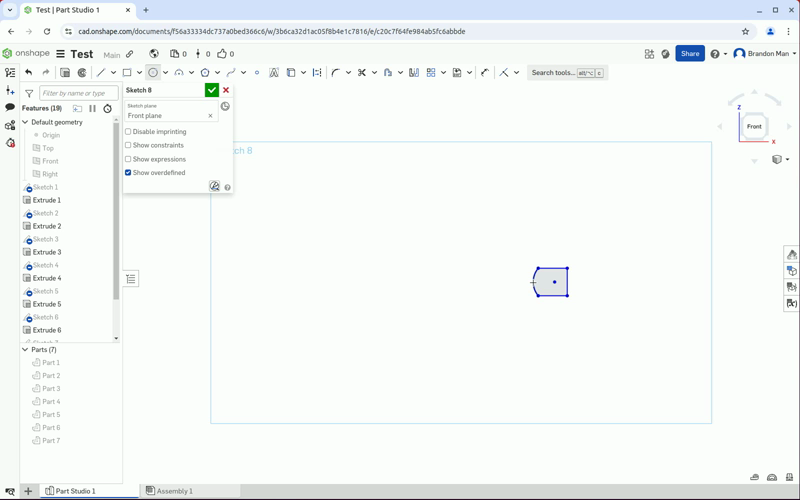
key_down(shift)
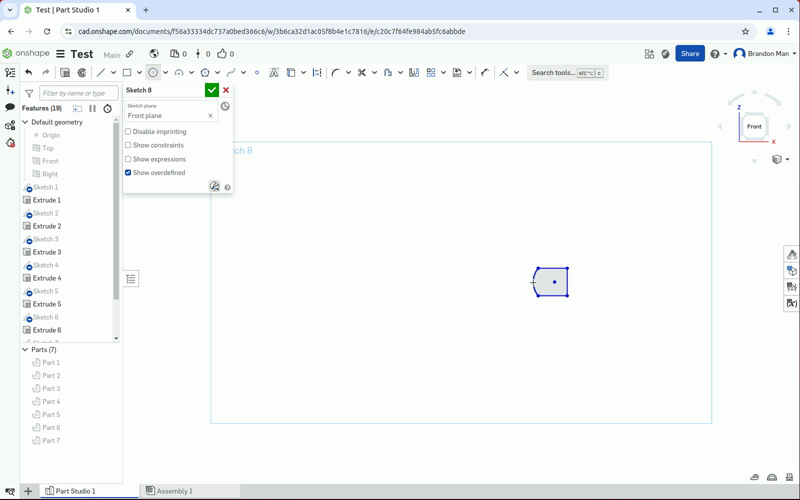
mouse_move(553, 282)
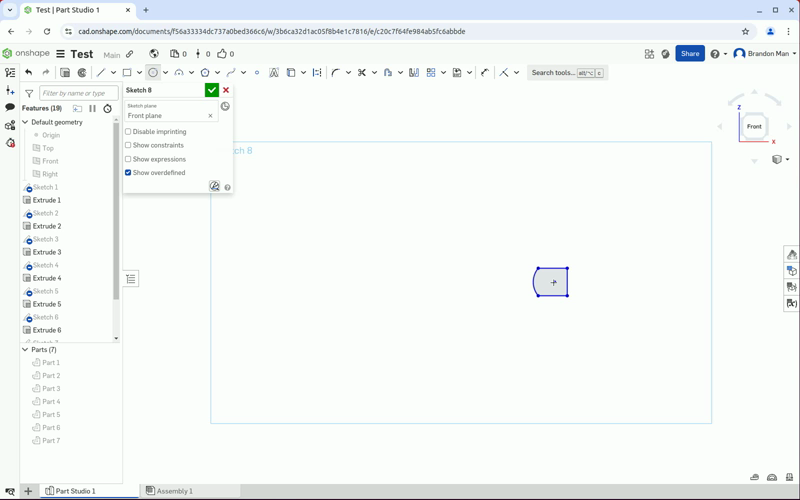
click(553, 282)
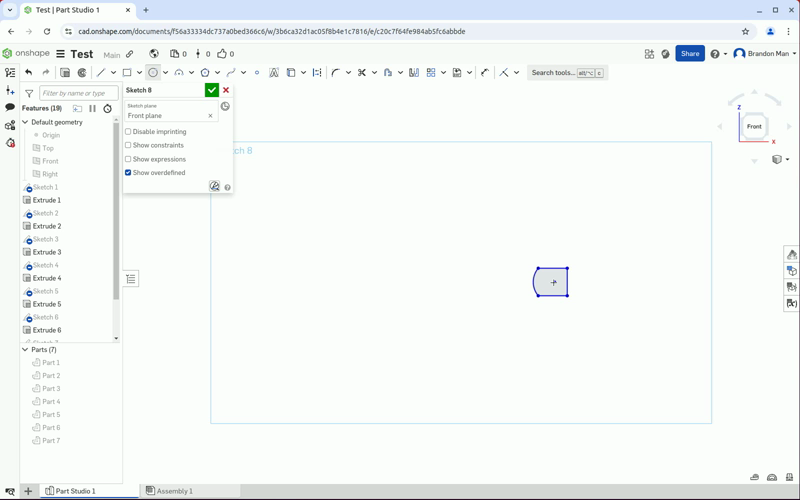
key_up(shift)
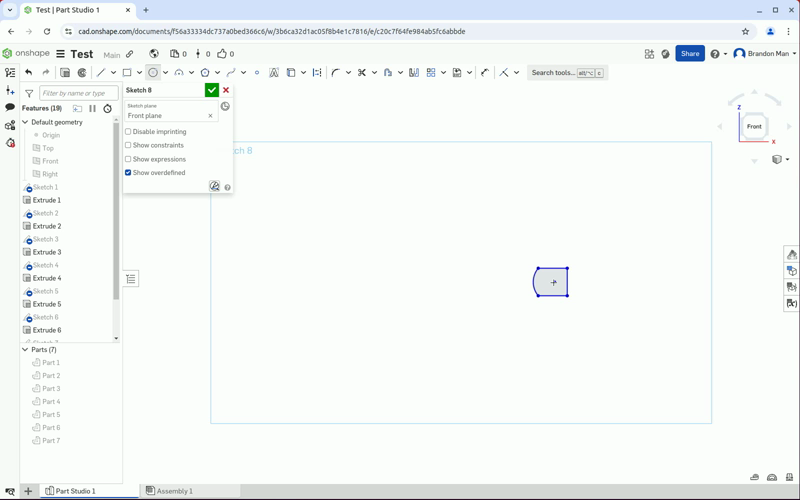
mouse_move(556, 282)
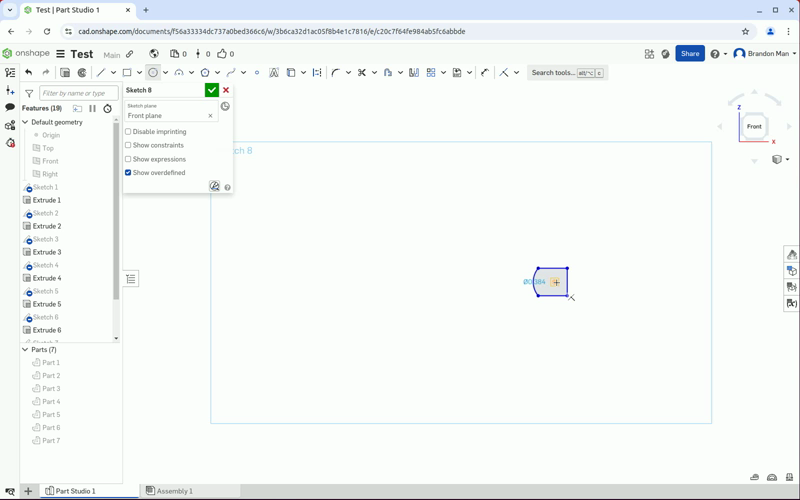
scroll(6)
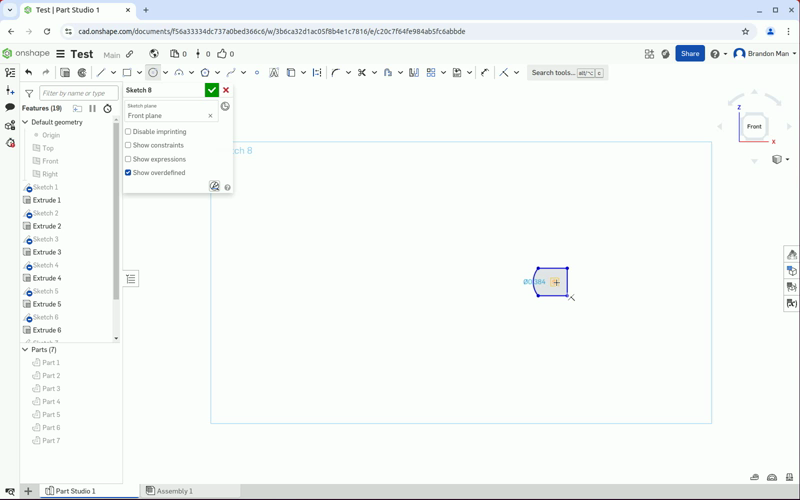
scroll(6)
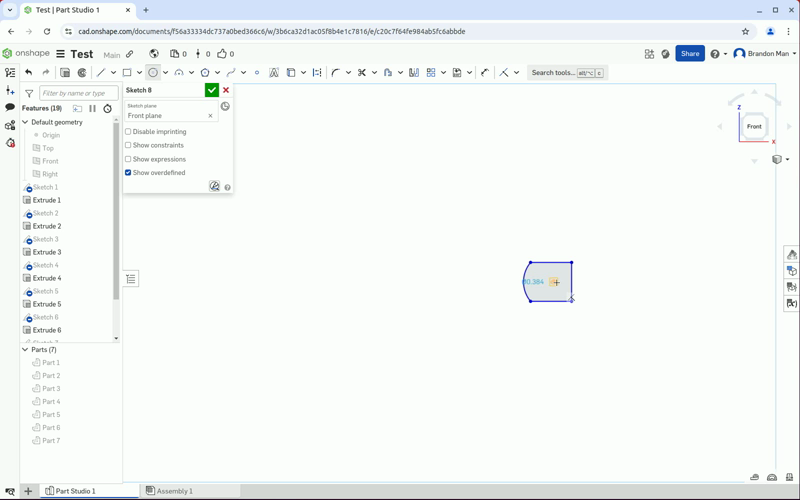
scroll(6)
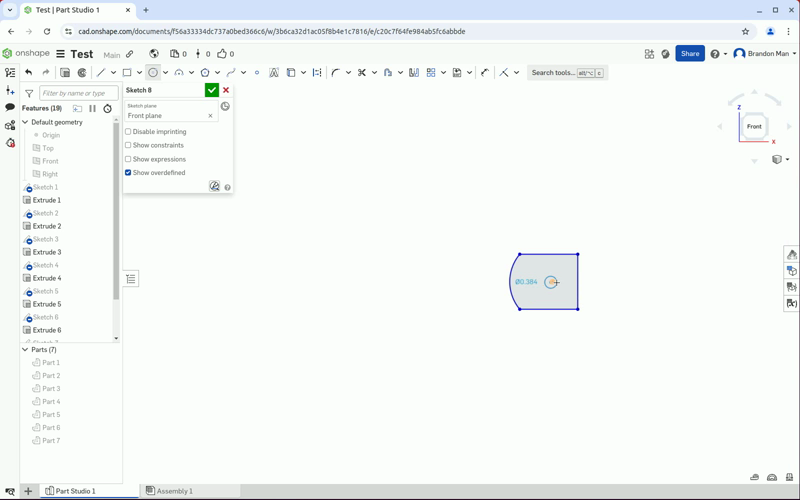
scroll(6)
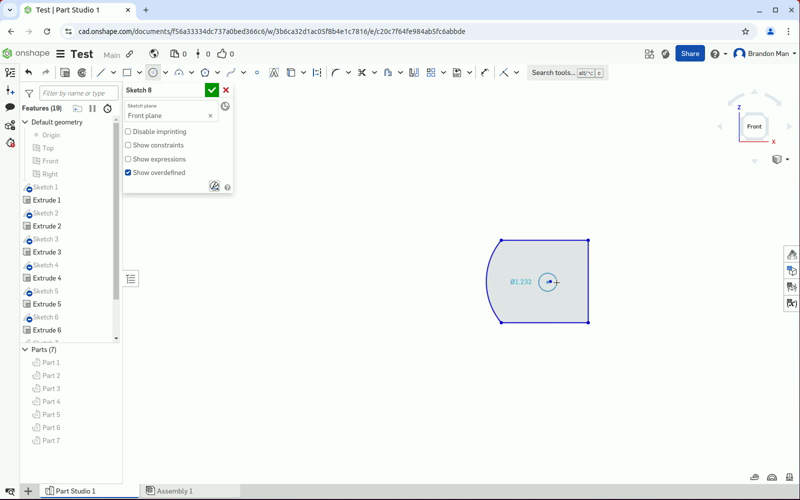
scroll(6)
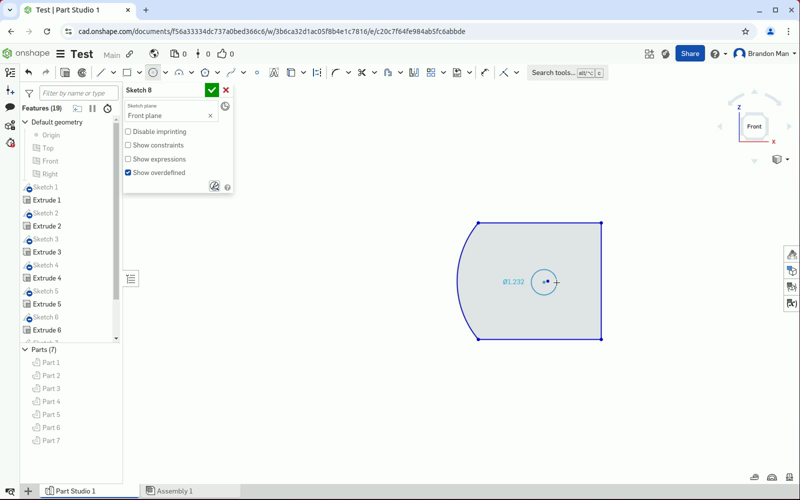
scroll(6)
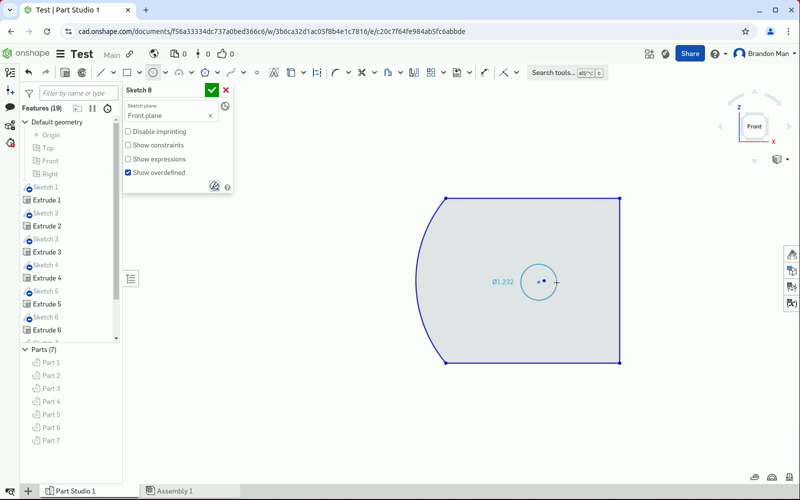
scroll(6)
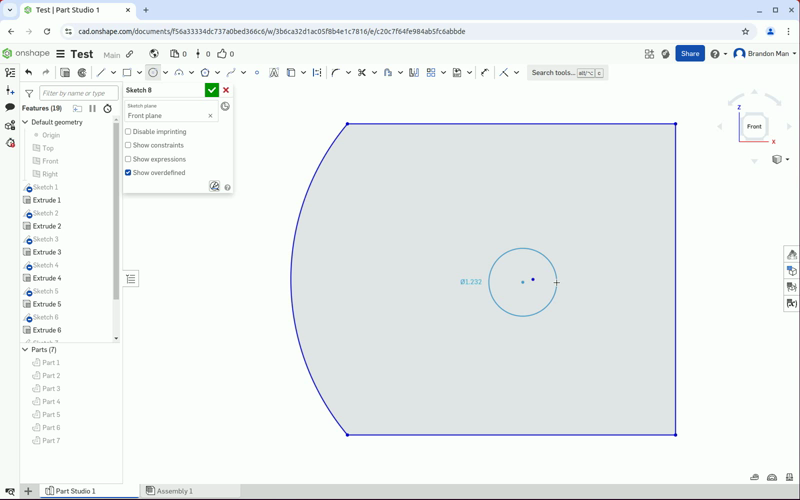
click(556, 282)
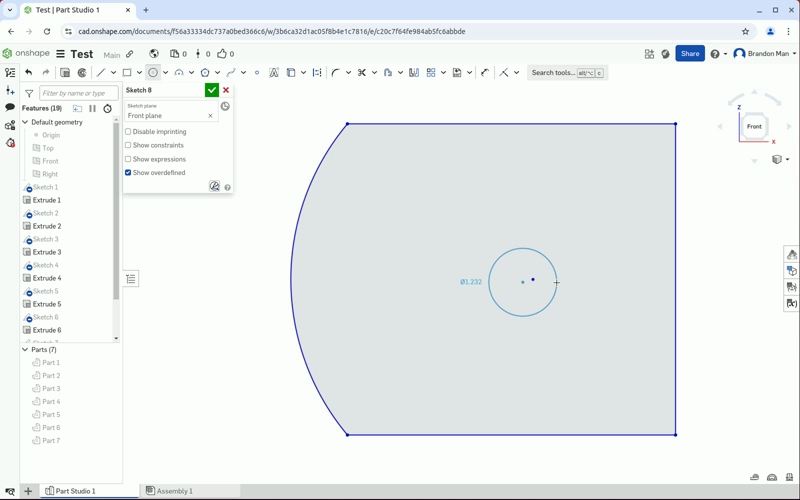
scroll(-6)
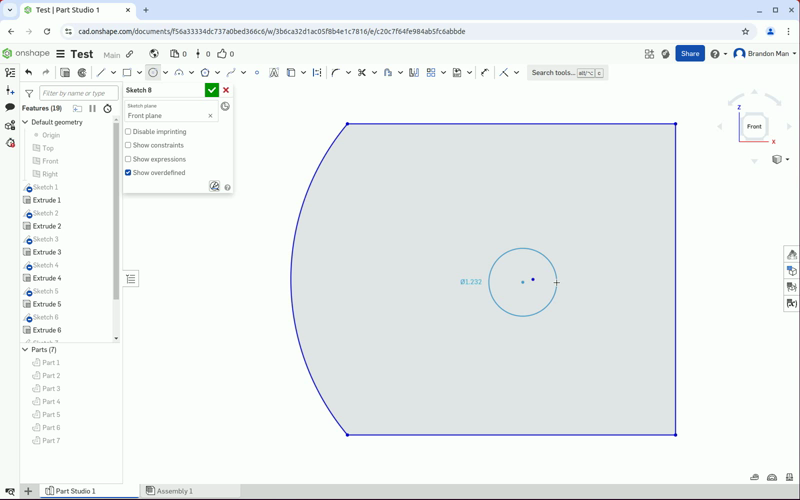
scroll(-6)
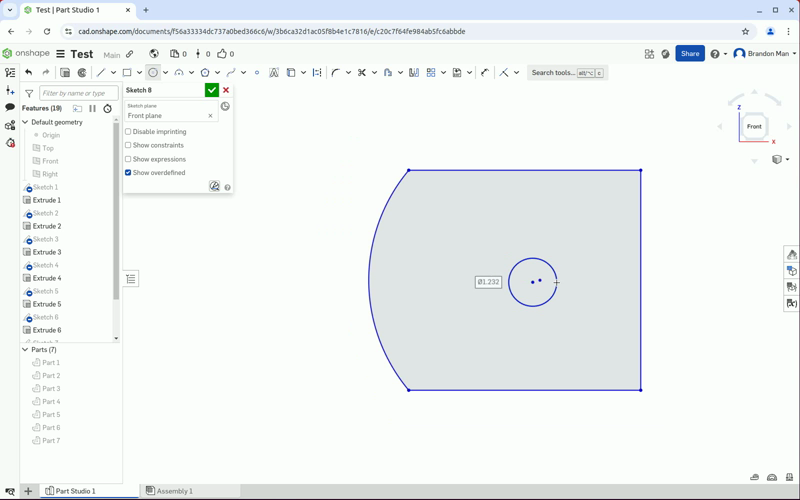
scroll(-6)
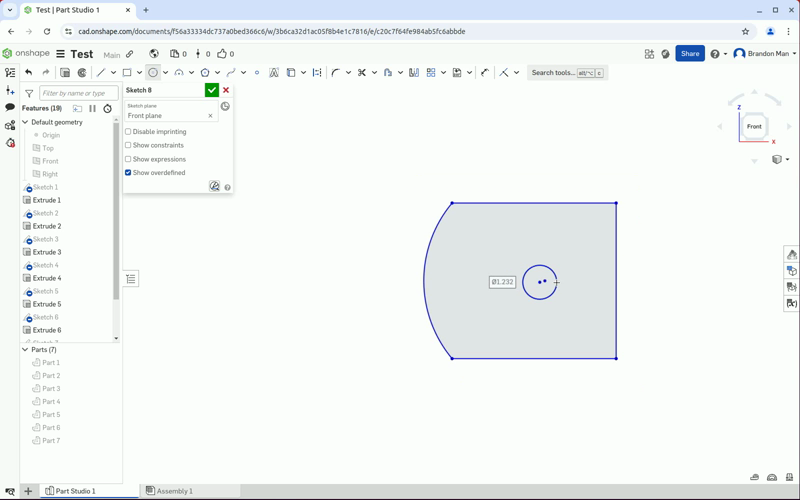
scroll(-6)
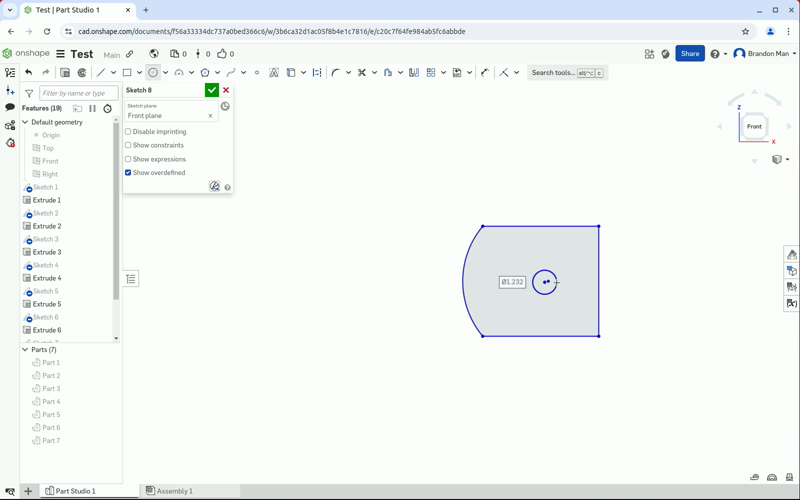
scroll(-6)
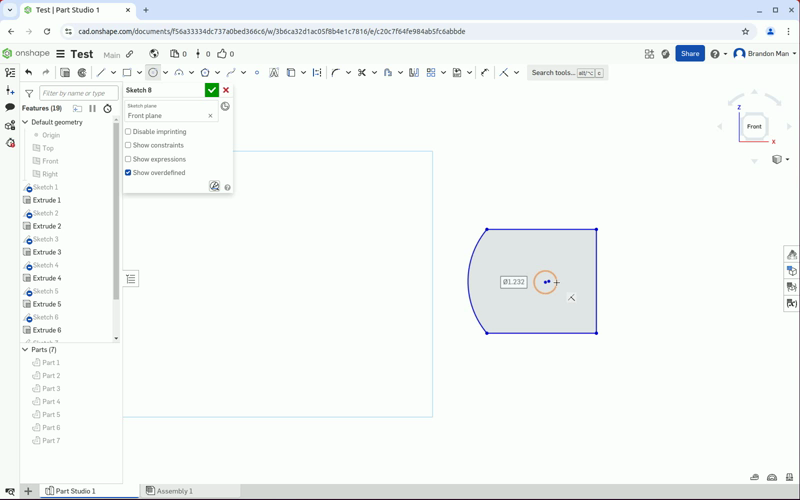
scroll(-6)
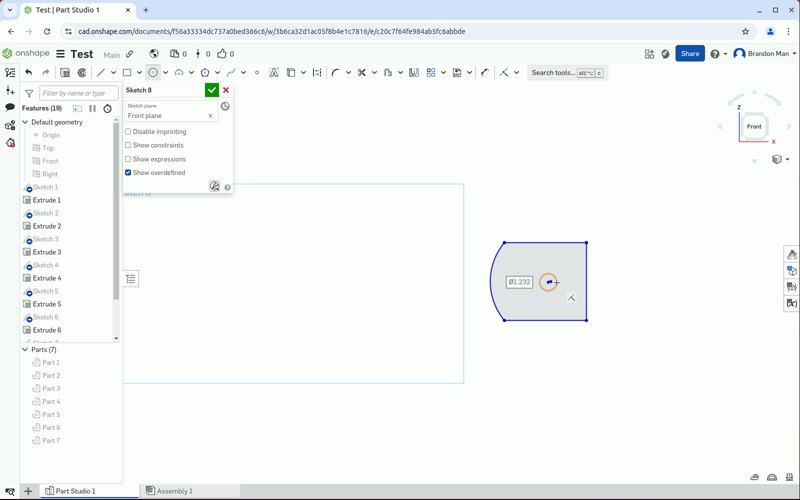
scroll(-6)
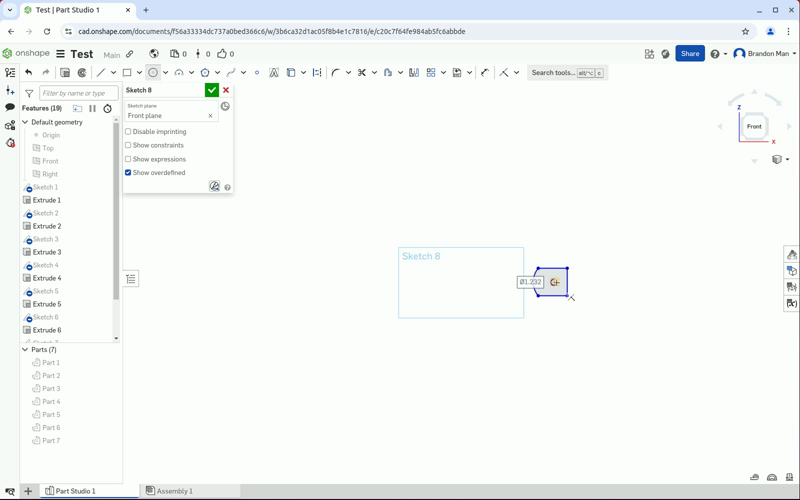
key(esc)
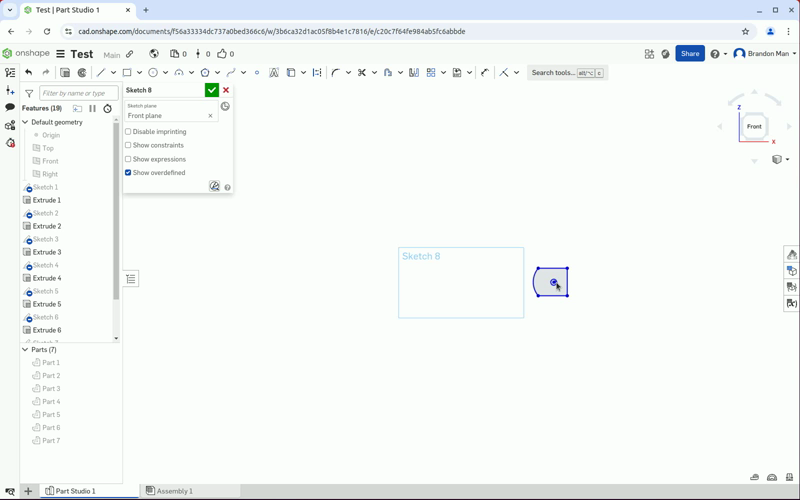
mouse_move(556, 276)
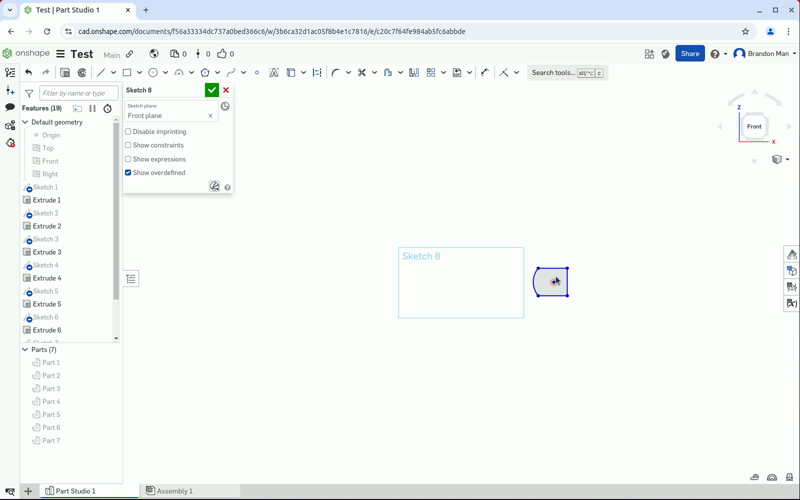
scroll(6)
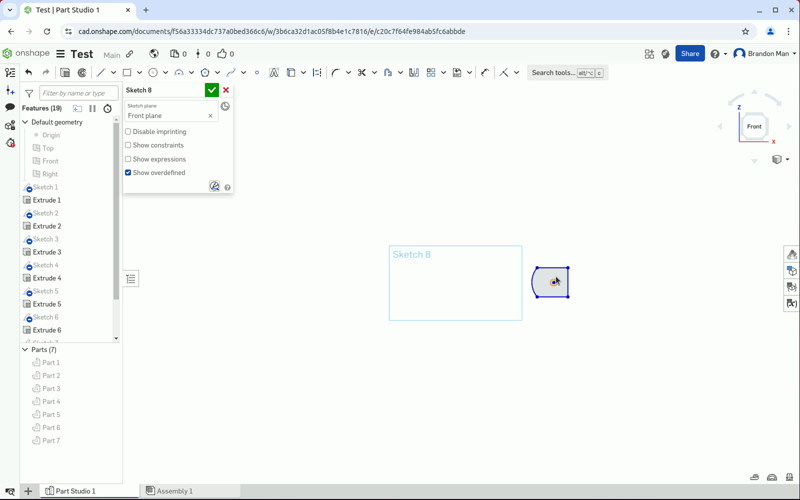
scroll(6)
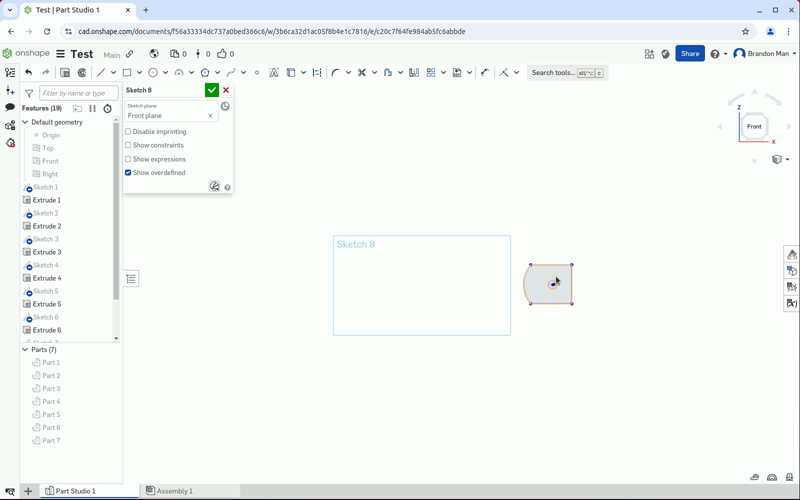
scroll(6)
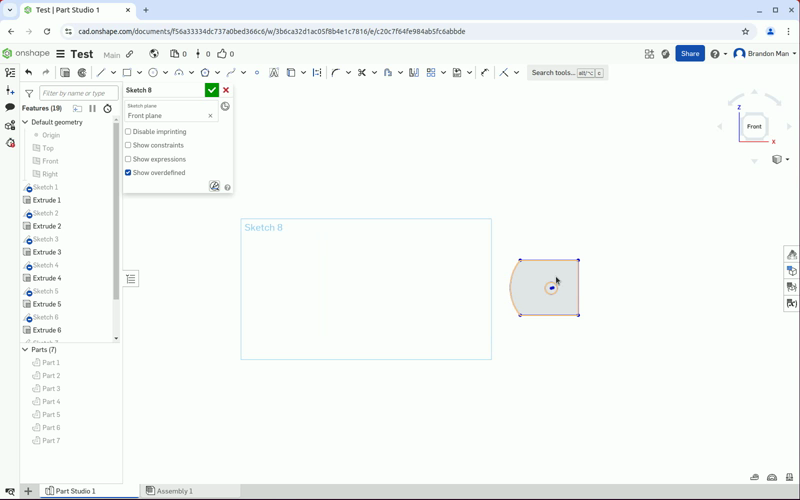
scroll(6)
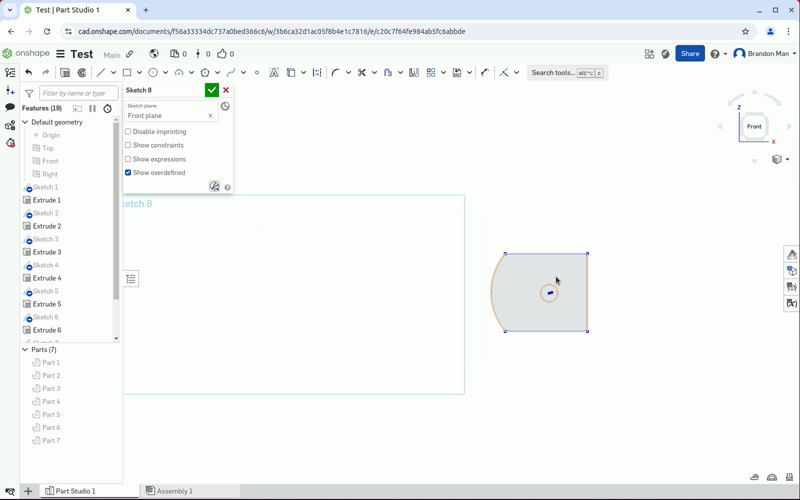
scroll(6)
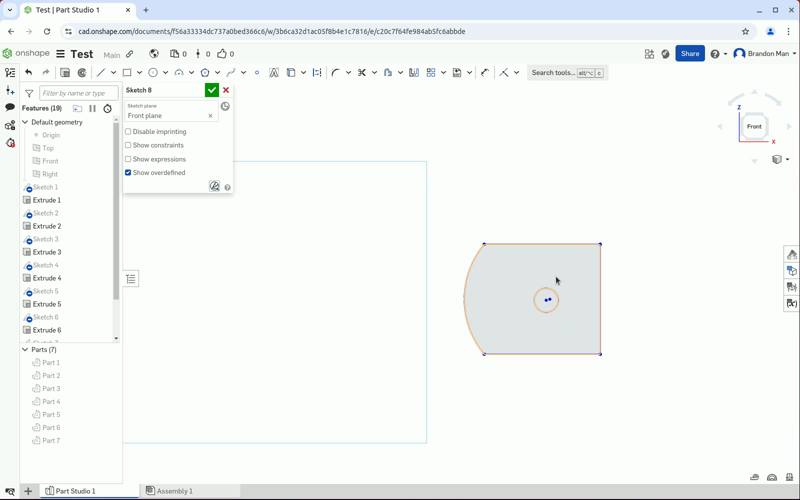
scroll(6)
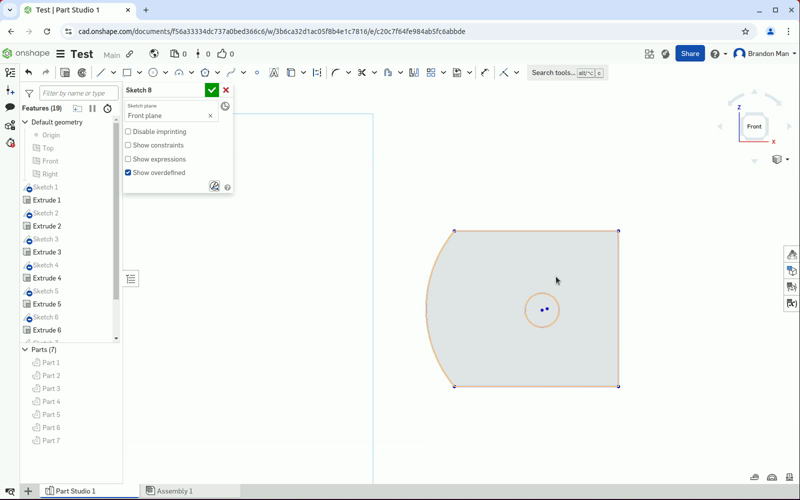
scroll(6)
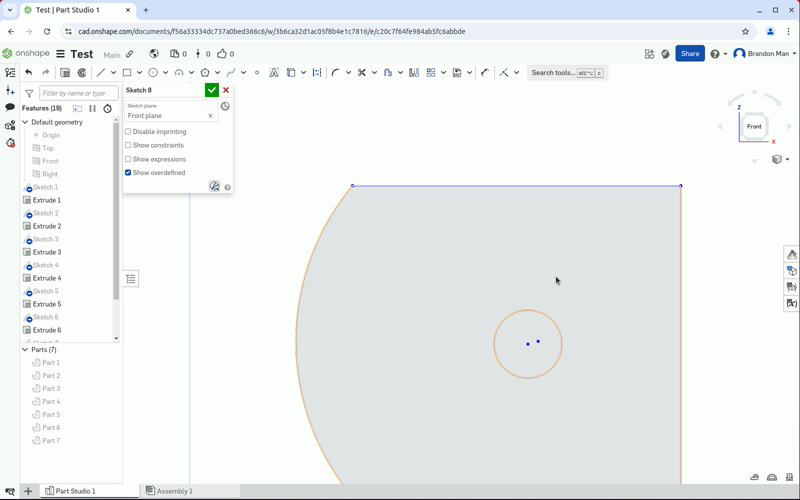
click(556, 276)
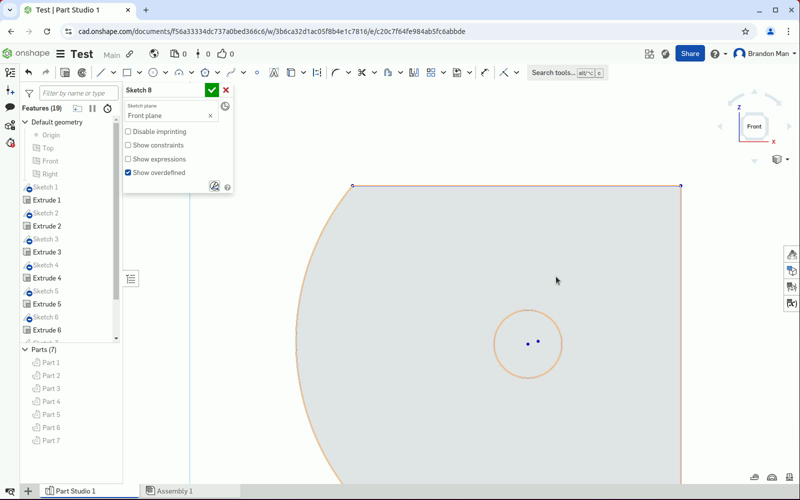
scroll(-6)
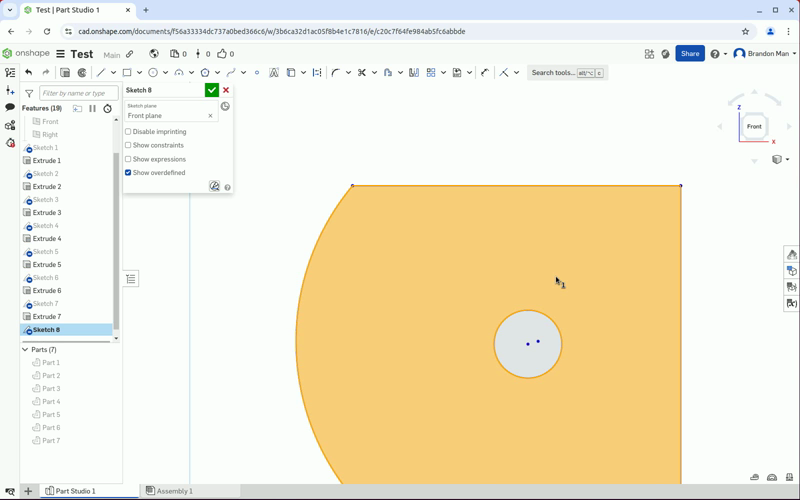
scroll(-6)
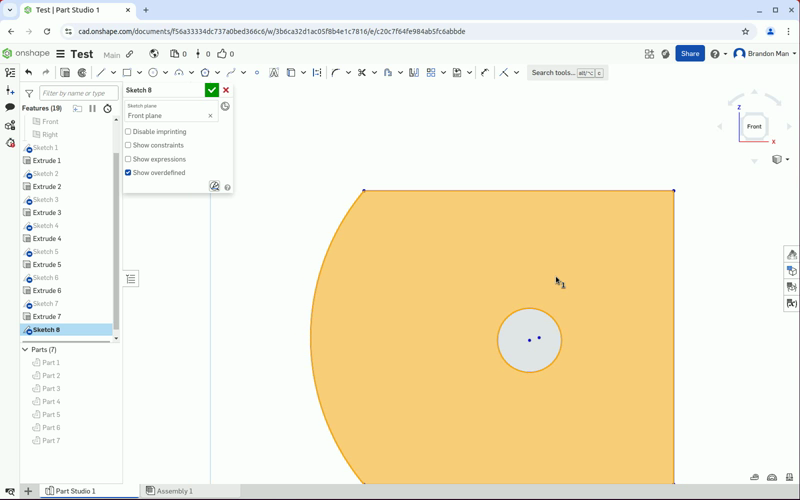
scroll(-6)
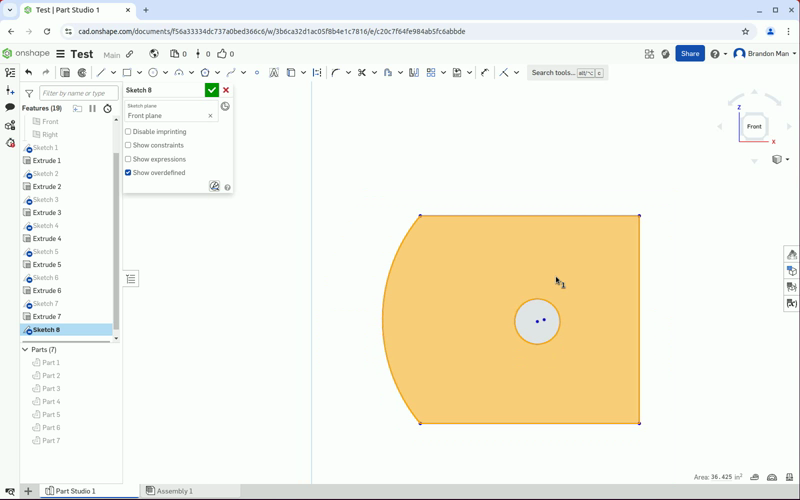
scroll(-6)
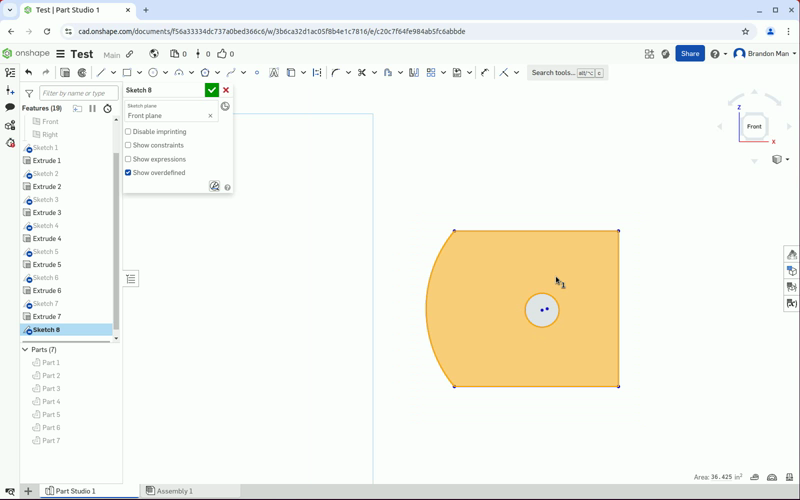
scroll(-6)
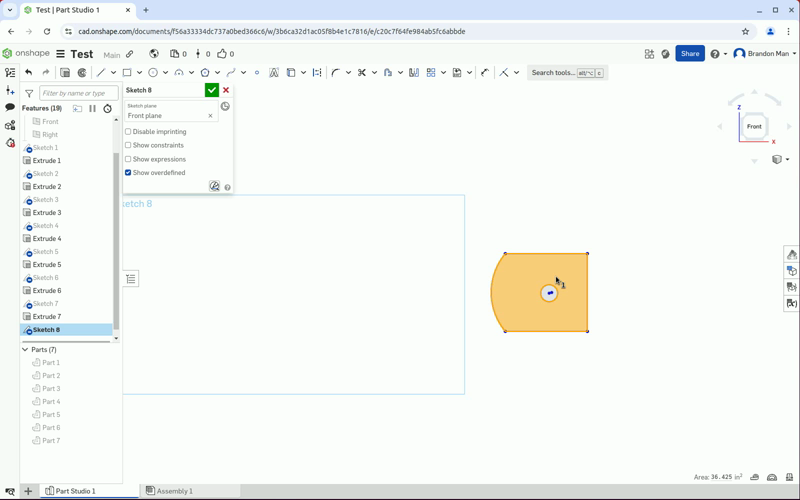
scroll(-6)
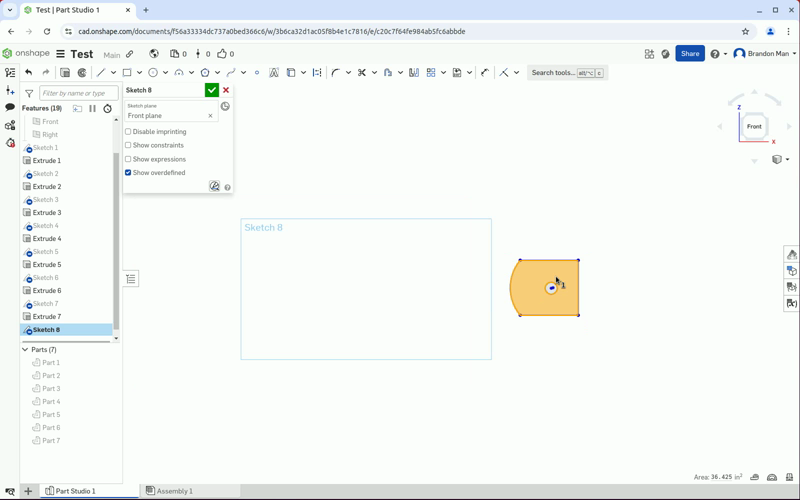
scroll(-6)
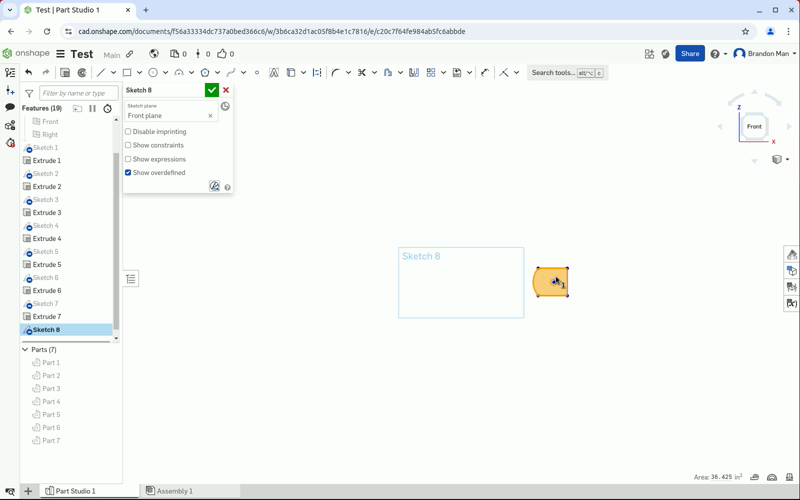
mouse_move(73, 352)
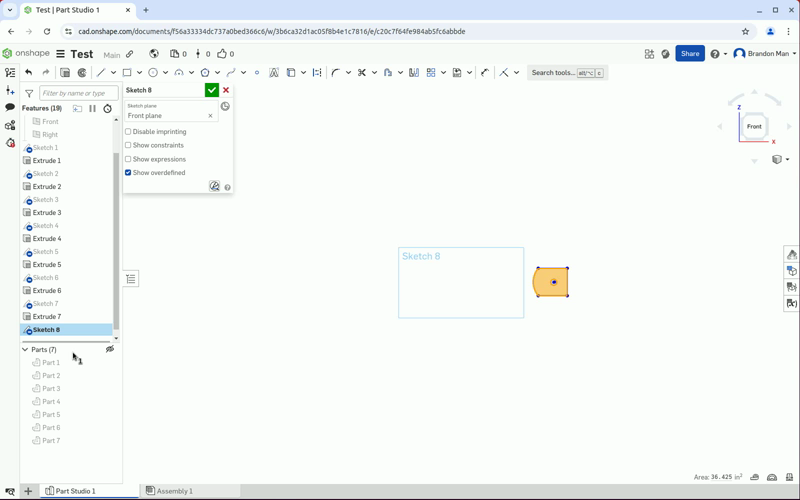
key(shift+y)
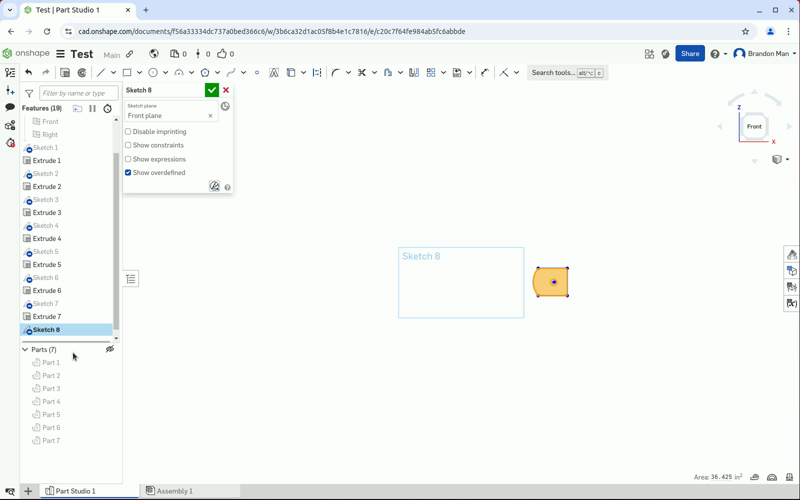
key(shift+e)
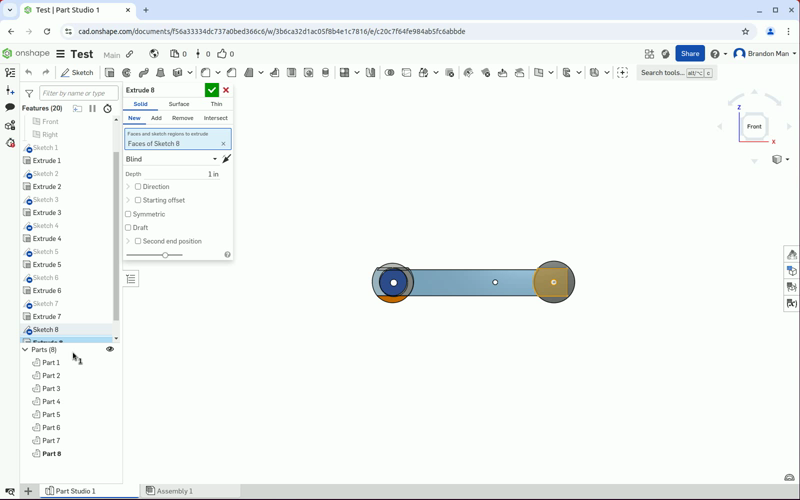
mouse_move(143, 106)
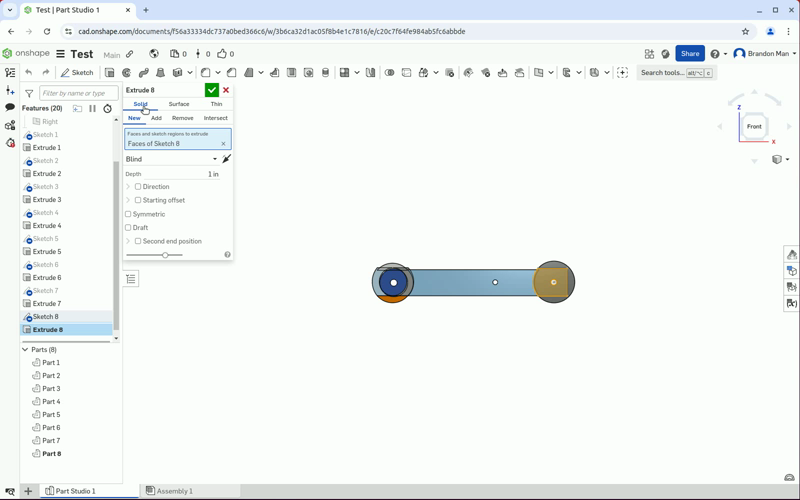
click(143, 106)
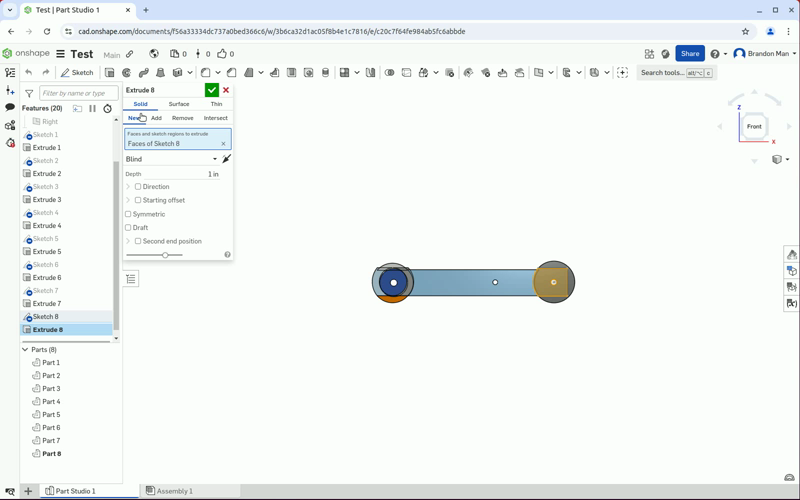
mouse_move(137, 120)
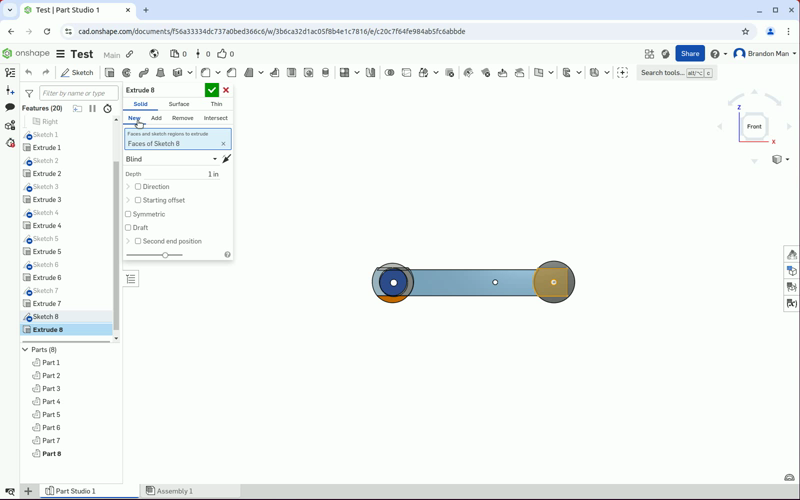
click(137, 120)
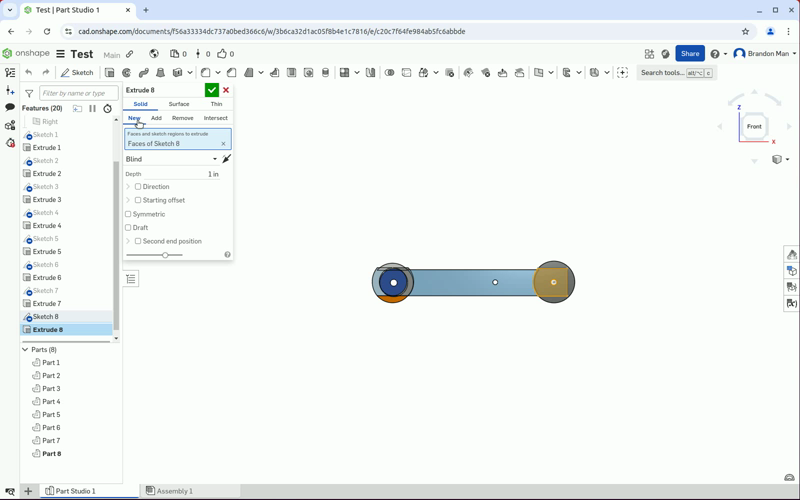
key(tab, 4)
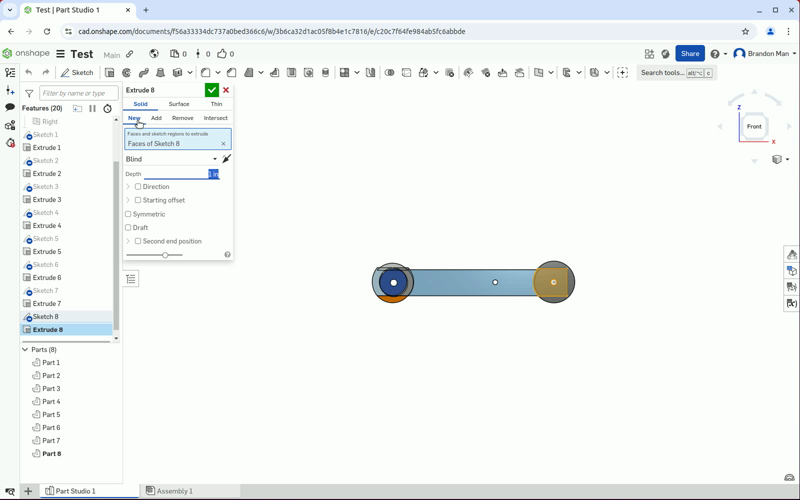
text(0.962)
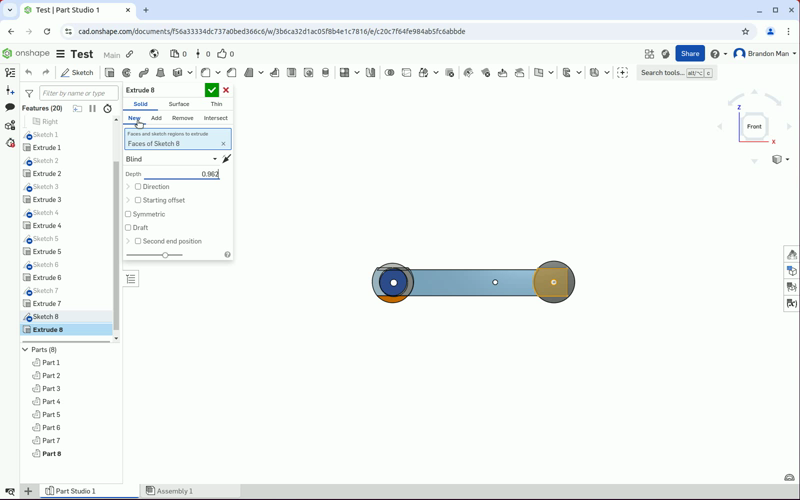
key(tab, 3)
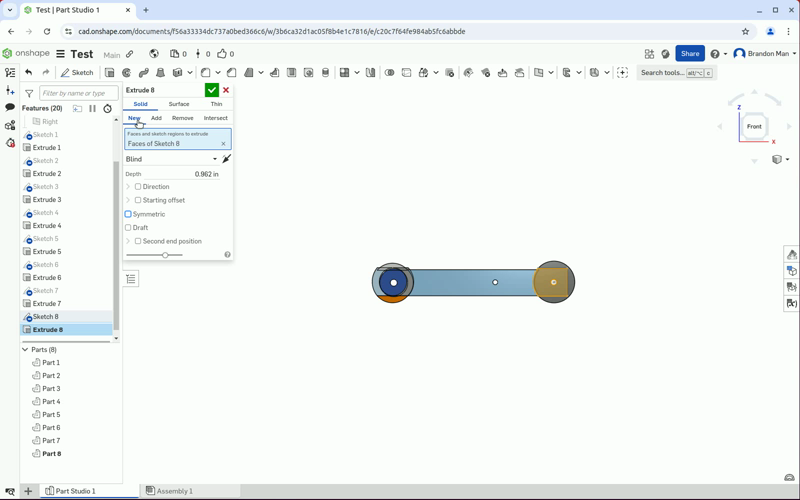
key(space)
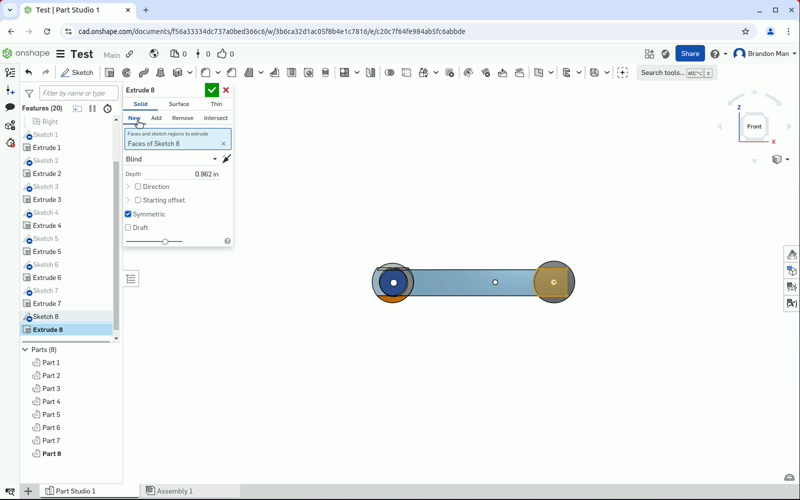
key(enter)
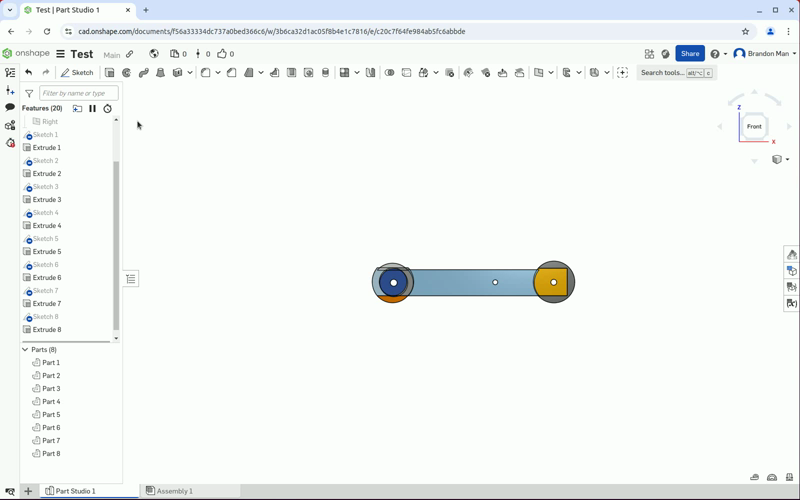
key(shift+h)
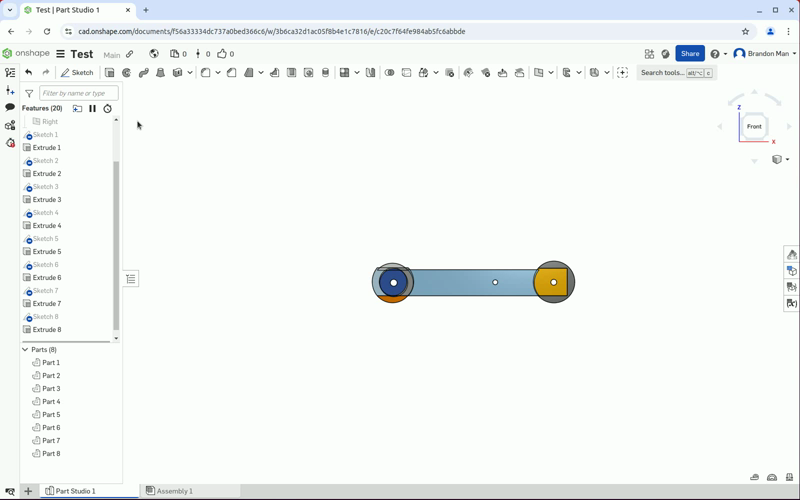
key(shift+h)
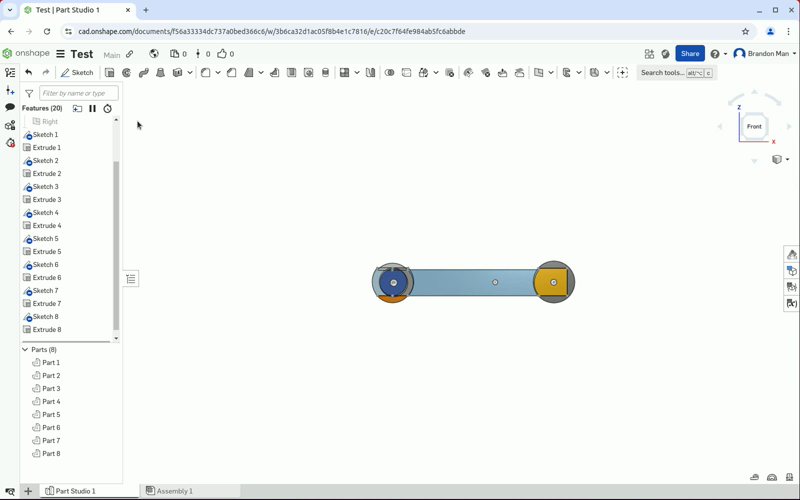
key(shift+7)
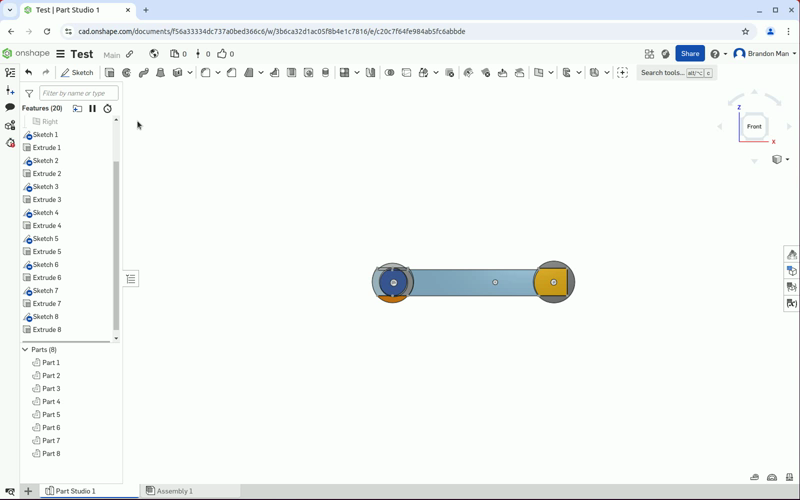
key(left, 2)
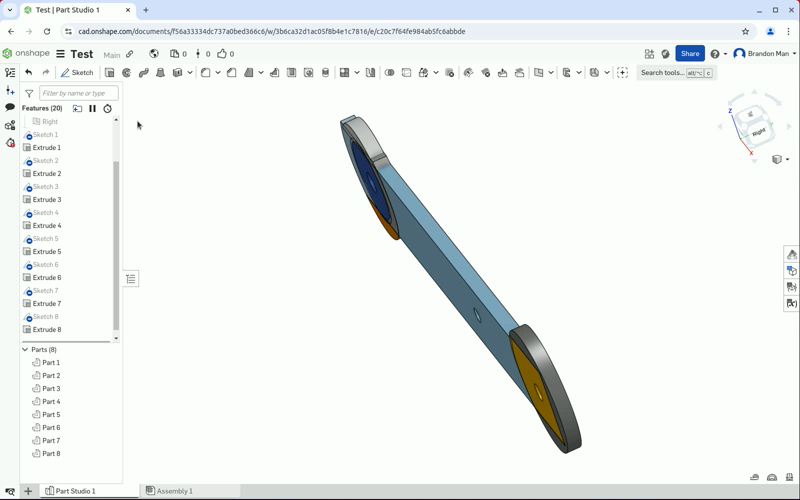
key(down, 2)
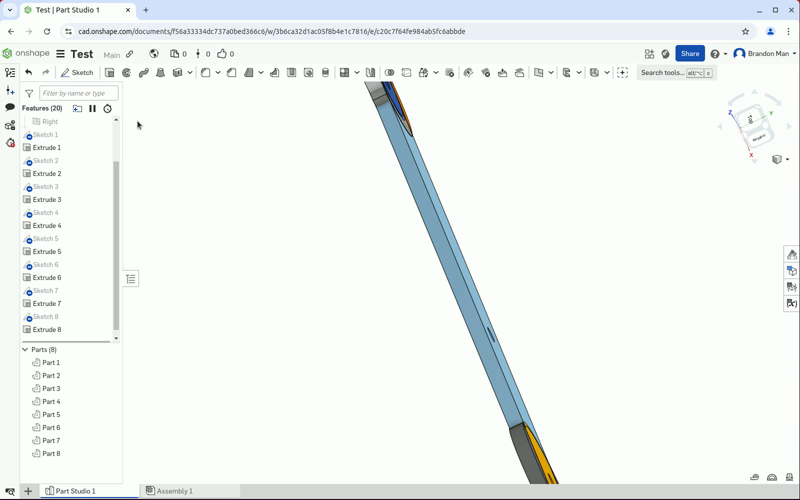
key(up, 2)
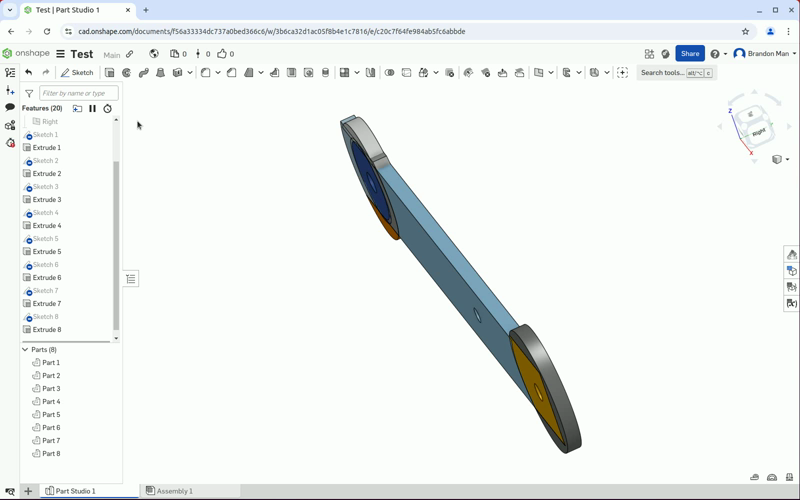
key(right, 2)
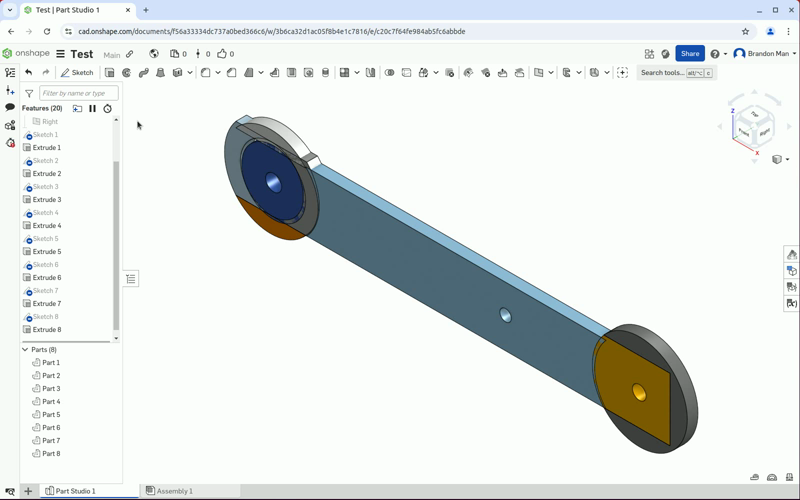
mouse_move(69, 137)
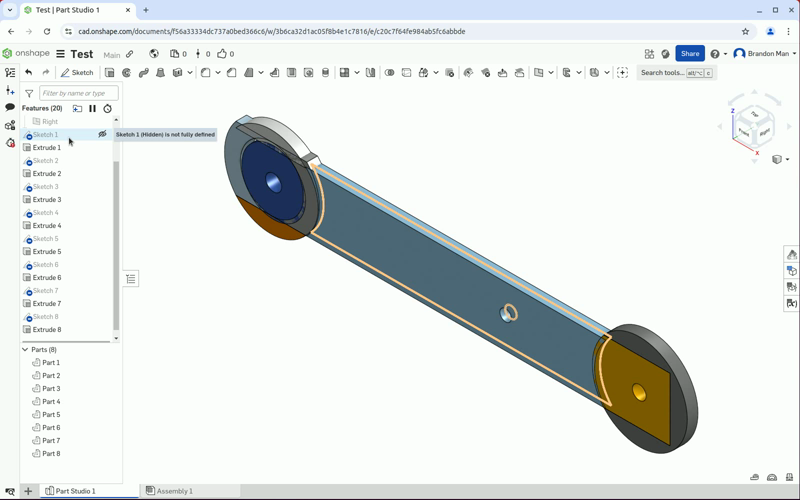
click(69, 137)